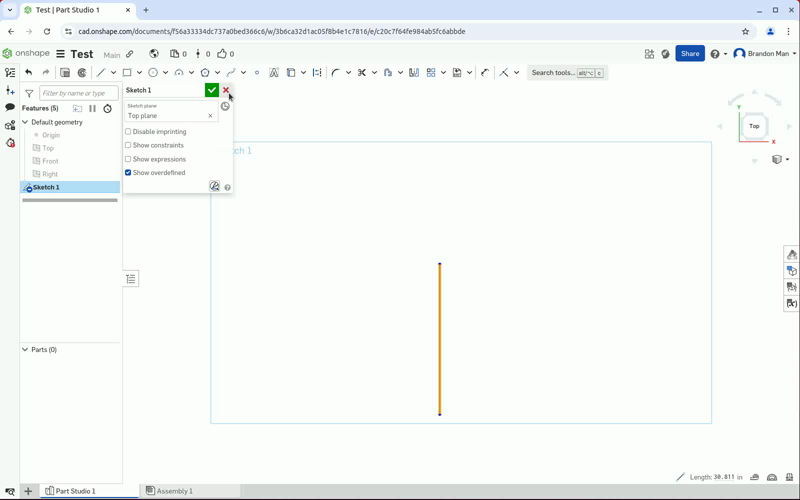
key(shift+h)
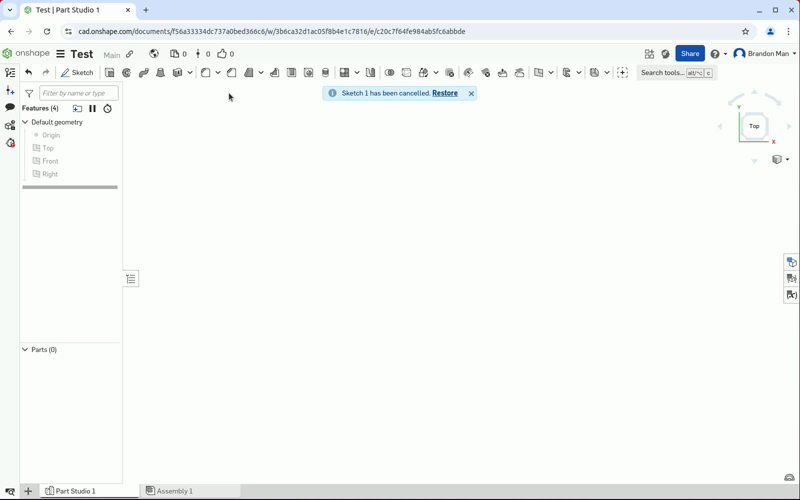
mouse_move(73, 352)
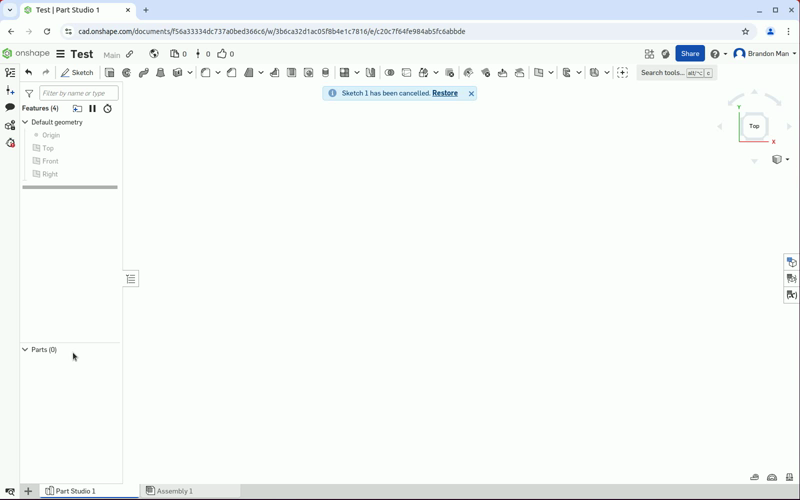
key(y)
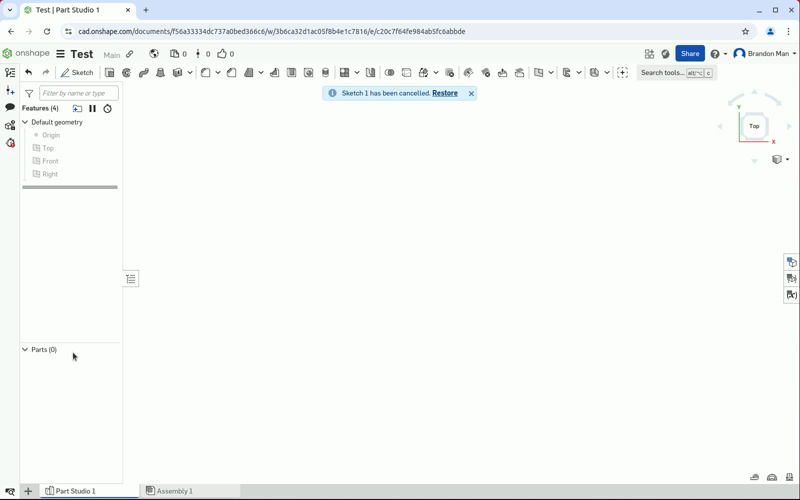
key(shift+p)
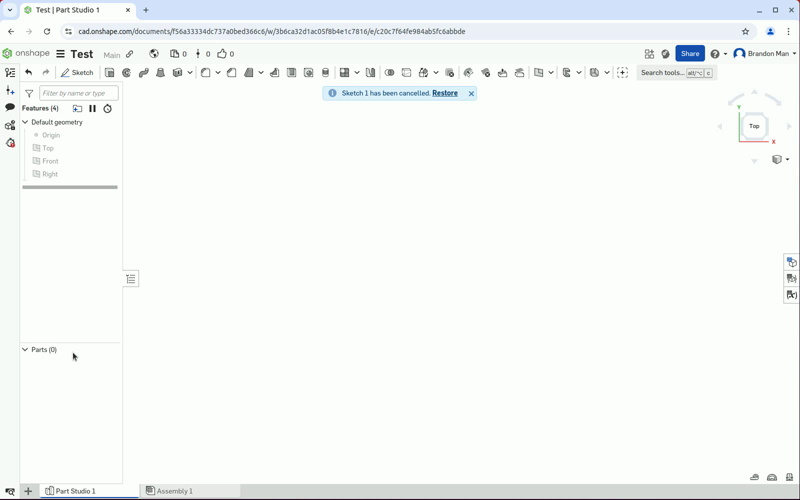
key(space)
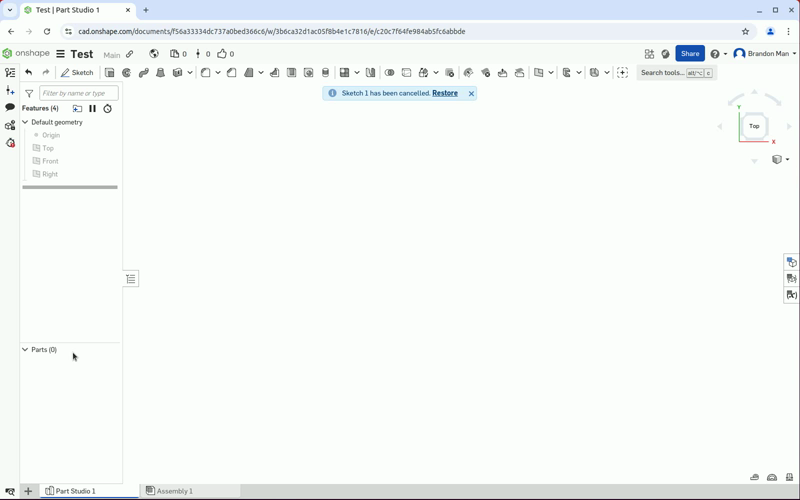
key_down(shift)
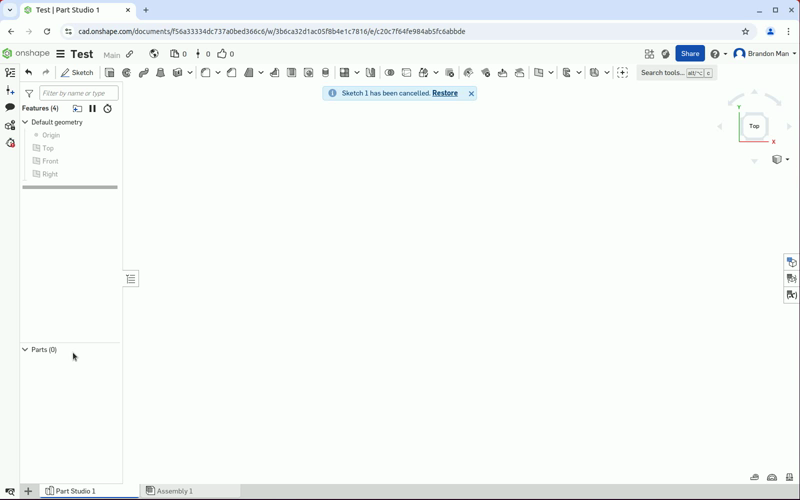
key(up)
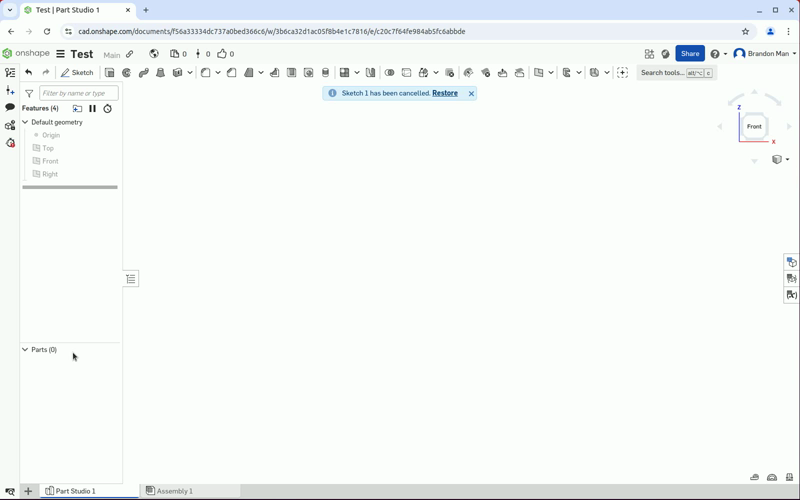
key_up(shift)
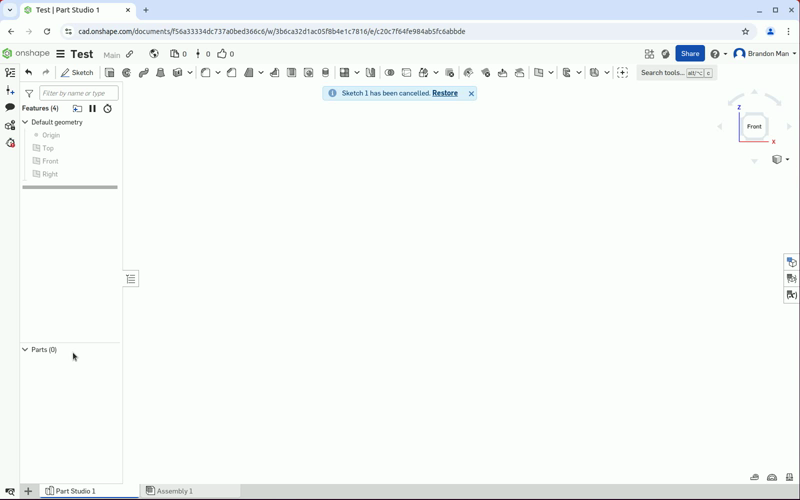
mouse_move(73, 352)
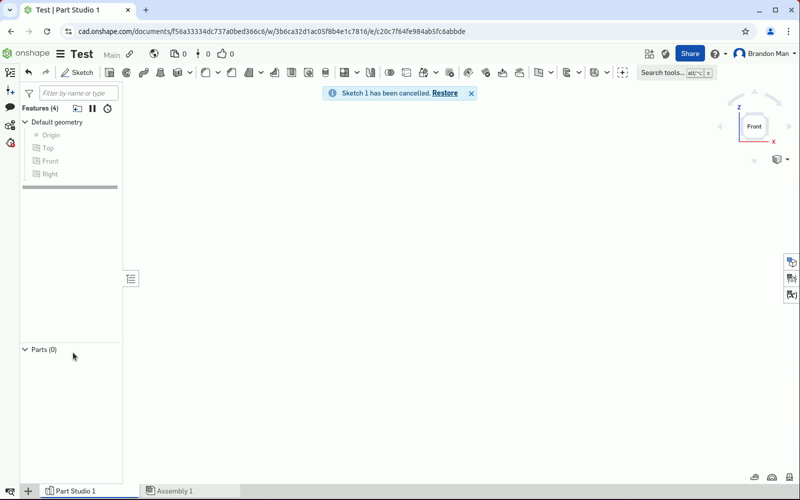
key(shift+y)
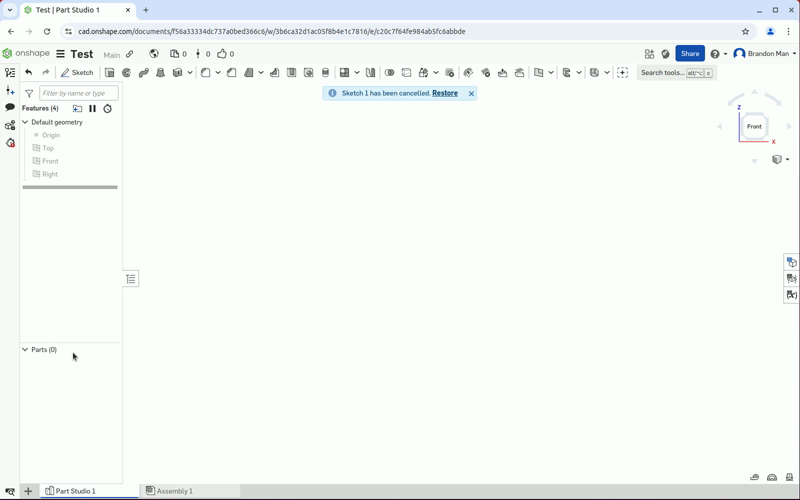
key(shift+s)
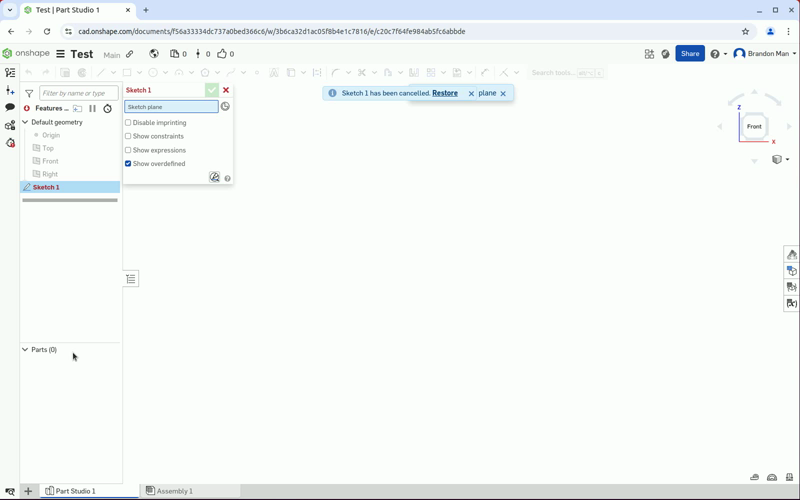
mouse_move(73, 163)
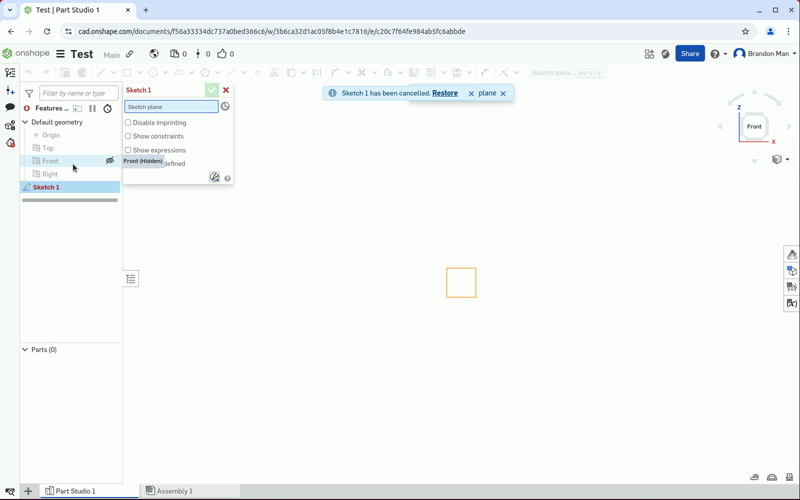
click(73, 163)
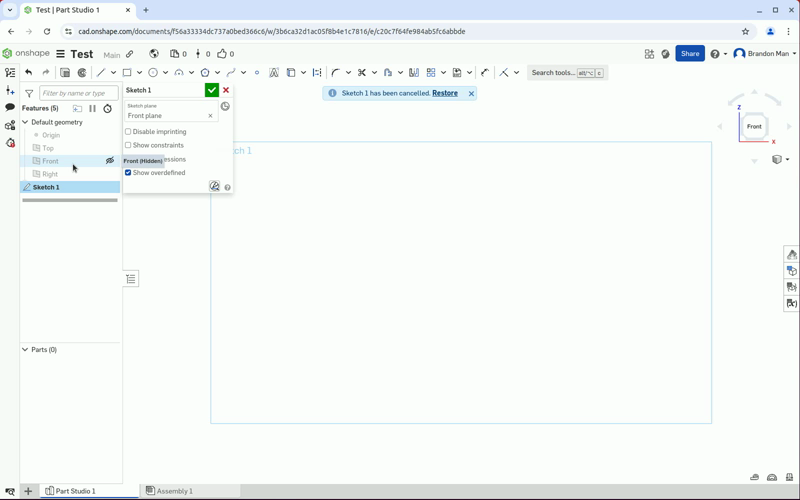
mouse_move(73, 352)
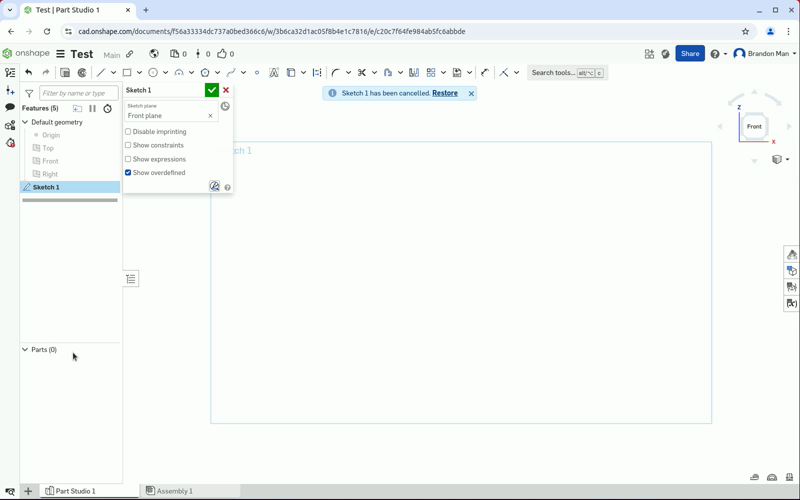
key(y)
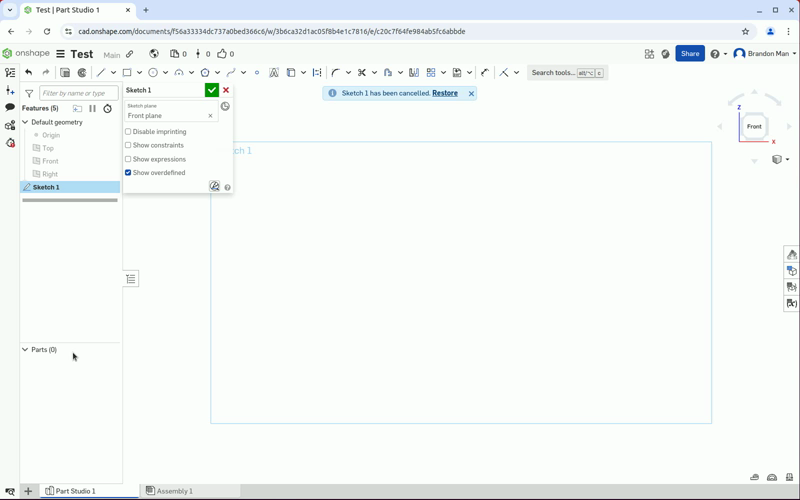
key(l)
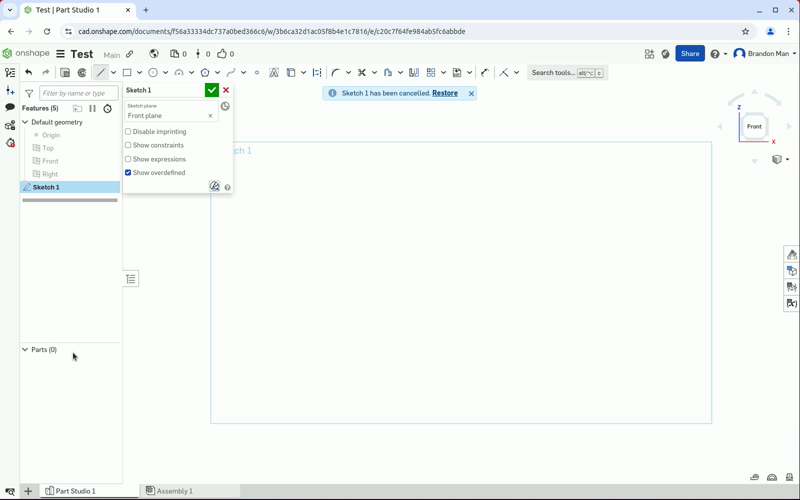
key_down(shift)
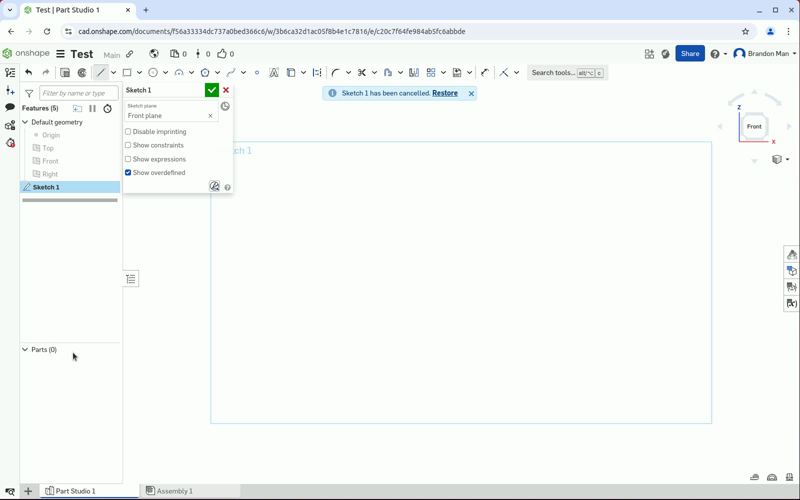
mouse_move(388, 357)
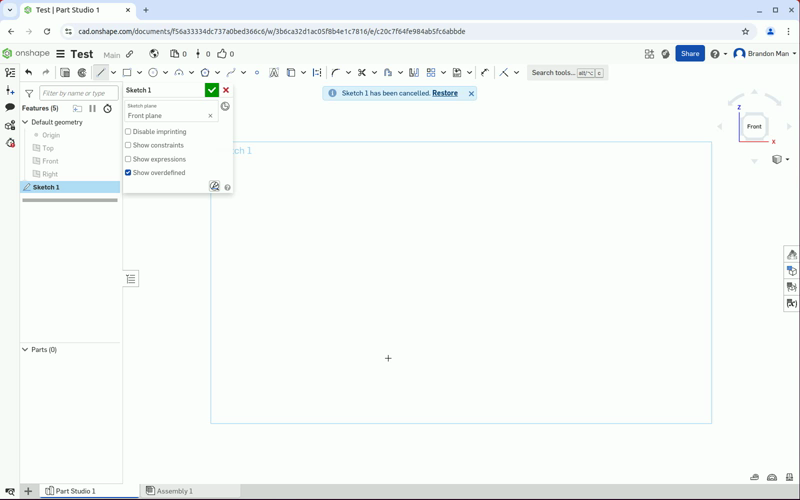
click(388, 357)
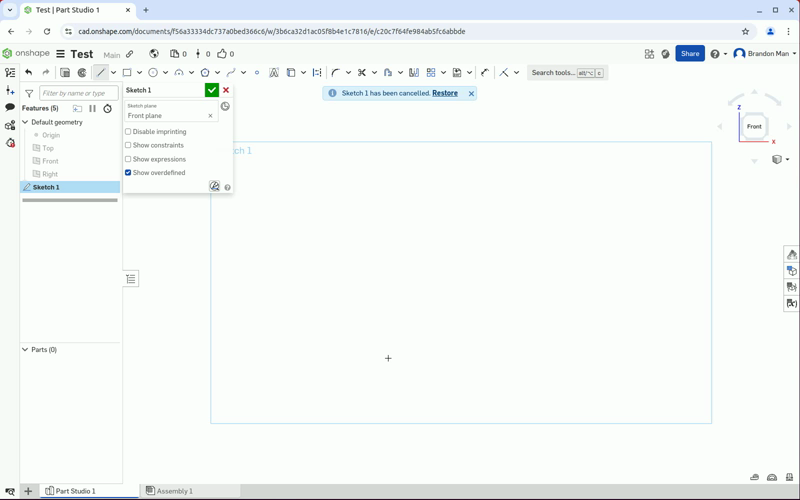
key_up(shift)
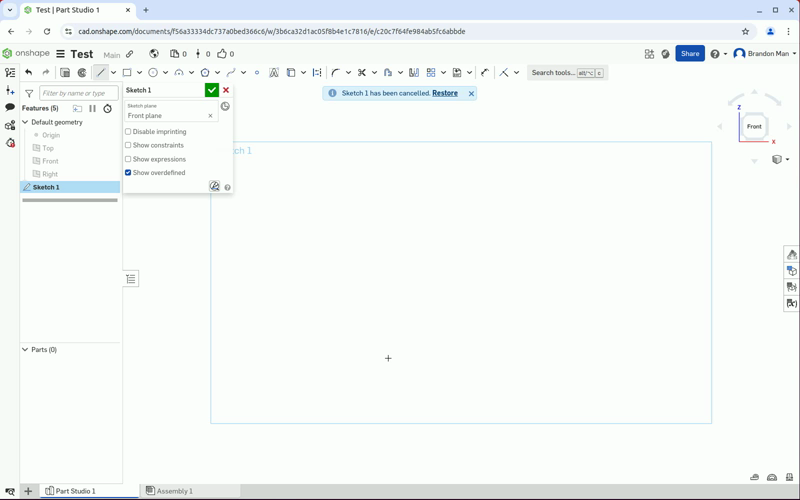
key_down(shift)
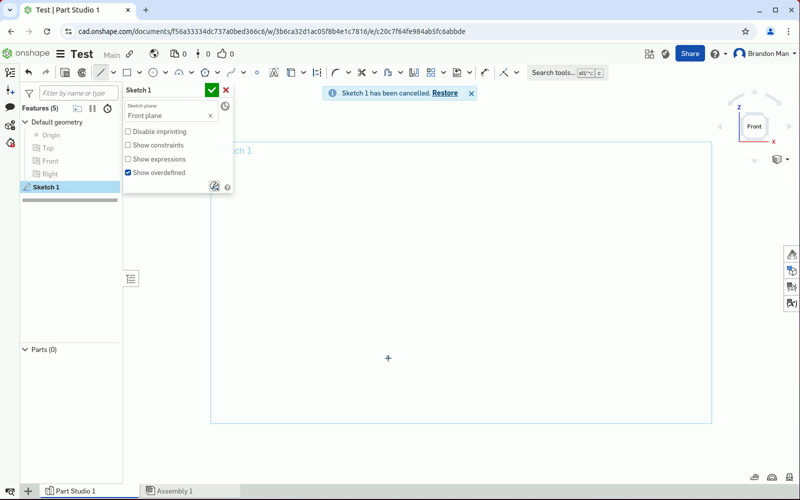
mouse_move(418, 357)
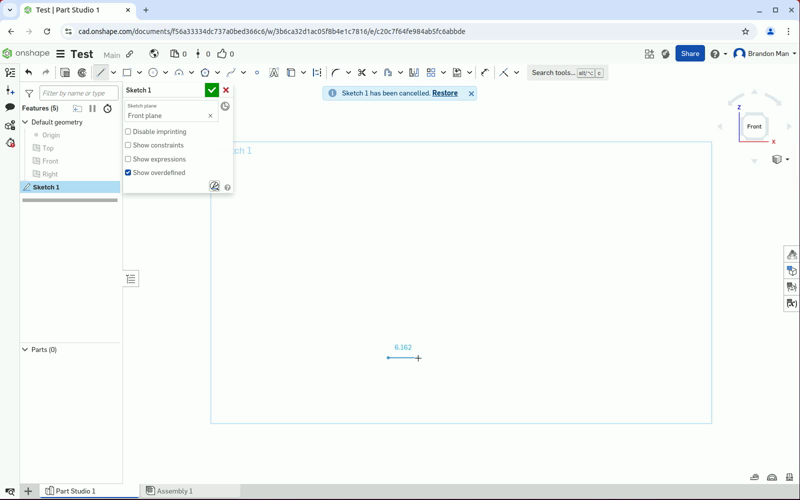
mouse_move(398, 357)
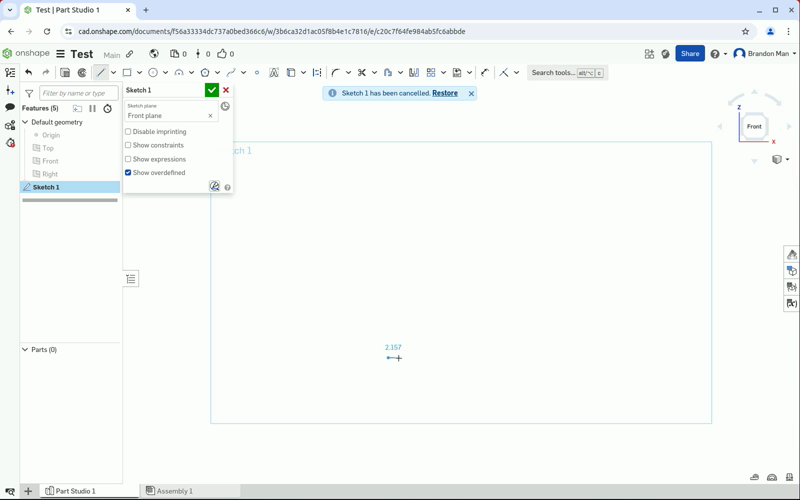
click(398, 357)
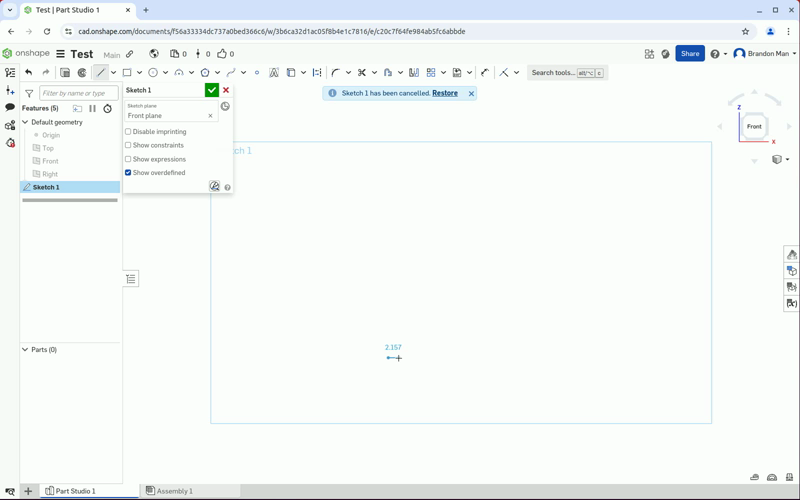
key_up(shift)
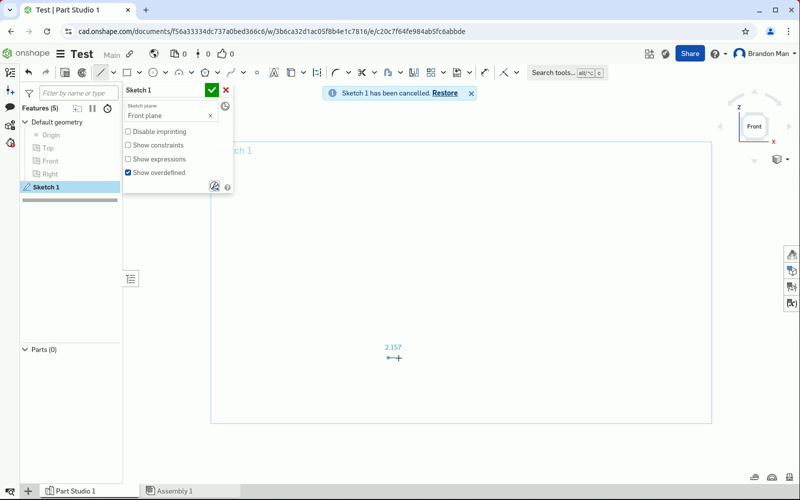
key_down(shift)
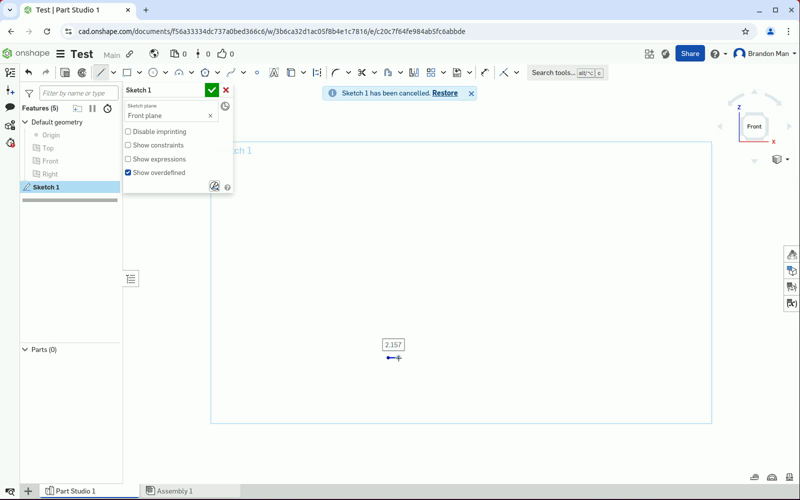
mouse_move(415, 293)
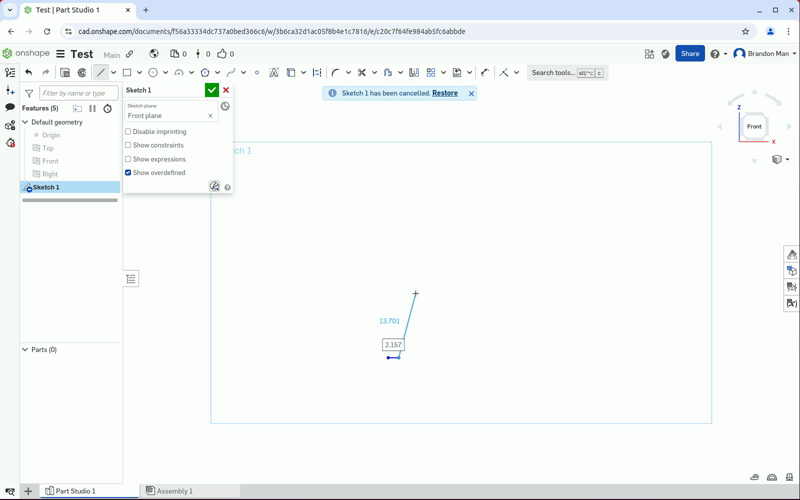
click(415, 293)
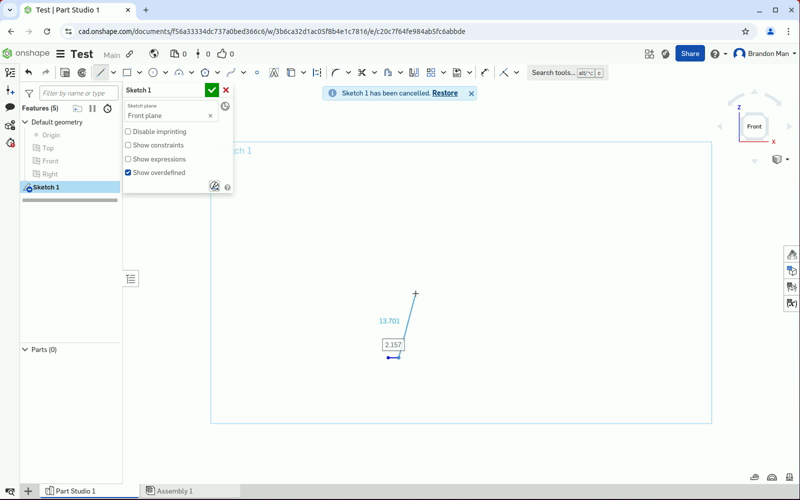
key_up(shift)
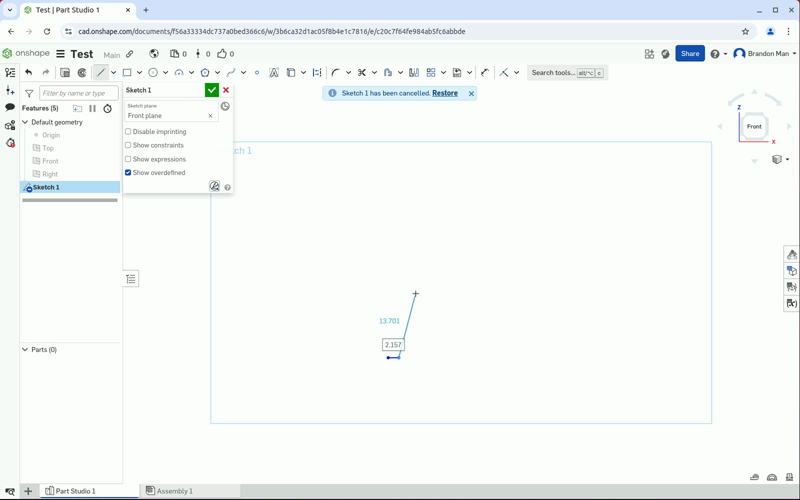
key_down(shift)
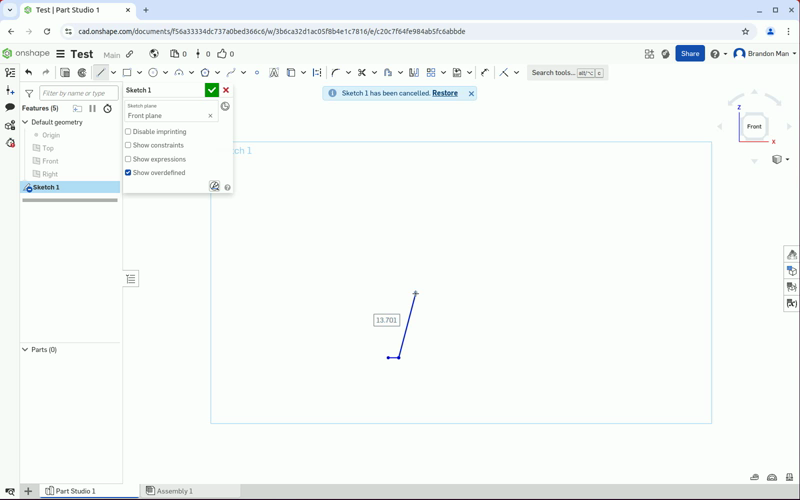
mouse_move(445, 293)
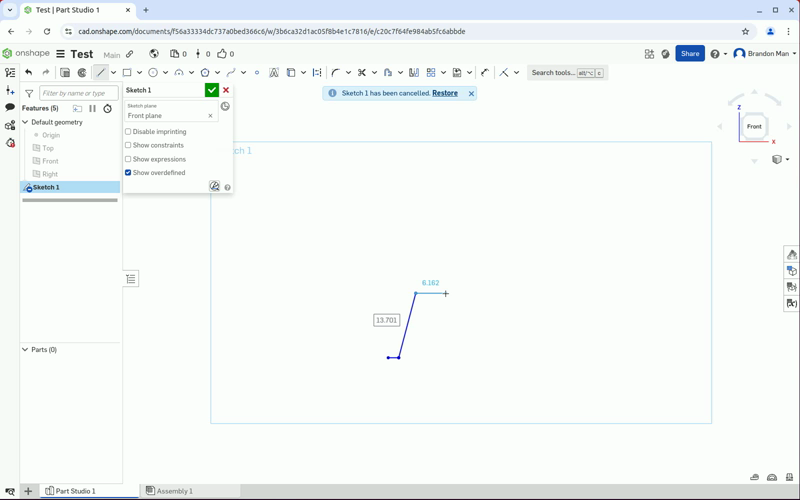
mouse_move(461, 293)
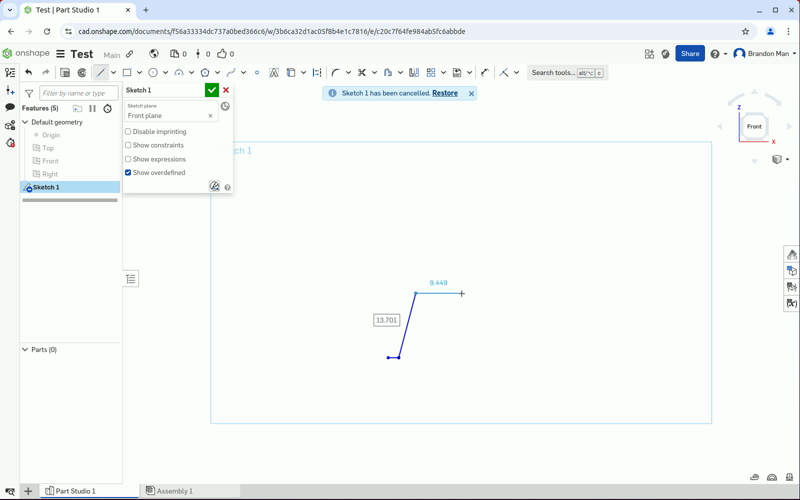
click(461, 293)
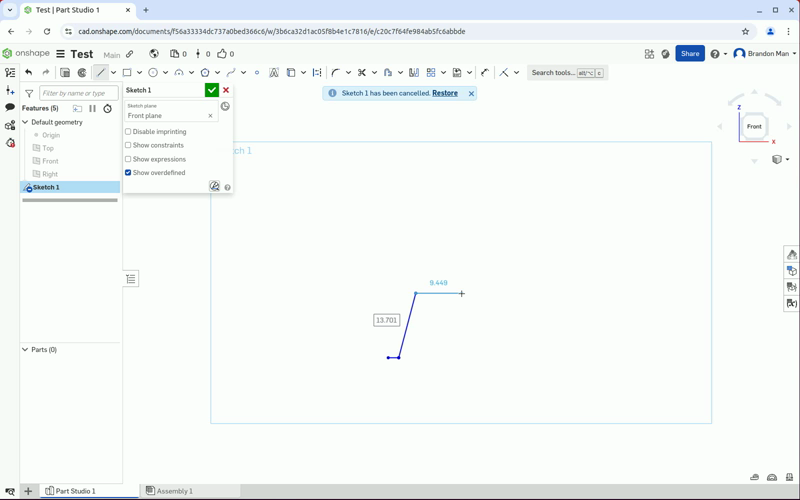
key_up(shift)
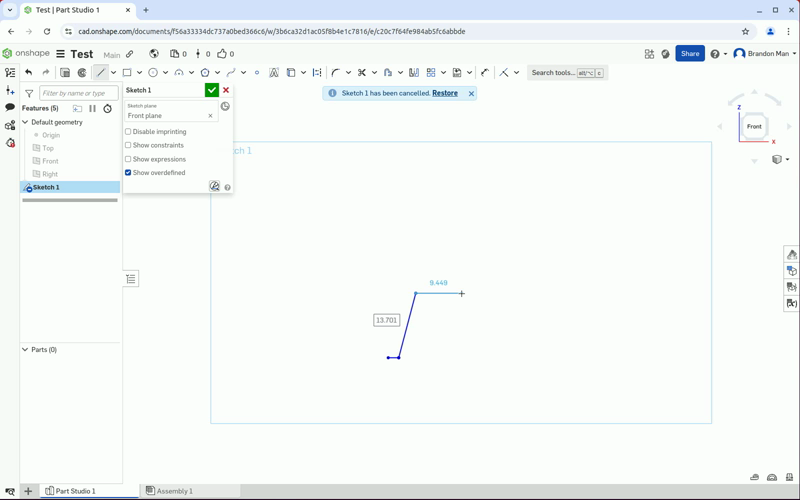
key_down(shift)
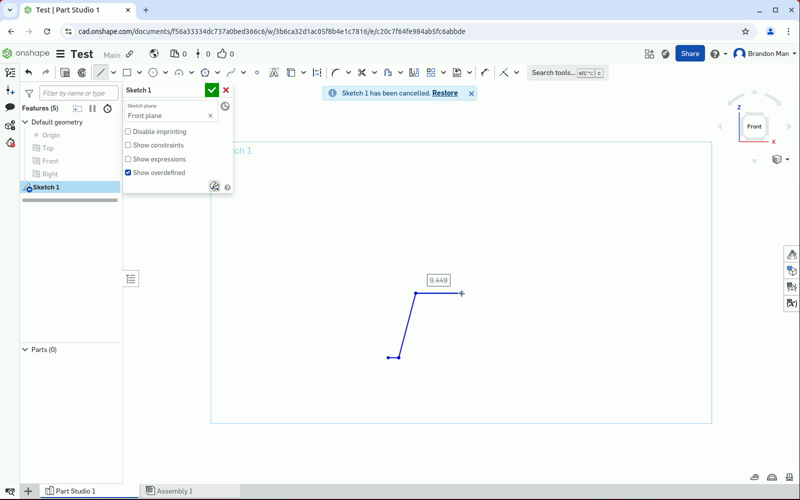
mouse_move(492, 293)
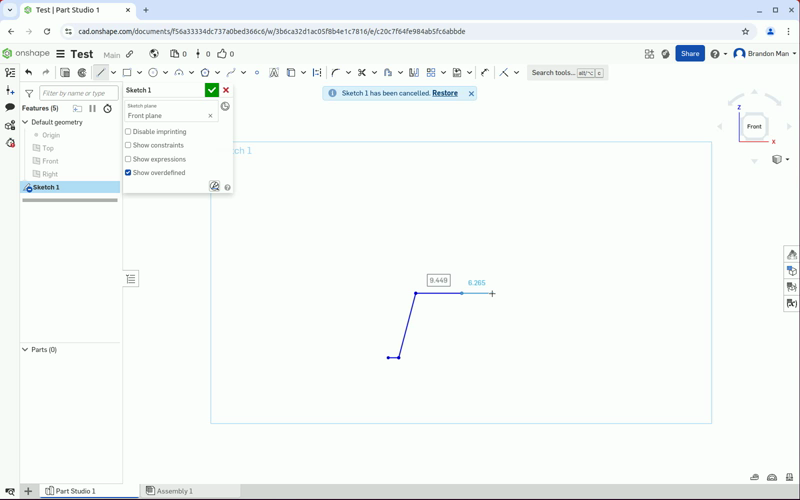
mouse_move(506, 293)
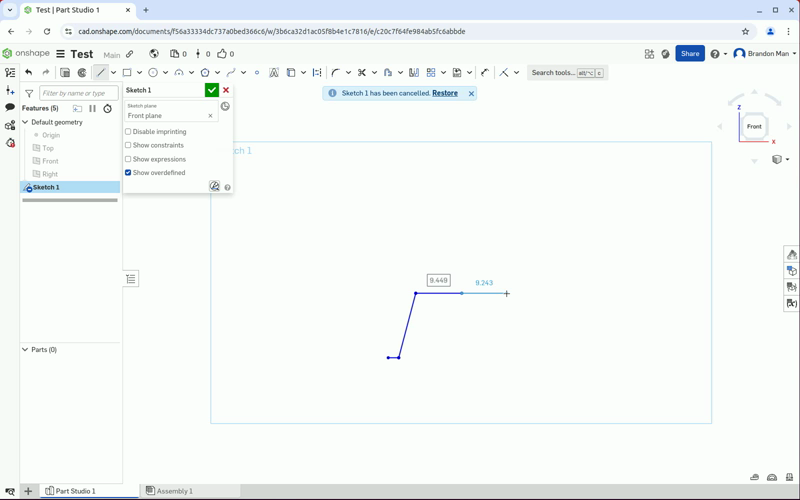
click(506, 293)
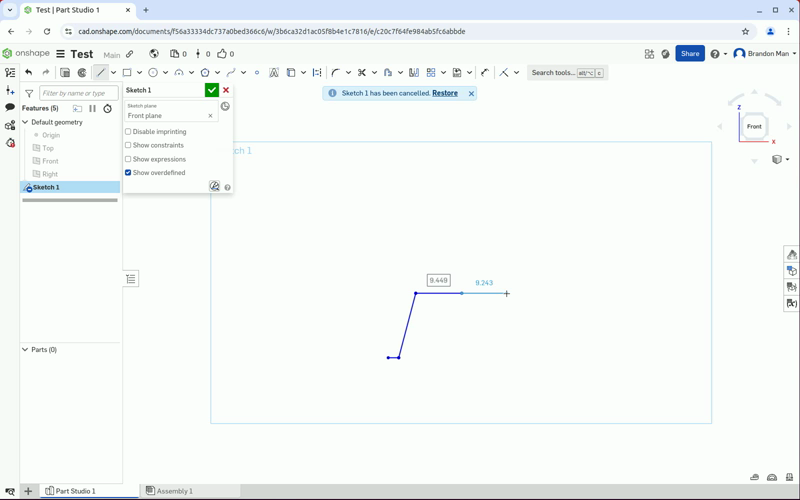
key_up(shift)
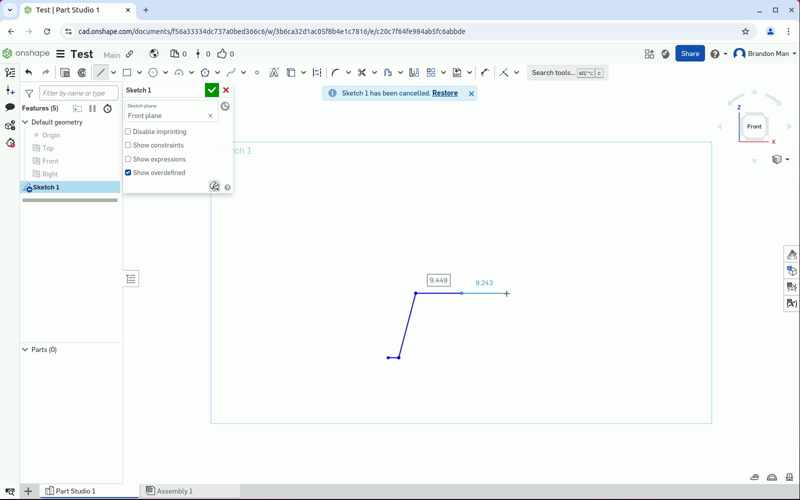
key_down(shift)
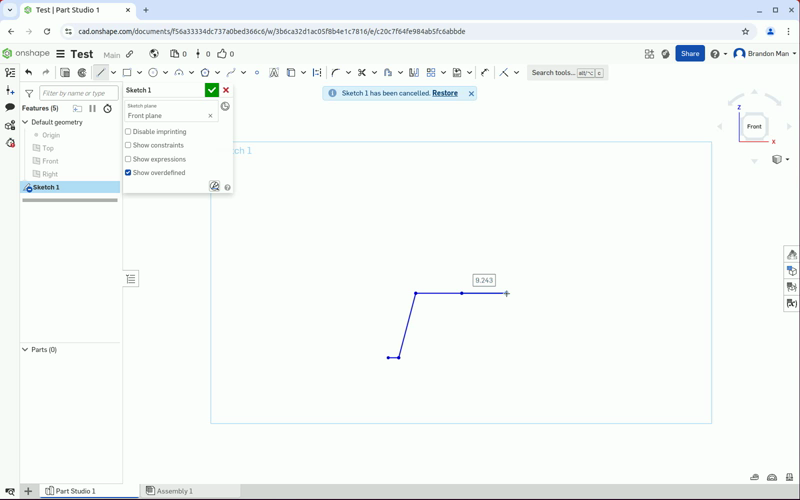
mouse_move(523, 357)
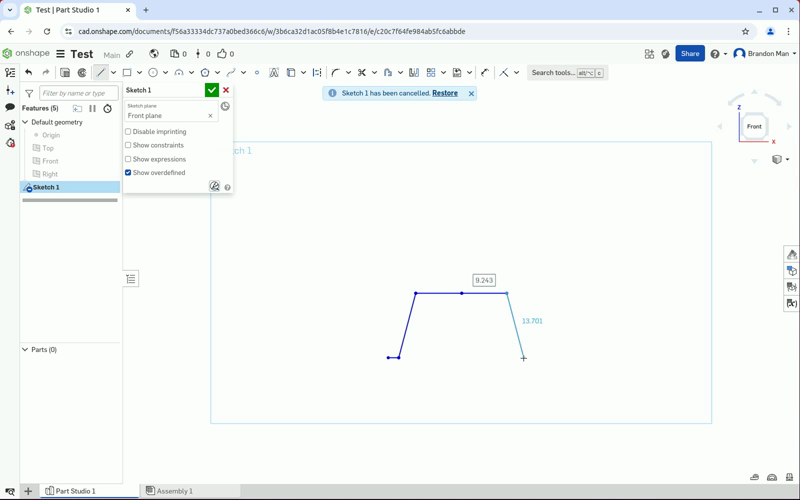
click(523, 357)
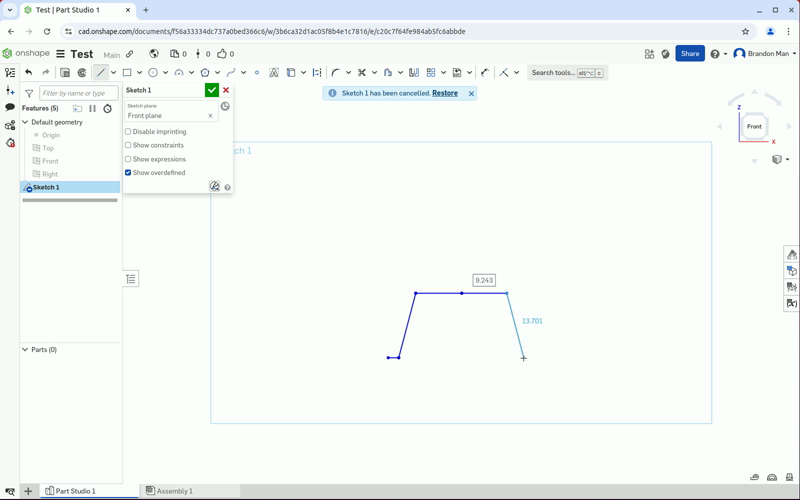
key_up(shift)
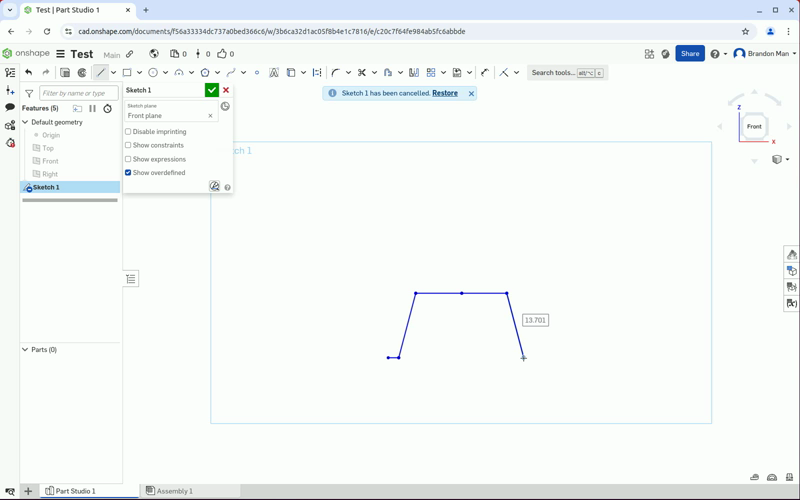
key_down(shift)
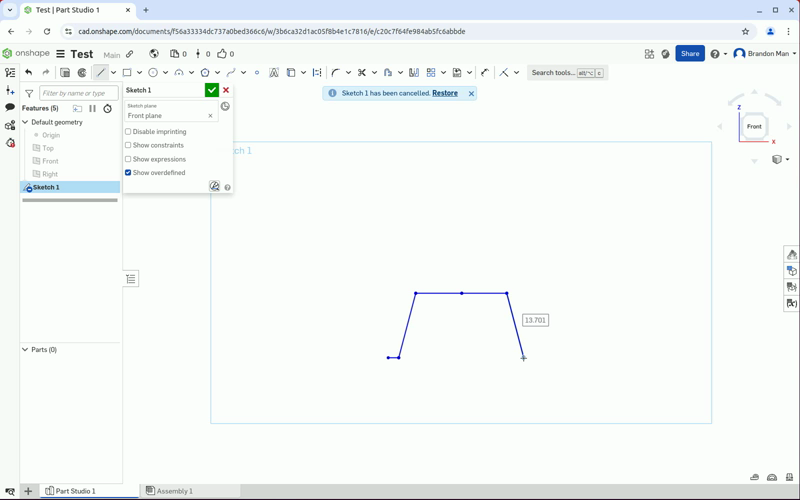
mouse_move(553, 357)
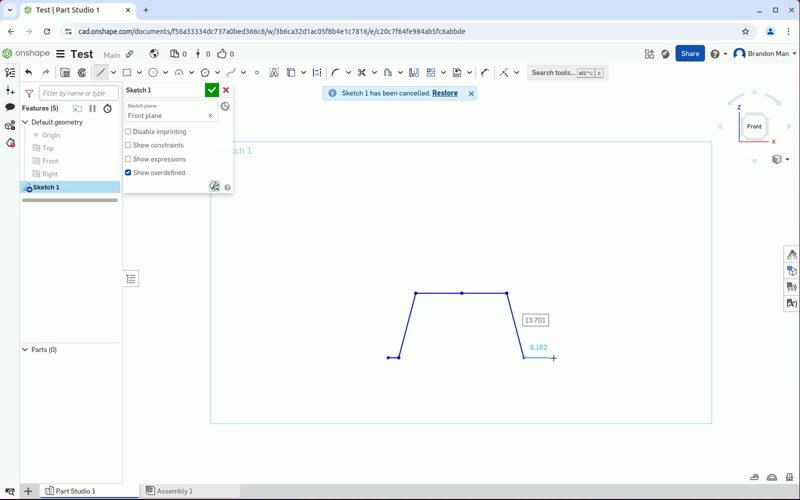
mouse_move(534, 357)
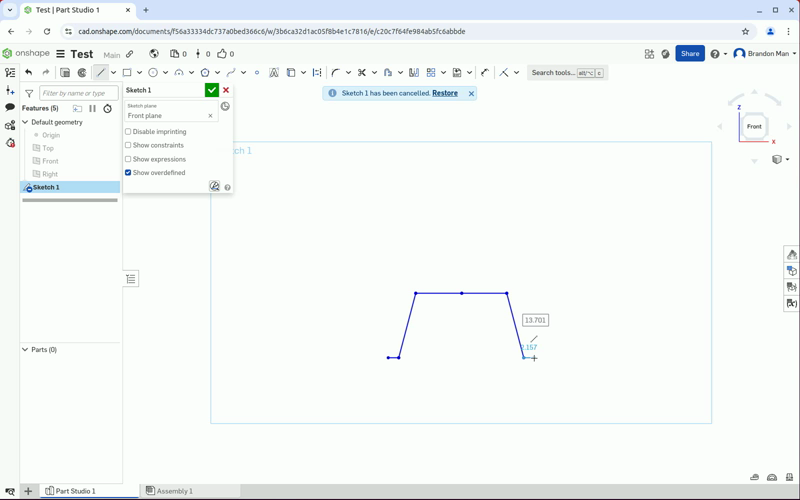
click(534, 357)
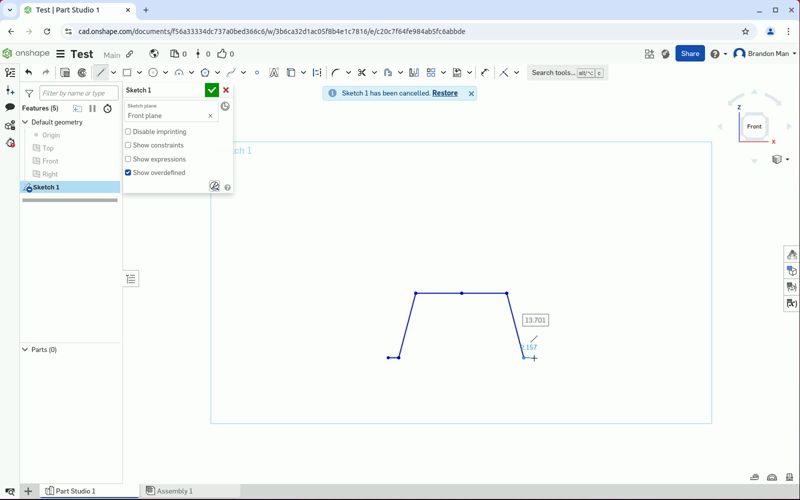
key_up(shift)
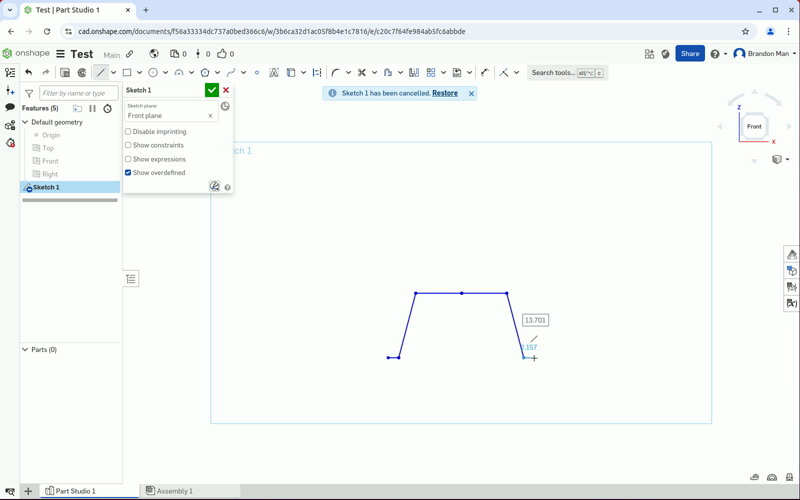
key_down(shift)
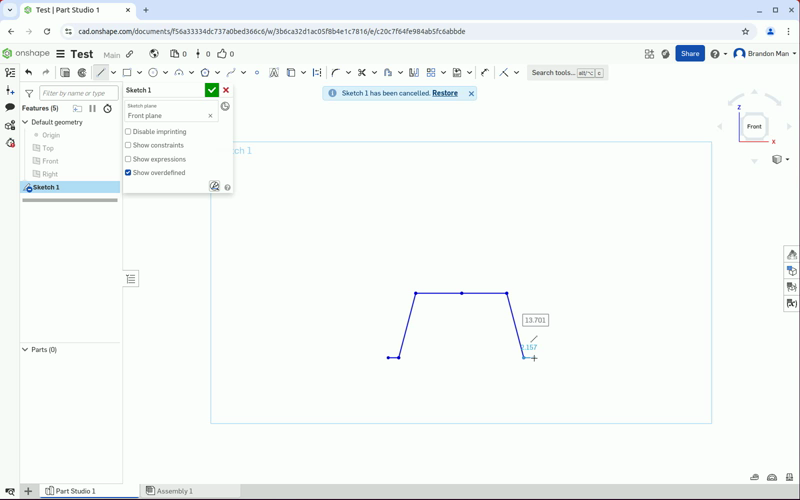
mouse_move(514, 282)
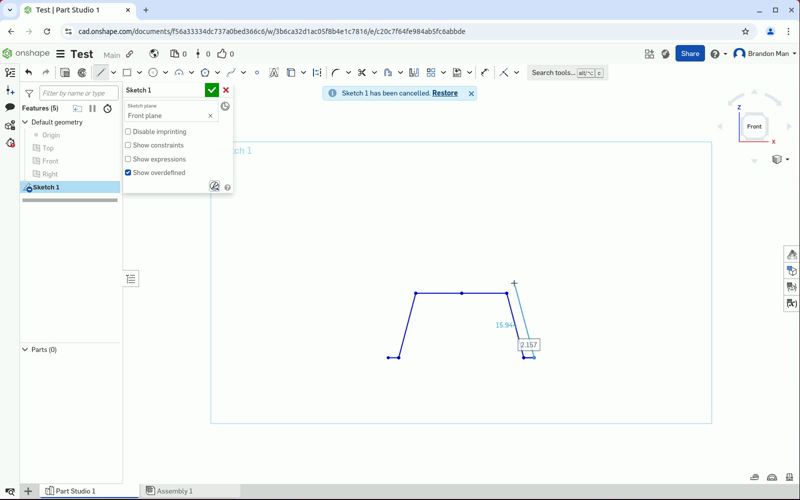
click(514, 282)
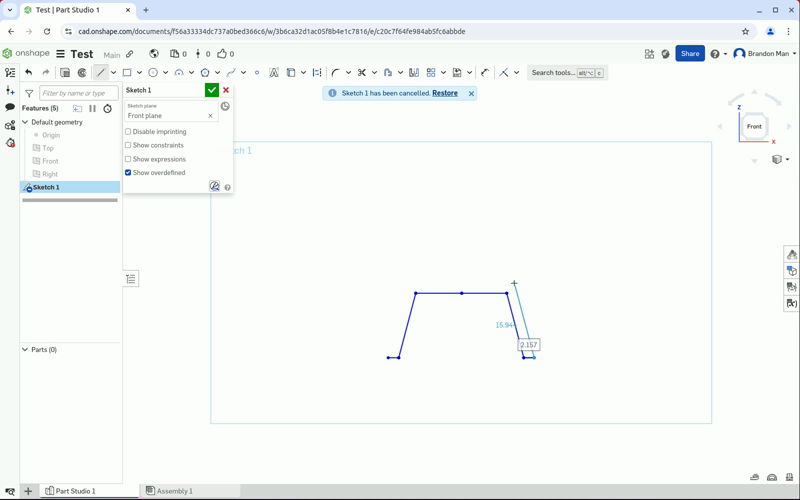
key_up(shift)
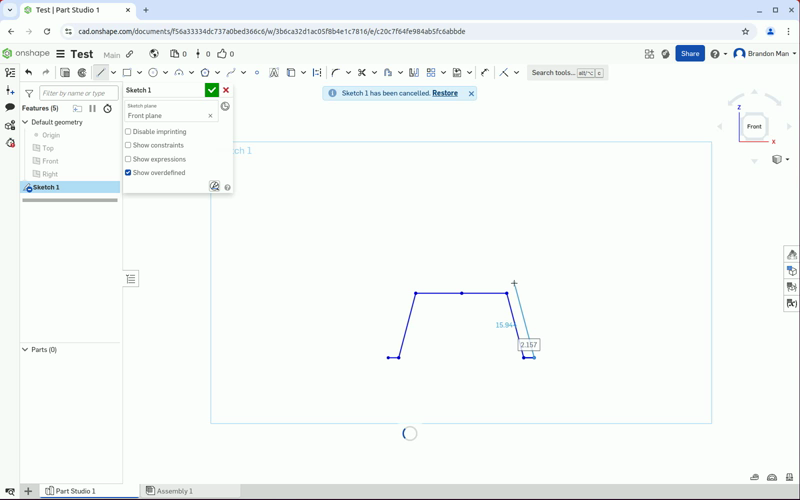
key_down(shift)
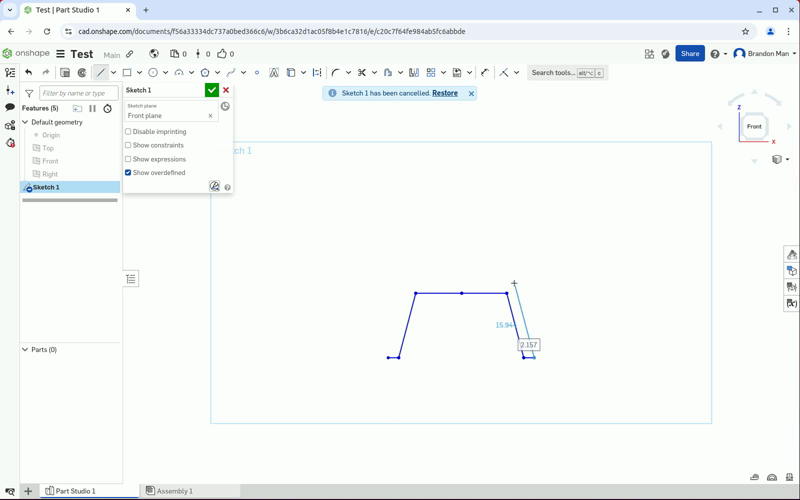
mouse_move(544, 282)
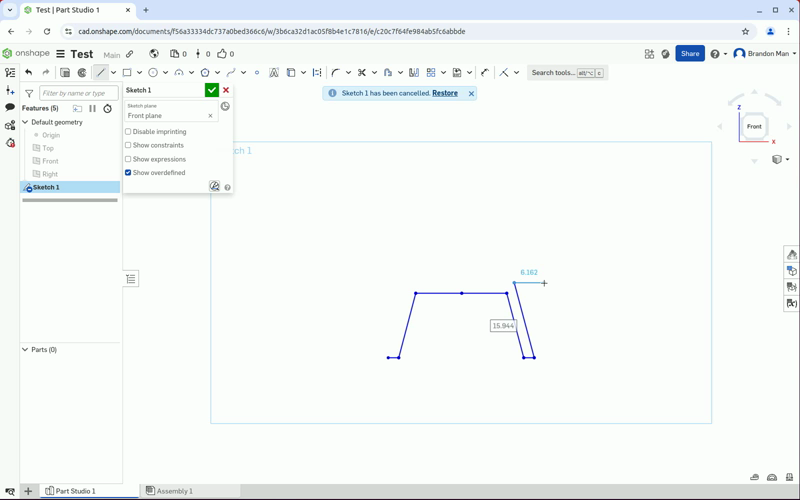
mouse_move(461, 282)
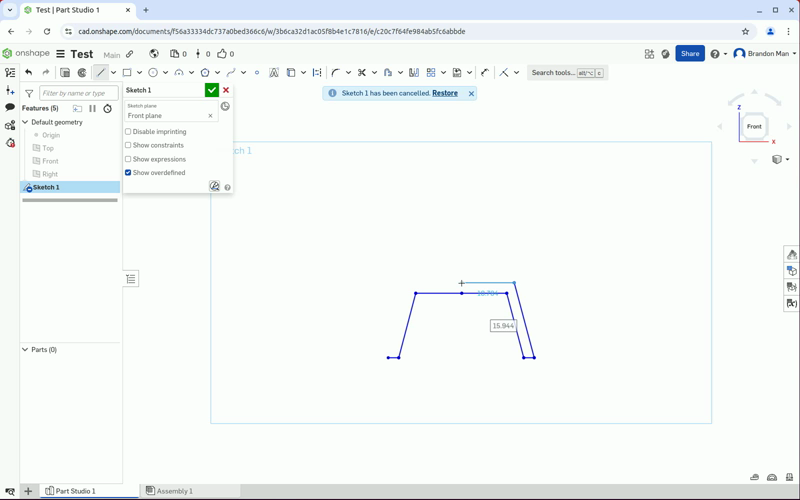
click(461, 282)
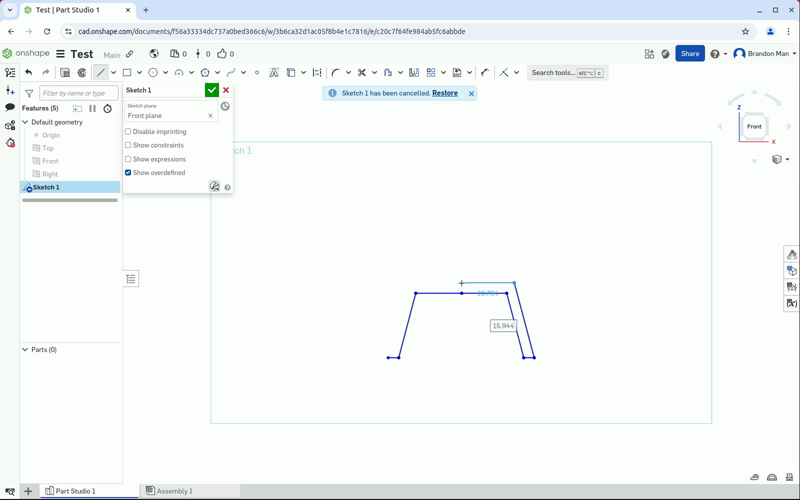
key_up(shift)
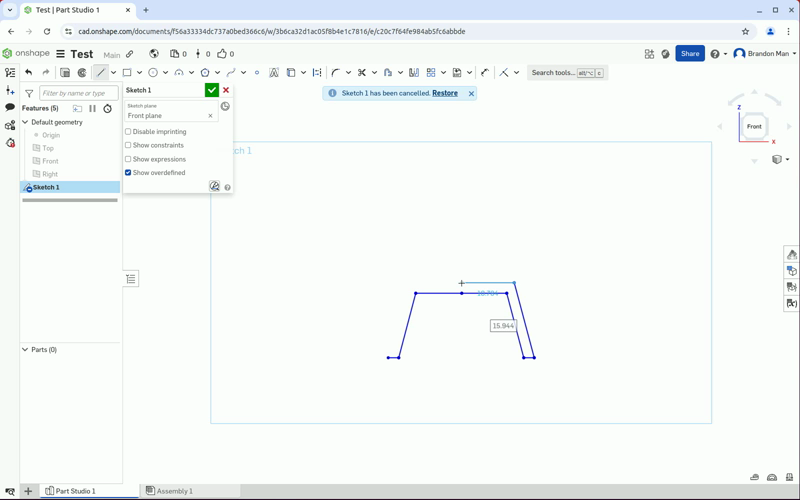
key_down(shift)
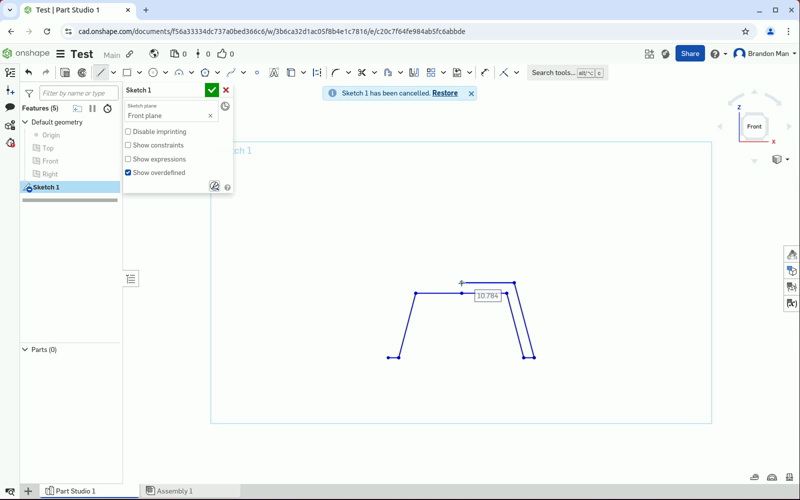
mouse_move(492, 282)
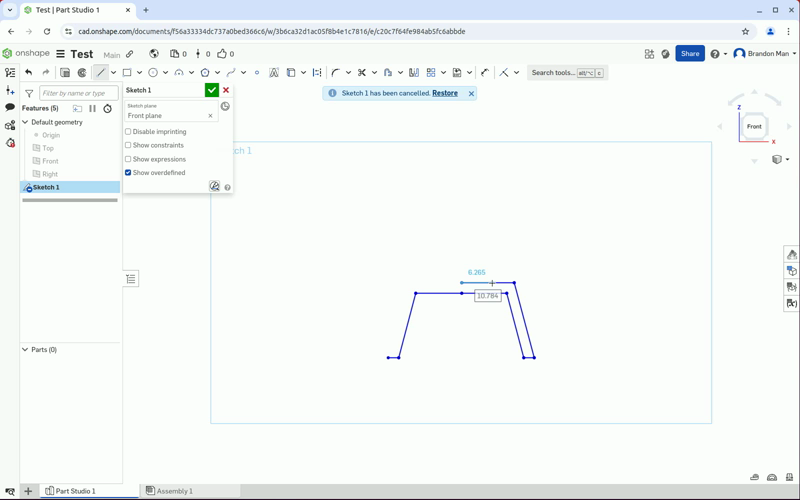
mouse_move(408, 282)
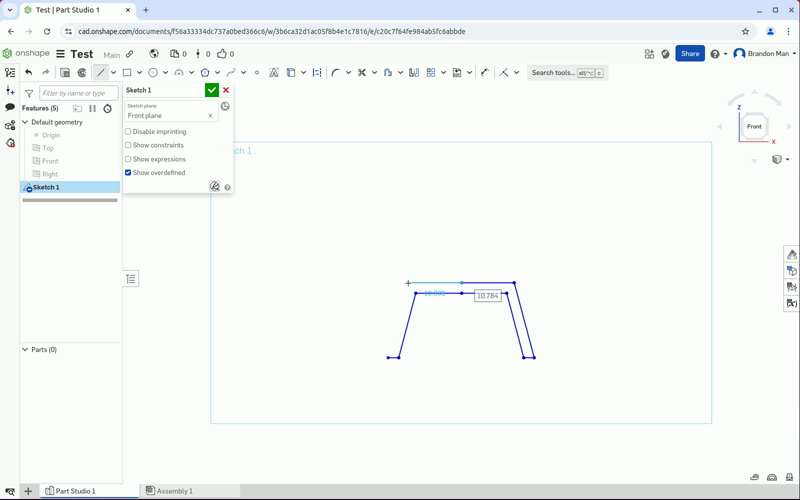
click(408, 282)
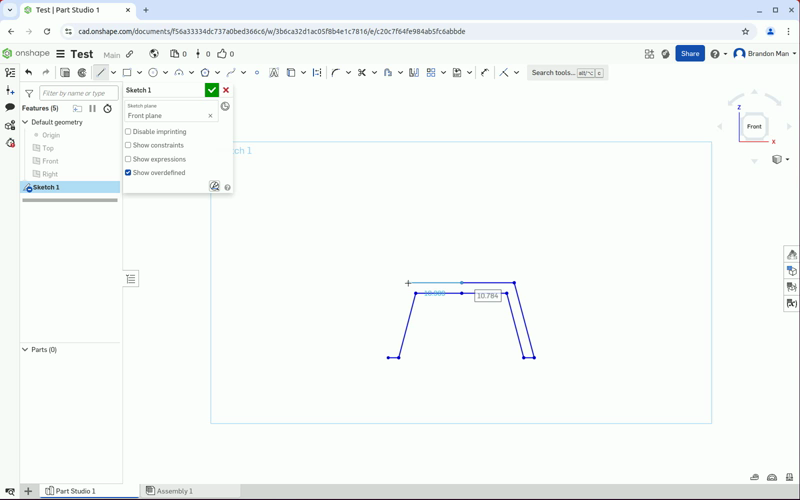
key_up(shift)
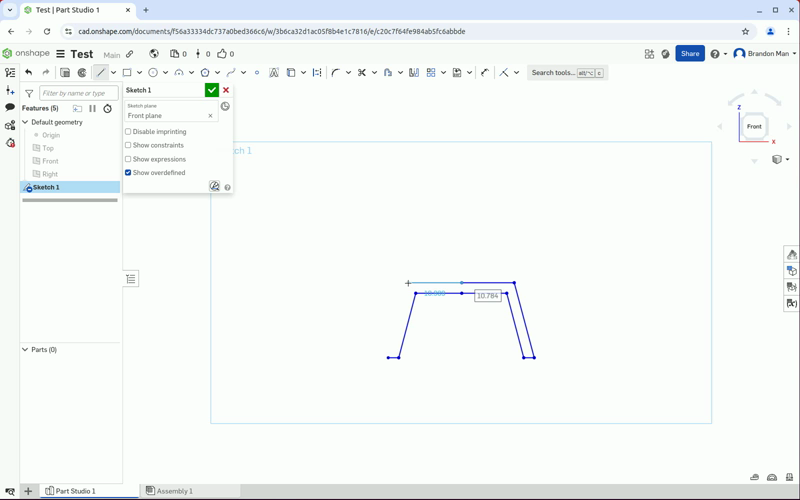
key_down(shift)
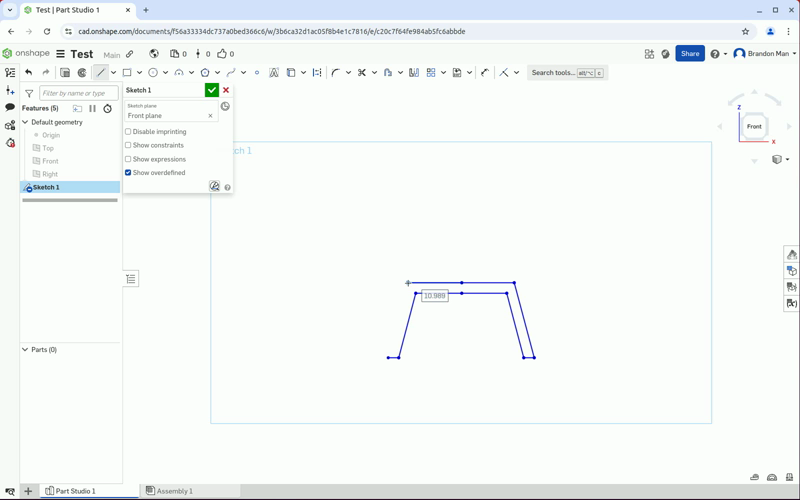
mouse_move(388, 357)
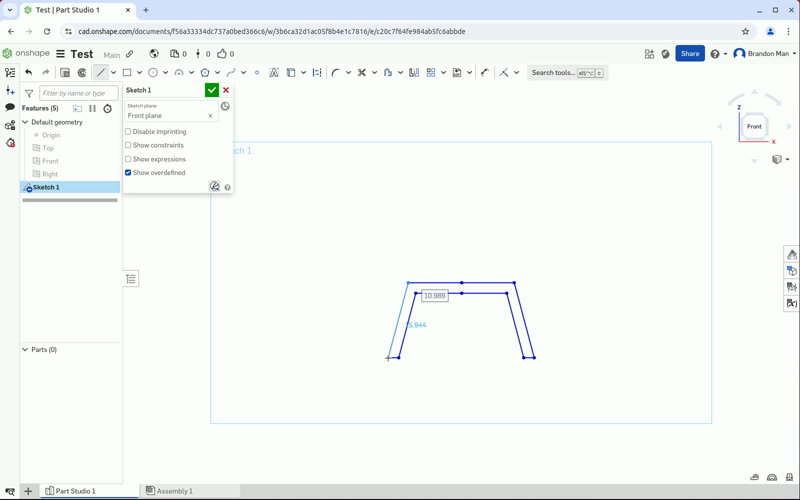
key_up(shift)
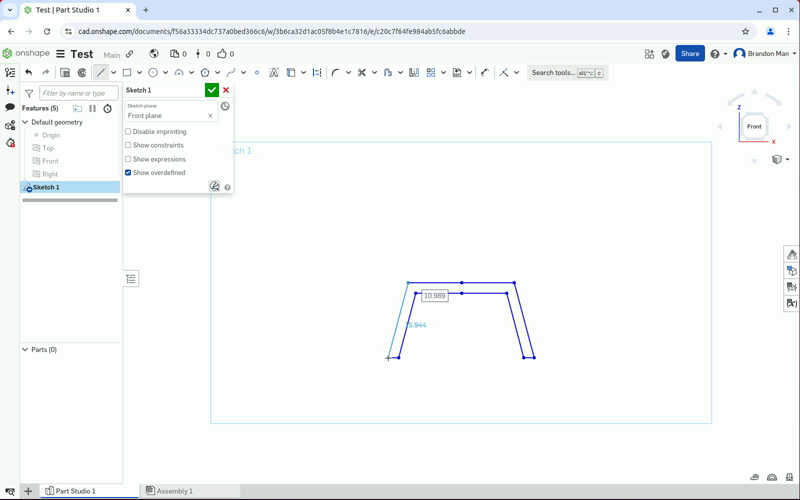
click(388, 357)
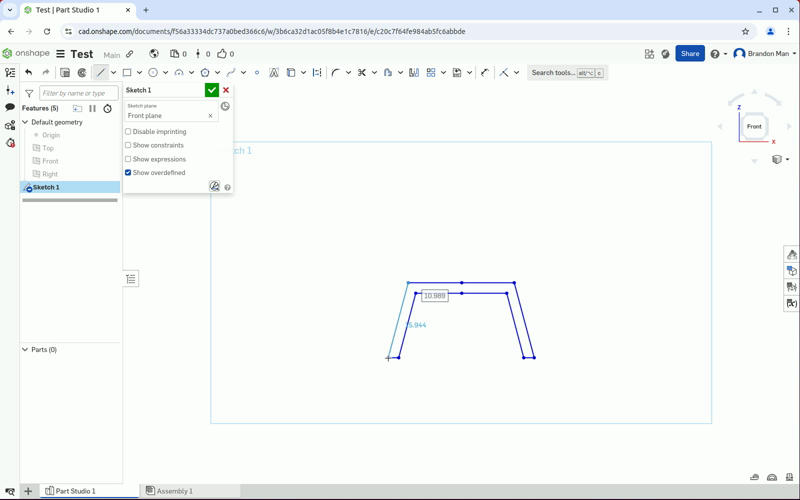
key(esc)
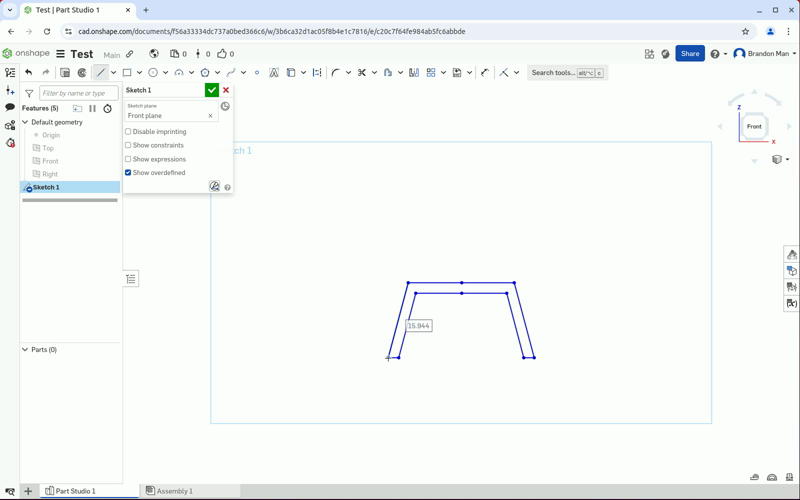
mouse_move(520, 316)
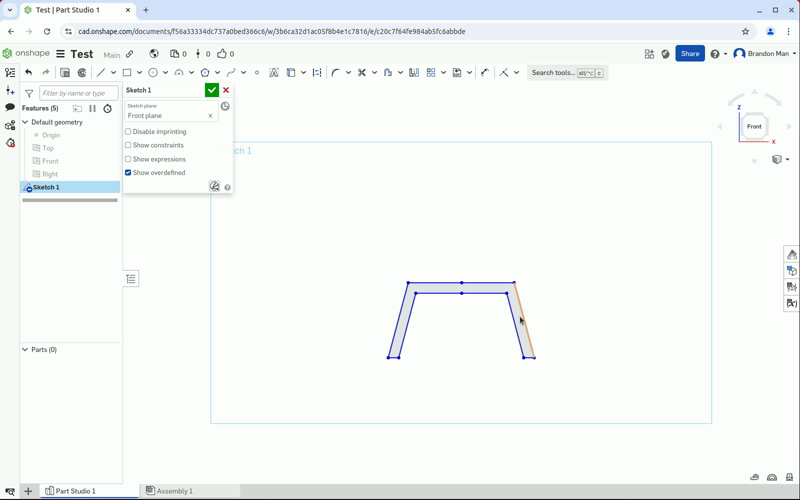
click(520, 316)
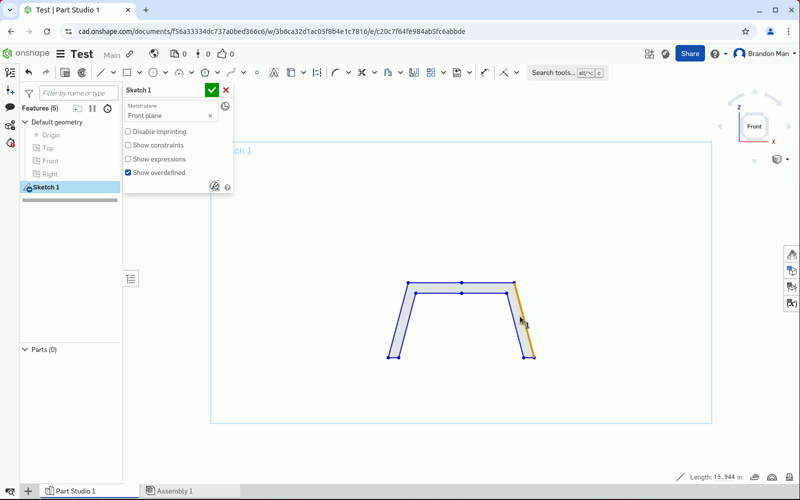
mouse_move(73, 352)
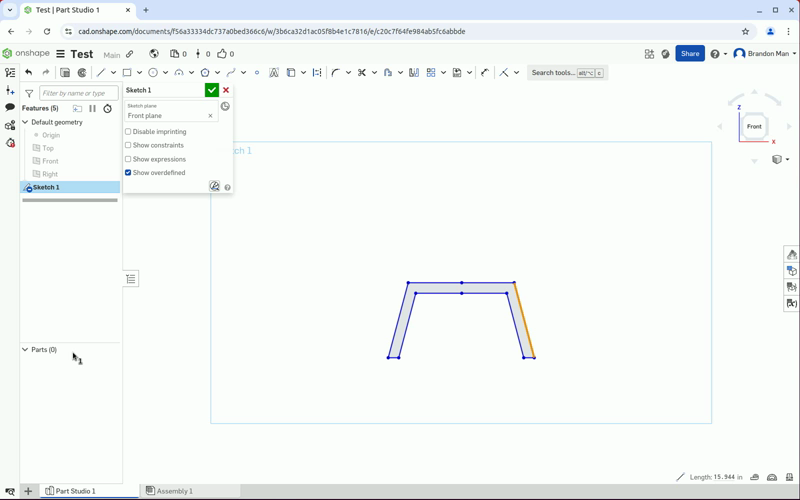
key(shift+y)
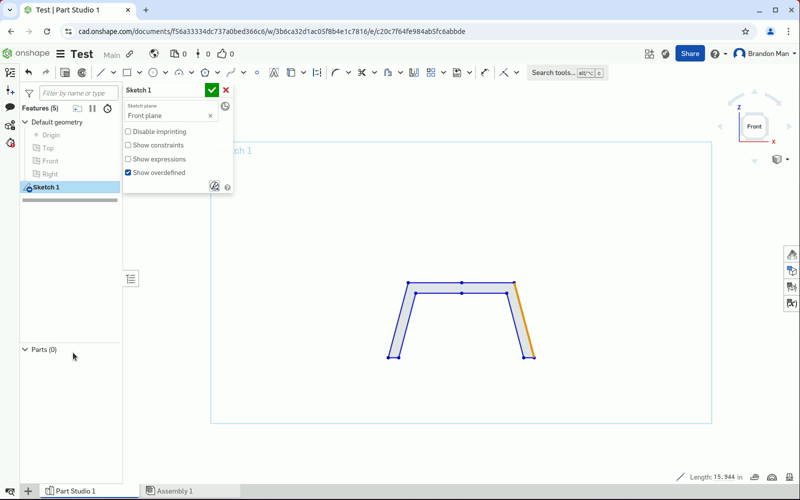
key(shift+e)
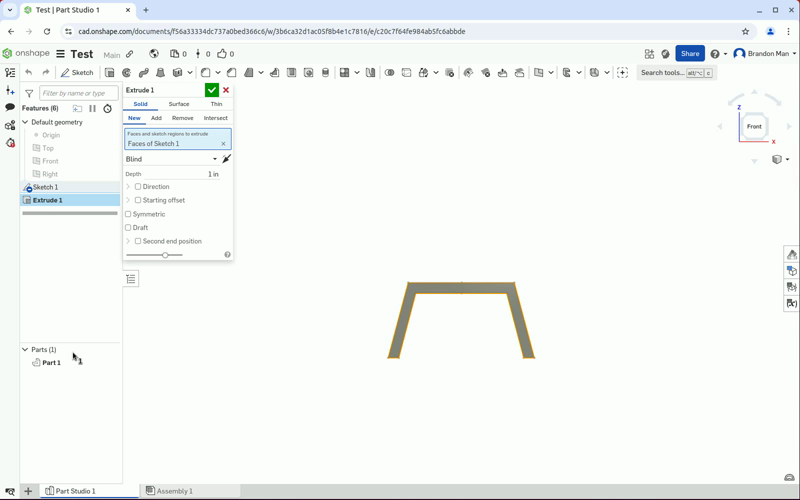
mouse_move(143, 106)
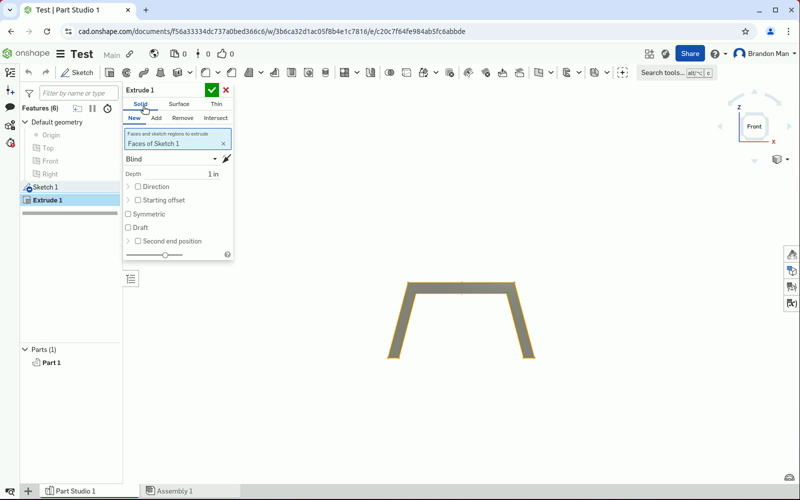
click(143, 106)
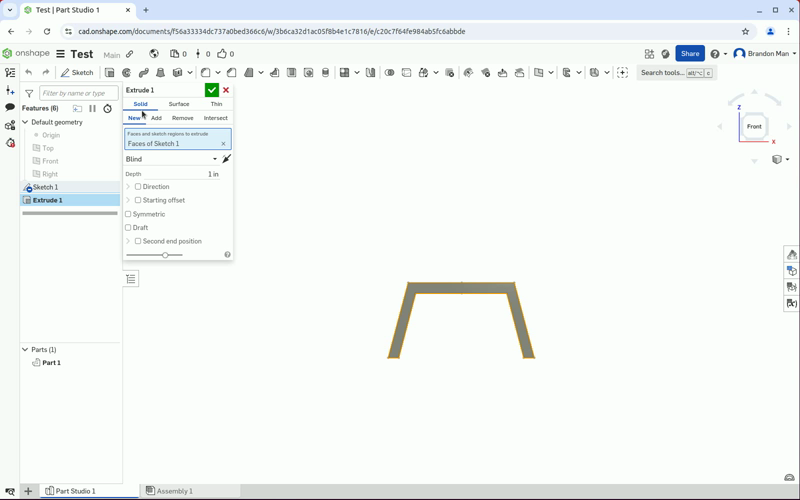
mouse_move(137, 120)
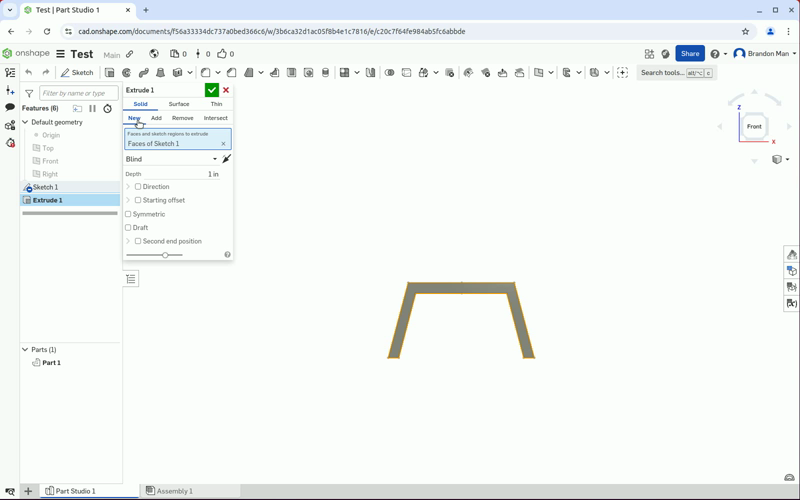
click(137, 120)
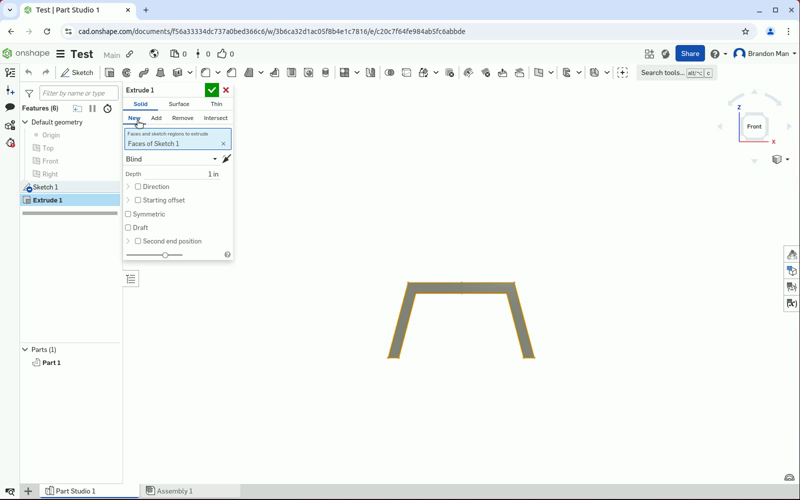
key(tab, 4)
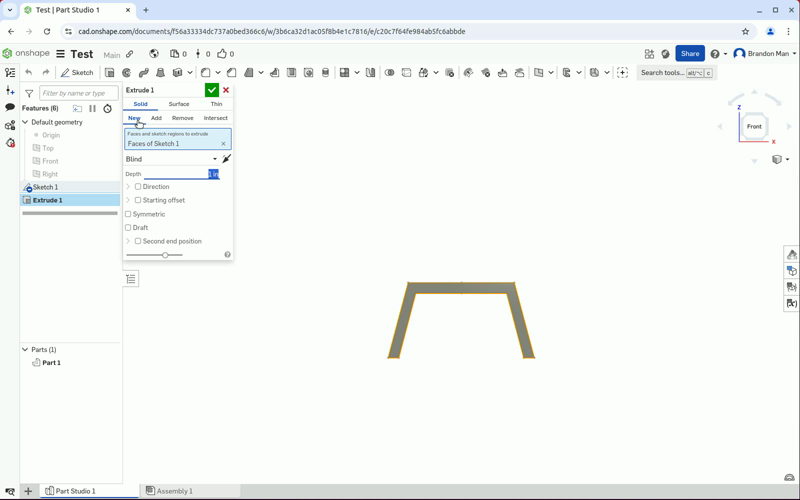
text(0.481)
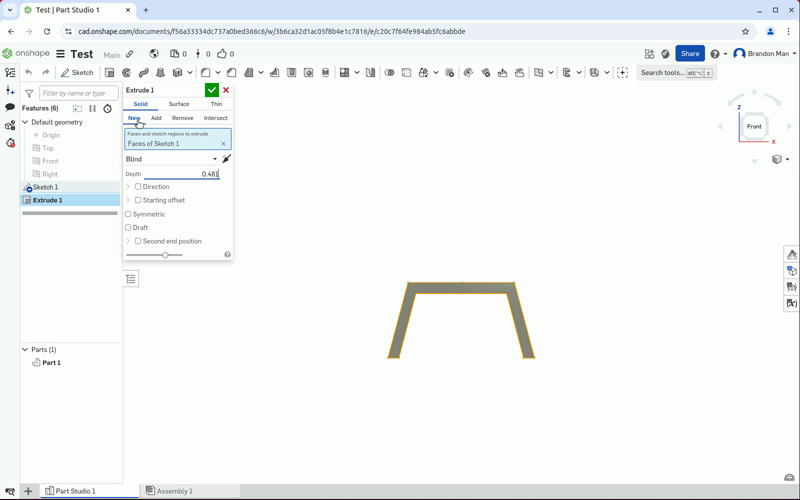
key(enter)
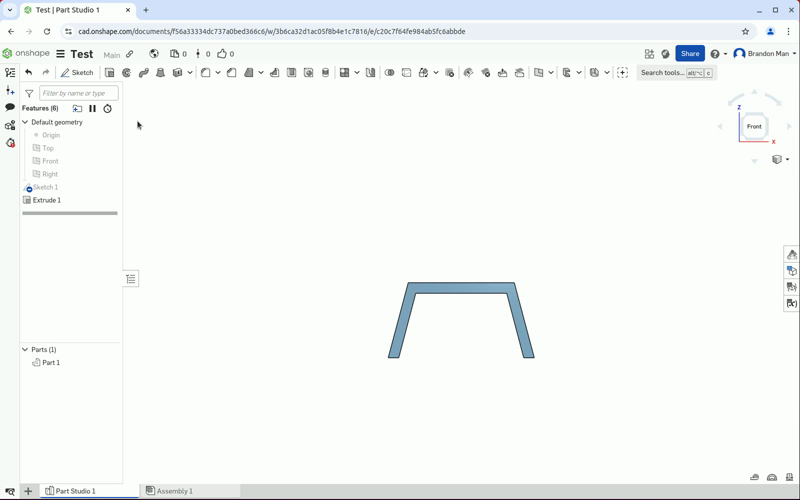
key(shift+h)
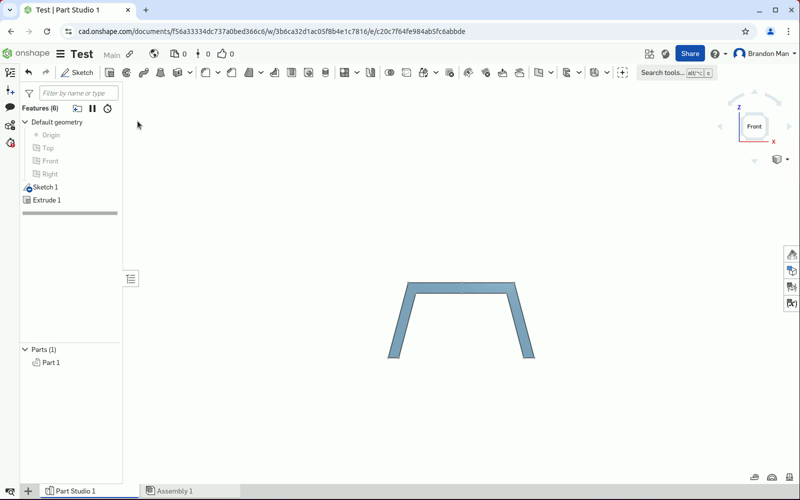
key(shift+h)
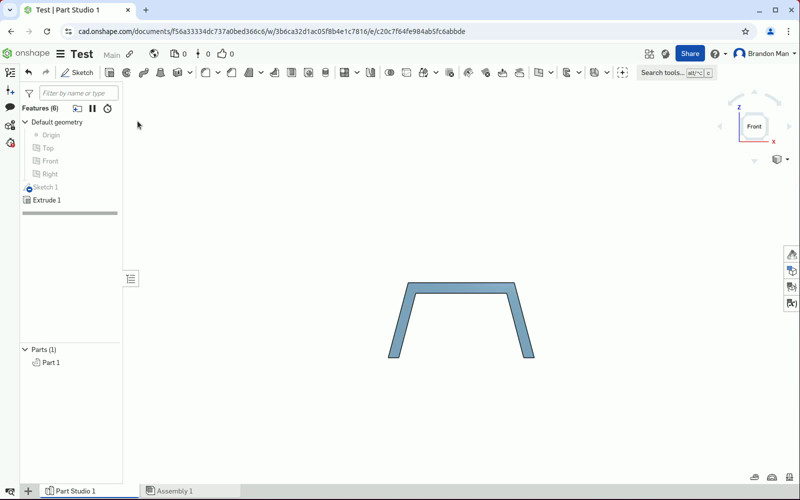
mouse_move(73, 189)
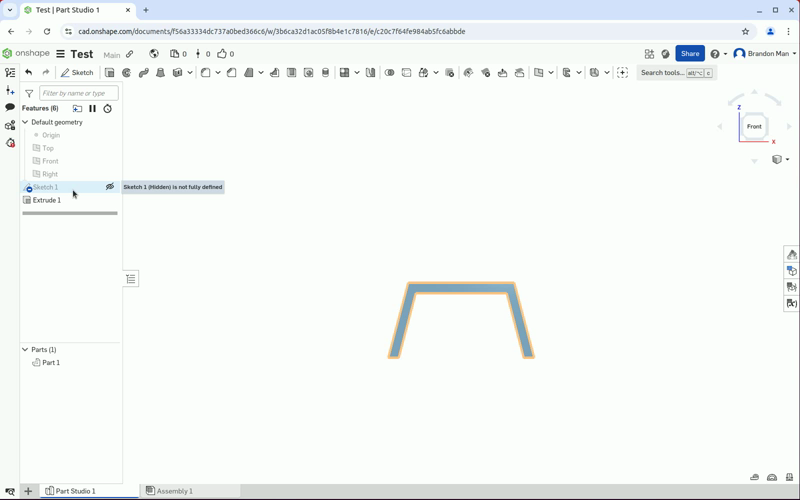
click(73, 189)
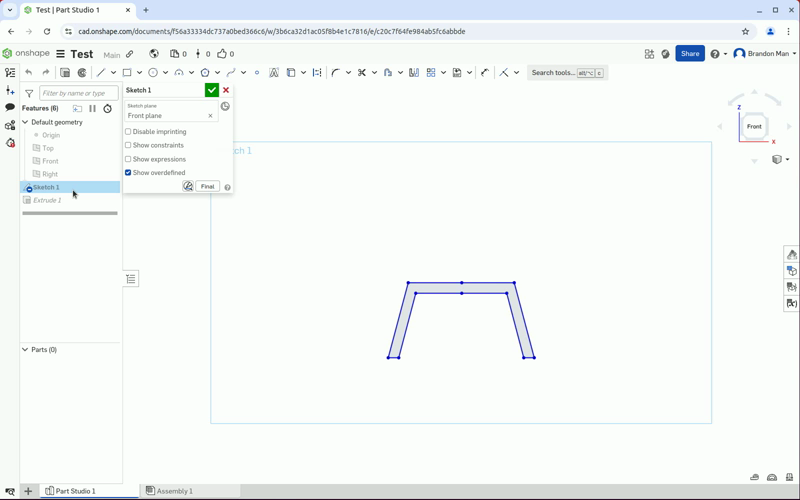
mouse_move(229, 92)
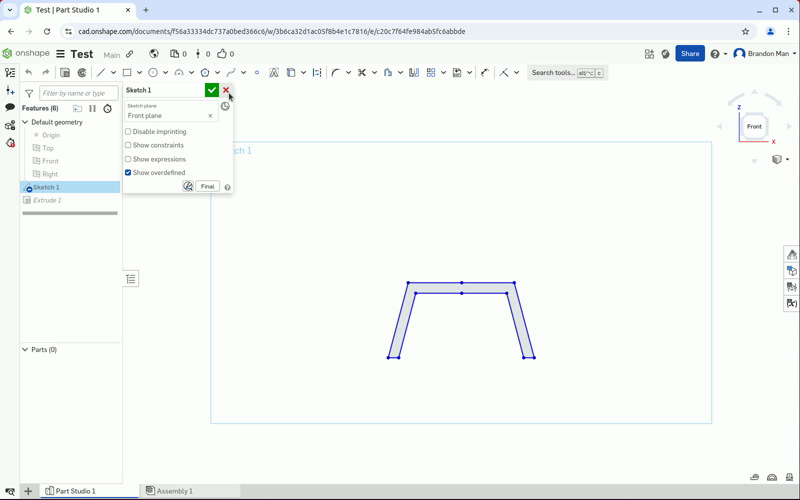
click(229, 92)
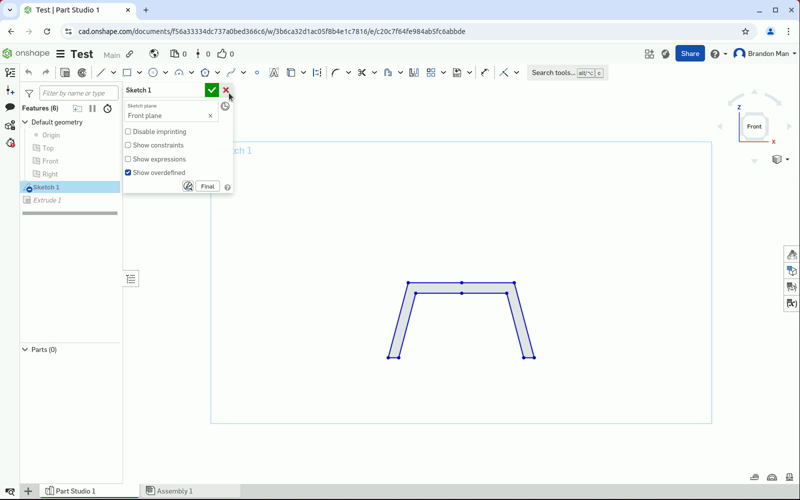
key(shift+s)
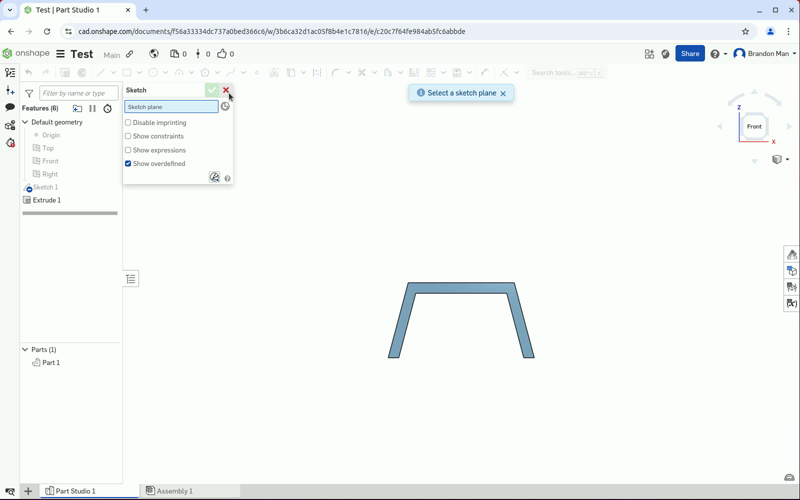
mouse_move(73, 163)
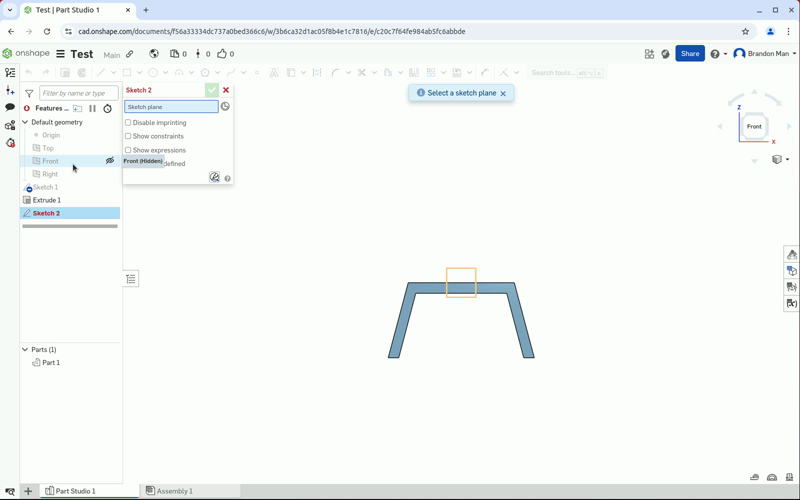
click(73, 163)
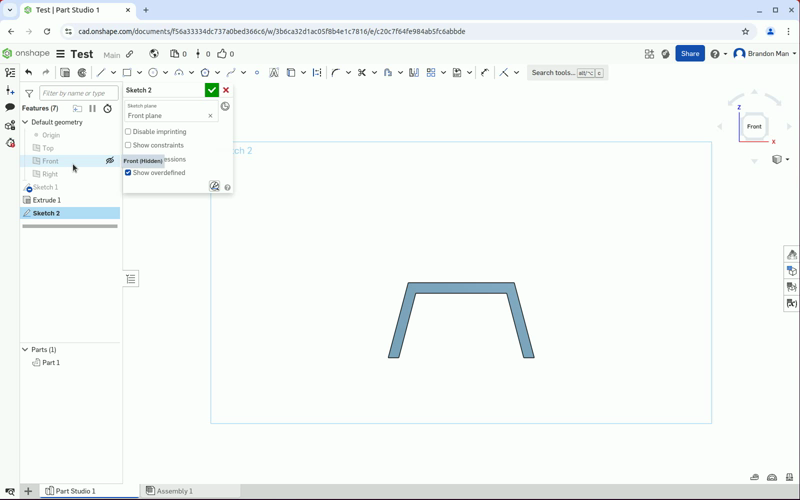
mouse_move(73, 352)
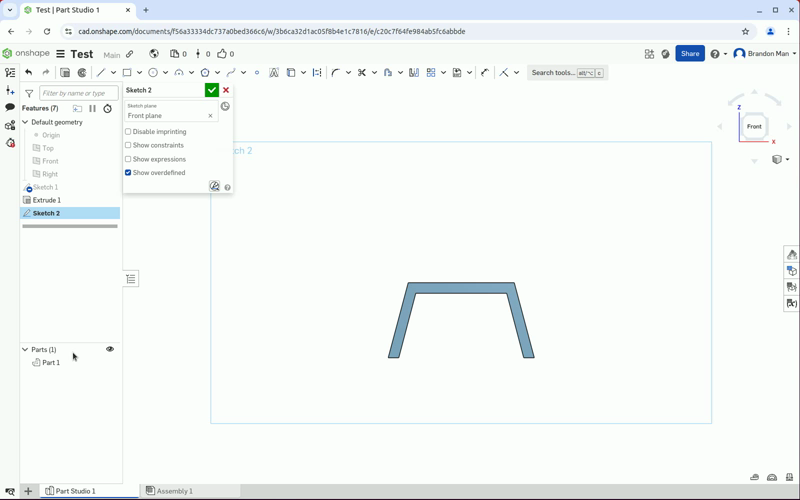
key(y)
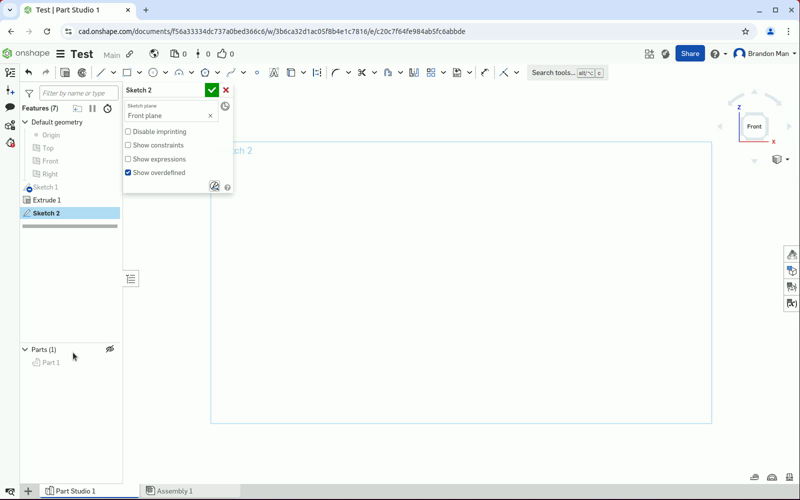
key(l)
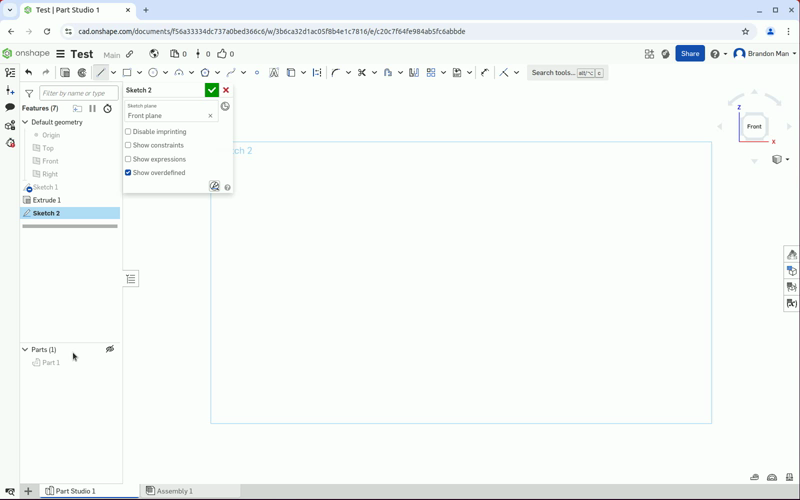
key_down(shift)
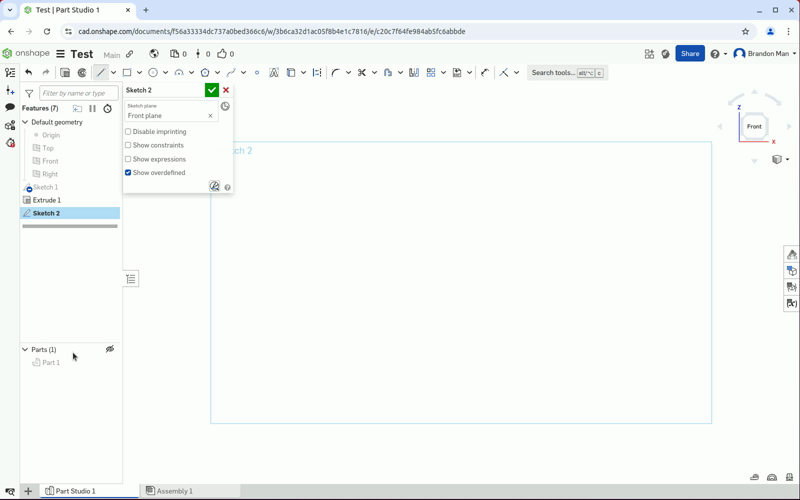
mouse_move(417, 245)
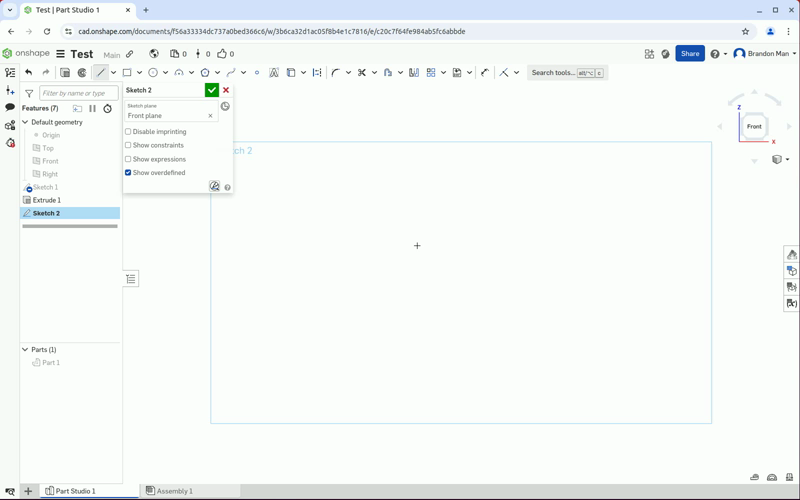
click(417, 245)
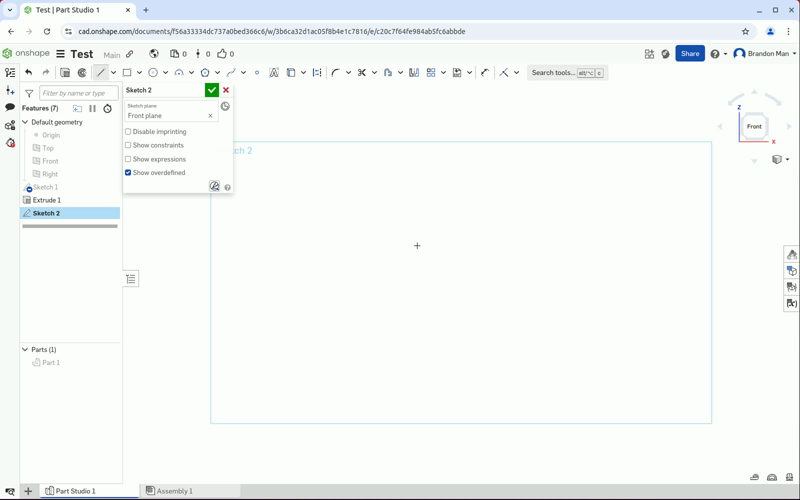
key_up(shift)
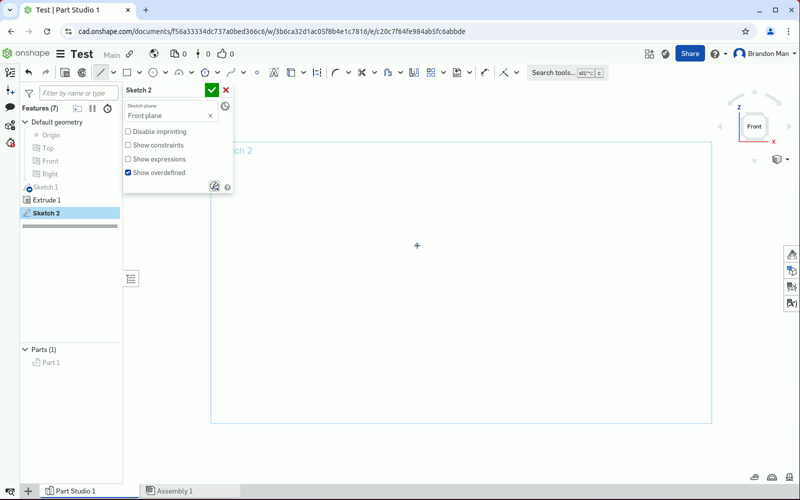
key_down(shift)
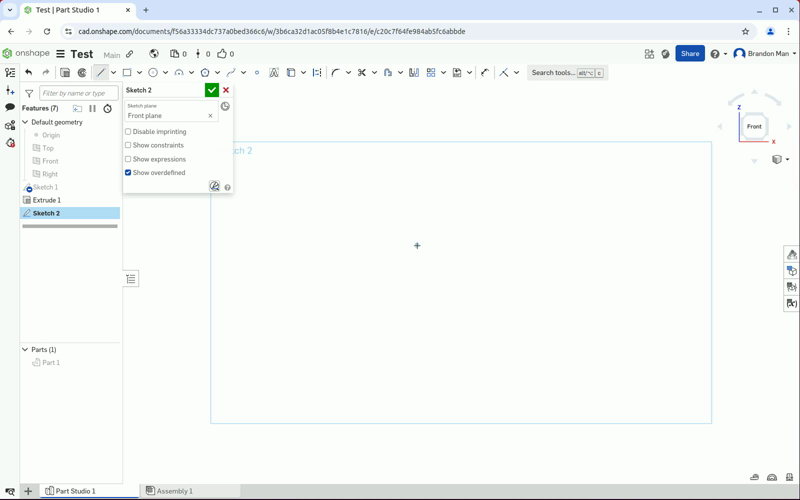
mouse_move(447, 245)
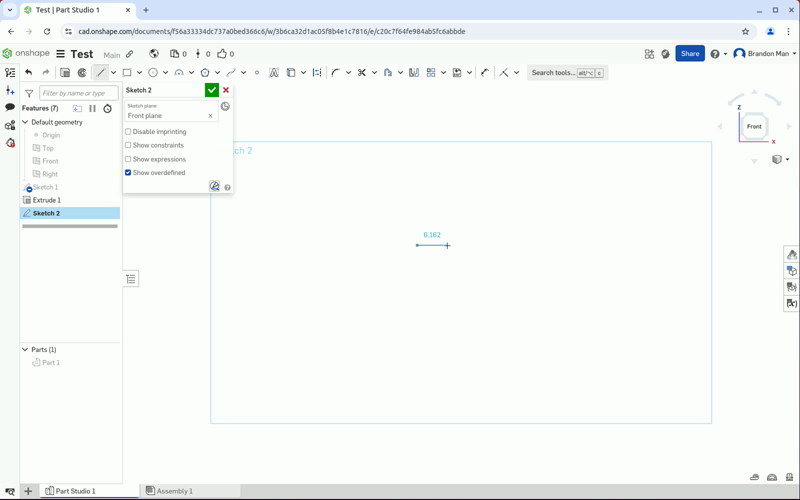
mouse_move(427, 245)
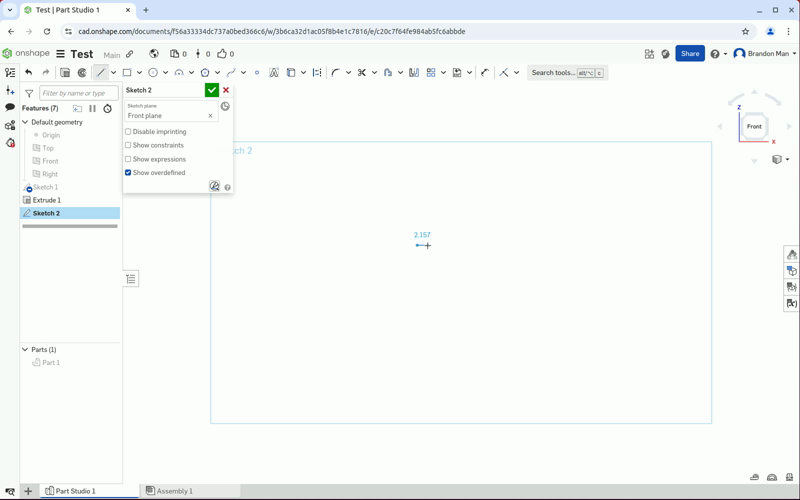
click(427, 245)
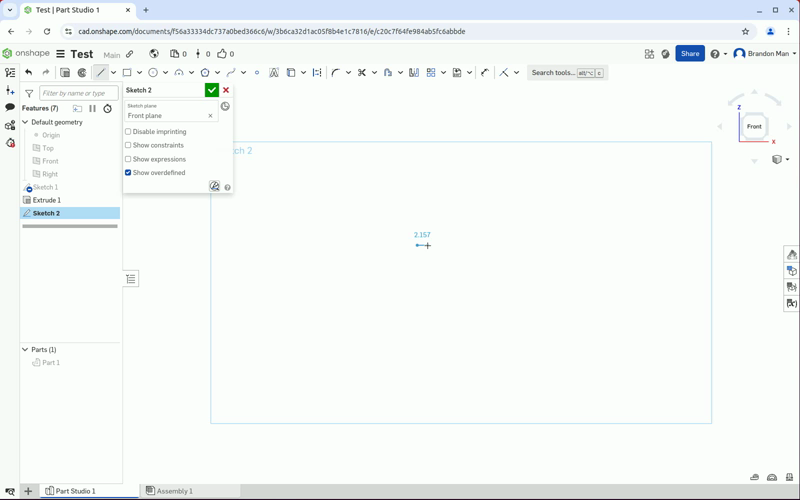
key_up(shift)
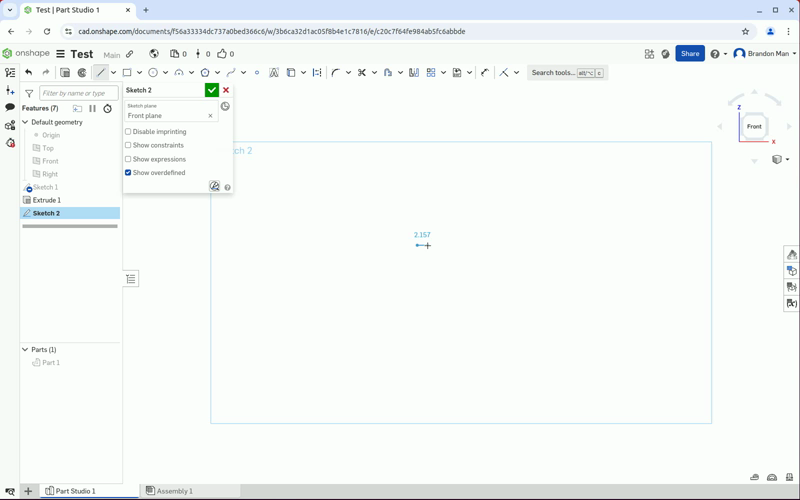
key_down(shift)
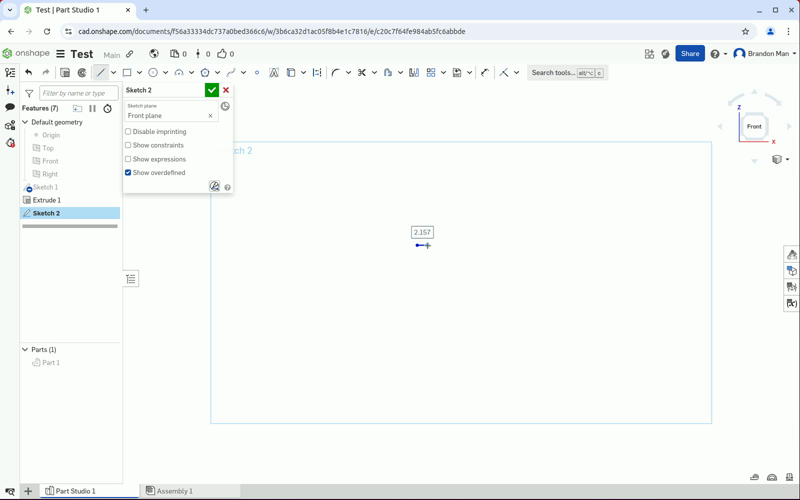
mouse_move(445, 179)
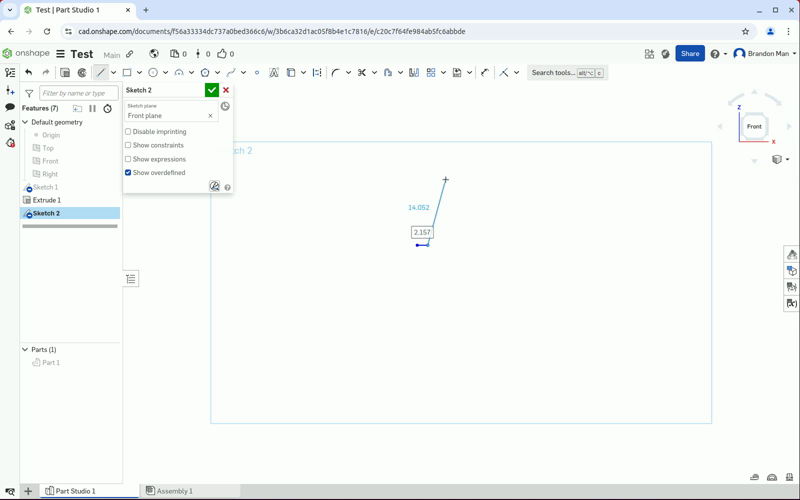
click(445, 179)
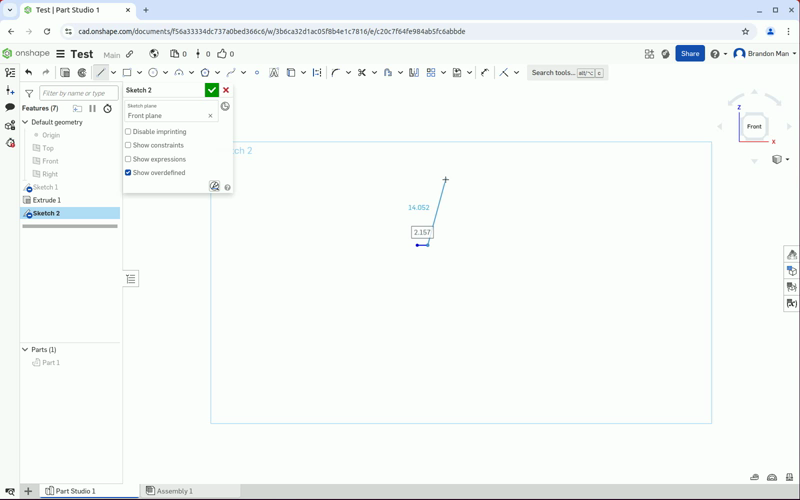
key_up(shift)
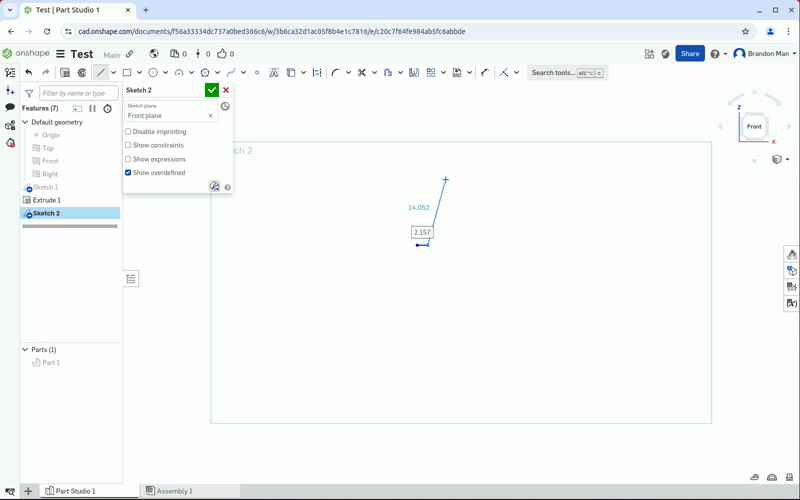
key_down(shift)
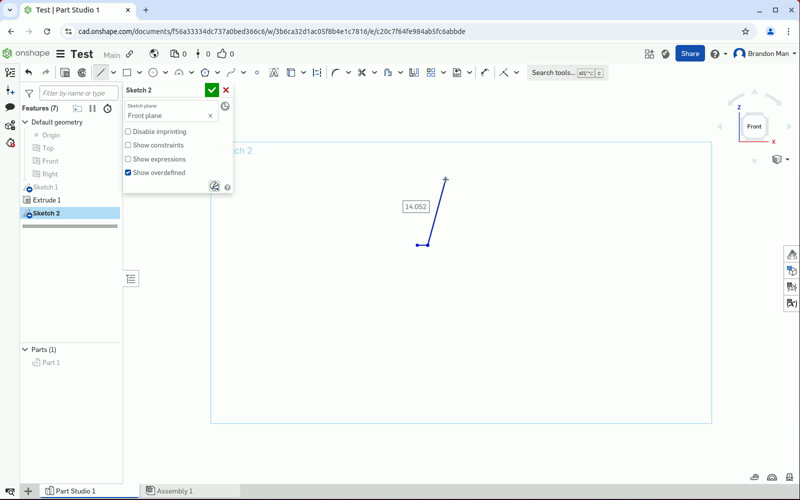
mouse_move(475, 179)
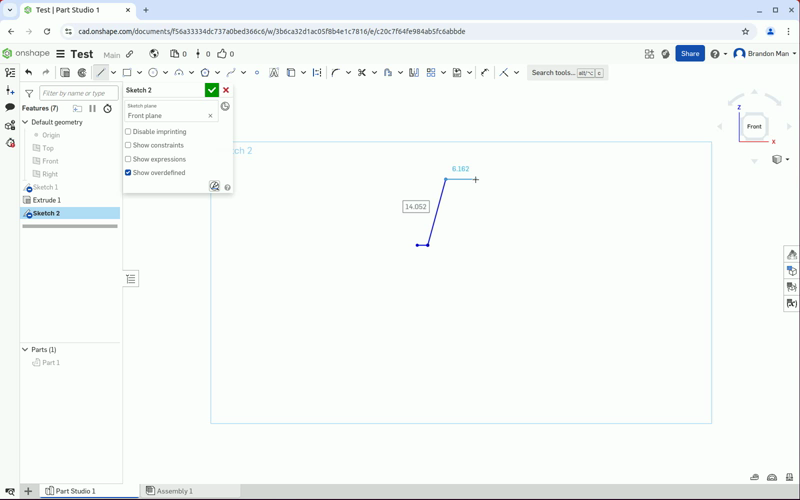
mouse_move(461, 179)
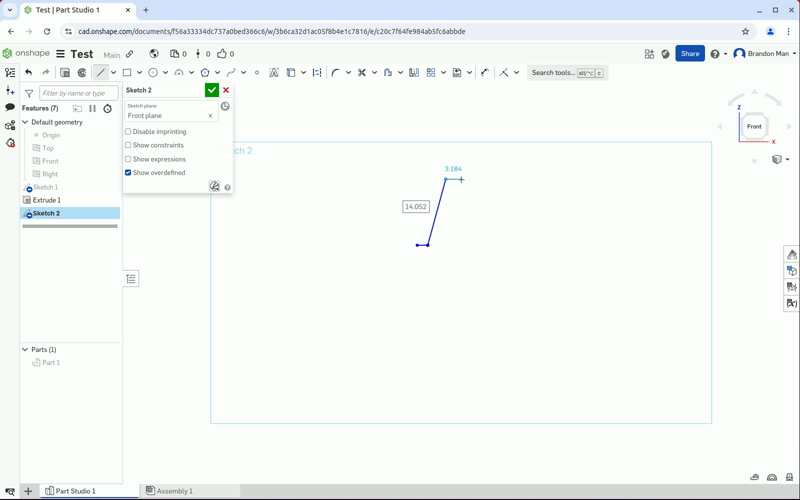
click(461, 179)
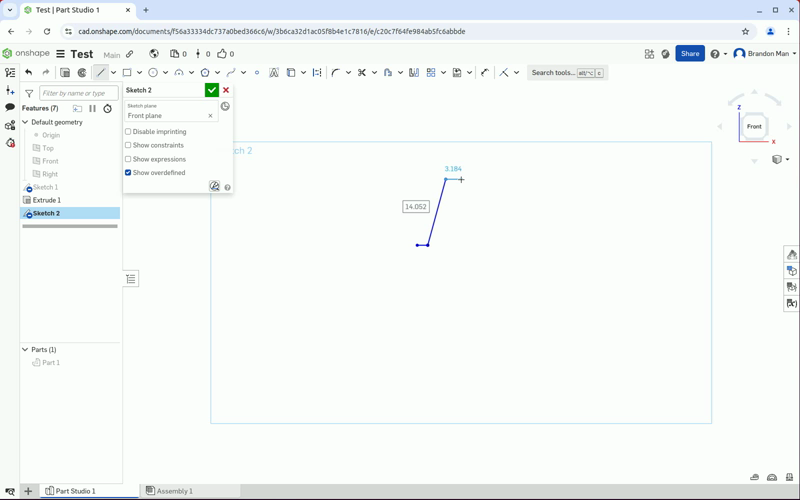
key_up(shift)
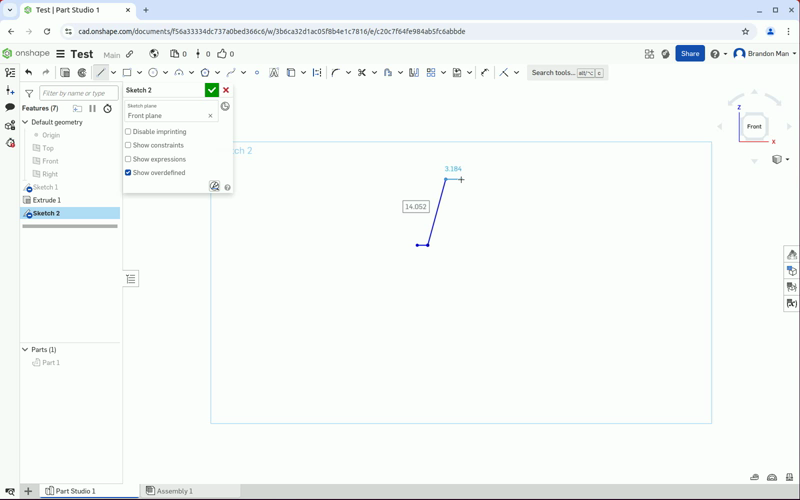
key_down(shift)
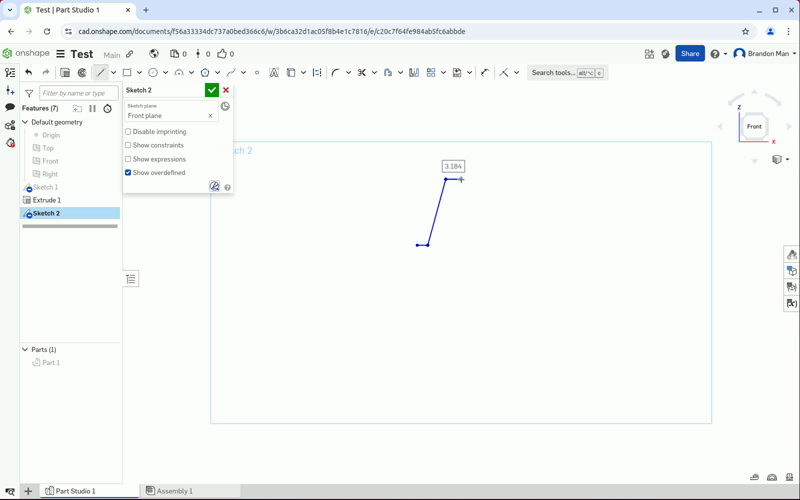
mouse_move(491, 179)
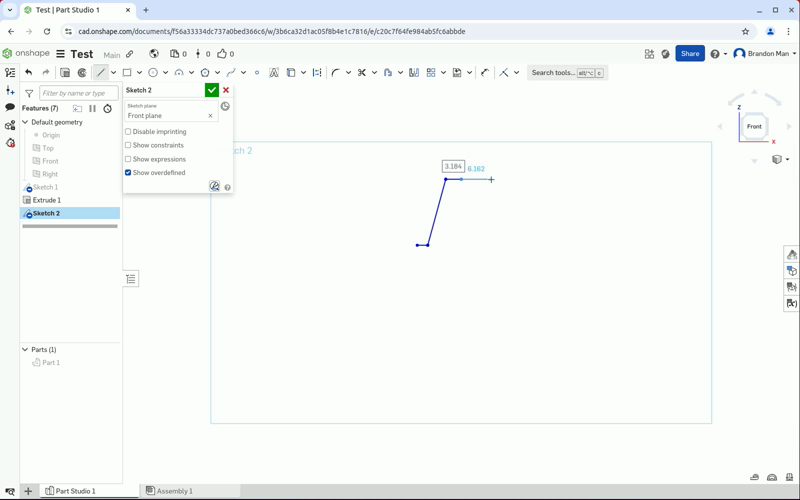
mouse_move(476, 179)
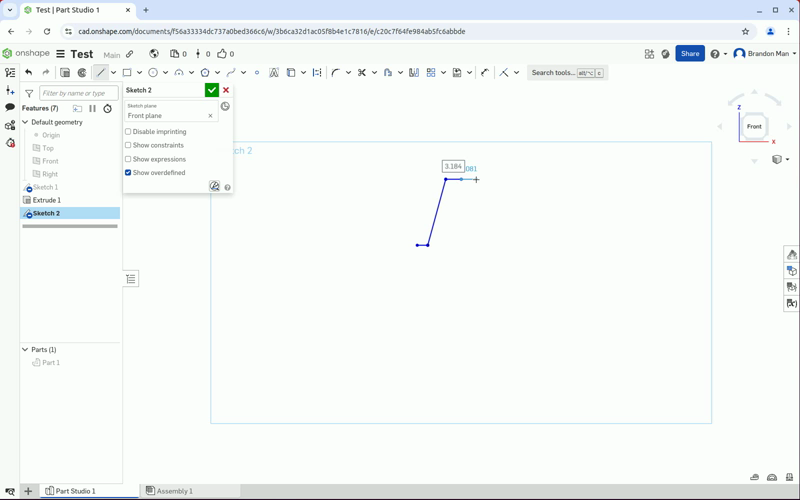
click(476, 179)
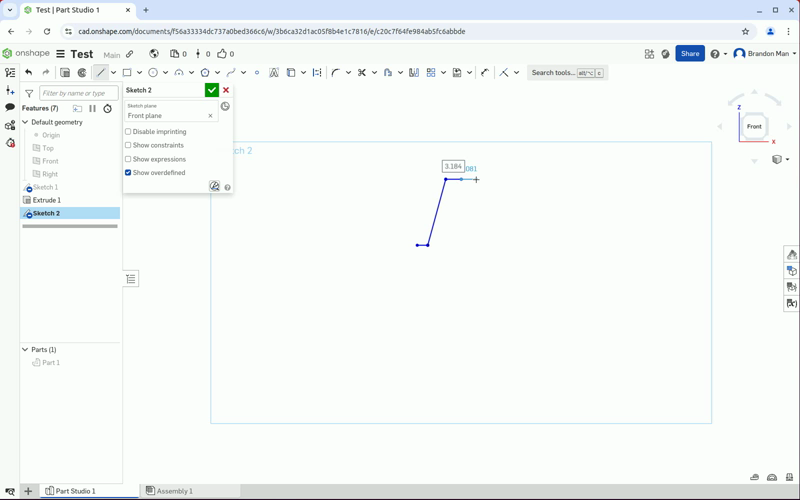
key_up(shift)
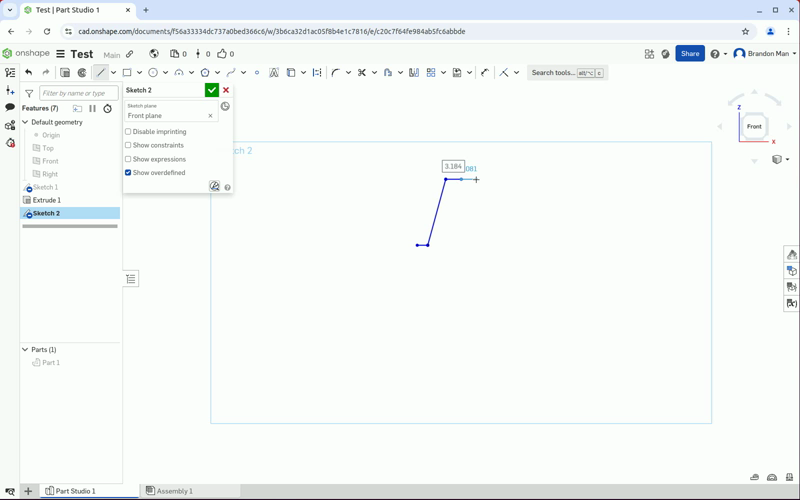
key_down(shift)
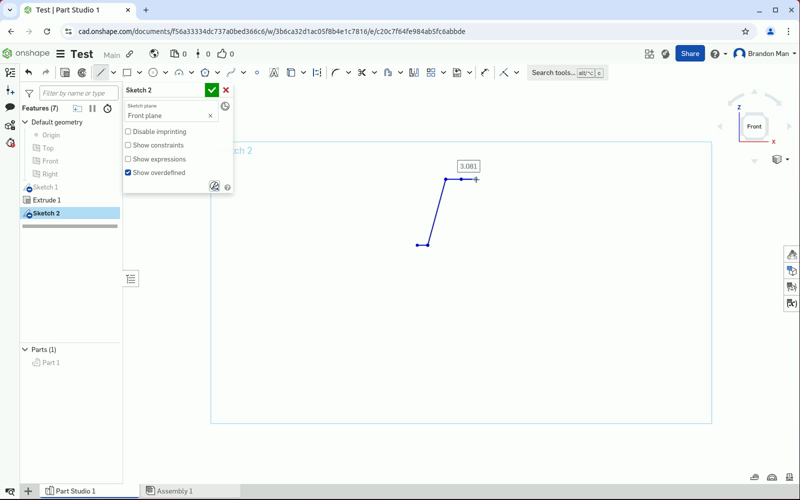
mouse_move(494, 245)
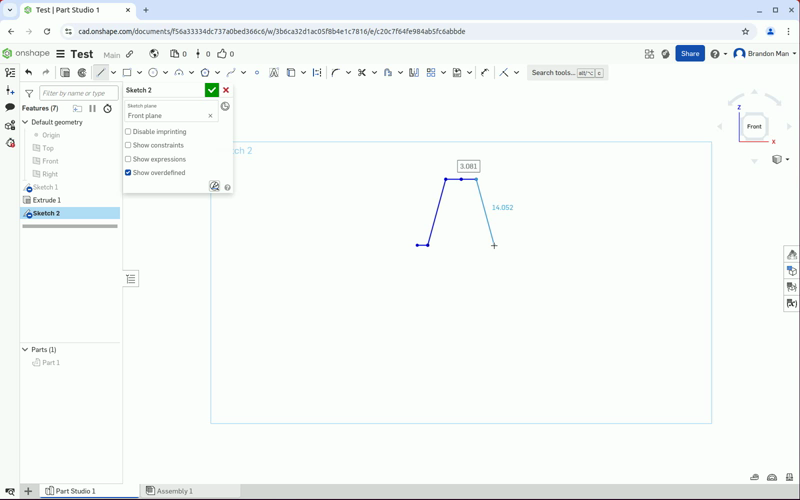
click(494, 245)
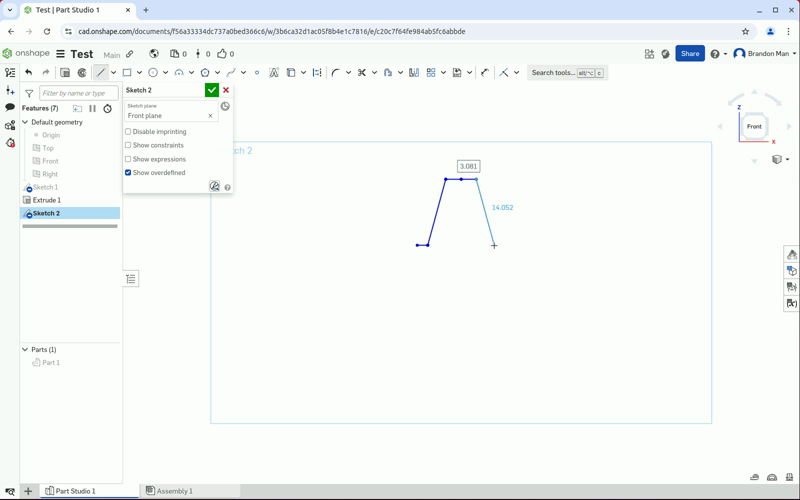
key_up(shift)
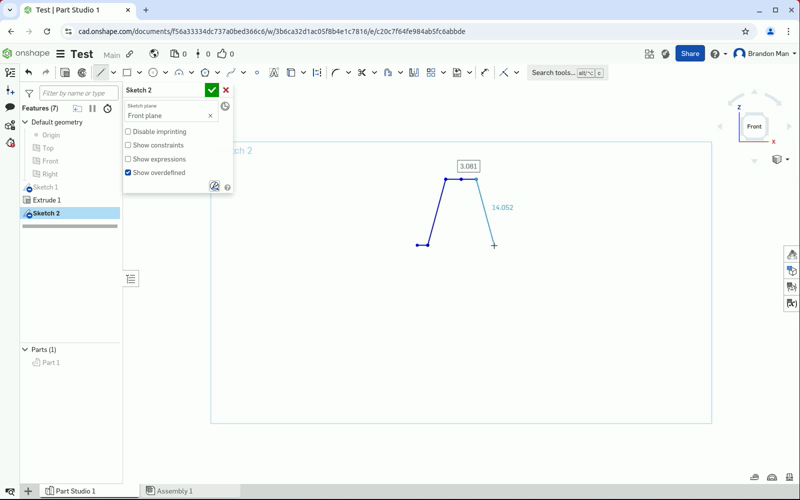
key_down(shift)
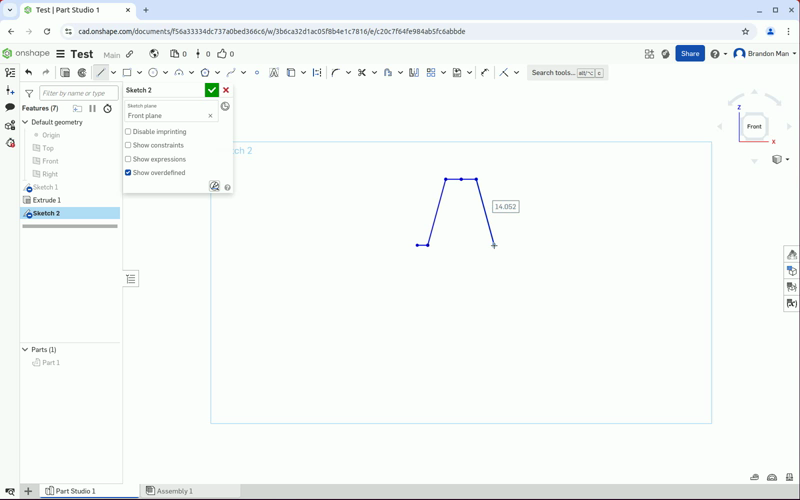
mouse_move(524, 245)
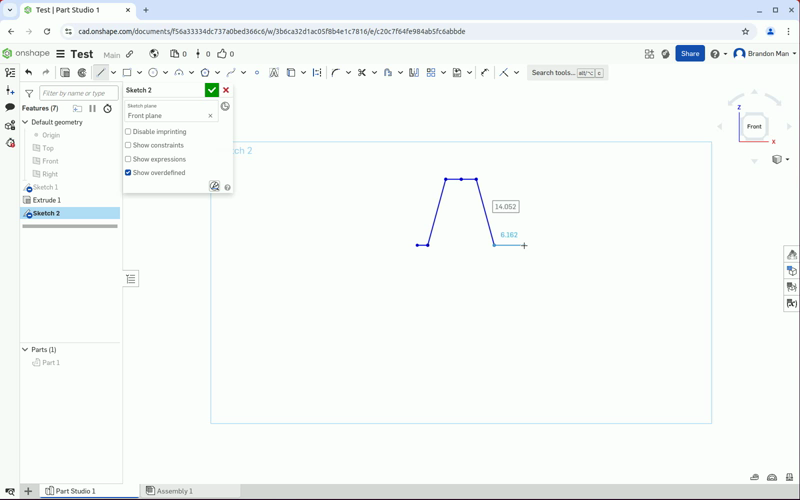
mouse_move(504, 245)
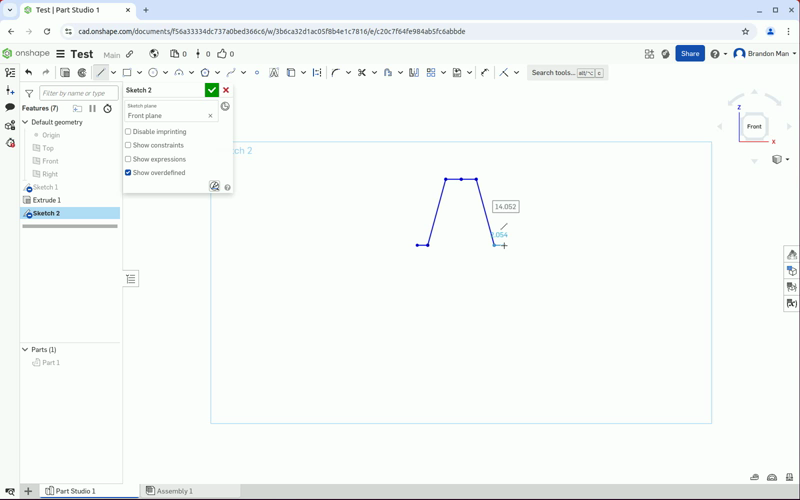
click(504, 245)
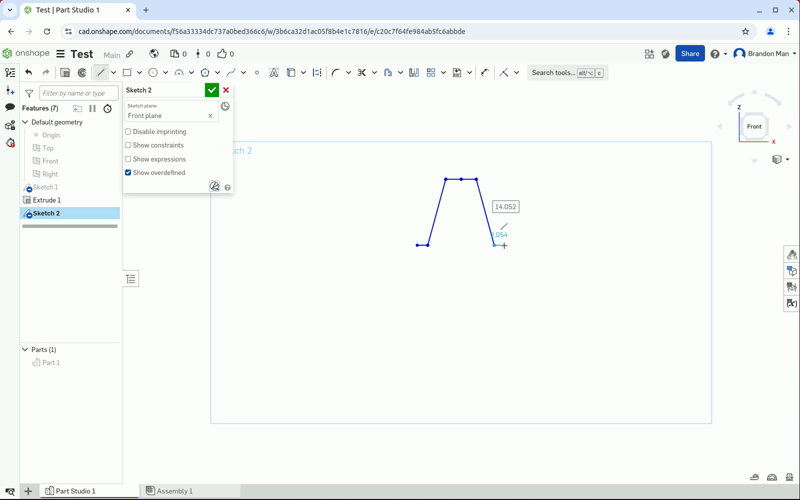
key_up(shift)
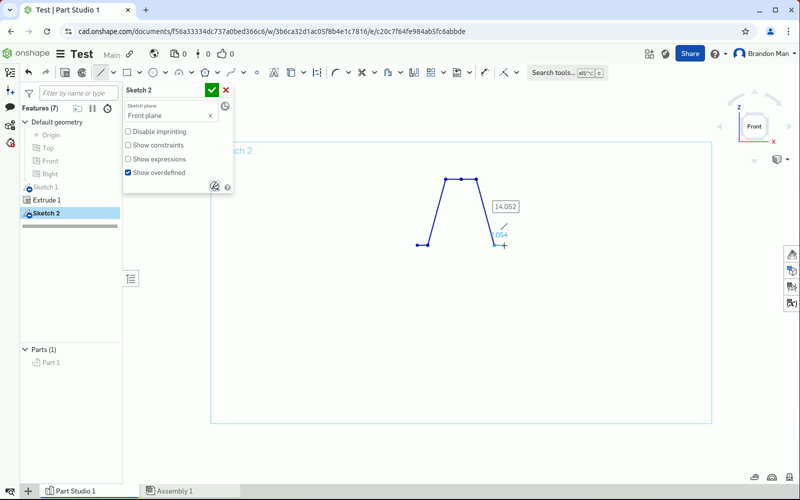
key_down(shift)
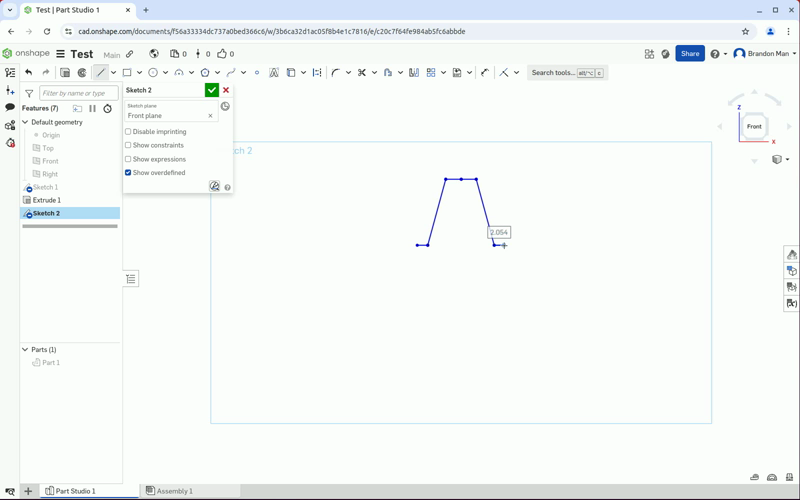
mouse_move(484, 169)
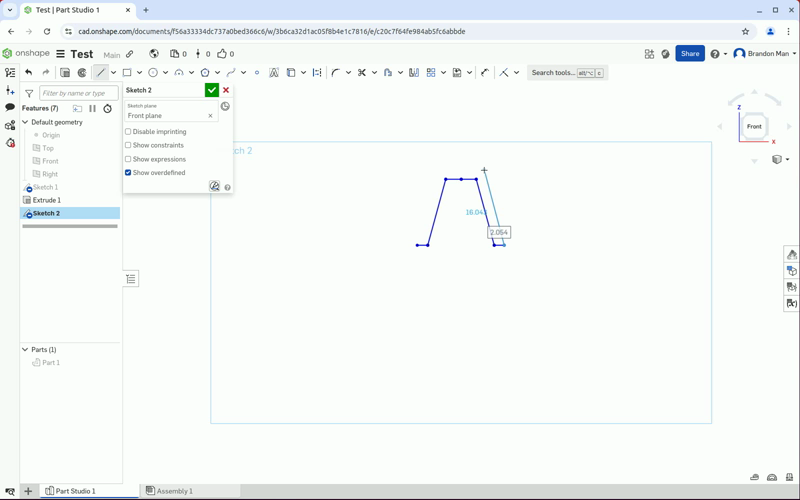
click(484, 169)
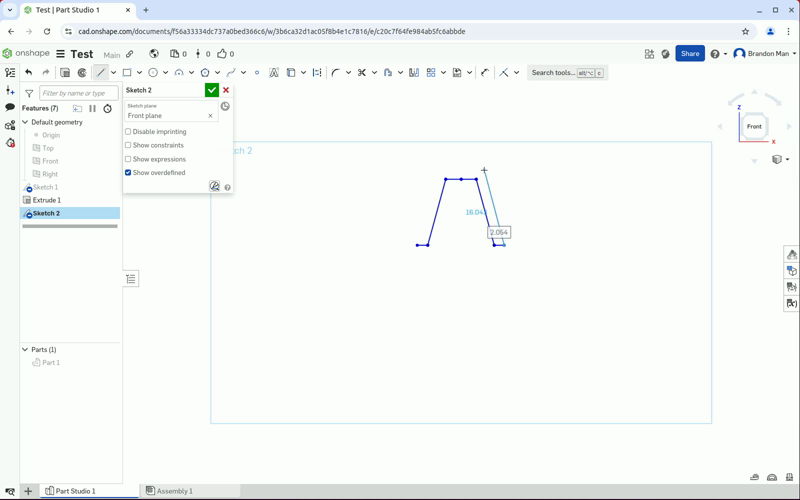
key_up(shift)
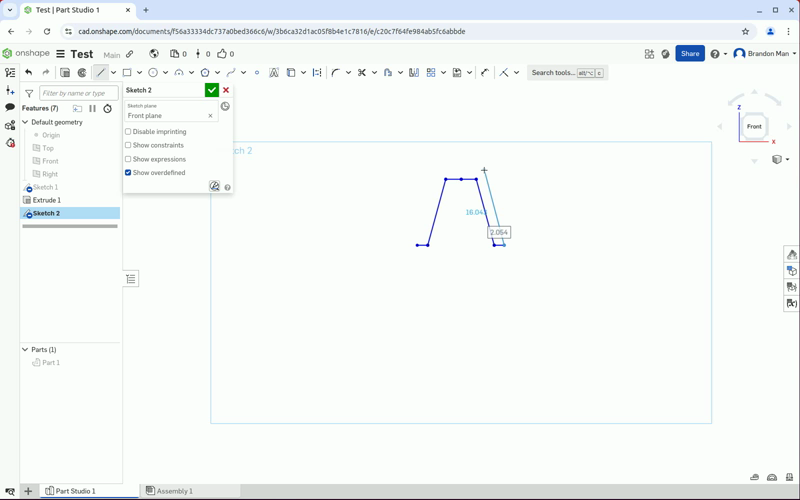
key_down(shift)
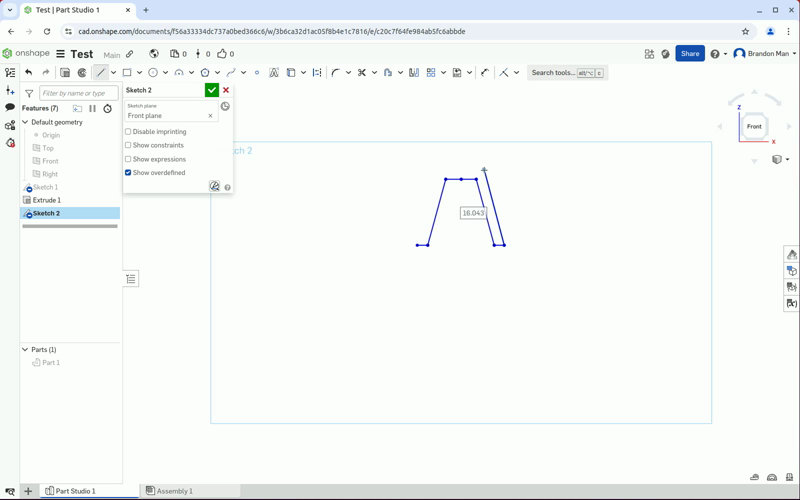
mouse_move(514, 169)
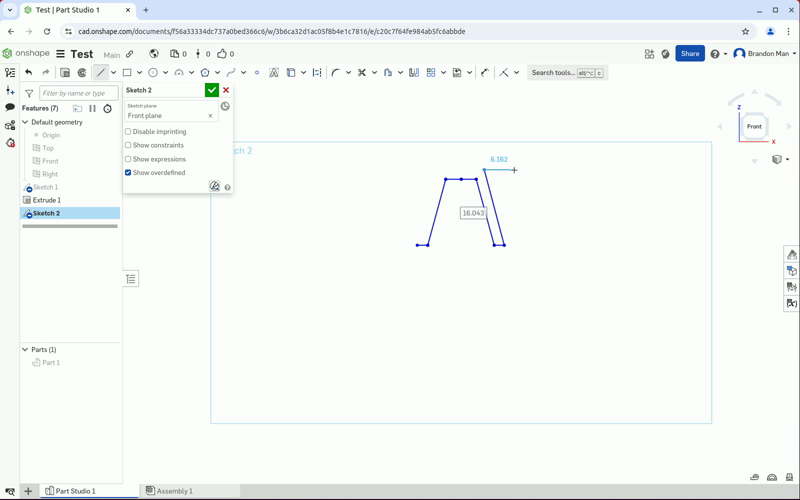
mouse_move(461, 169)
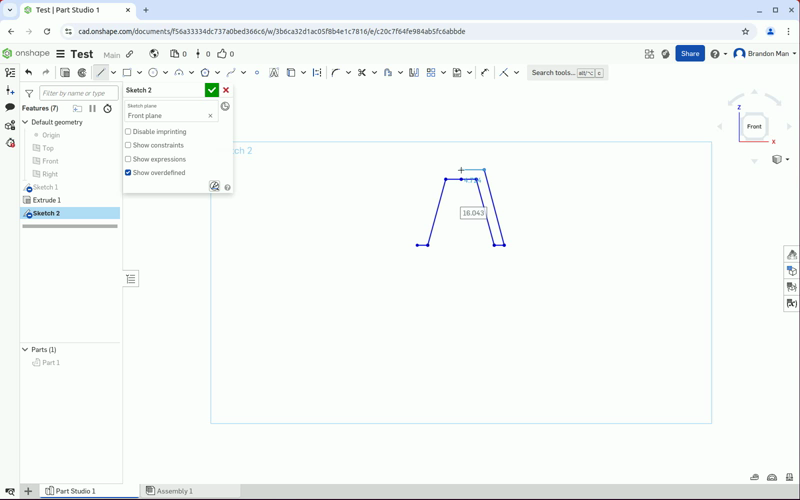
click(461, 169)
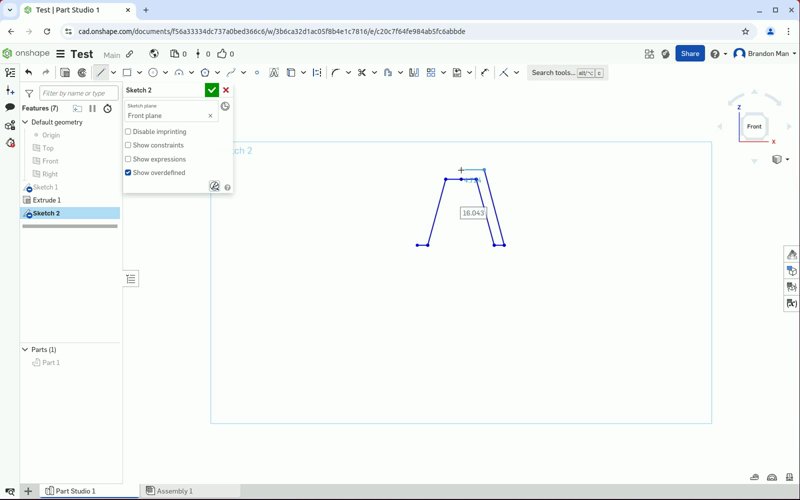
key_up(shift)
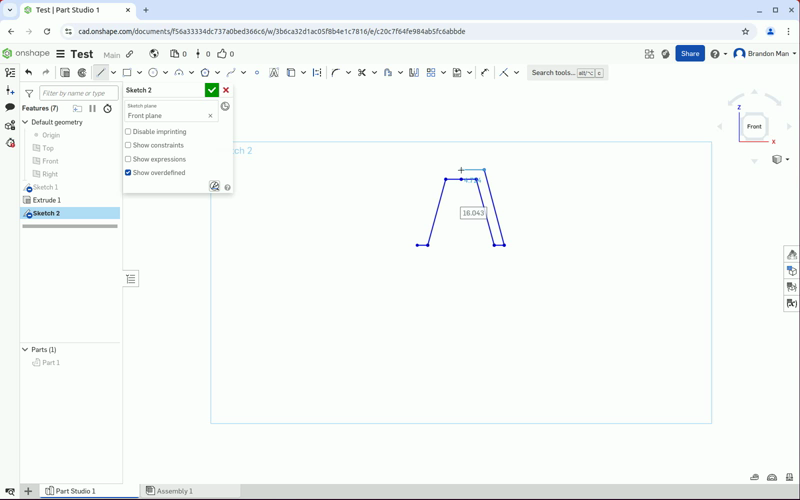
key_down(shift)
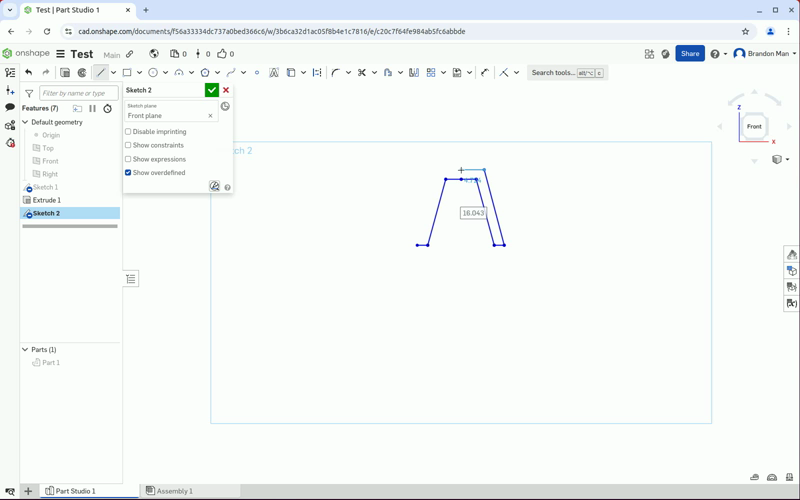
mouse_move(491, 169)
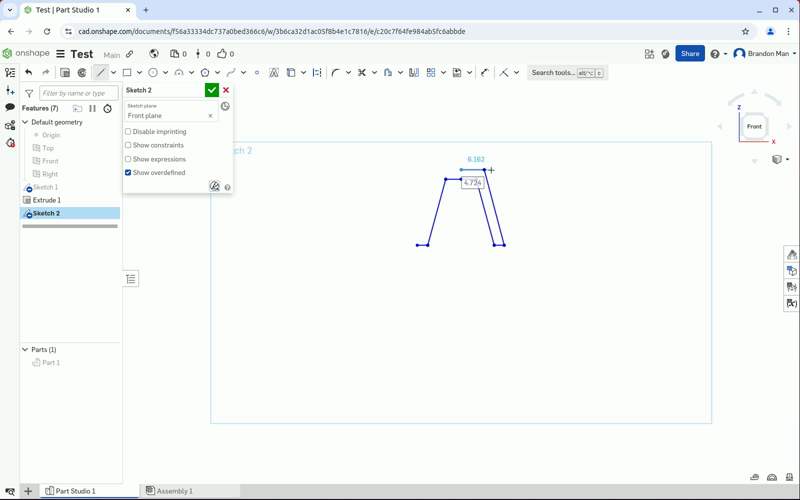
mouse_move(437, 169)
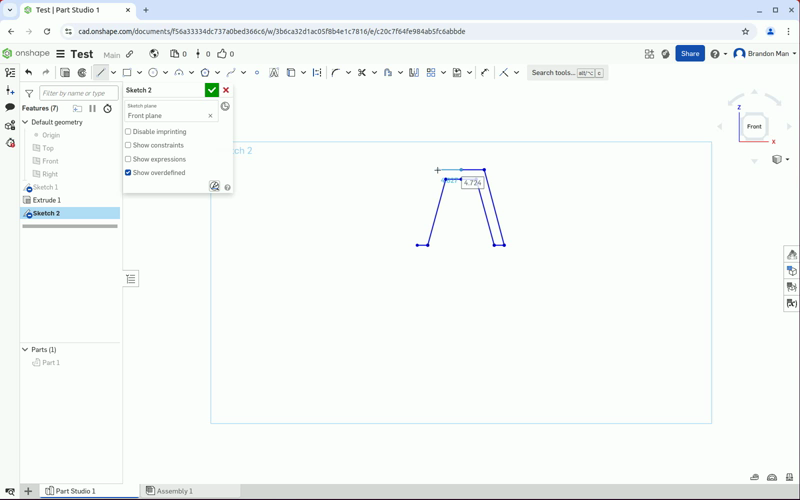
click(437, 169)
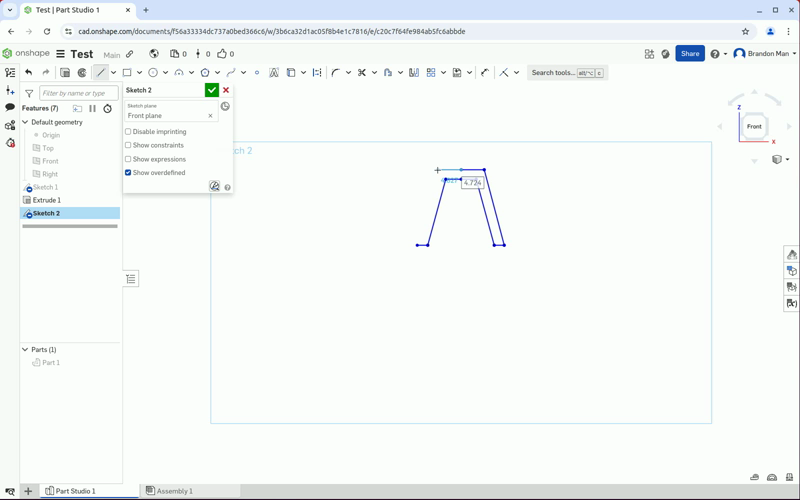
key_up(shift)
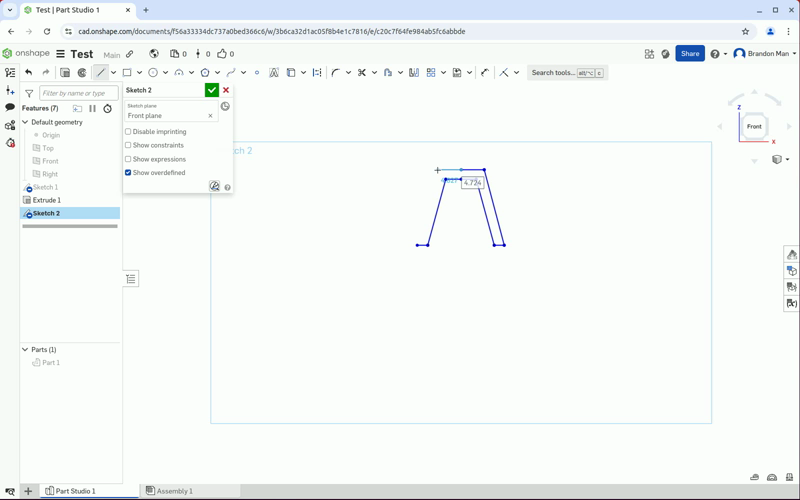
key_down(shift)
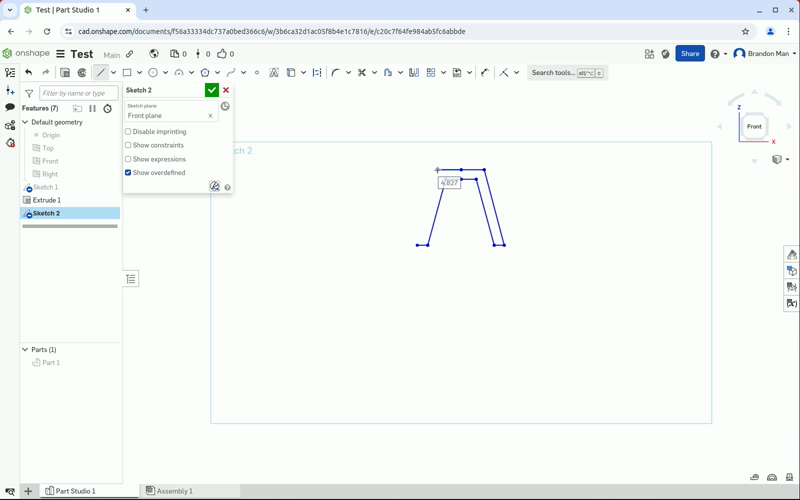
mouse_move(417, 245)
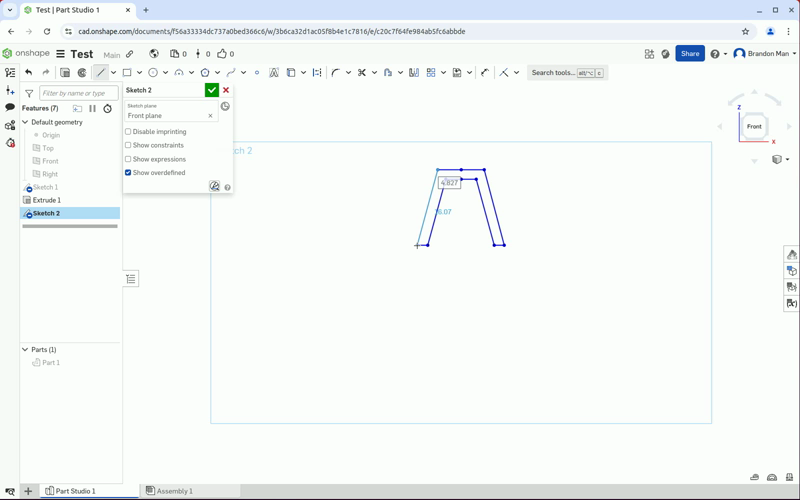
key_up(shift)
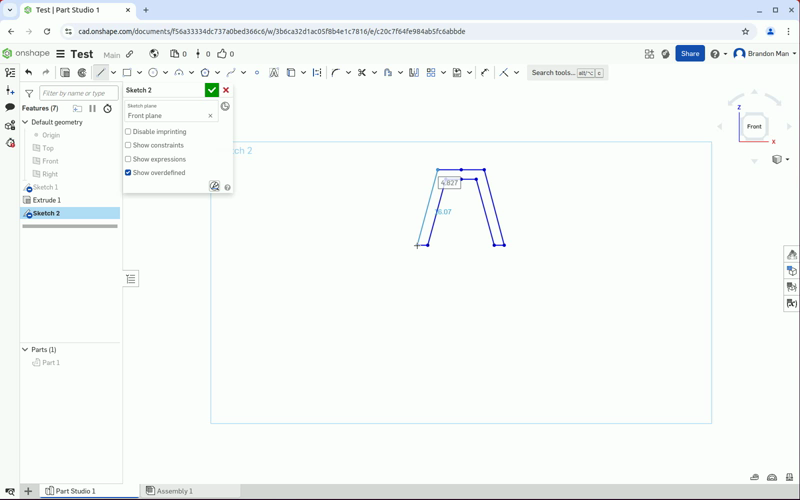
click(417, 245)
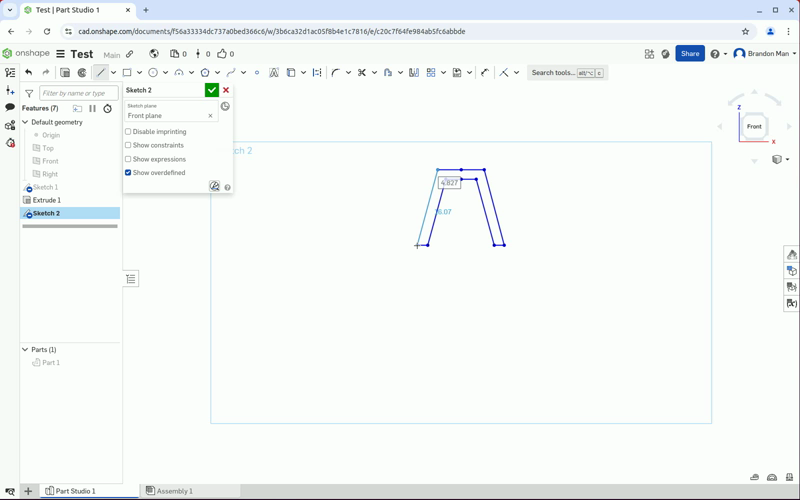
key(esc)
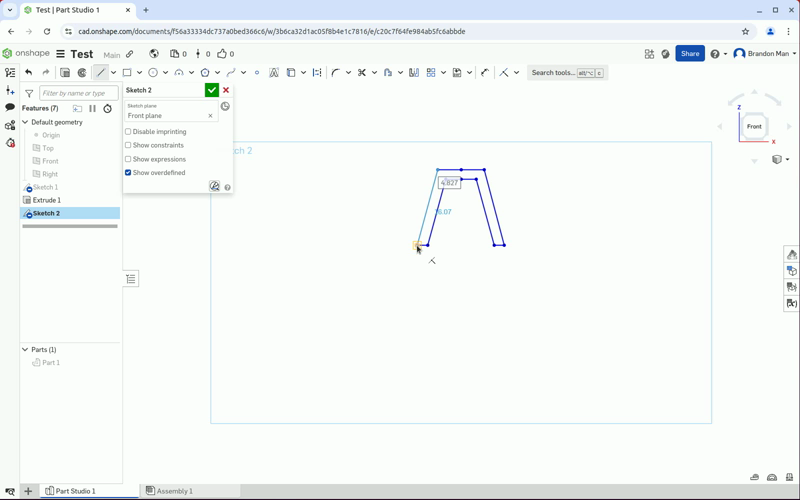
mouse_move(471, 171)
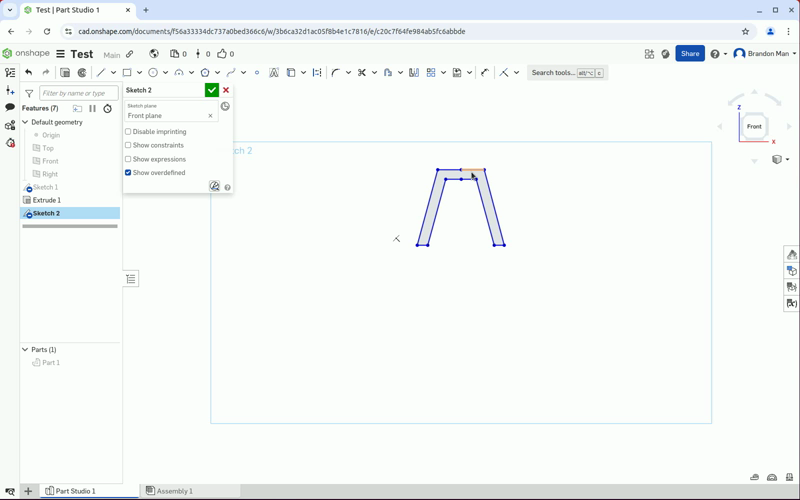
click(471, 171)
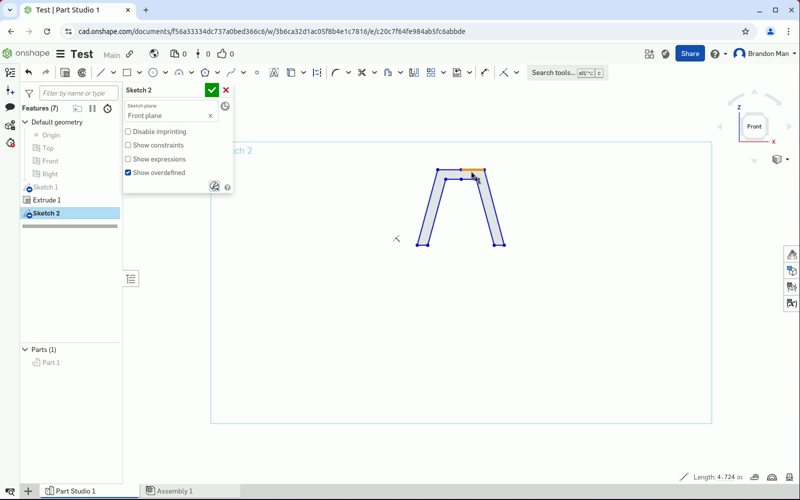
mouse_move(73, 352)
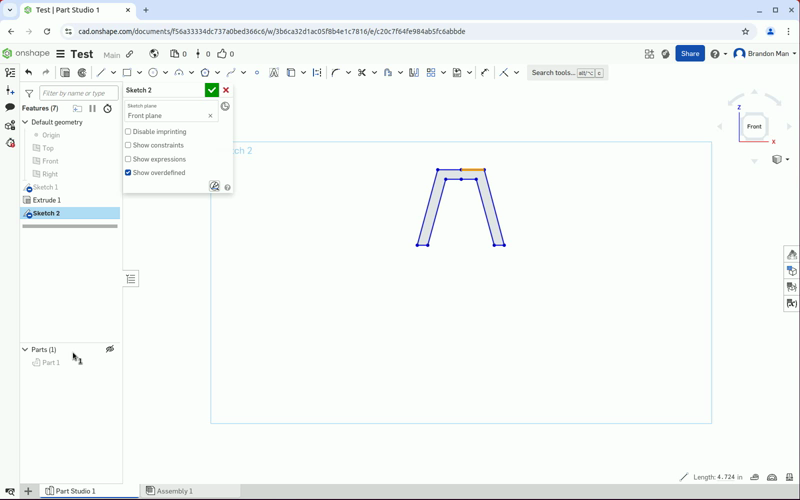
key(shift+y)
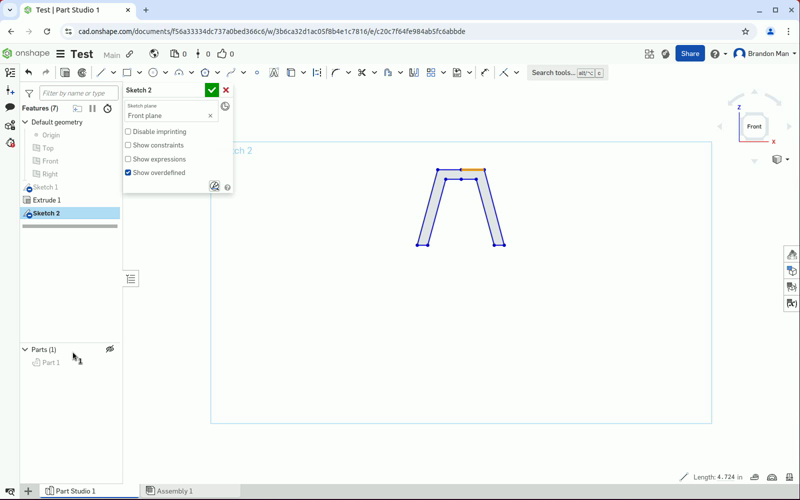
key(shift+e)
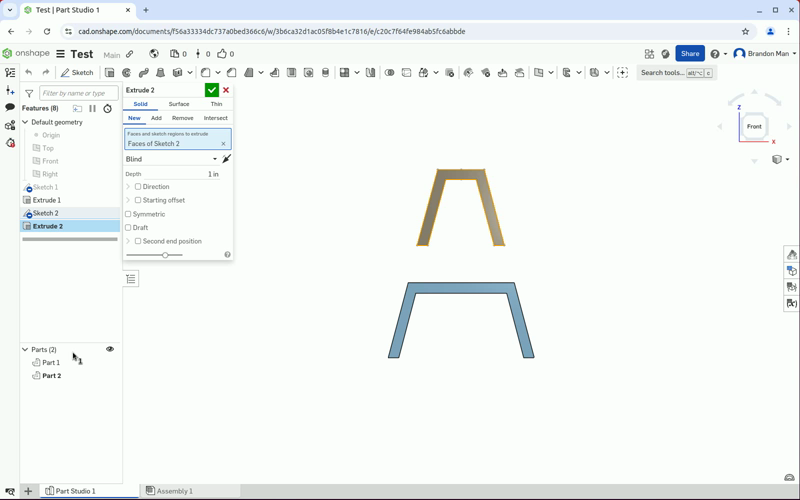
mouse_move(143, 106)
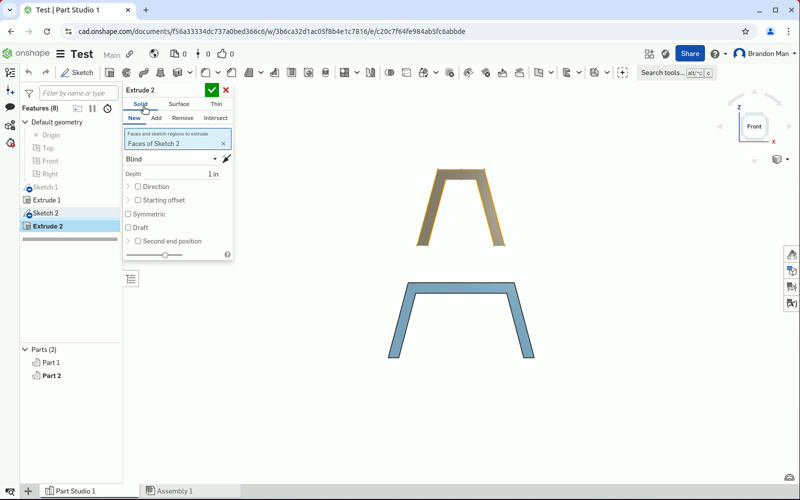
click(143, 106)
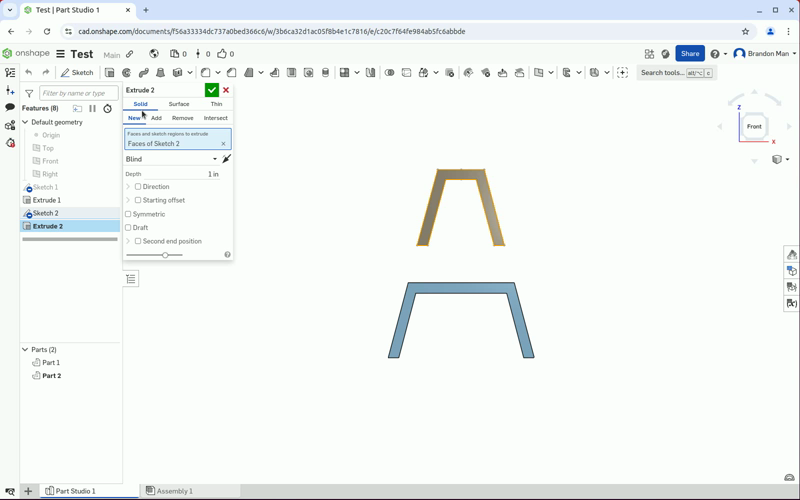
mouse_move(137, 120)
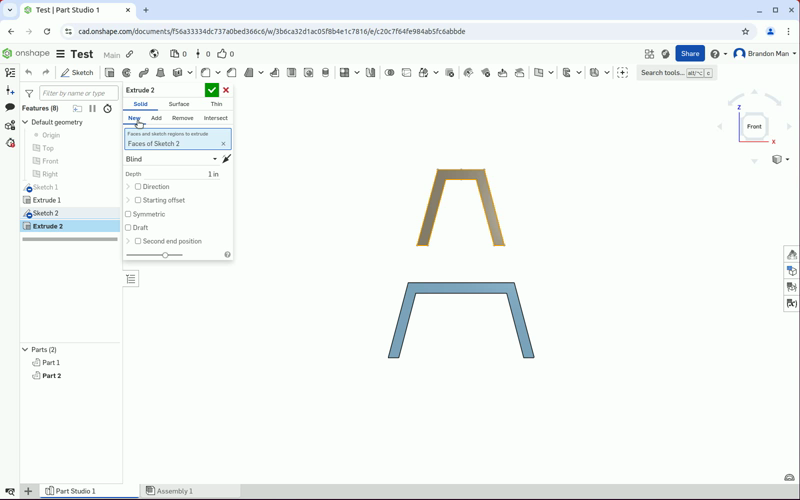
click(137, 120)
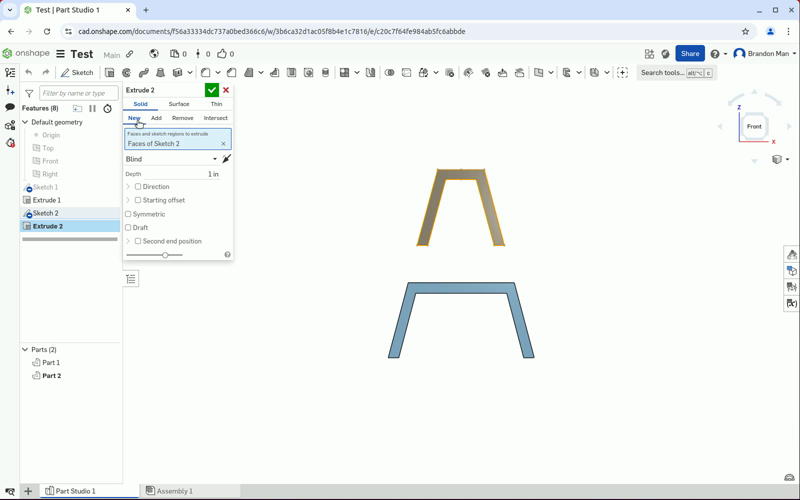
key(tab, 4)
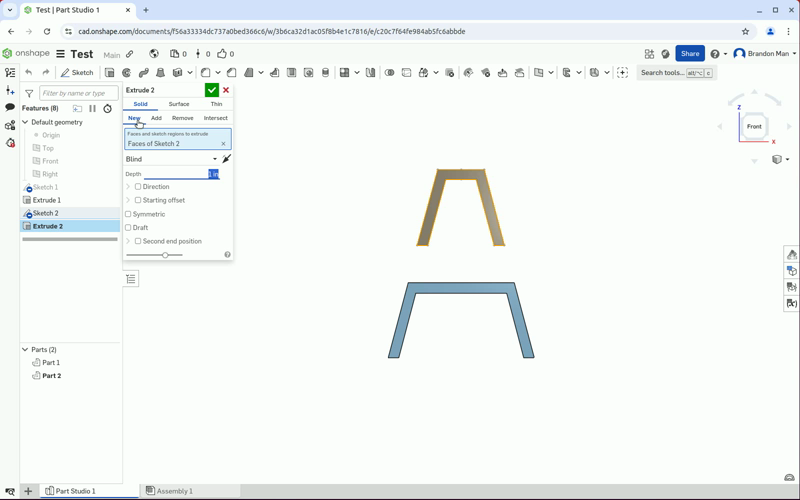
text(0.481)
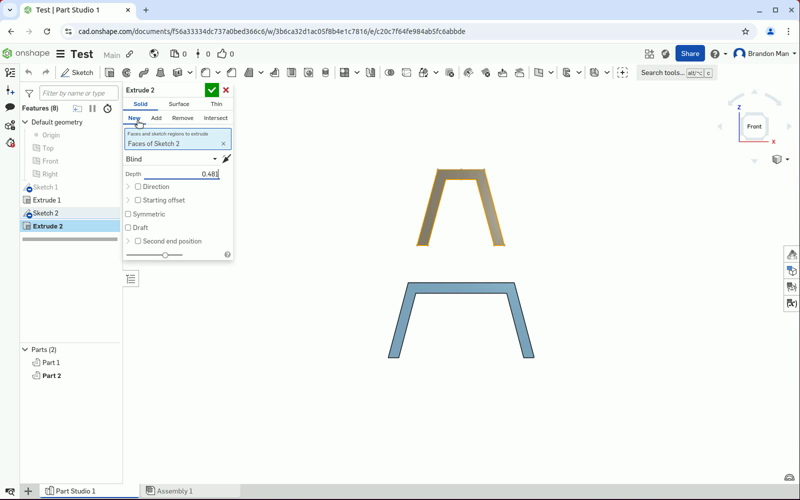
key(enter)
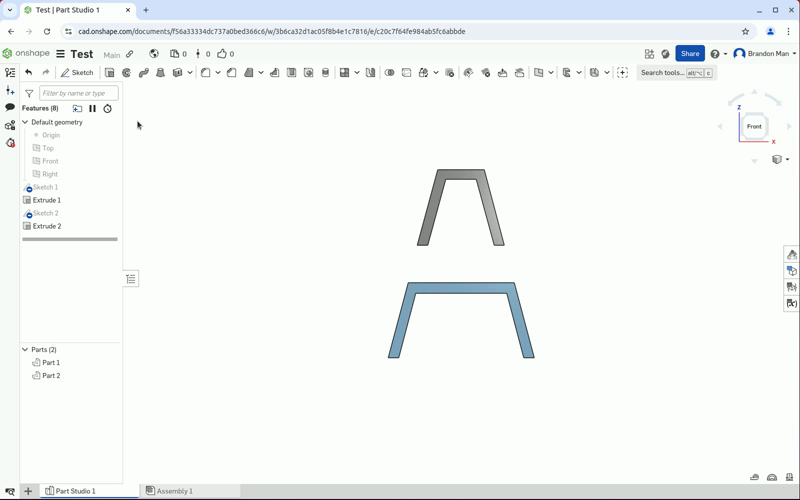
key(shift+h)
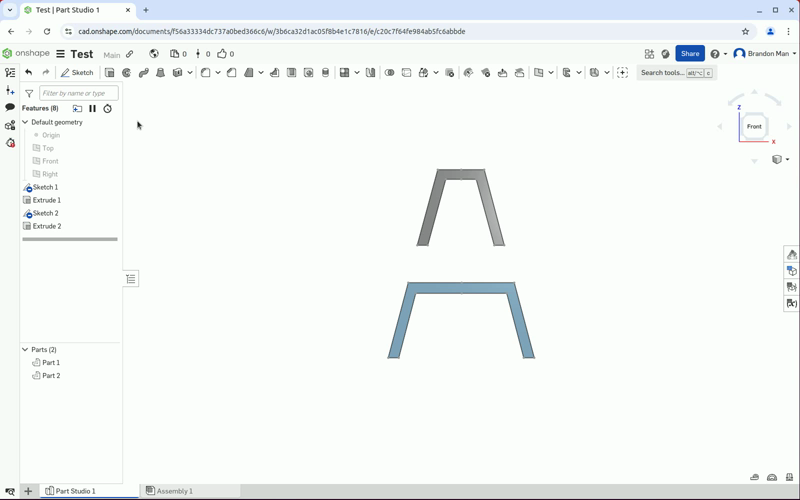
key(shift+h)
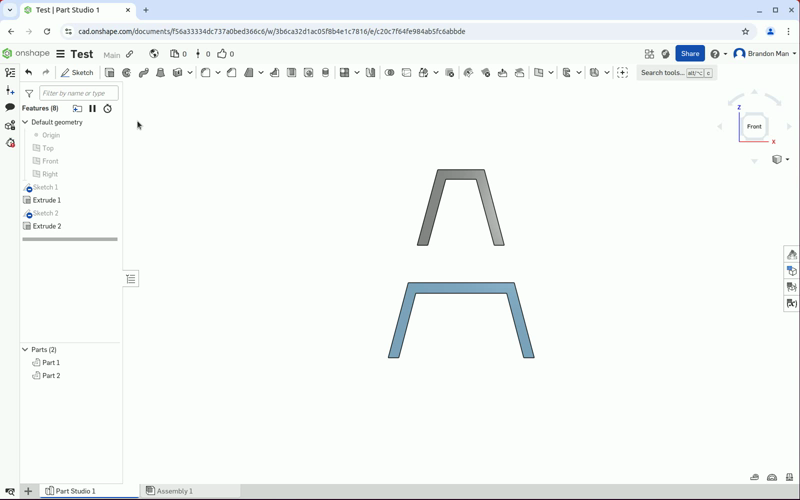
mouse_move(73, 189)
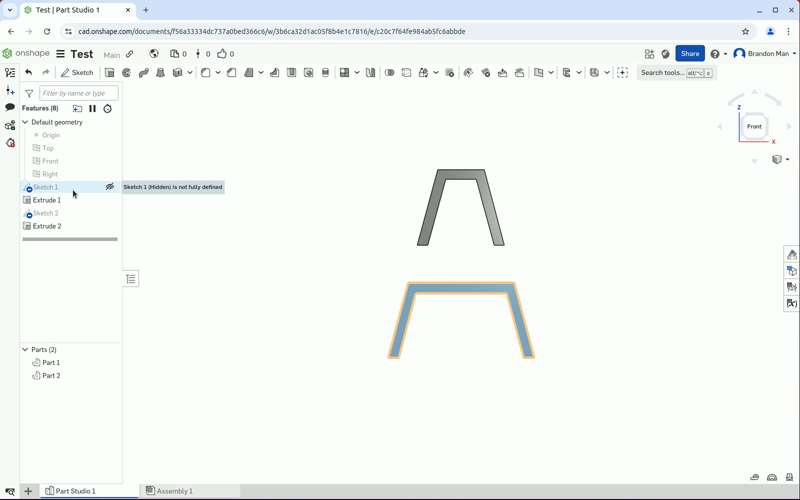
click(73, 189)
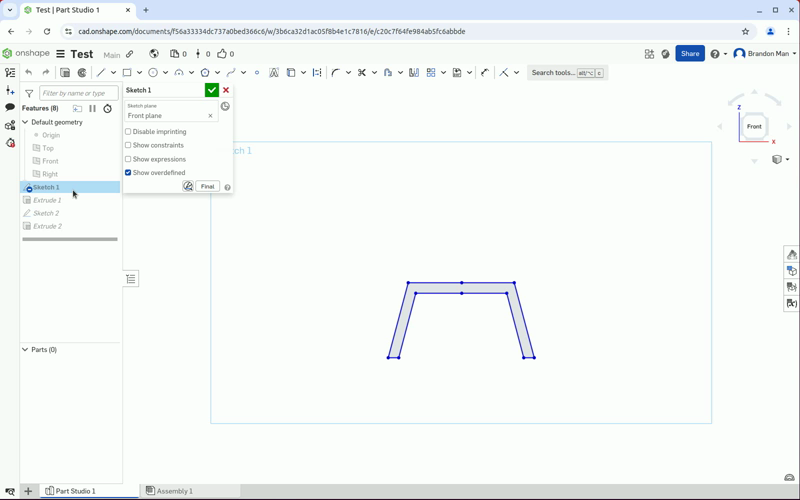
mouse_move(229, 92)
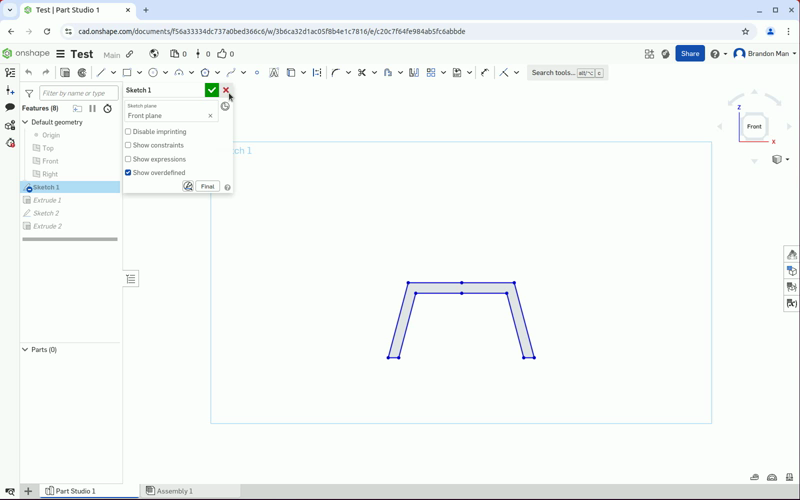
click(229, 92)
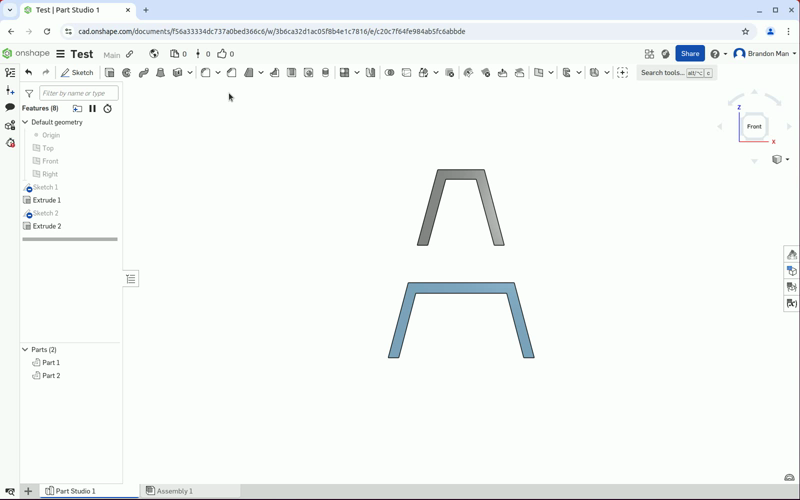
mouse_move(73, 352)
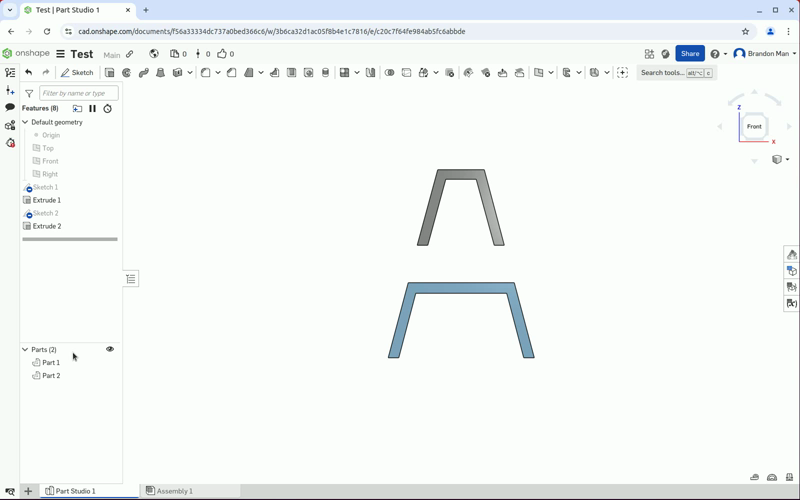
key(y)
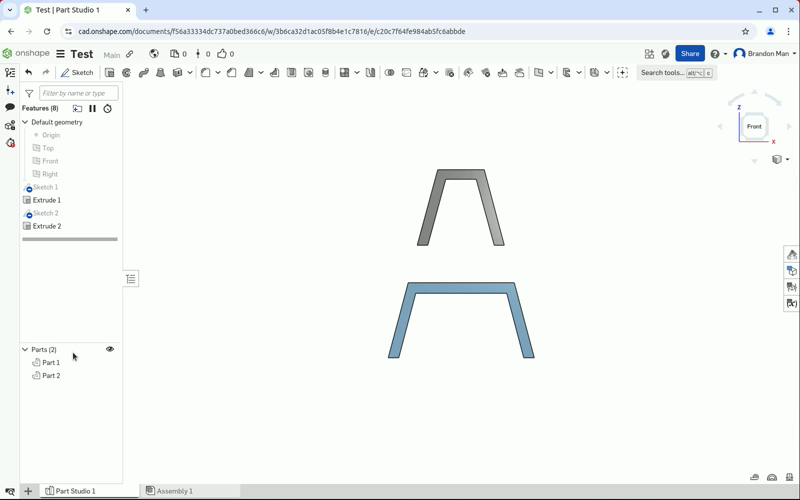
key(shift+p)
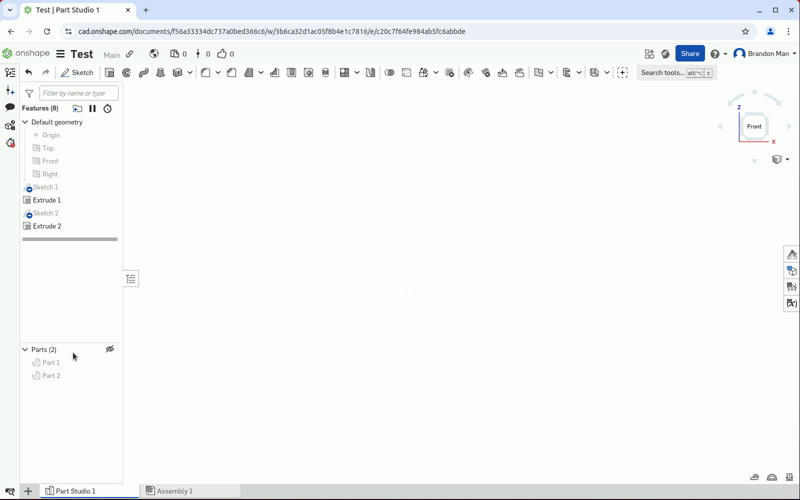
key(space)
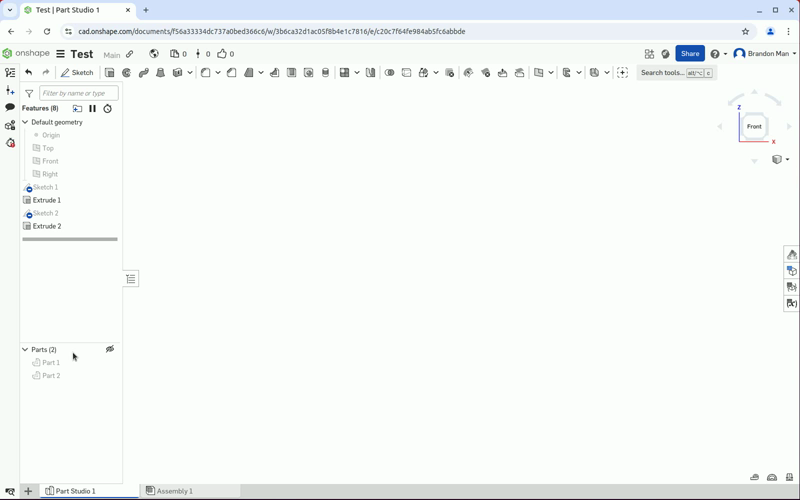
key_down(shift)
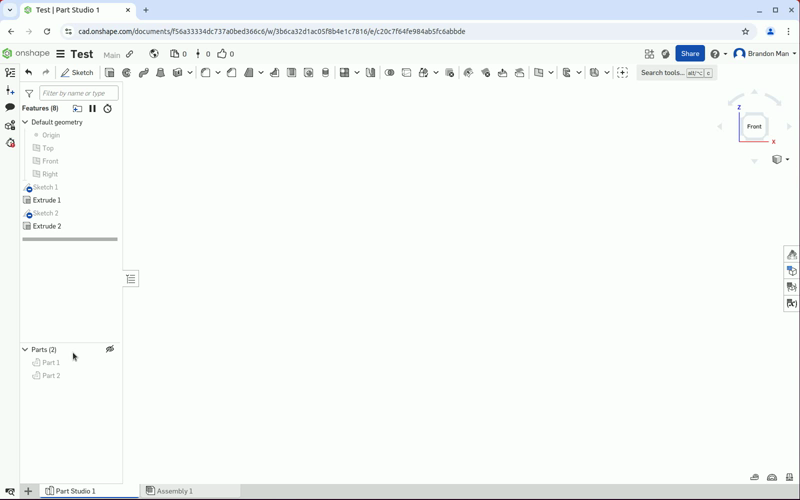
key(left)
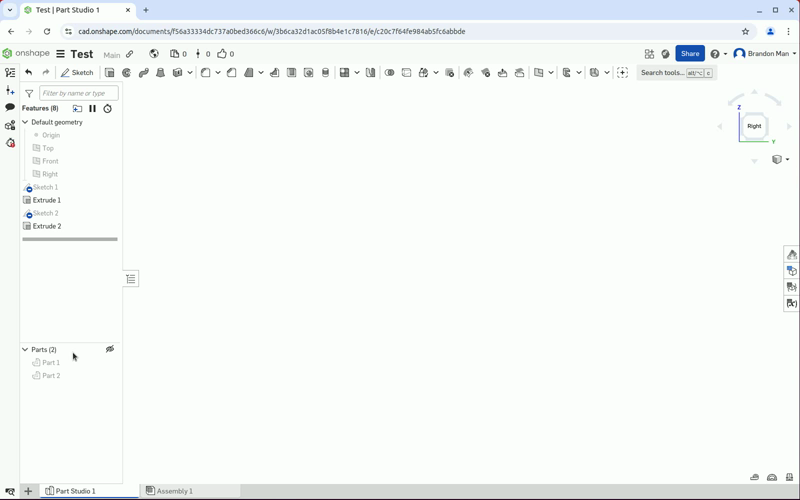
key_up(shift)
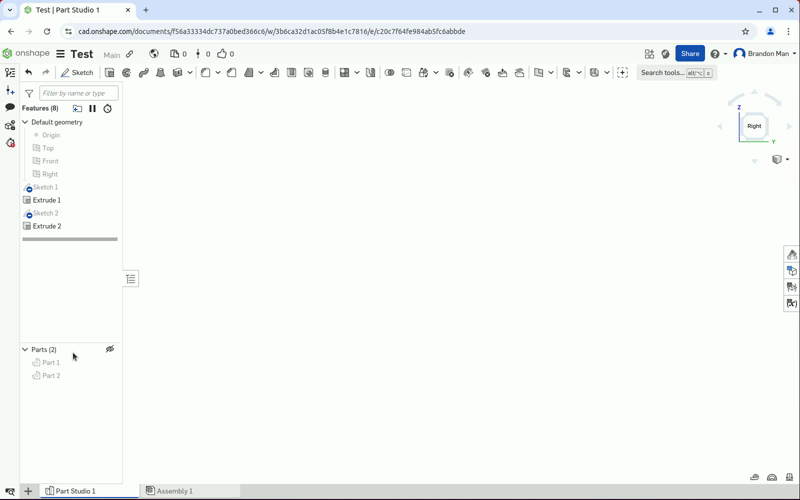
mouse_move(73, 352)
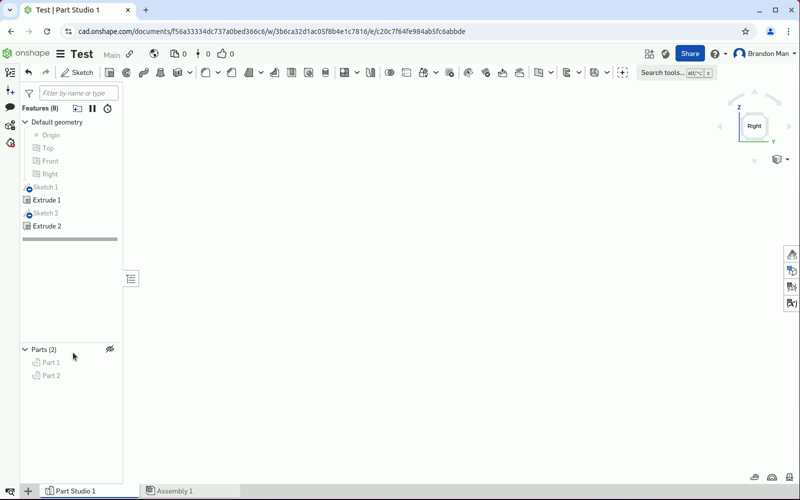
key(shift+y)
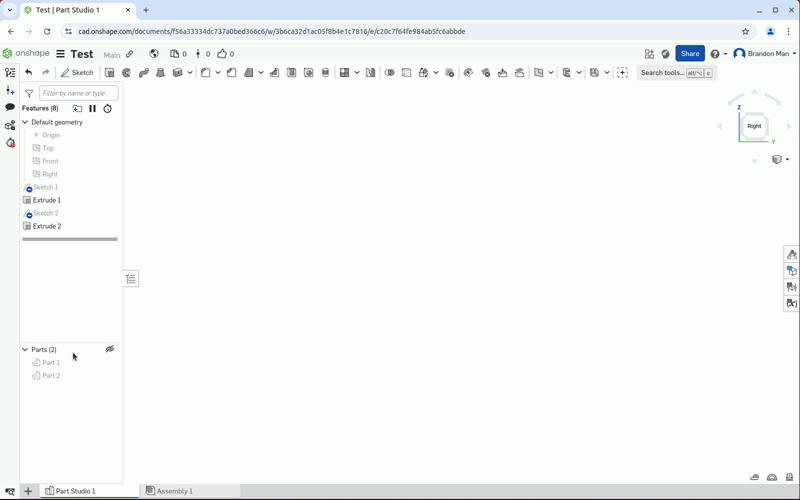
key(shift+s)
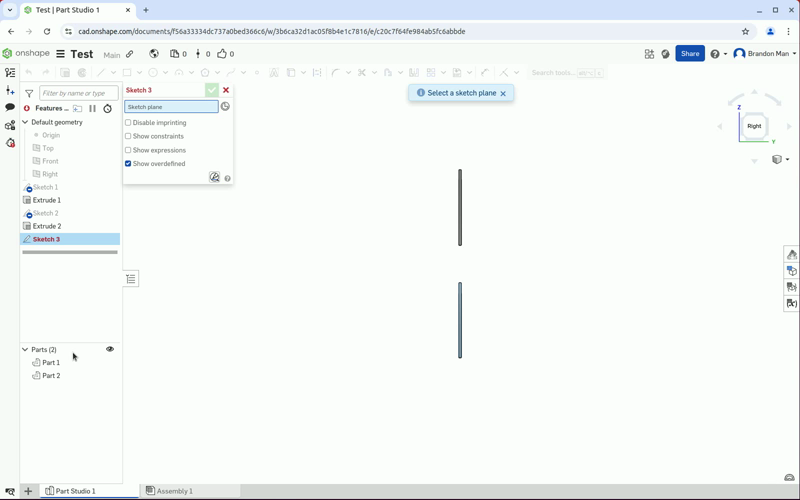
mouse_move(73, 176)
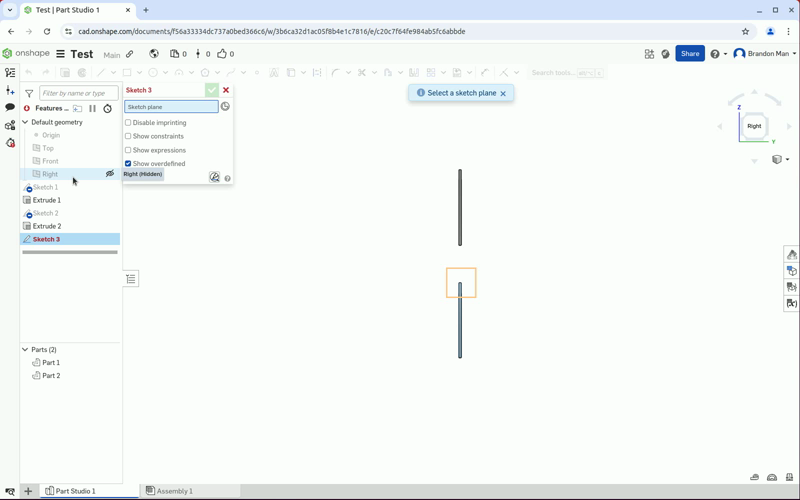
click(73, 176)
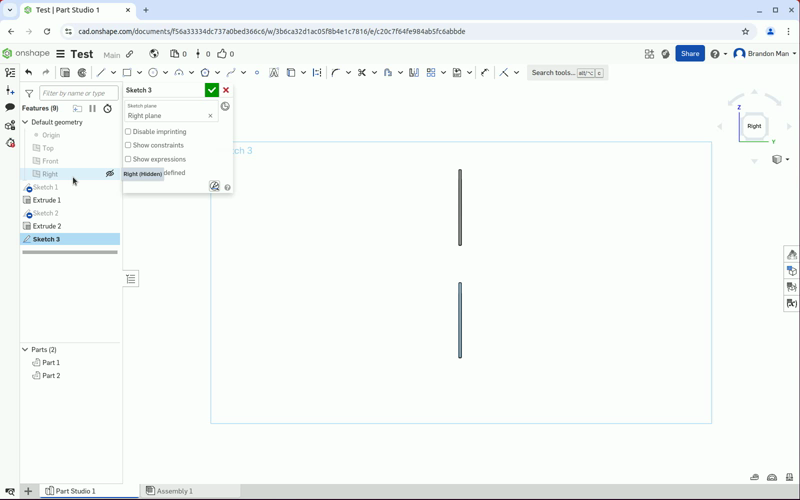
mouse_move(73, 352)
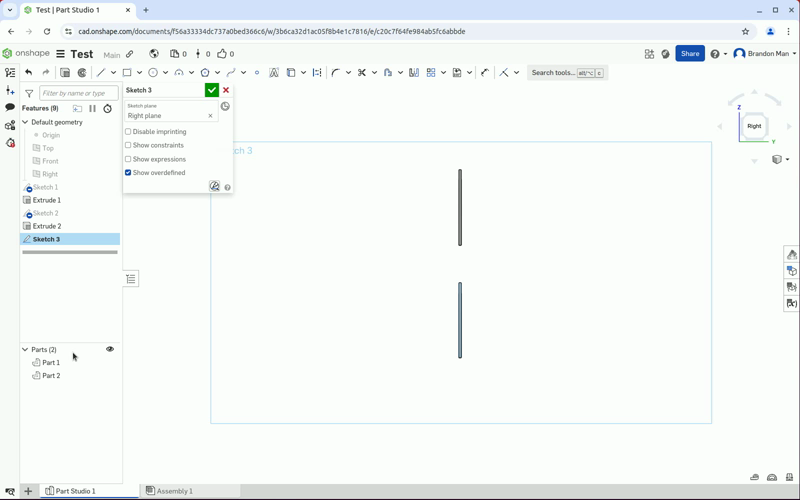
key(y)
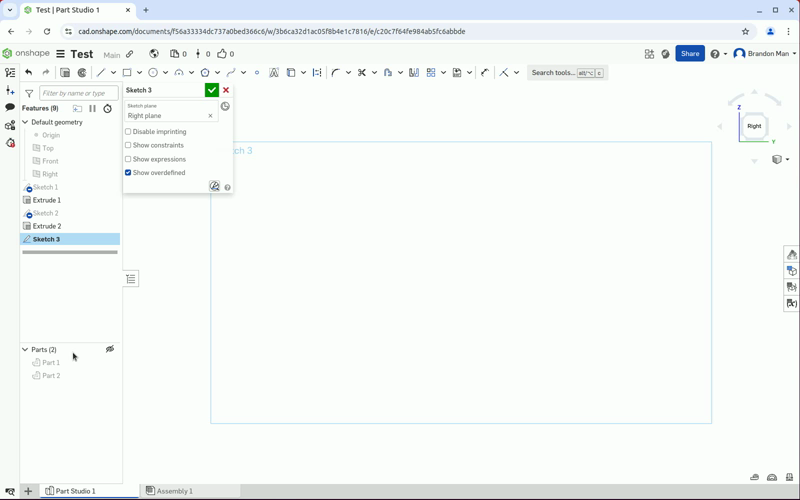
key(l)
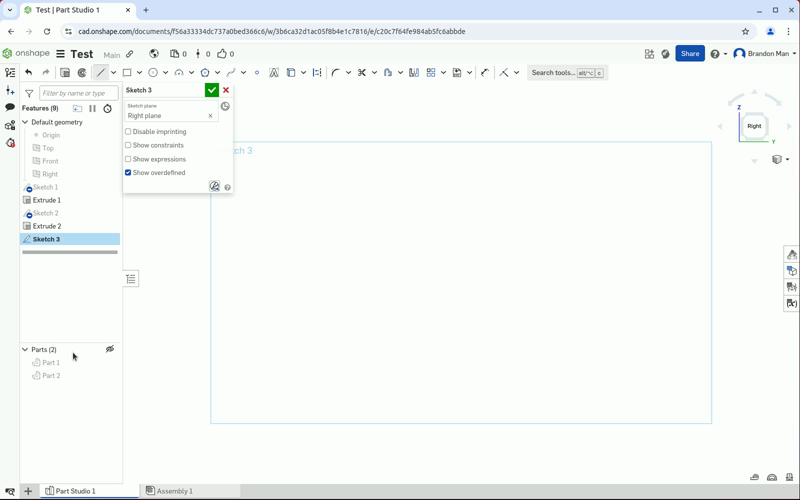
key_down(shift)
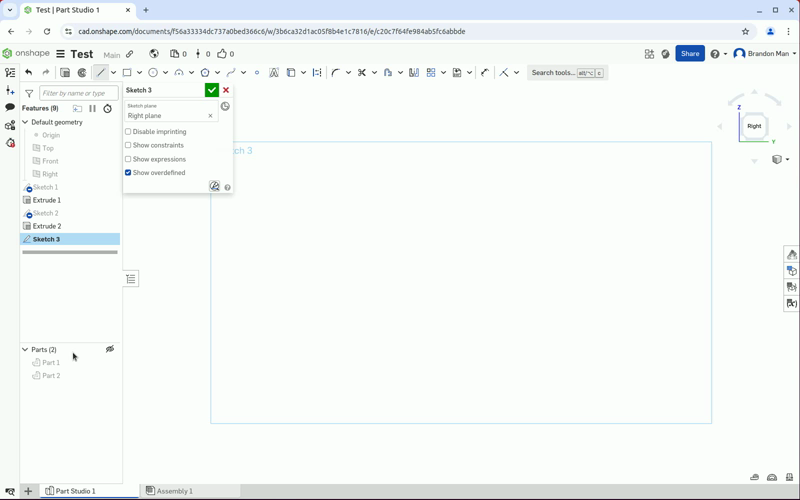
mouse_move(458, 357)
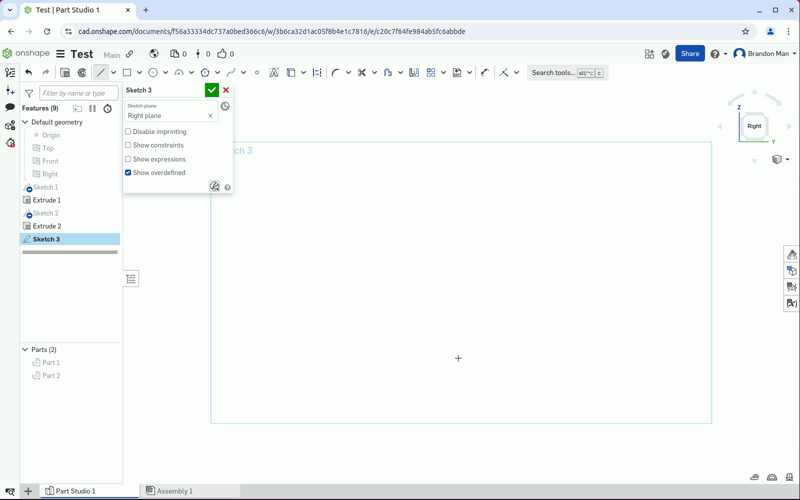
click(458, 357)
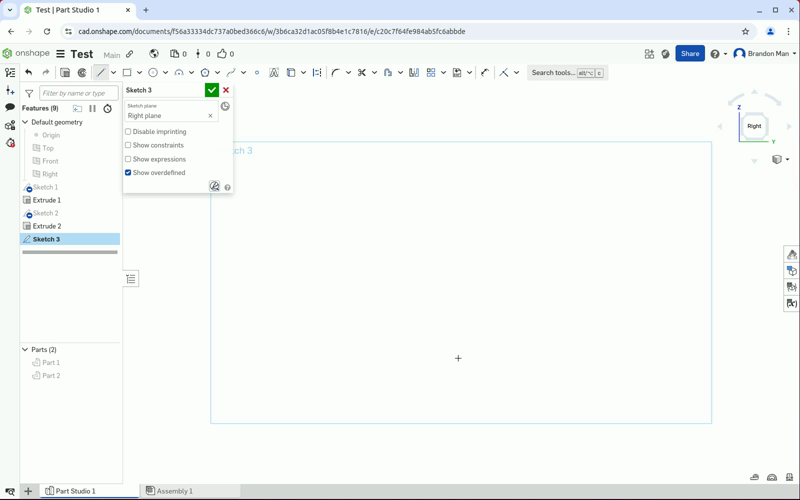
key_up(shift)
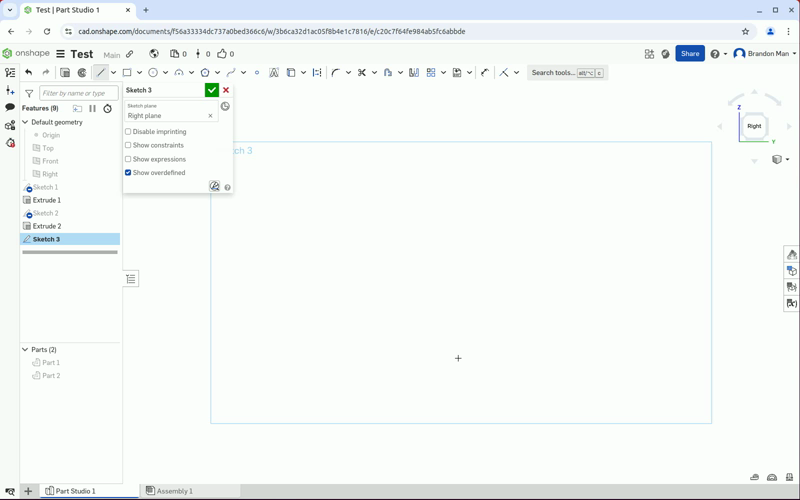
key_down(shift)
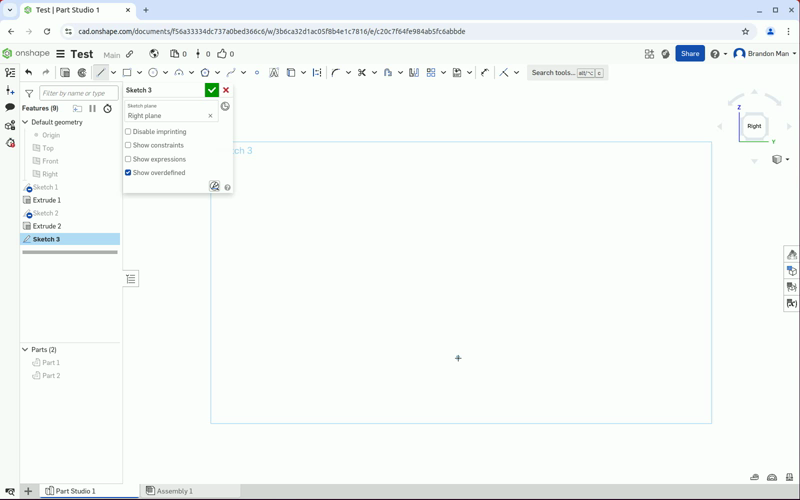
mouse_move(488, 357)
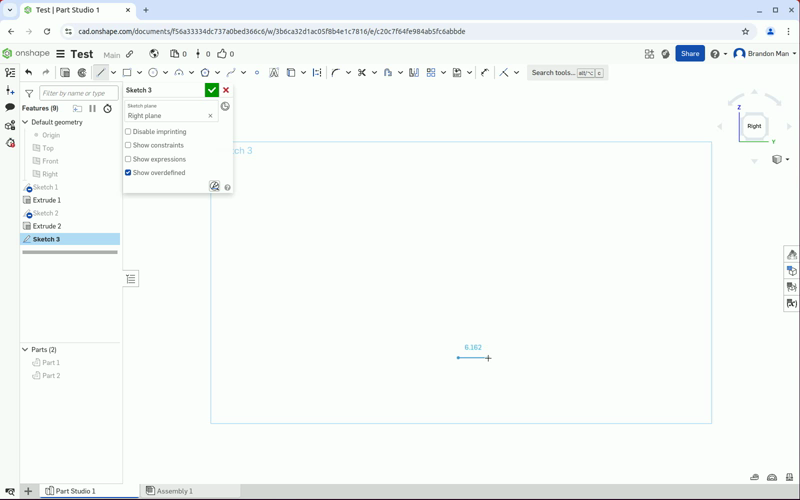
mouse_move(461, 357)
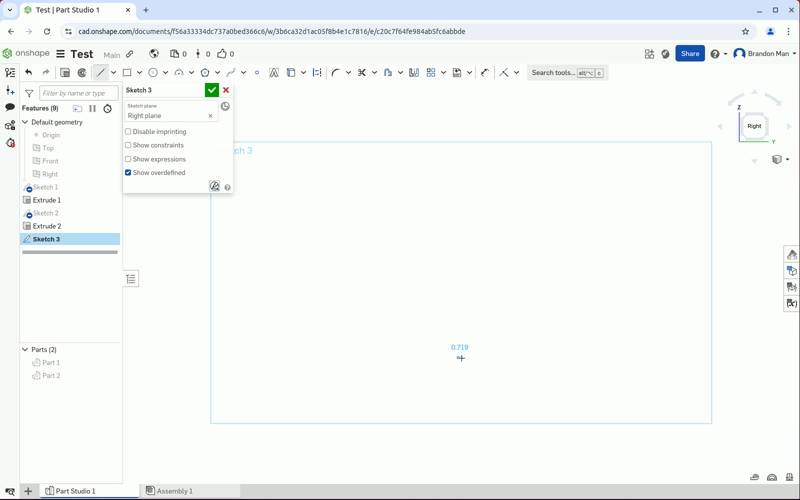
scroll(6)
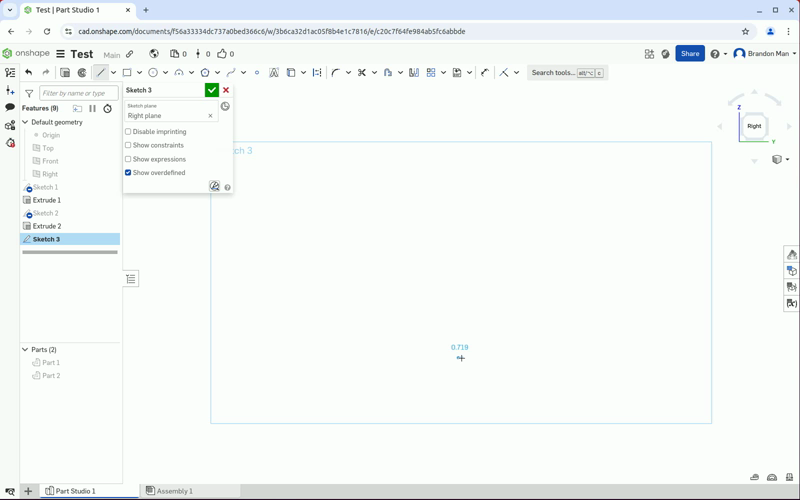
scroll(6)
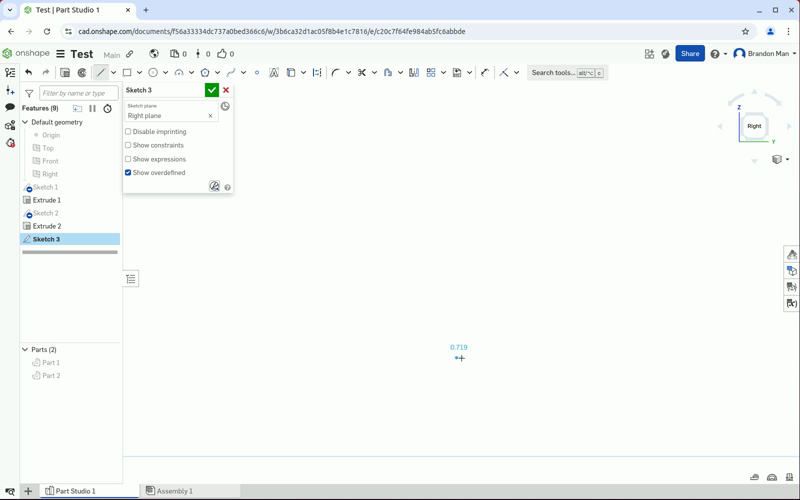
scroll(6)
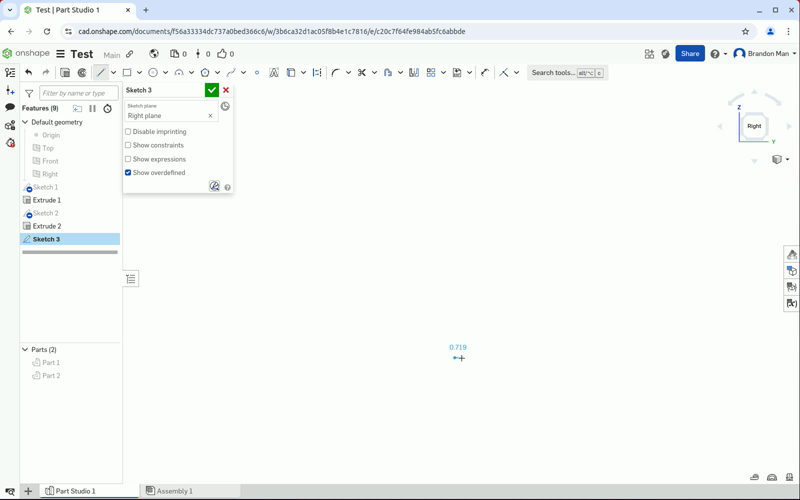
scroll(6)
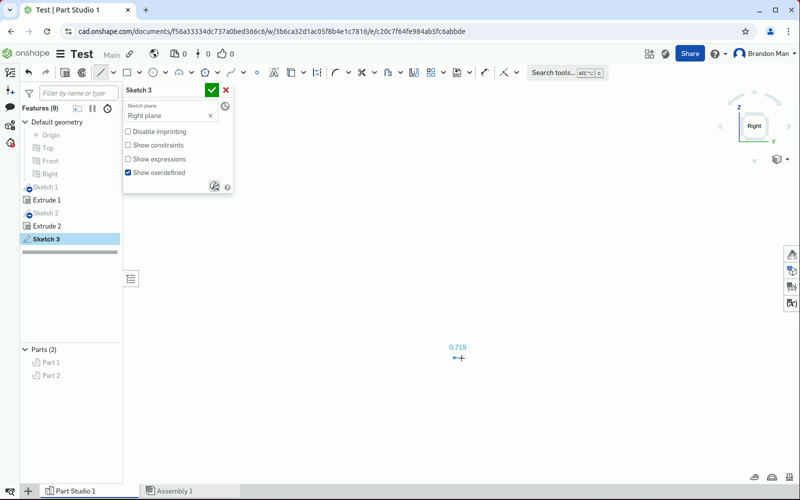
scroll(6)
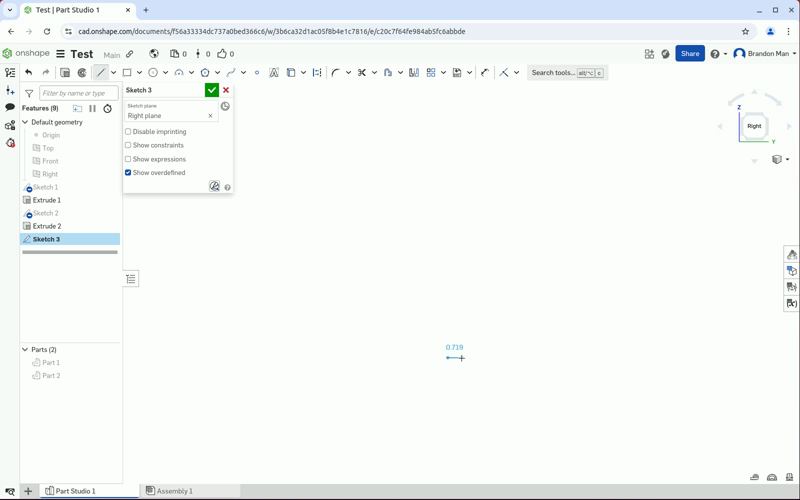
scroll(6)
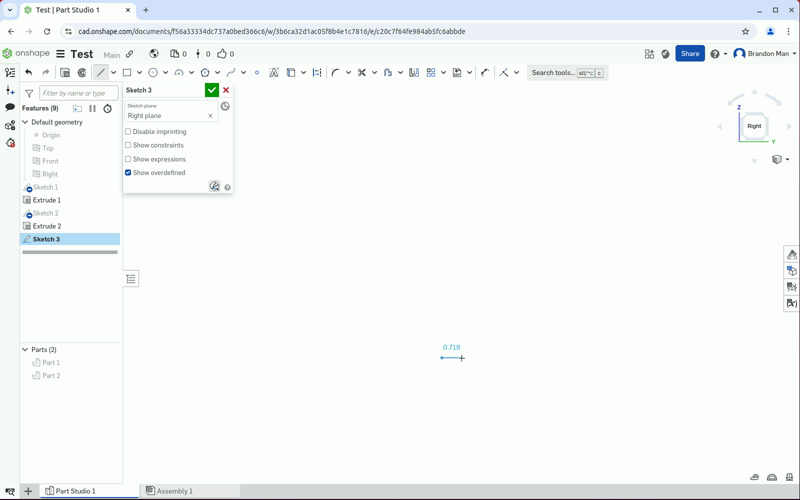
scroll(6)
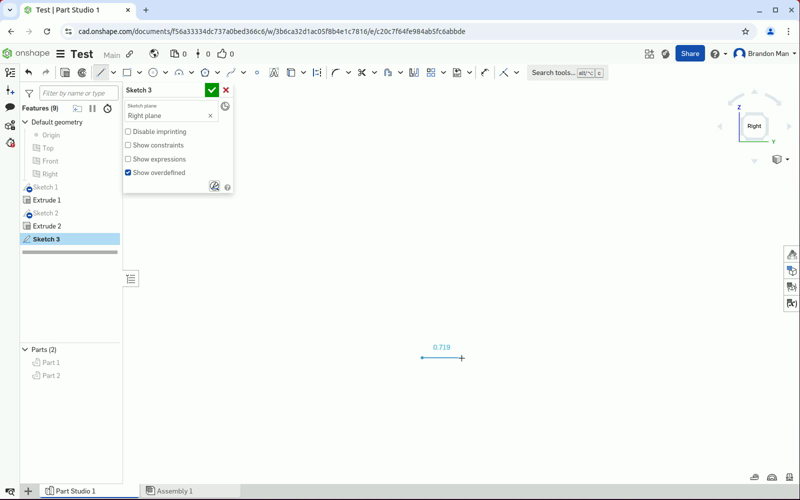
click(461, 357)
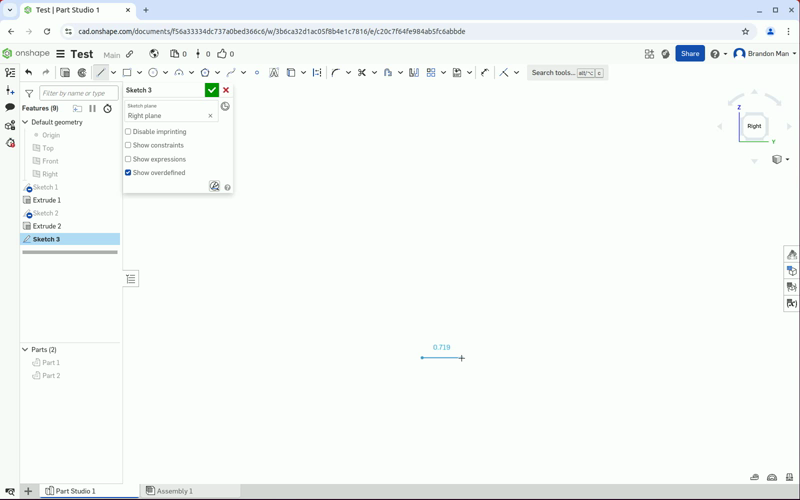
scroll(-6)
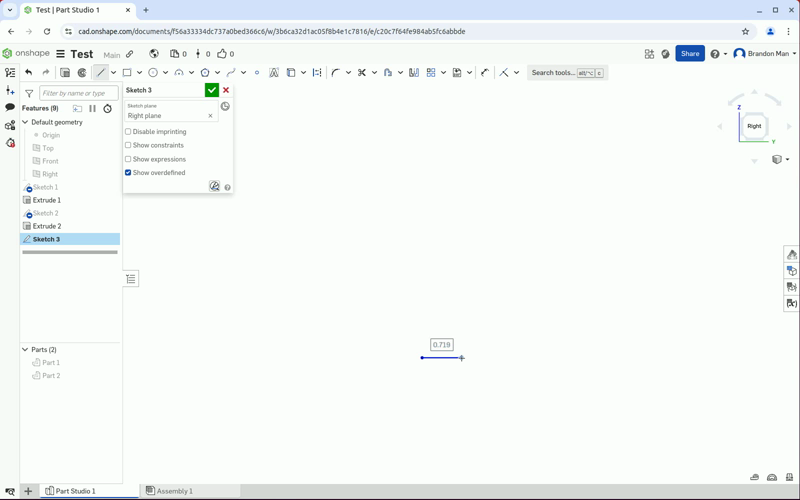
scroll(-6)
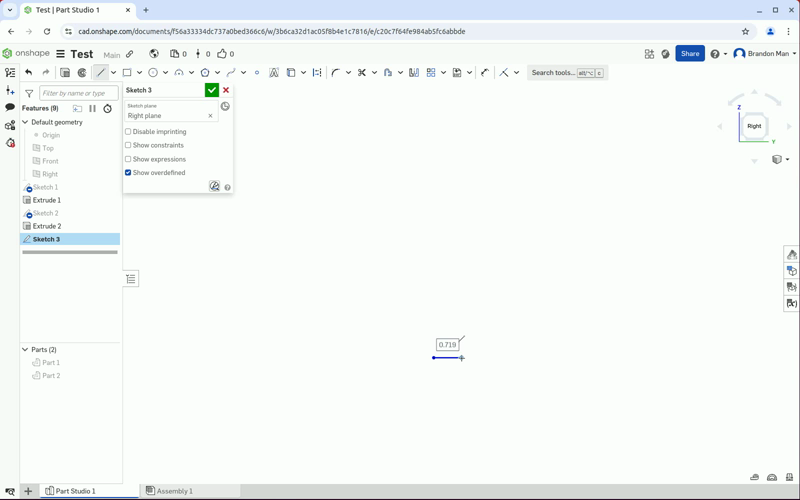
scroll(-6)
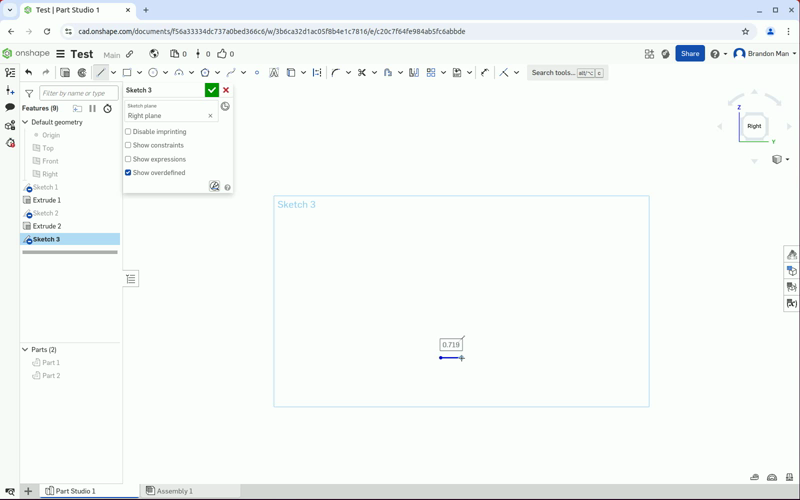
scroll(-6)
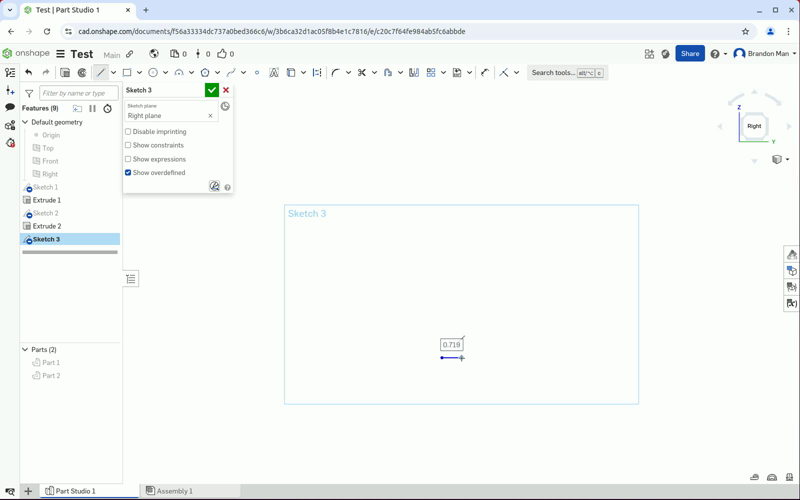
scroll(-6)
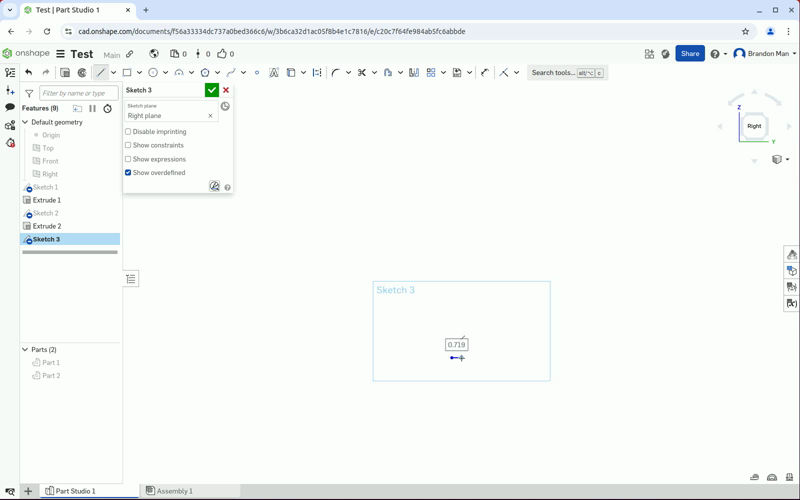
scroll(-6)
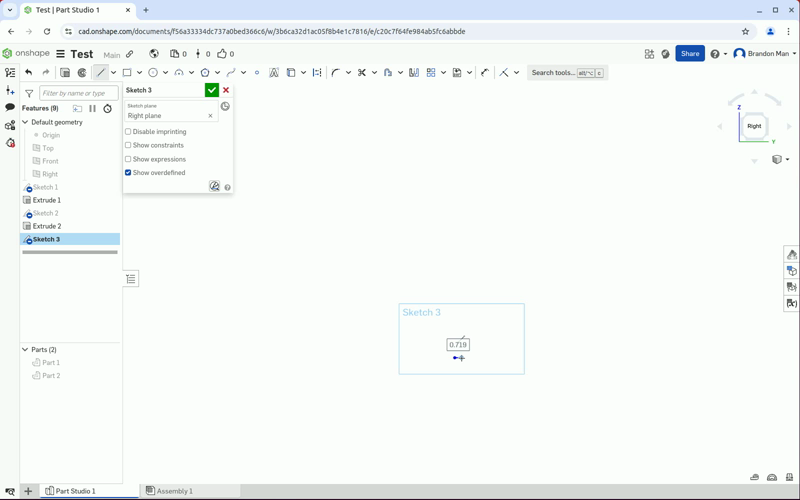
scroll(-6)
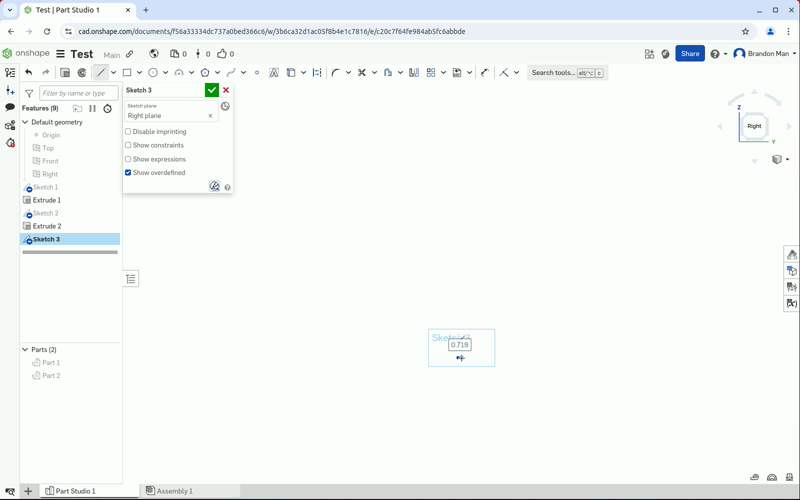
key_up(shift)
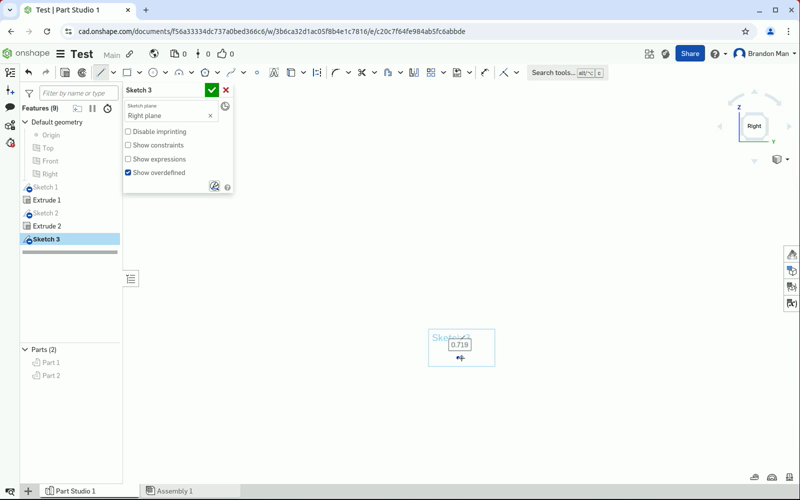
key_down(shift)
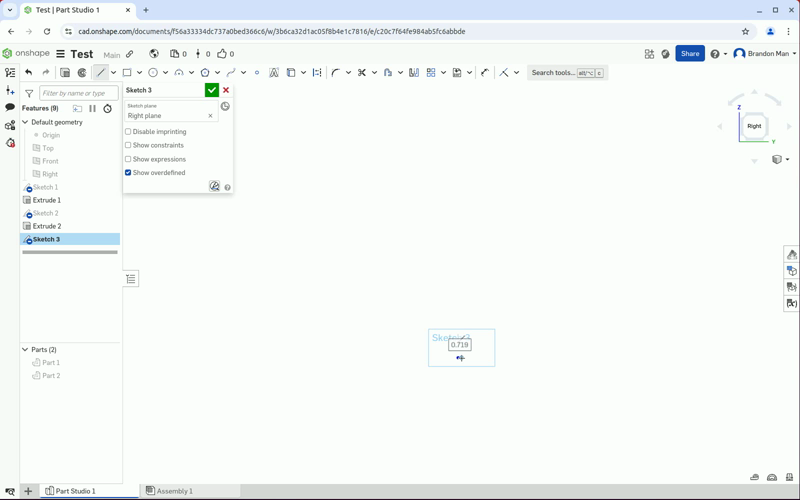
mouse_move(492, 357)
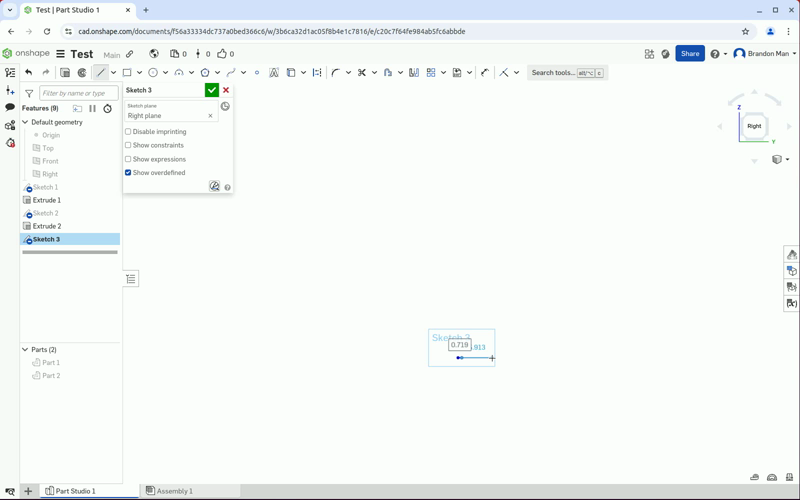
mouse_move(458, 357)
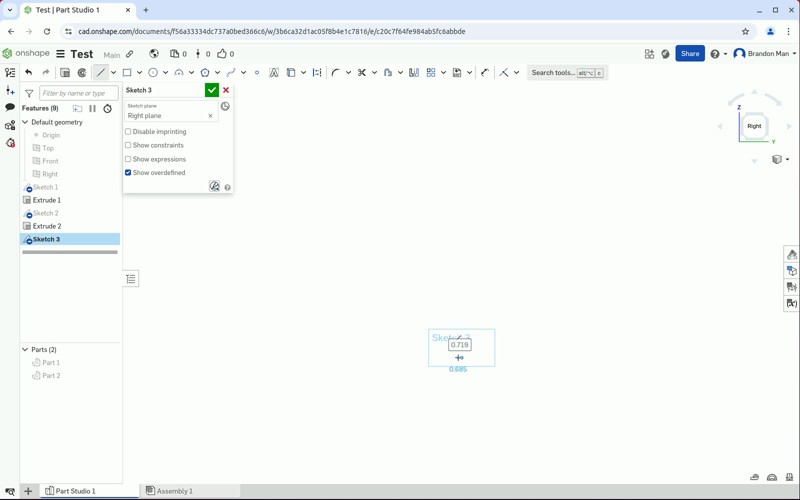
scroll(6)
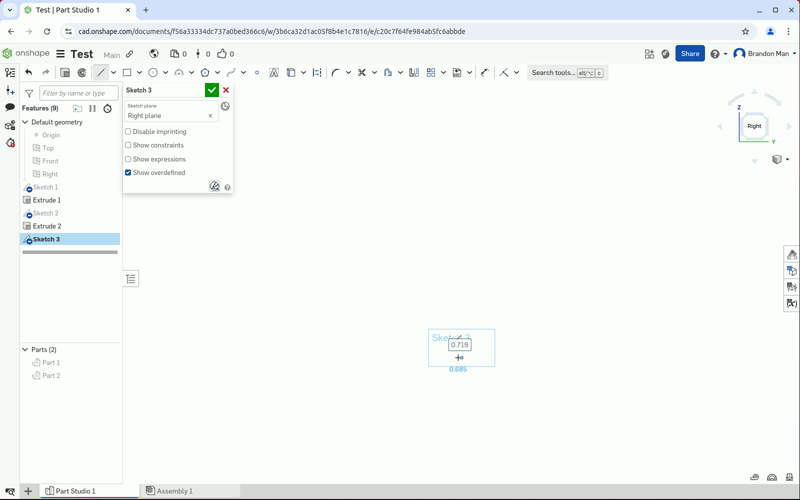
scroll(6)
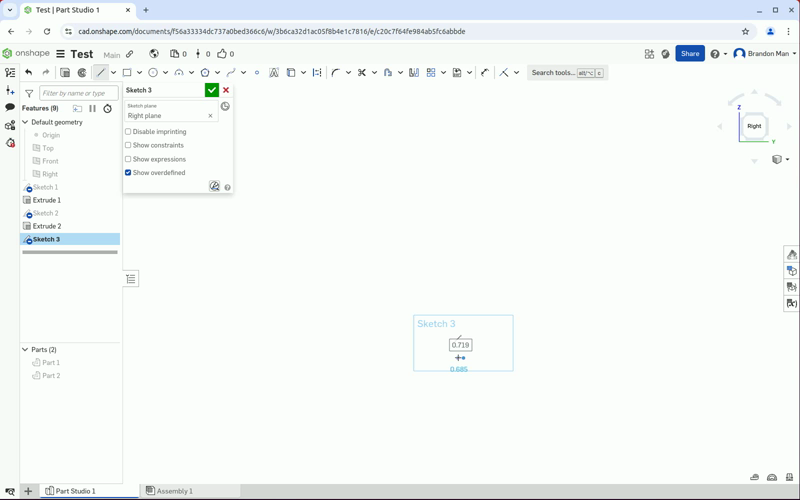
scroll(6)
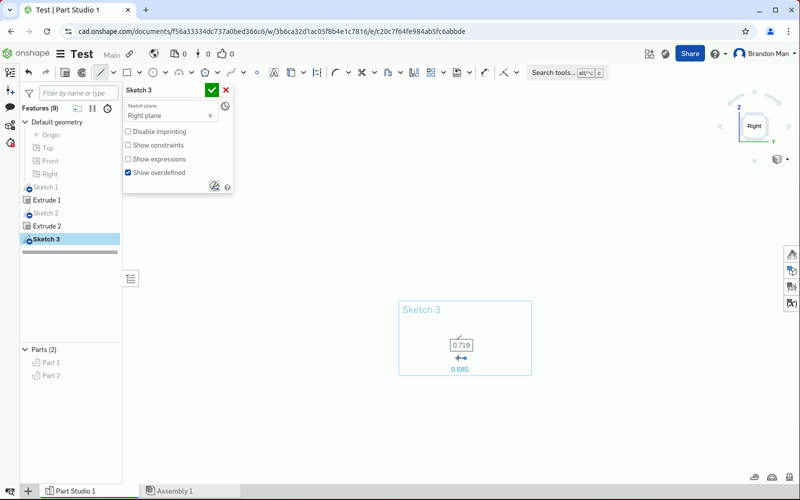
scroll(6)
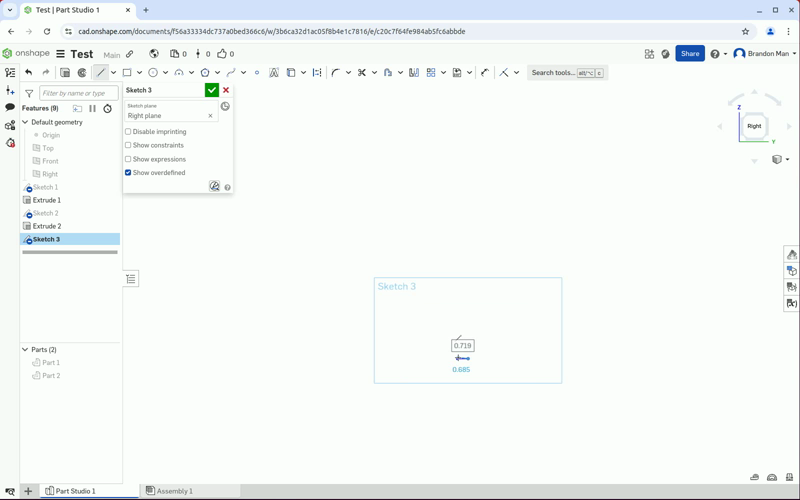
scroll(6)
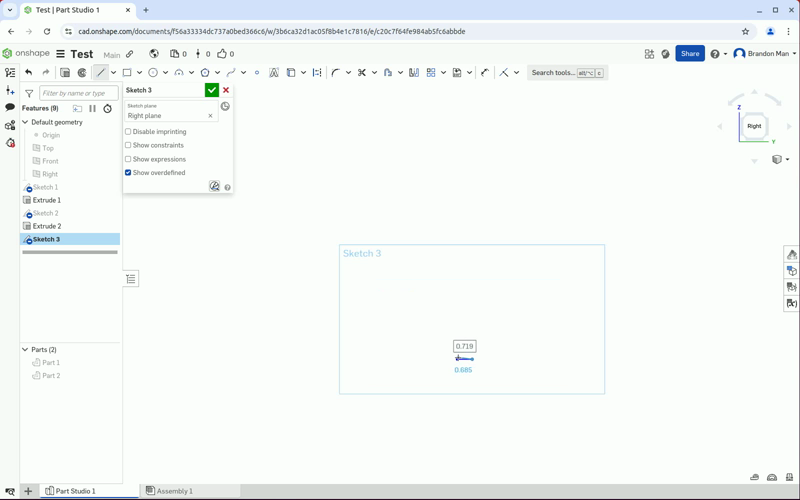
scroll(6)
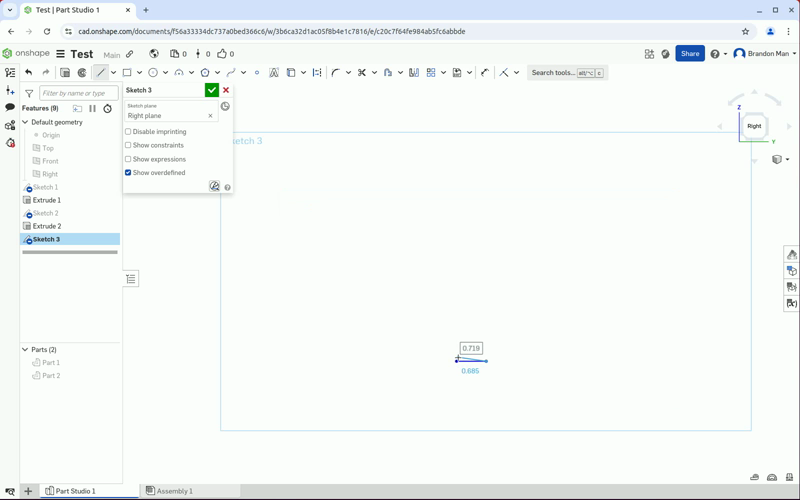
scroll(6)
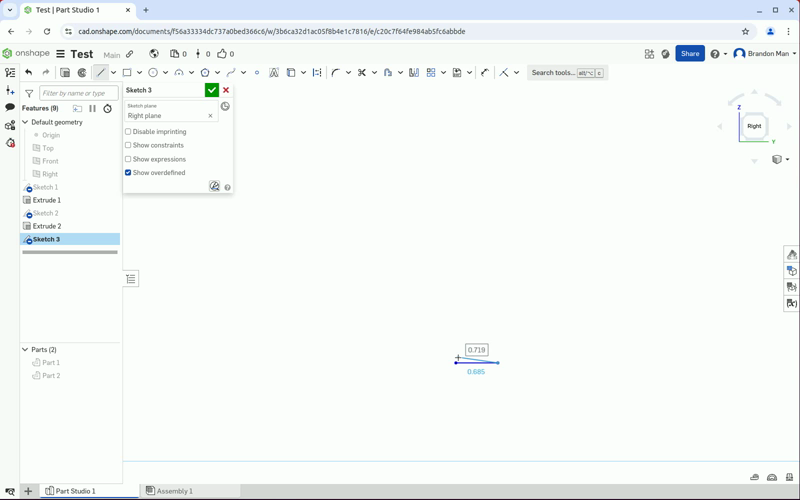
click(458, 357)
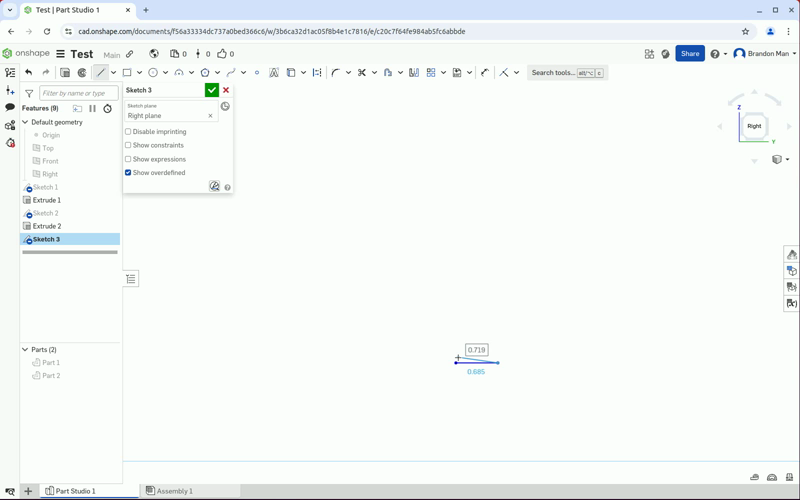
scroll(-6)
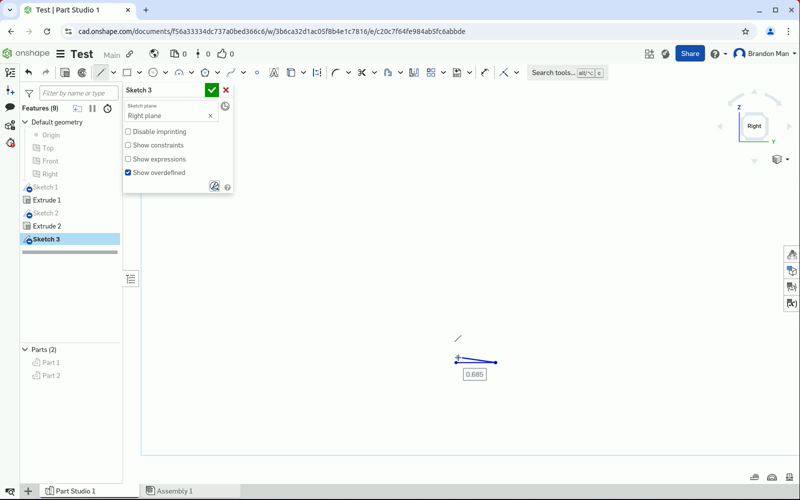
scroll(-6)
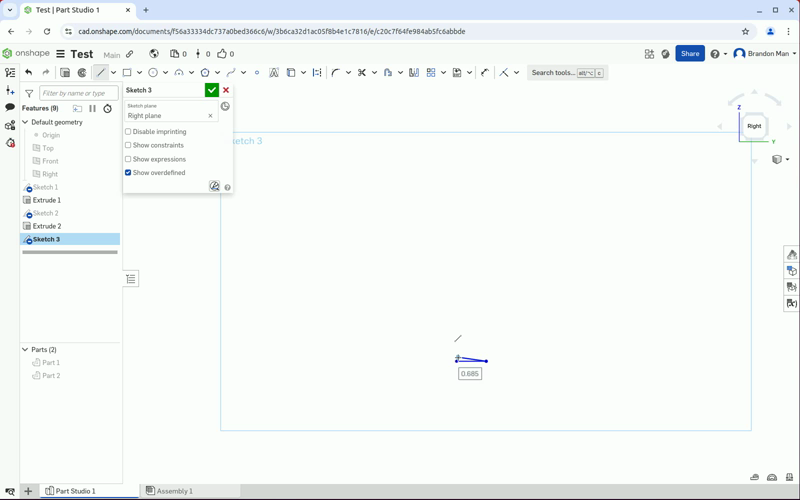
scroll(-6)
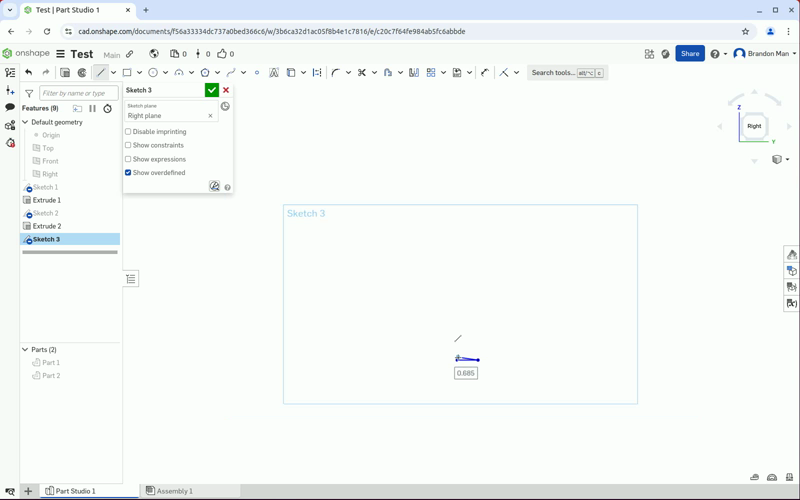
scroll(-6)
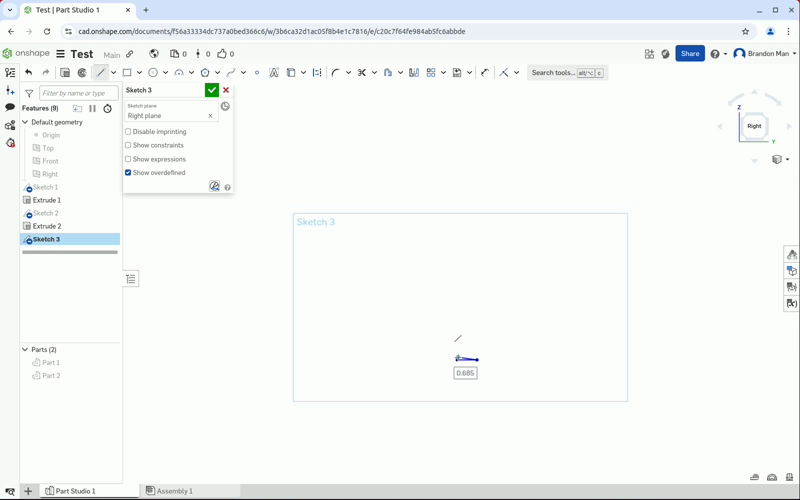
scroll(-6)
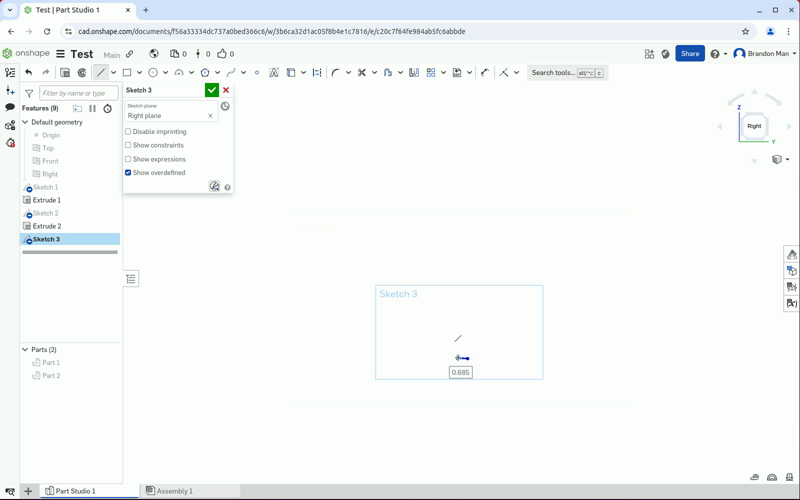
scroll(-6)
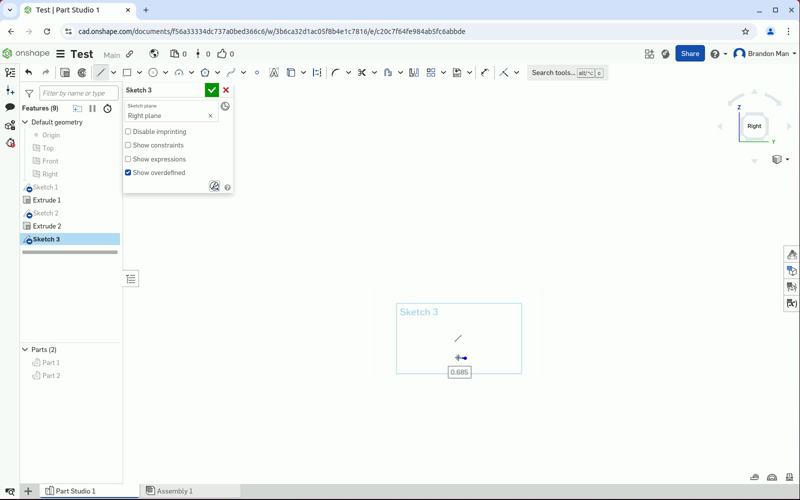
scroll(-6)
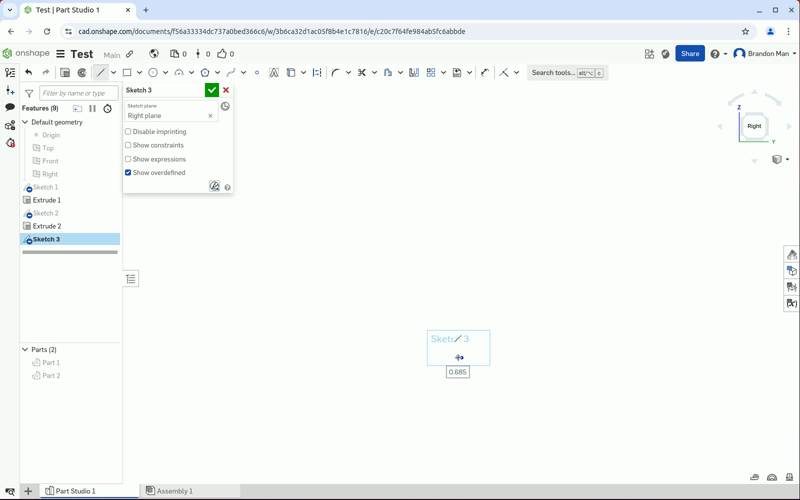
key_up(shift)
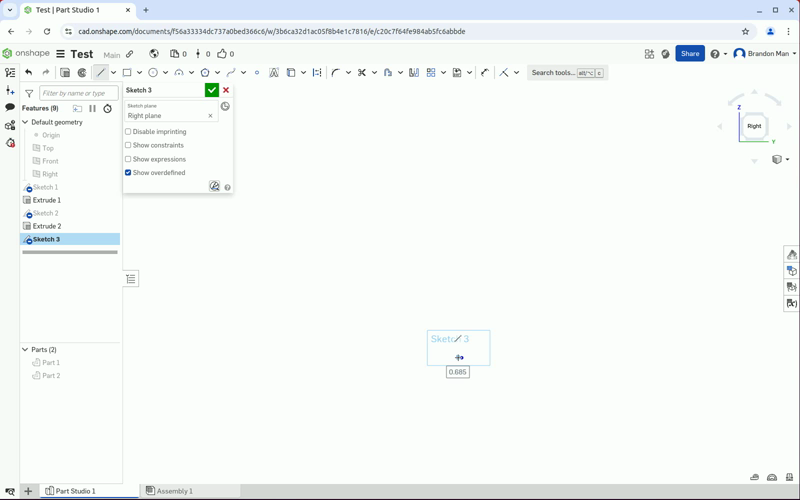
mouse_move(488, 357)
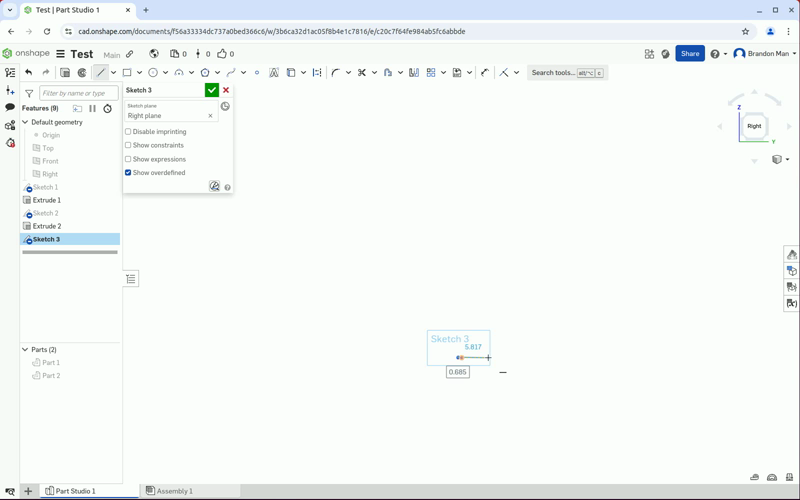
key_down(shift)
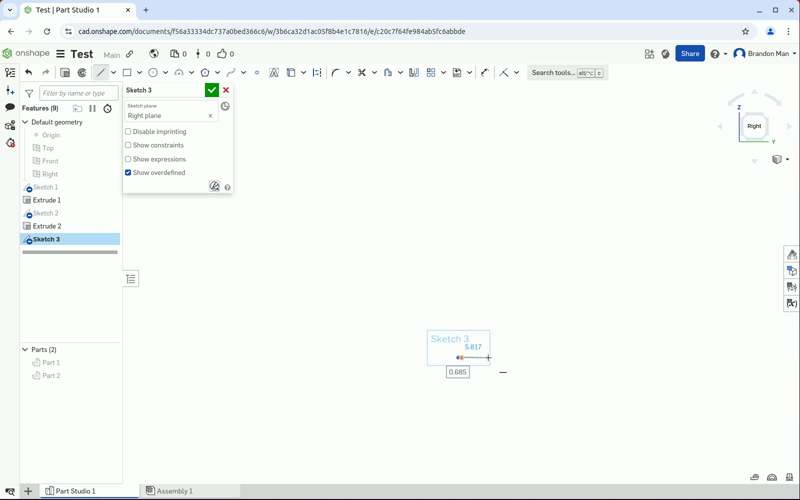
mouse_move(458, 357)
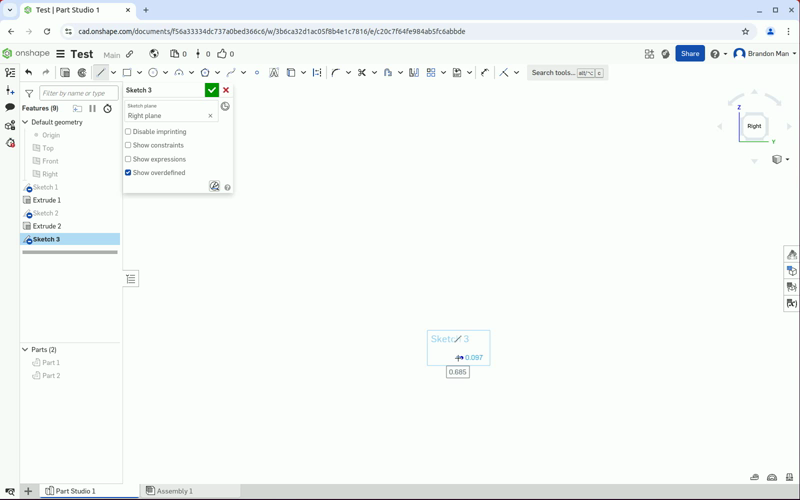
scroll(6)
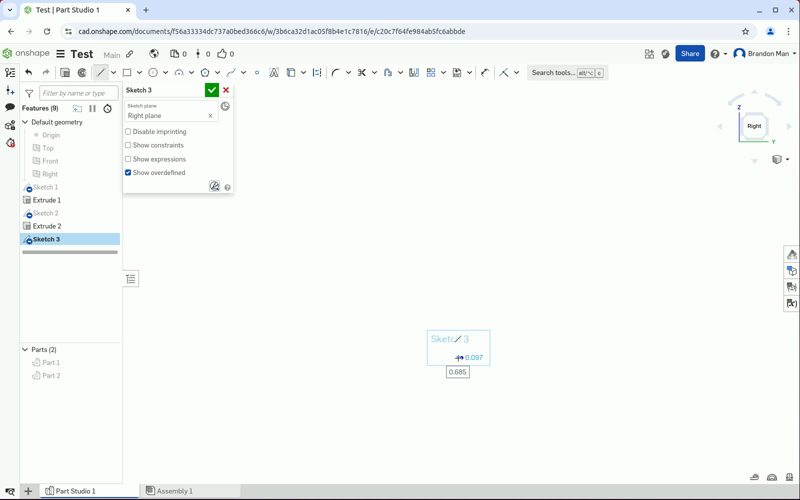
scroll(6)
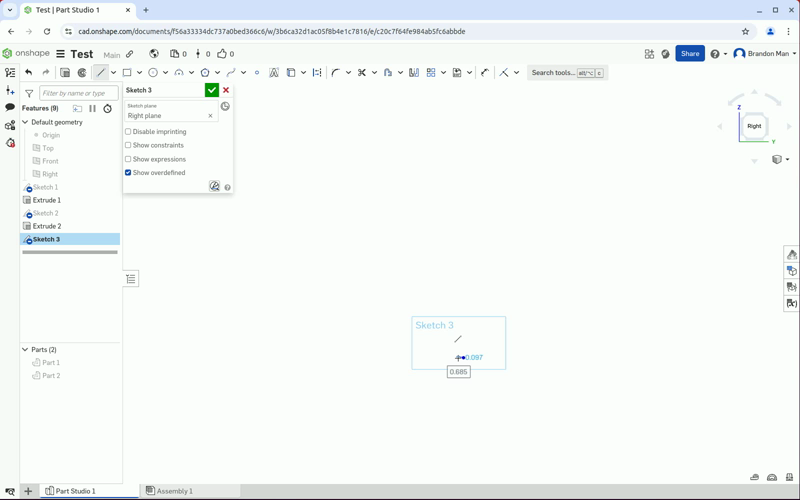
scroll(6)
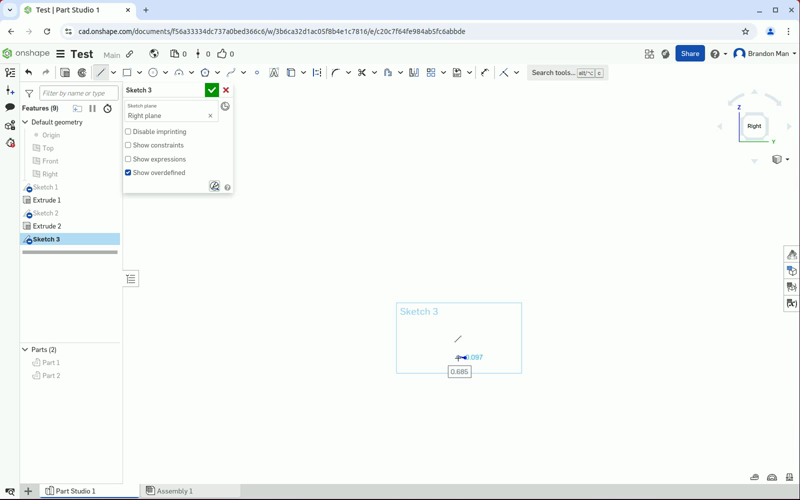
scroll(6)
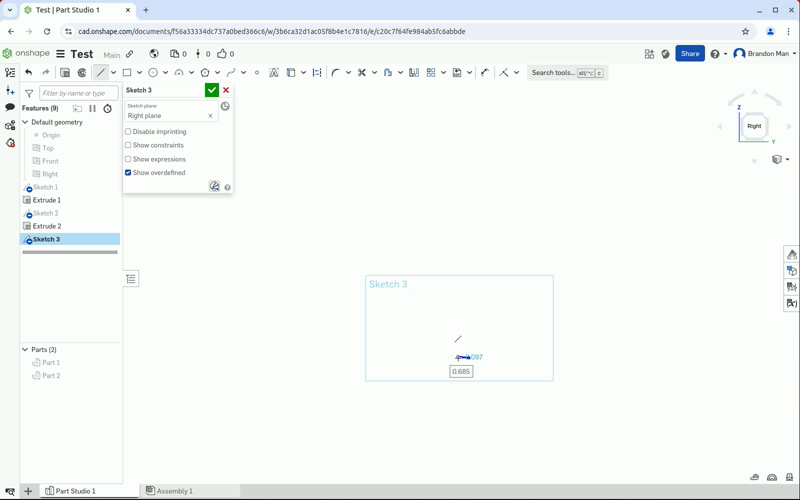
scroll(6)
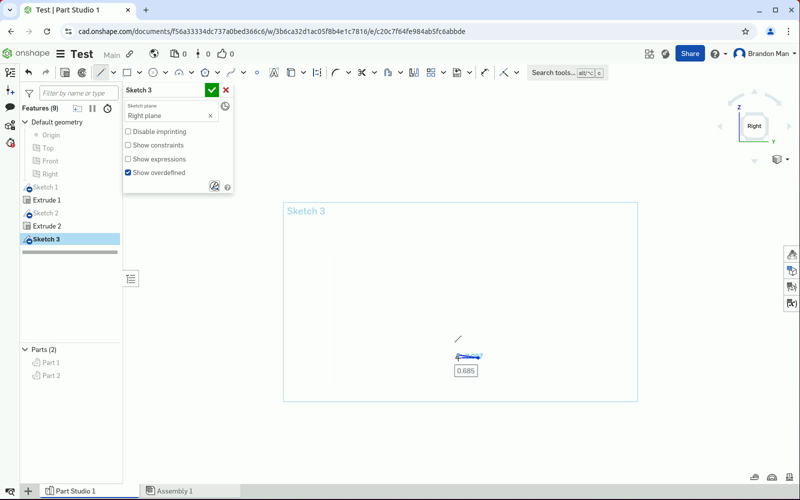
scroll(6)
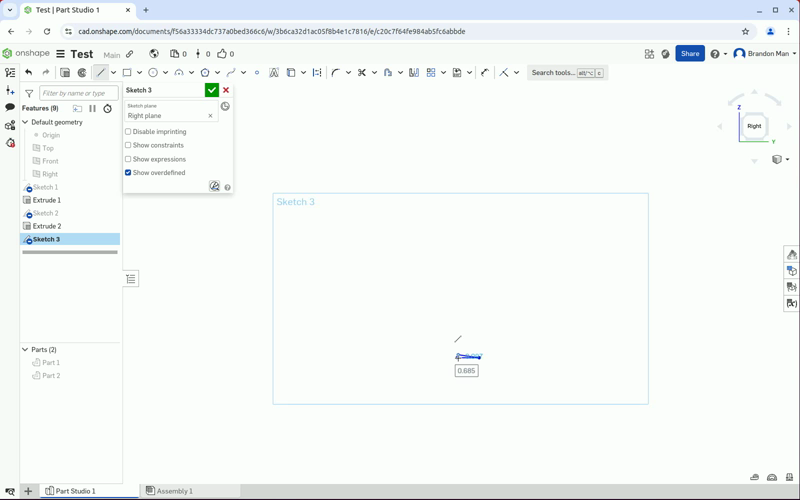
scroll(6)
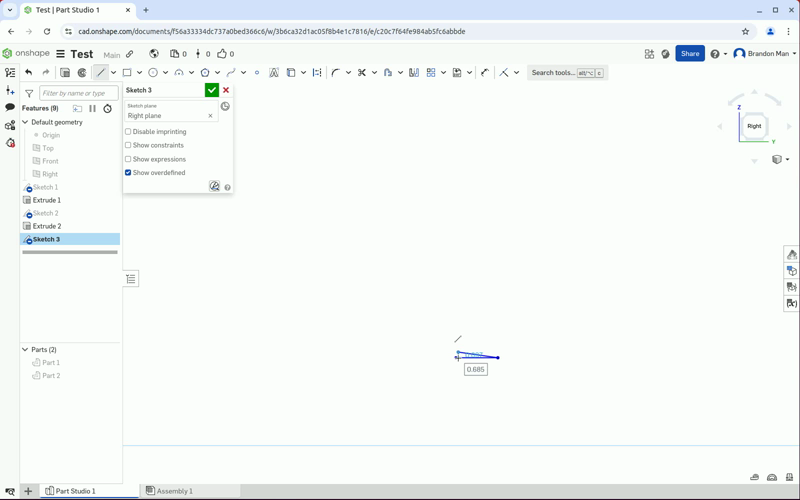
key_up(shift)
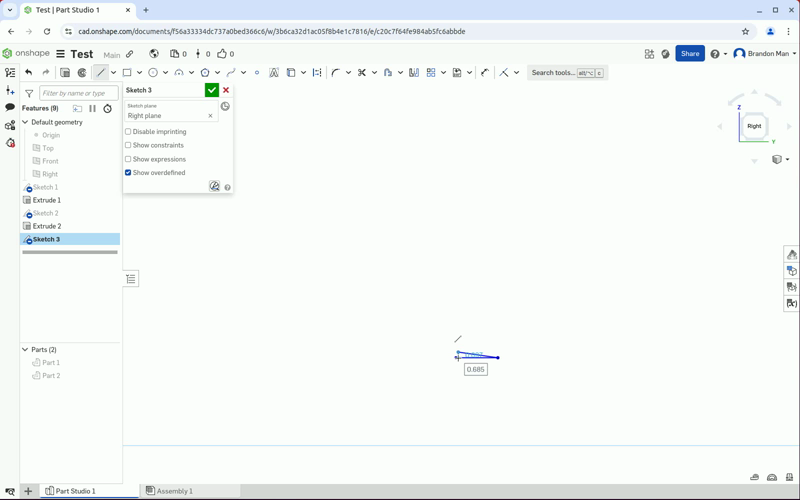
click(458, 357)
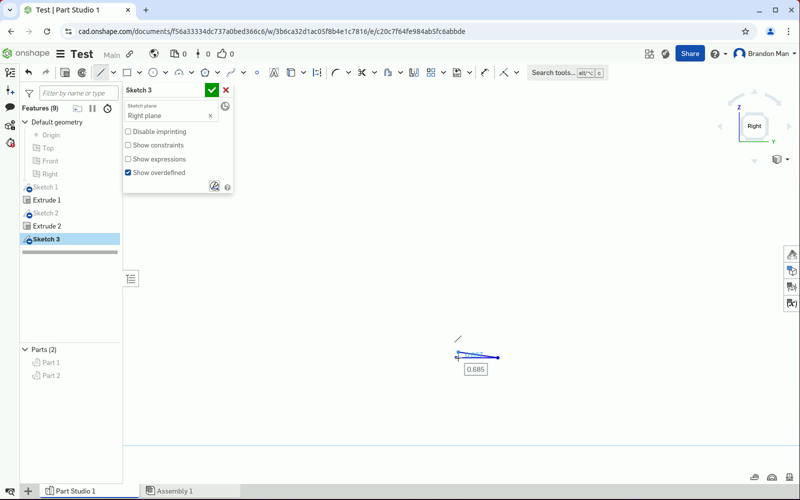
scroll(-6)
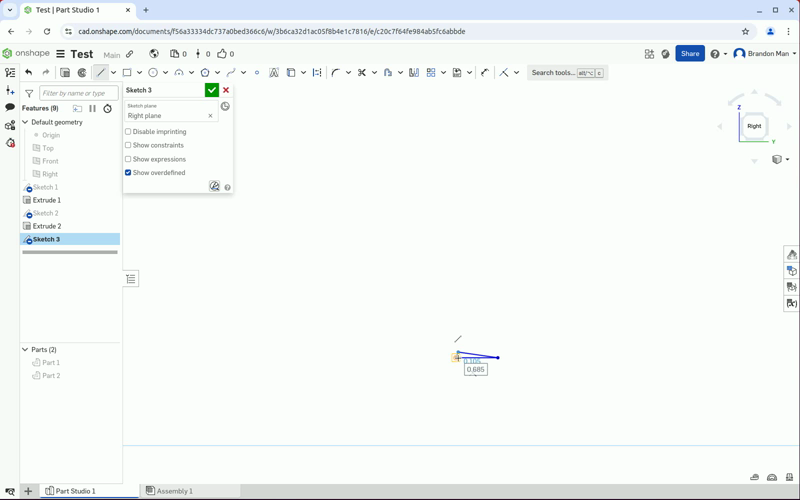
scroll(-6)
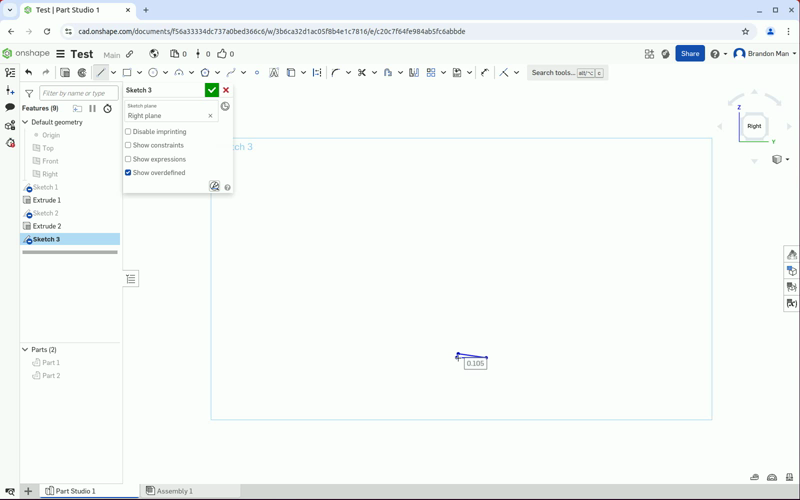
scroll(-6)
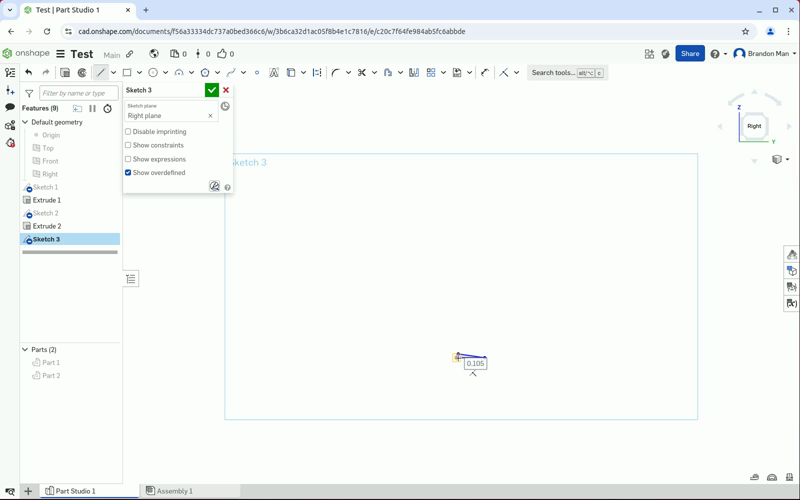
scroll(-6)
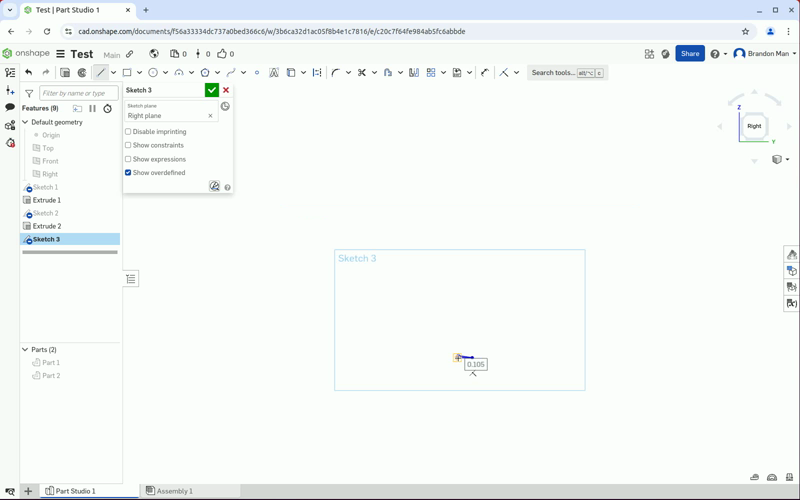
scroll(-6)
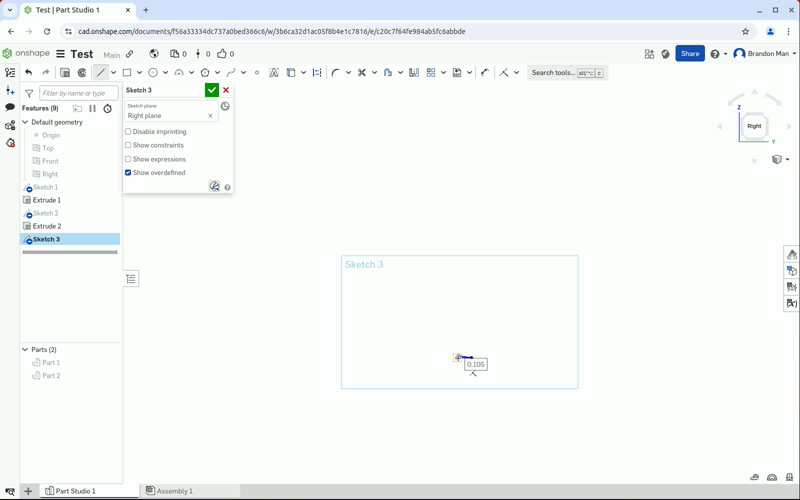
scroll(-6)
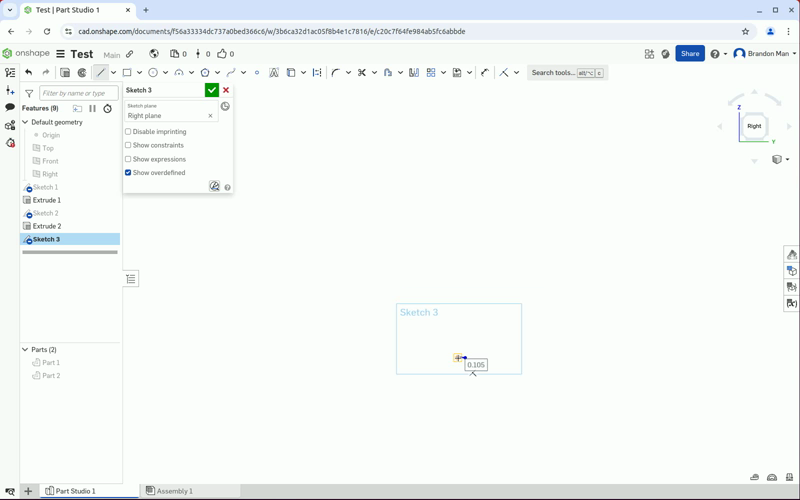
scroll(-6)
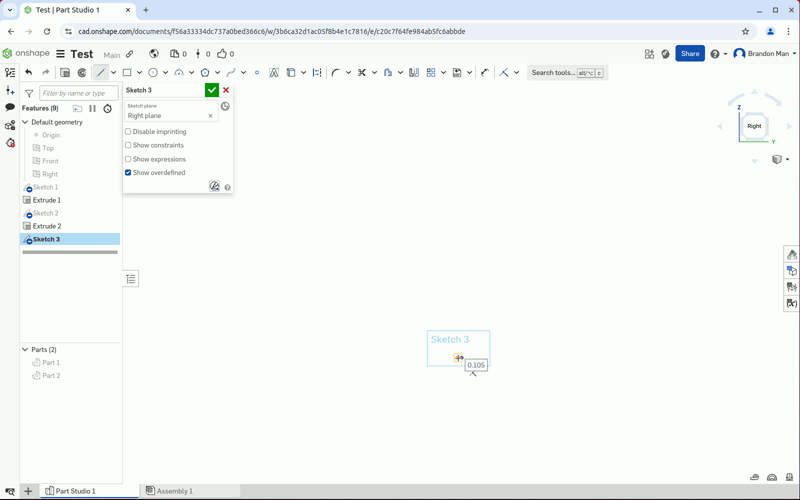
key(esc)
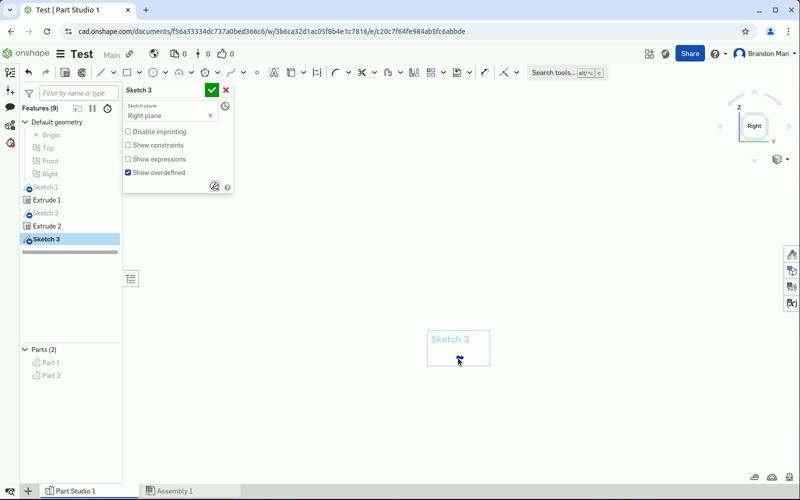
mouse_move(458, 357)
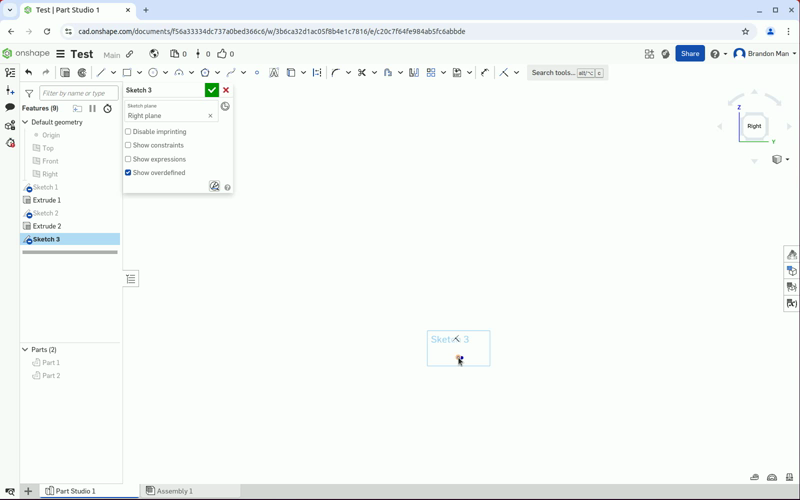
scroll(6)
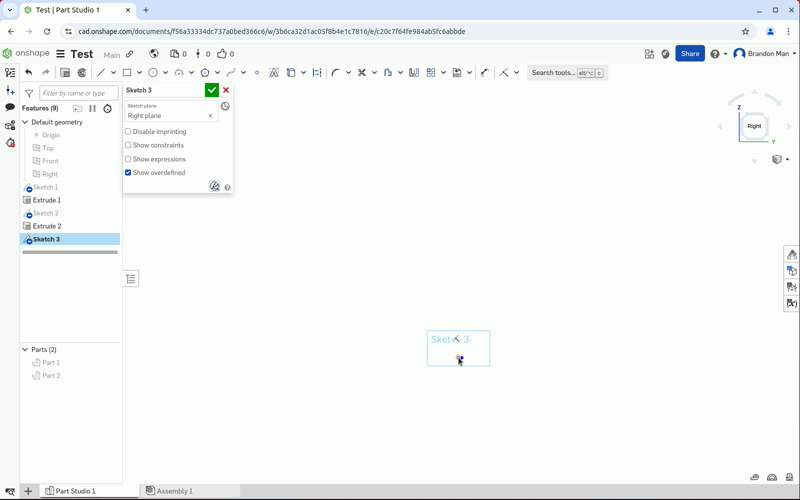
scroll(6)
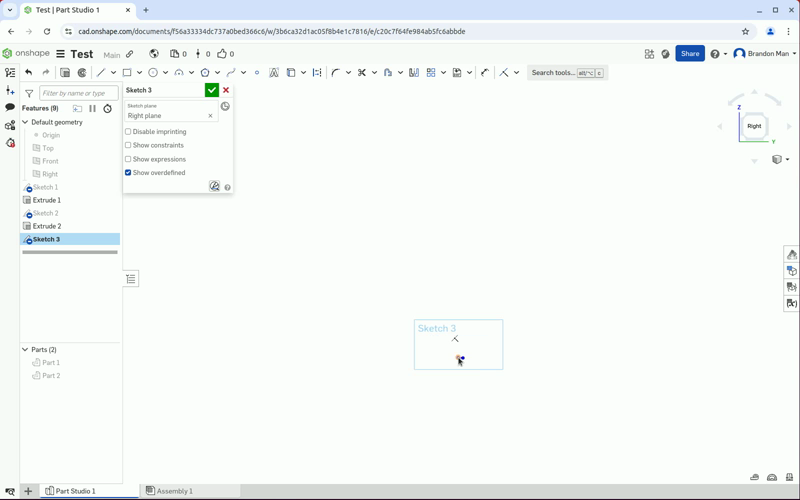
scroll(6)
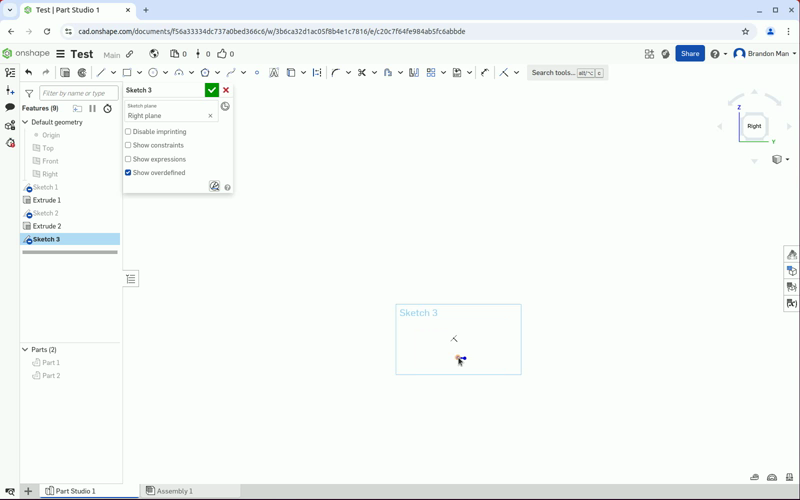
scroll(6)
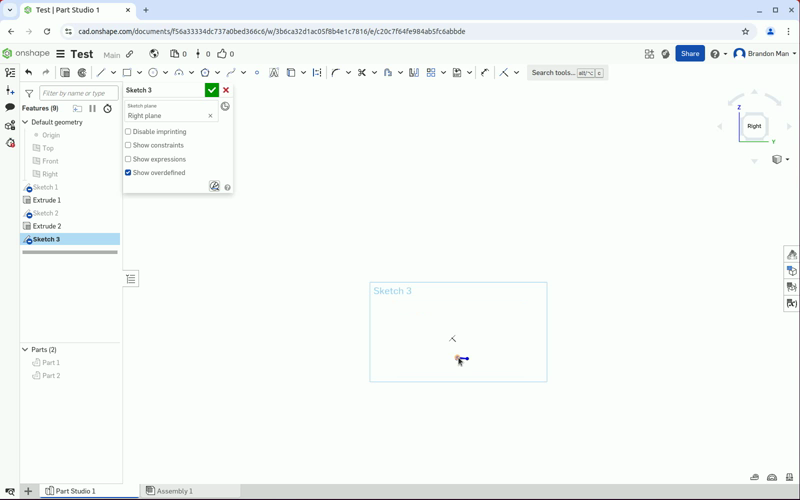
scroll(6)
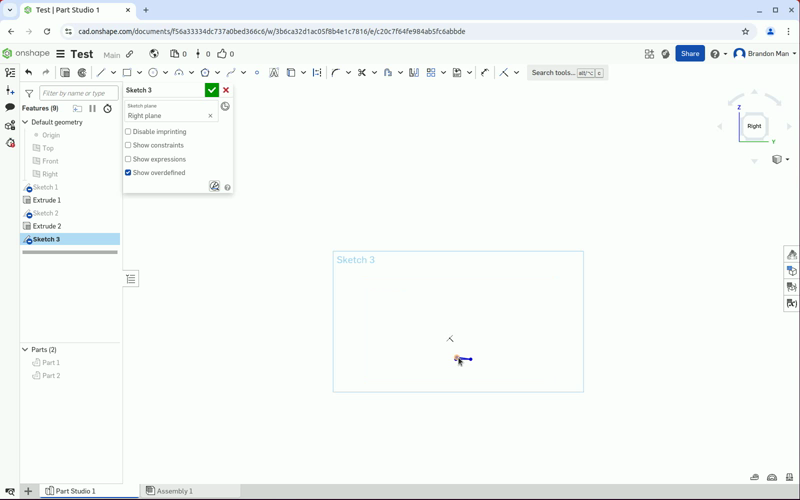
scroll(6)
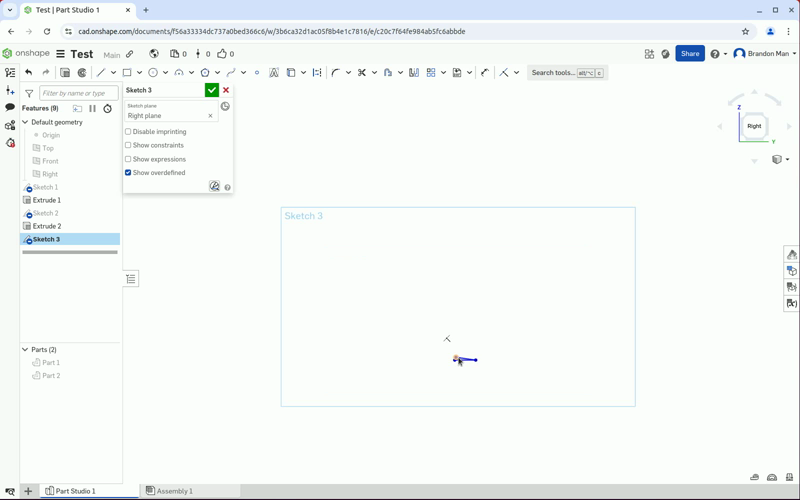
scroll(6)
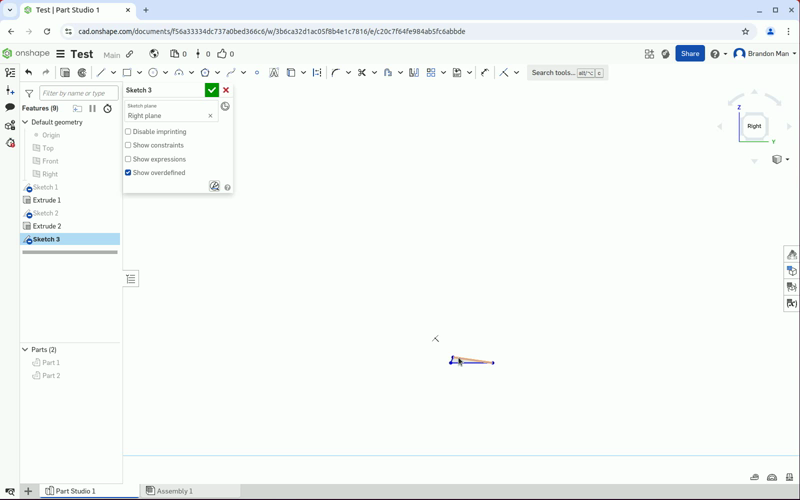
click(458, 357)
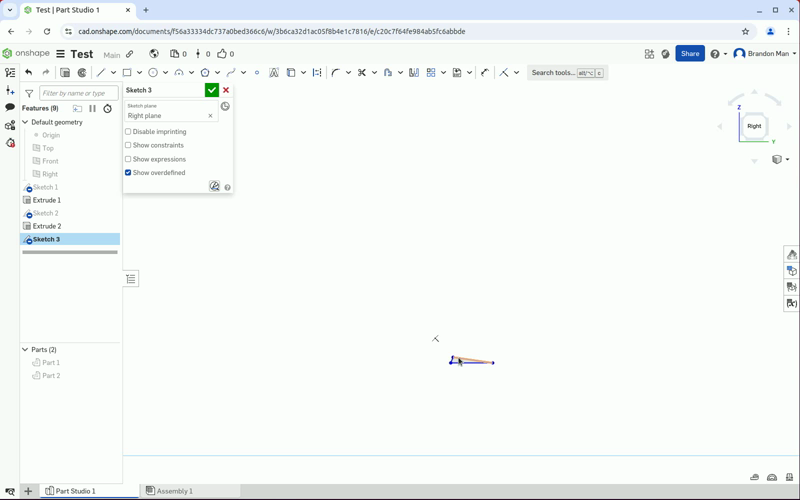
scroll(-6)
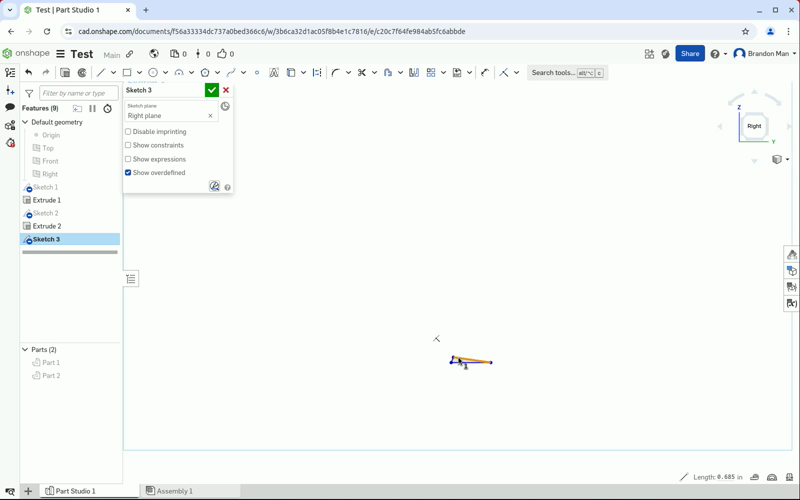
scroll(-6)
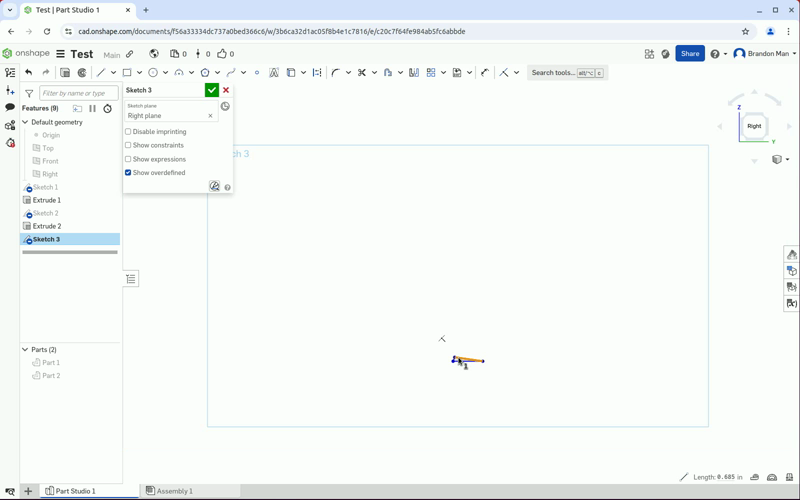
scroll(-6)
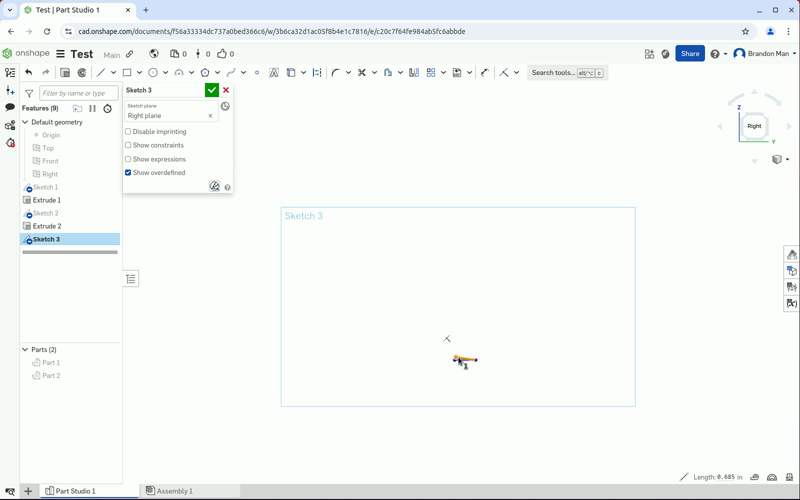
scroll(-6)
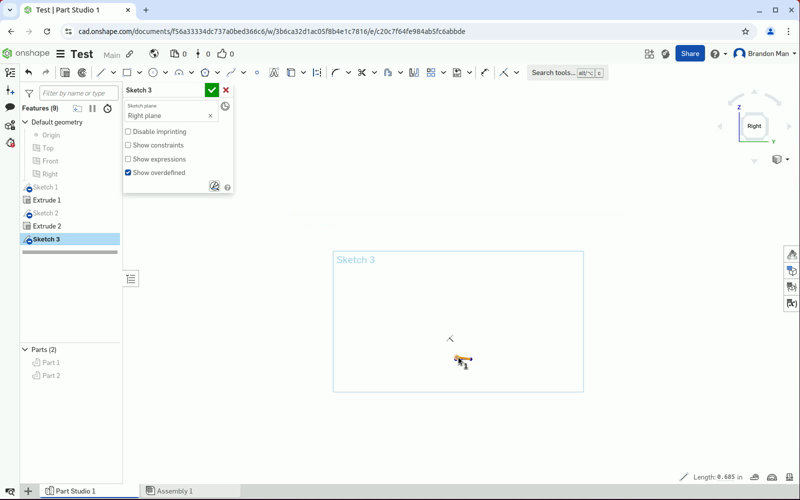
scroll(-6)
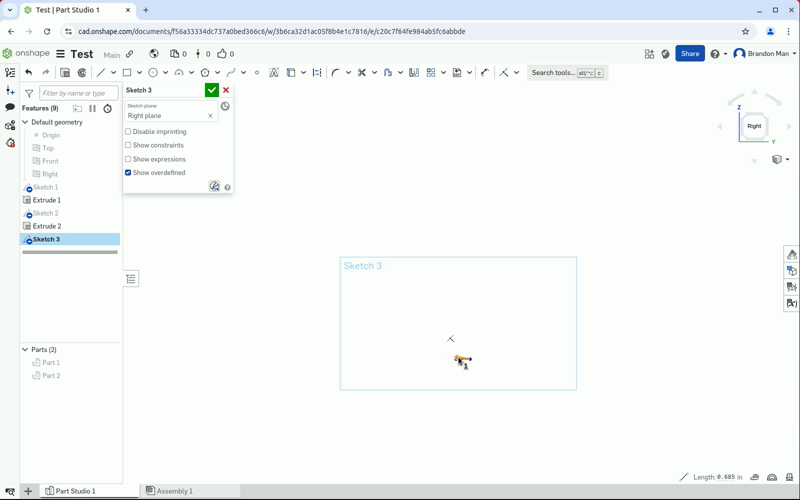
scroll(-6)
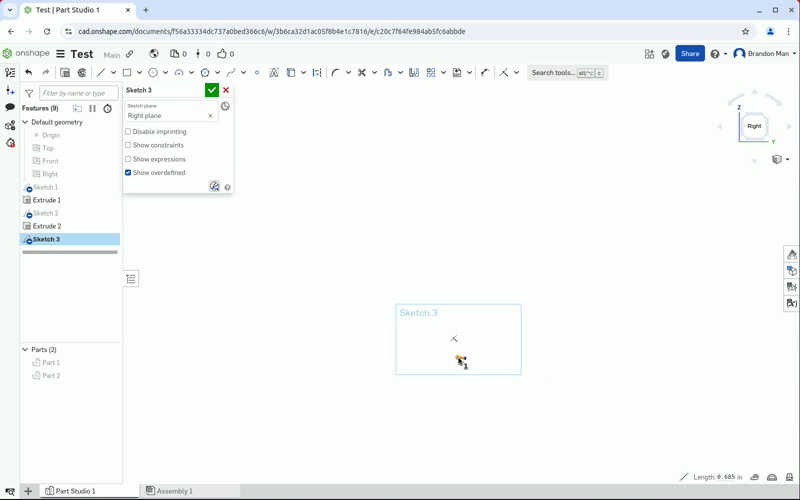
scroll(-6)
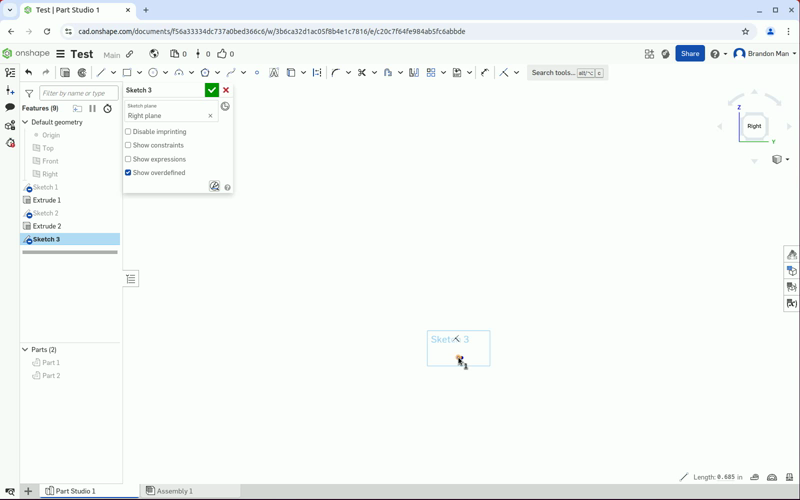
mouse_move(73, 352)
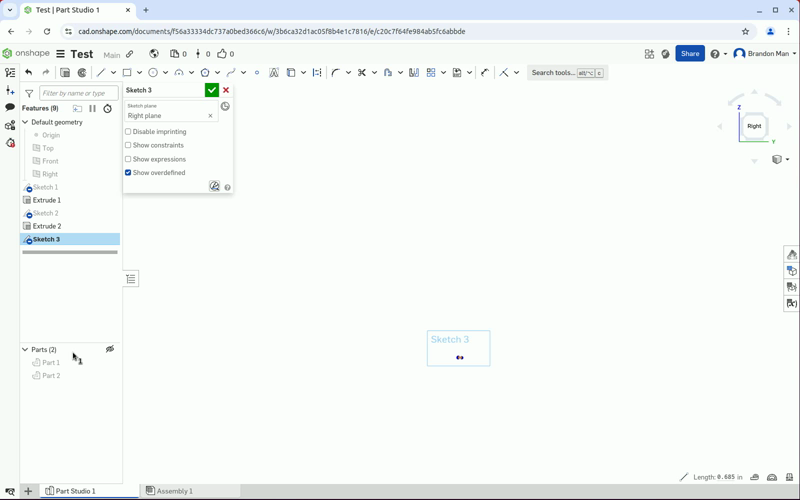
key(shift+y)
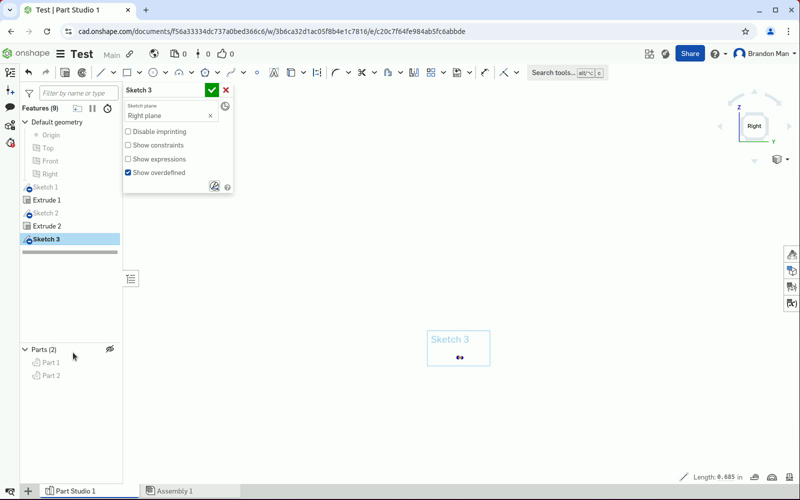
key(shift+e)
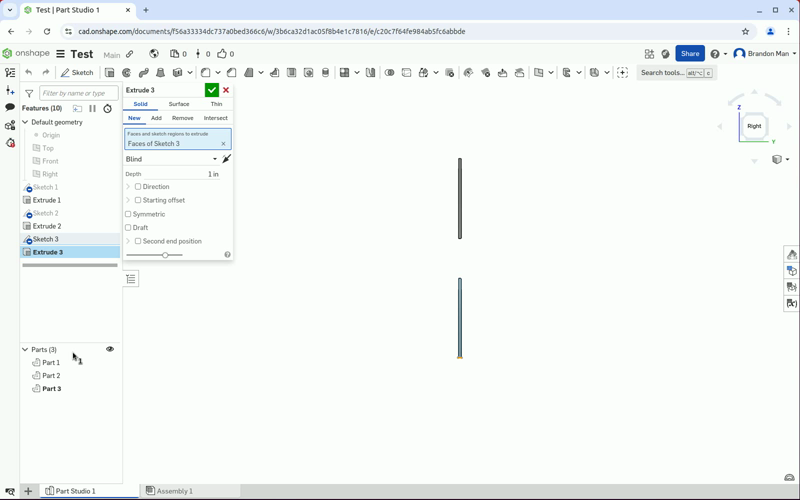
mouse_move(143, 106)
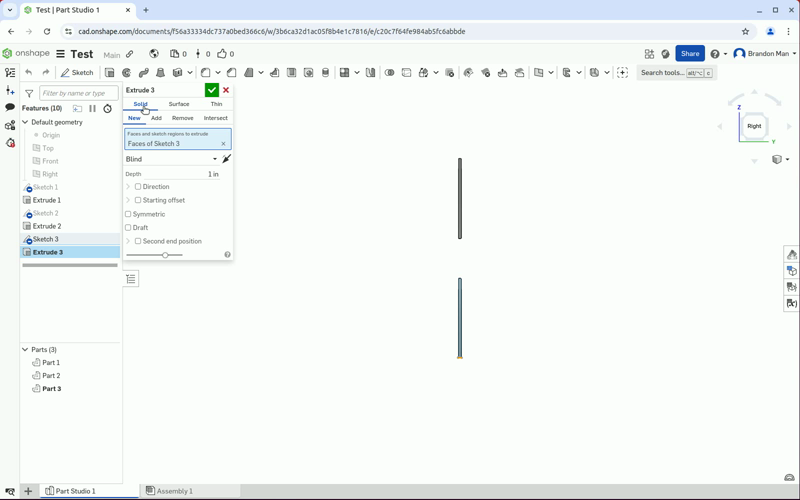
click(143, 106)
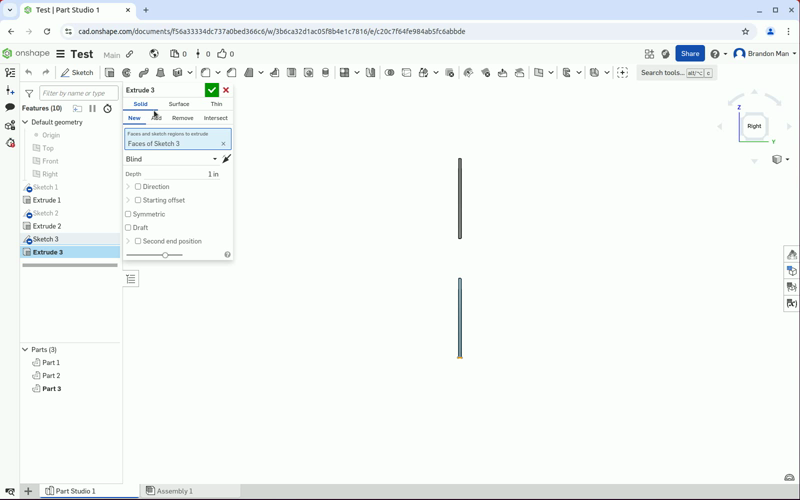
mouse_move(186, 120)
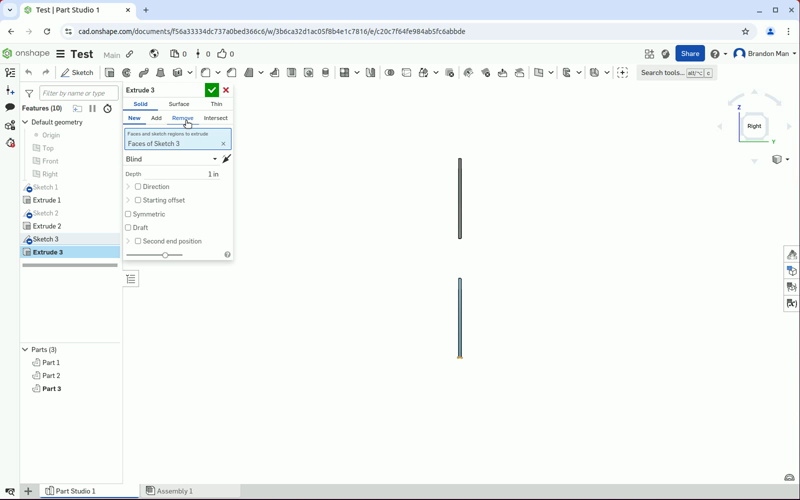
click(186, 120)
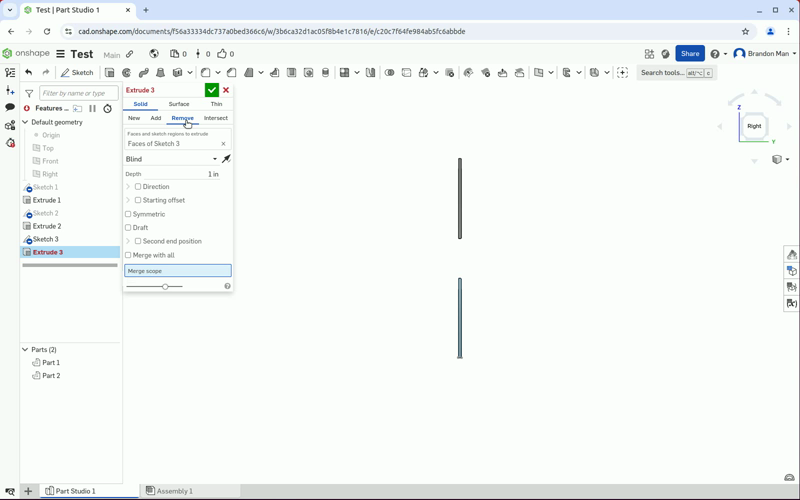
key(tab, 4)
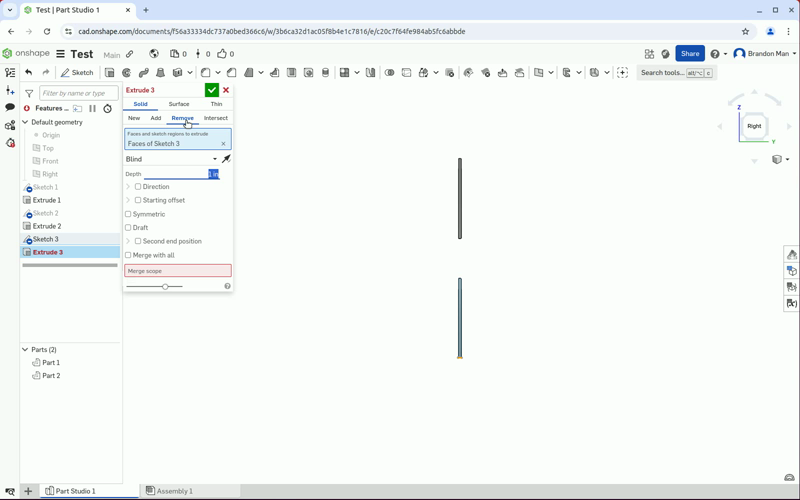
text(30.81)
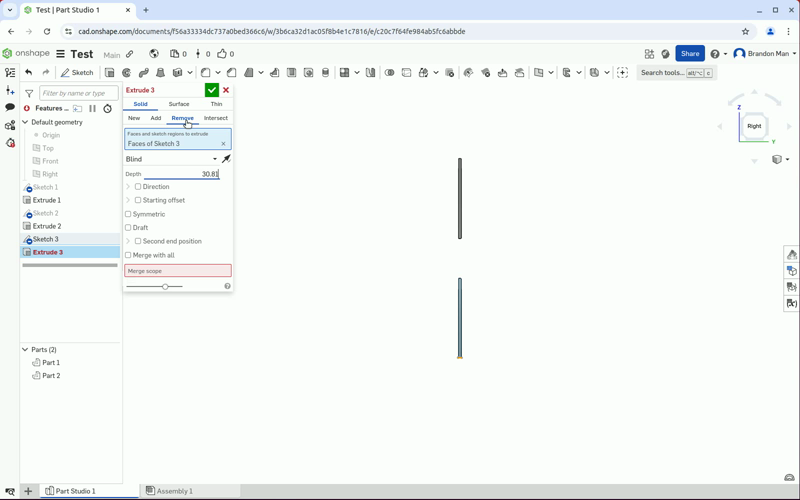
key(tab, 3)
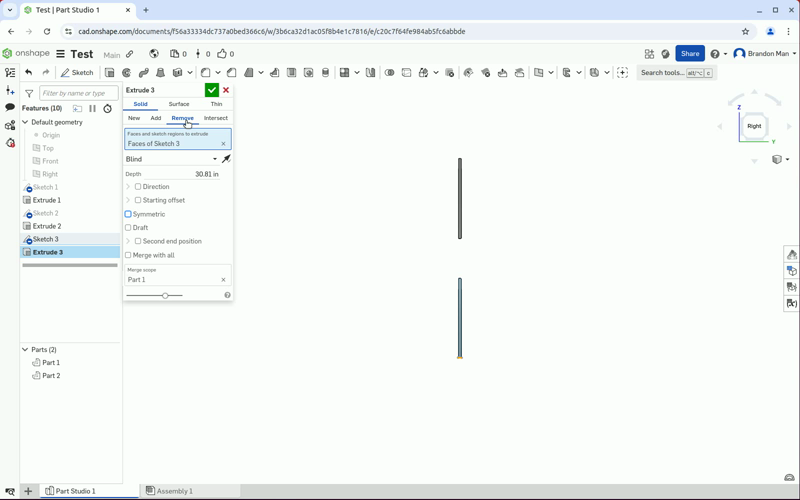
key(space)
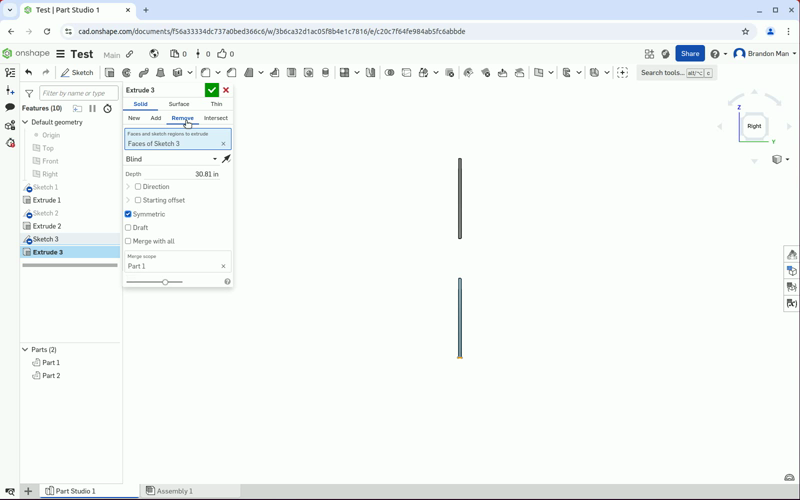
key(tab, 2)
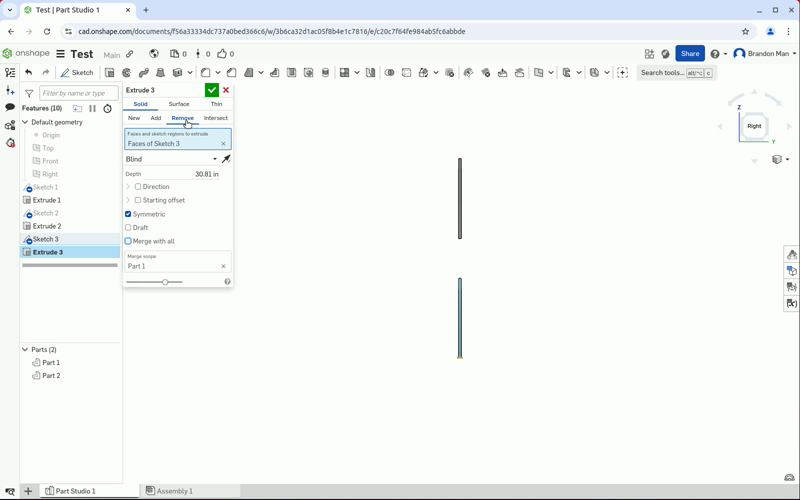
key(space)
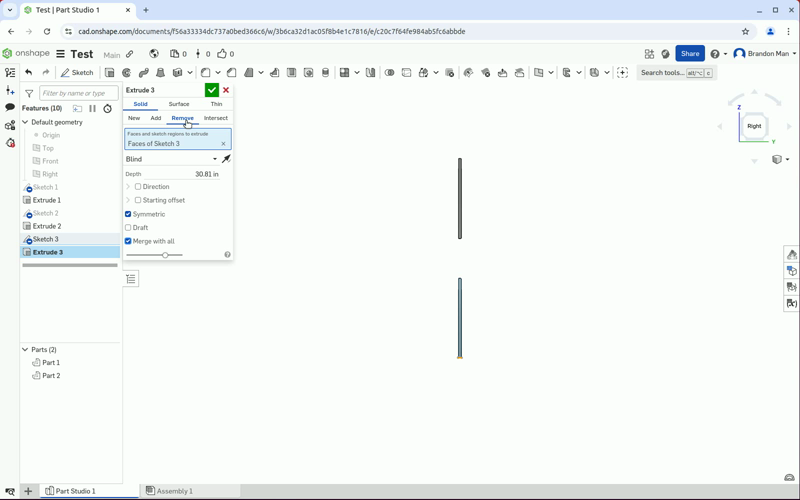
key(enter)
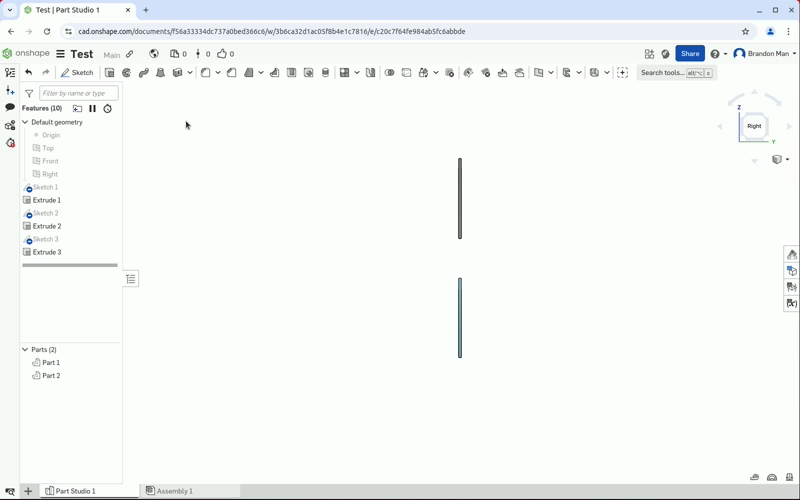
key(shift+h)
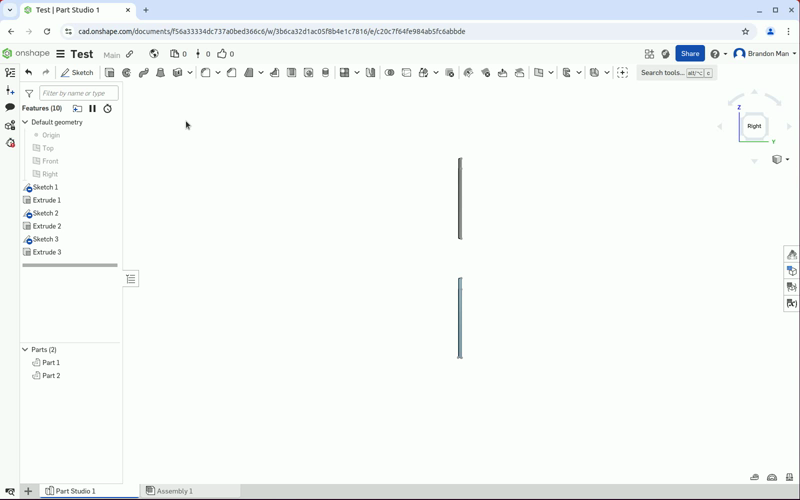
key(shift+h)
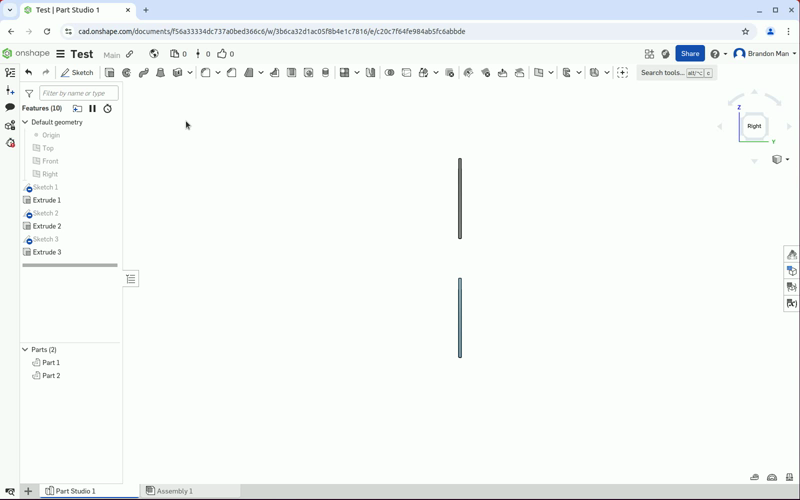
mouse_move(73, 189)
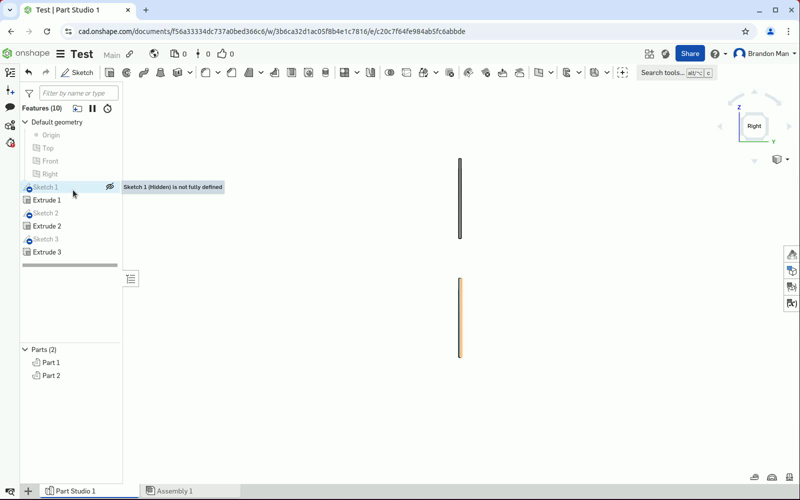
click(73, 189)
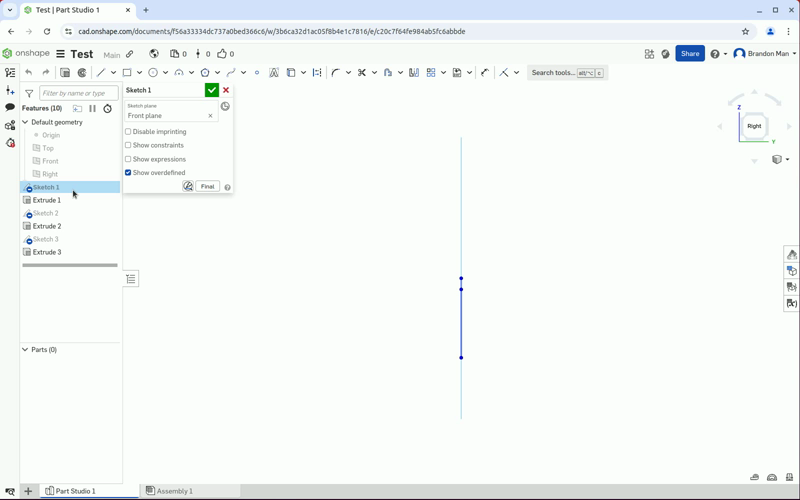
mouse_move(229, 92)
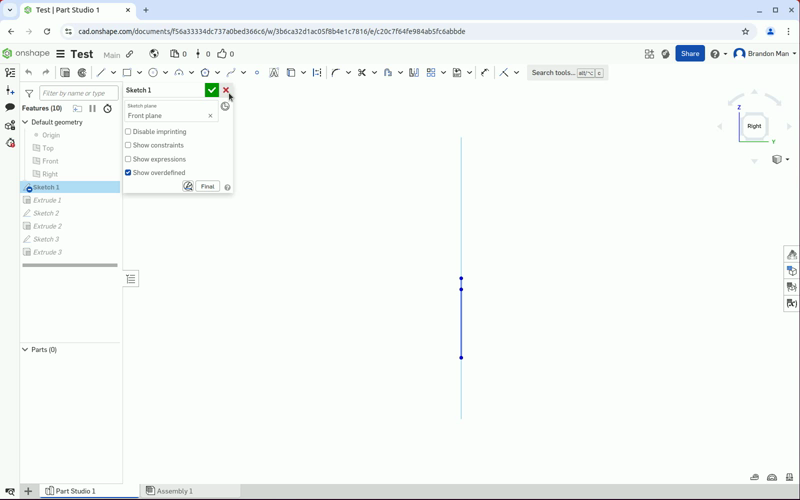
click(229, 92)
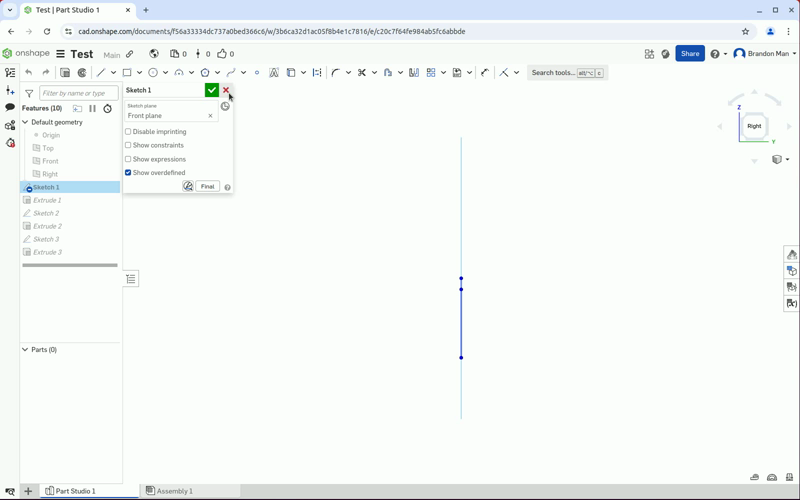
key(shift+s)
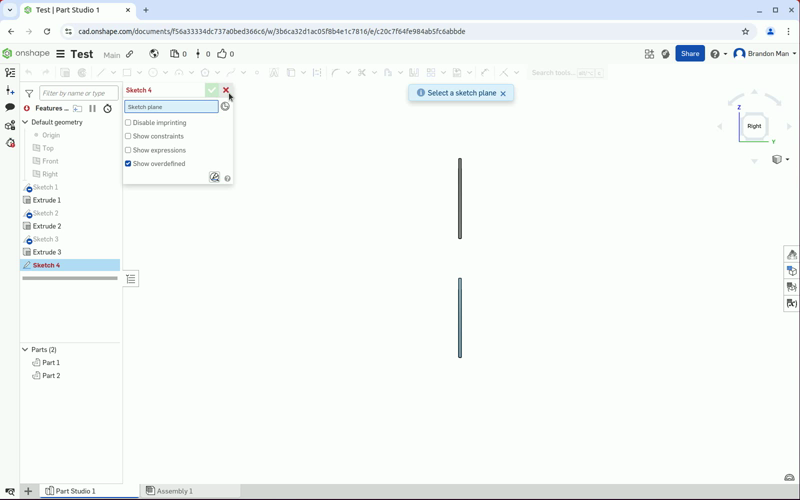
mouse_move(73, 176)
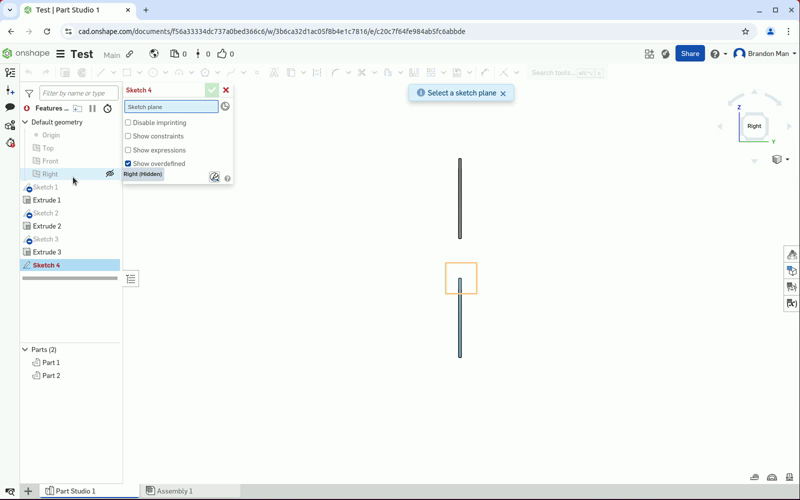
click(73, 176)
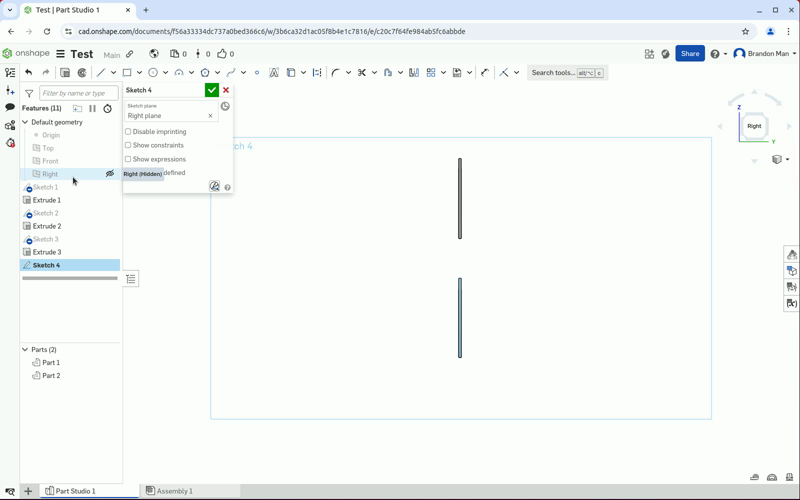
mouse_move(73, 352)
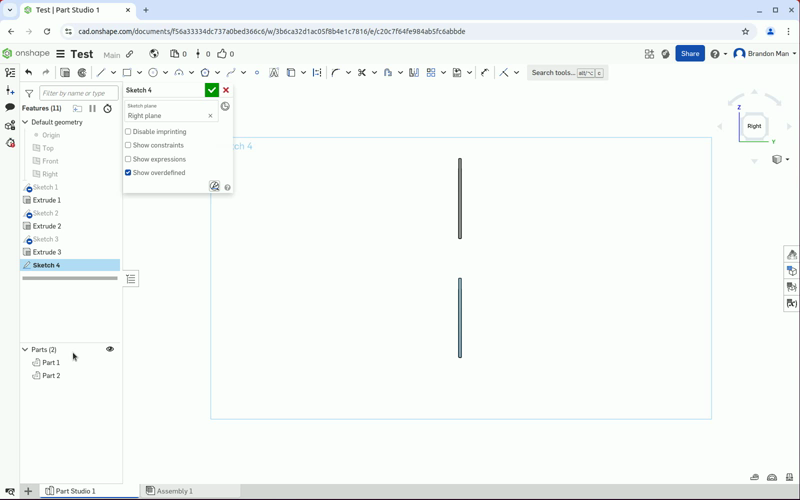
key(y)
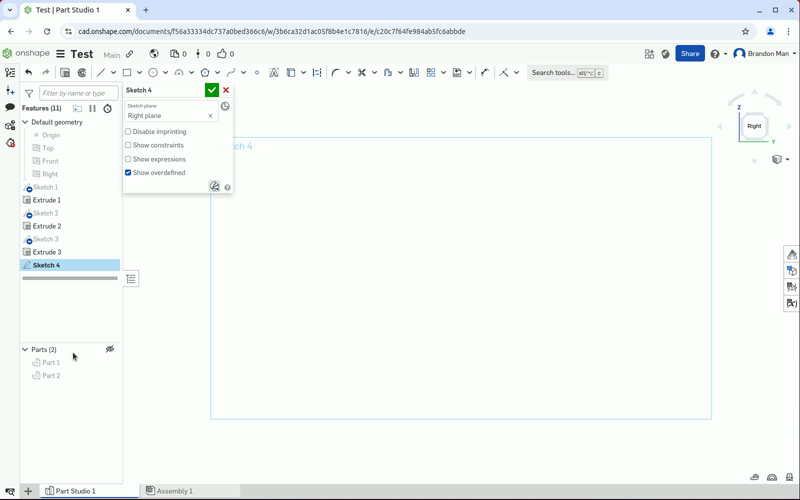
key(l)
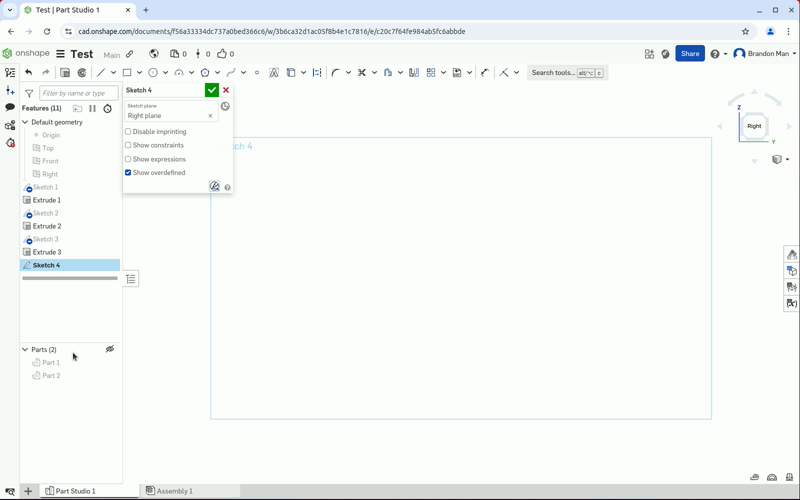
key_down(shift)
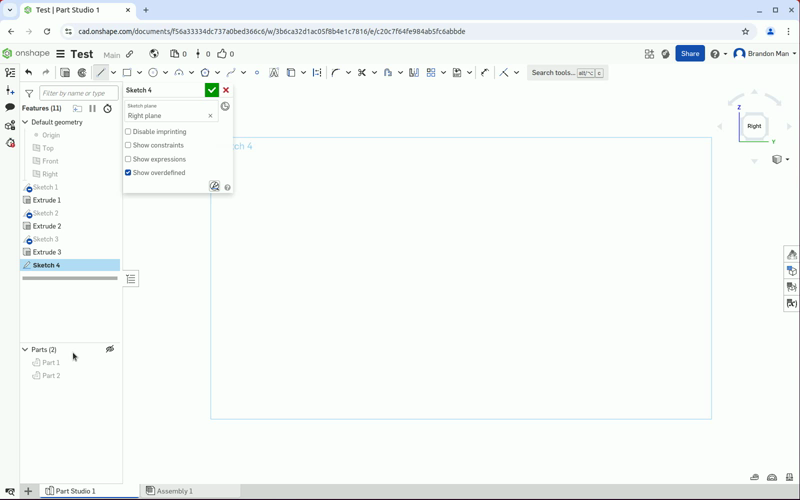
mouse_move(458, 282)
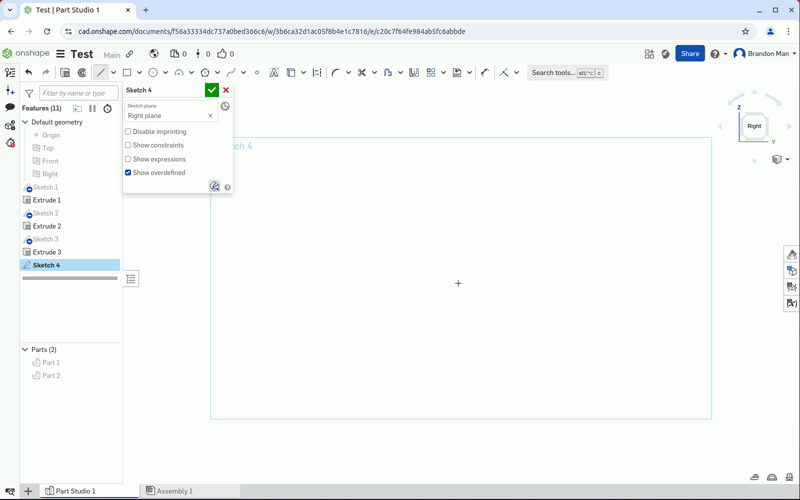
click(458, 282)
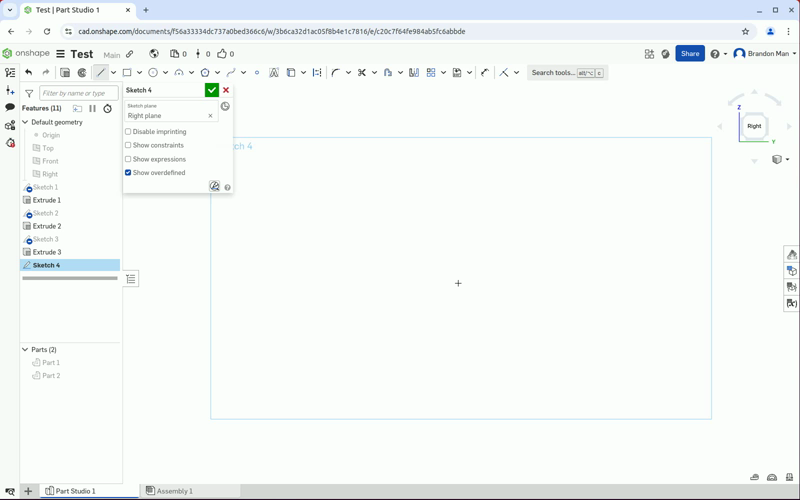
key_up(shift)
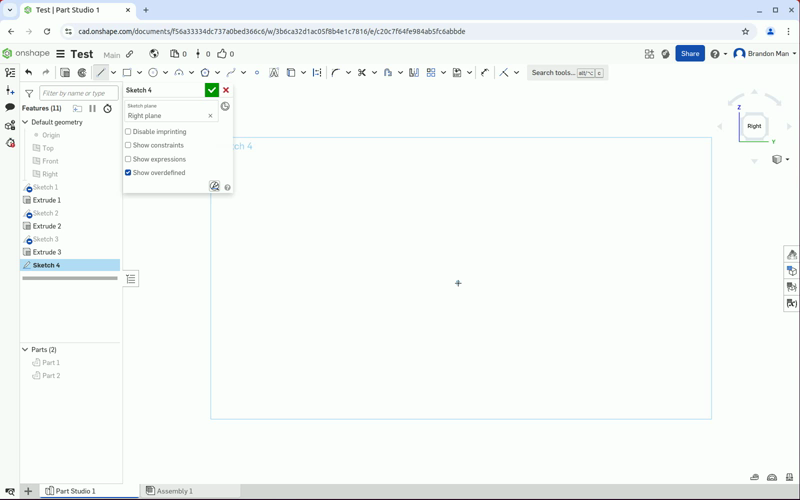
key_down(shift)
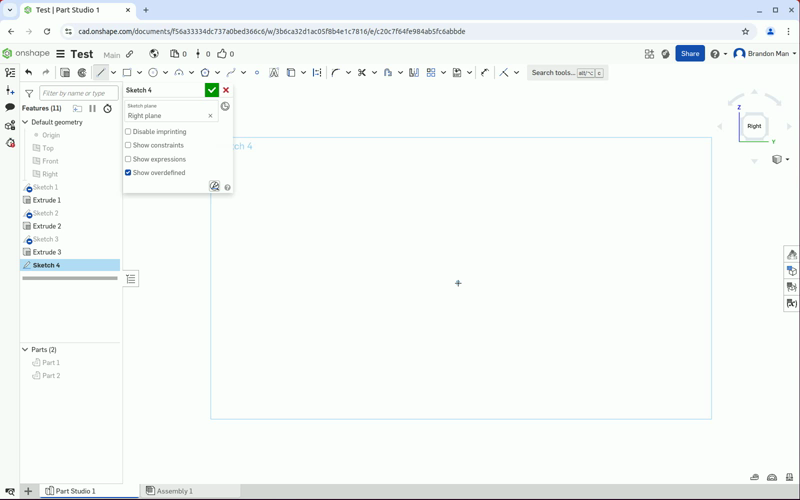
mouse_move(488, 282)
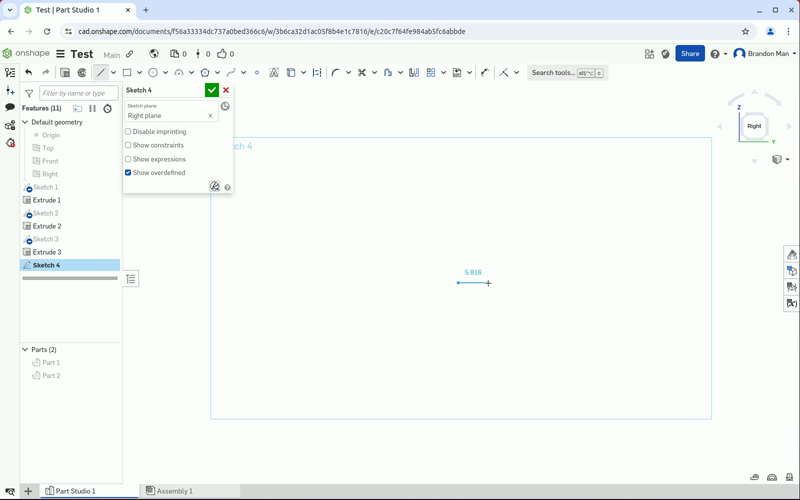
mouse_move(461, 283)
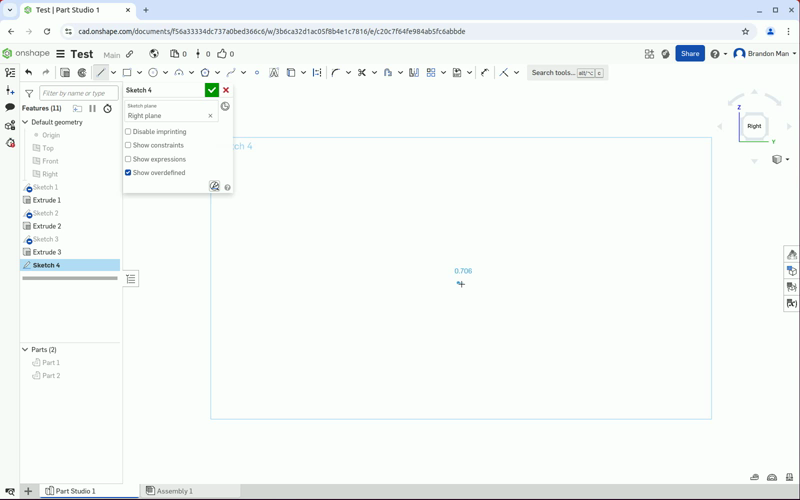
scroll(6)
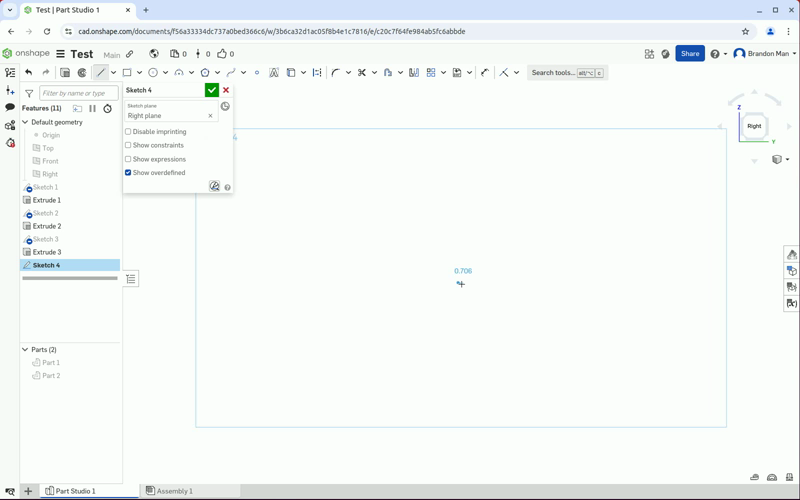
scroll(6)
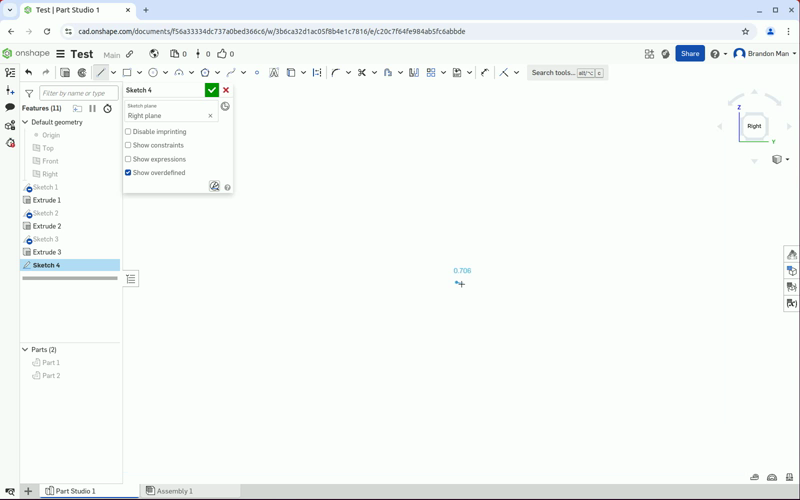
scroll(6)
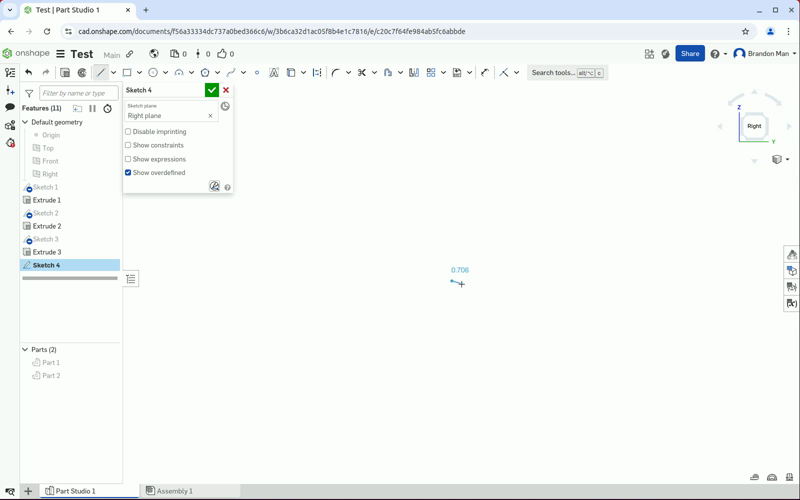
scroll(6)
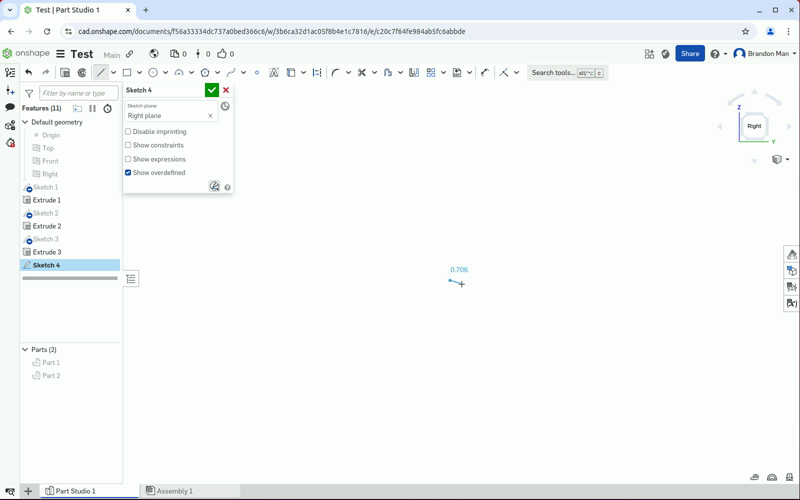
scroll(6)
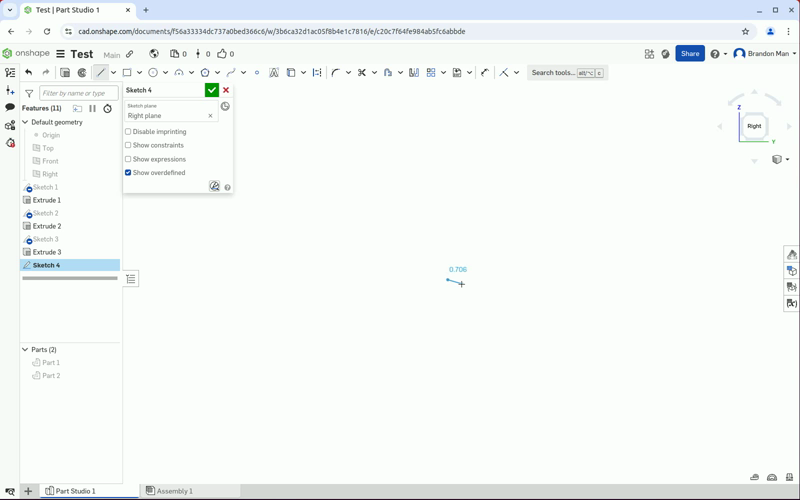
scroll(6)
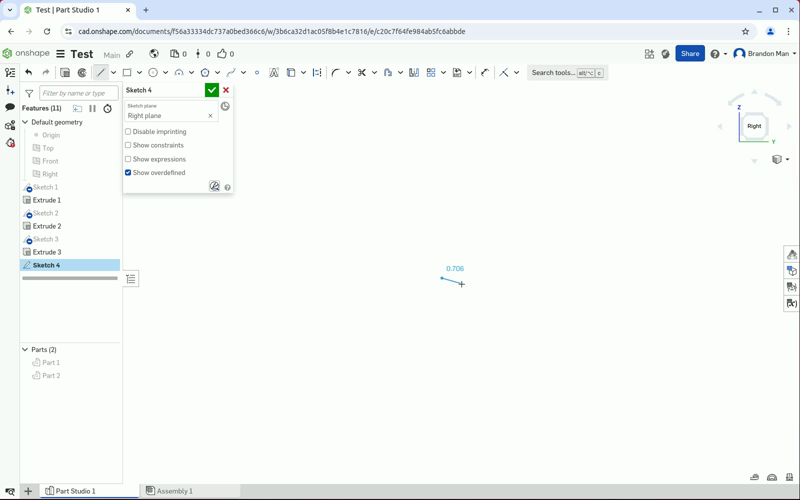
scroll(6)
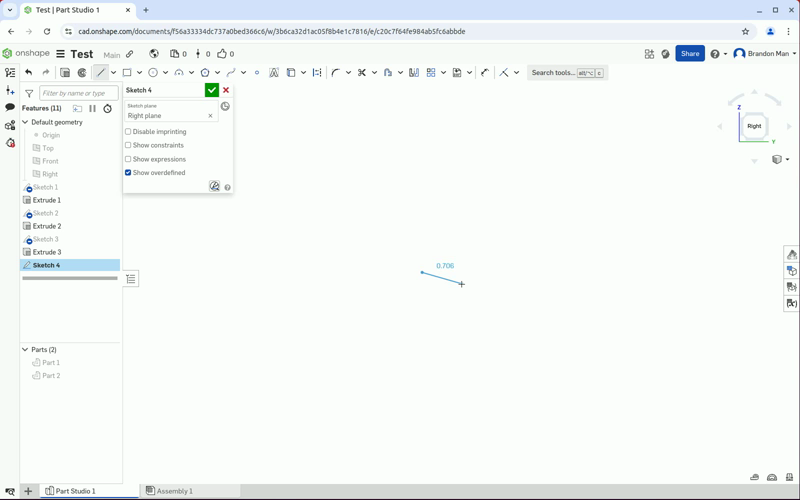
click(461, 283)
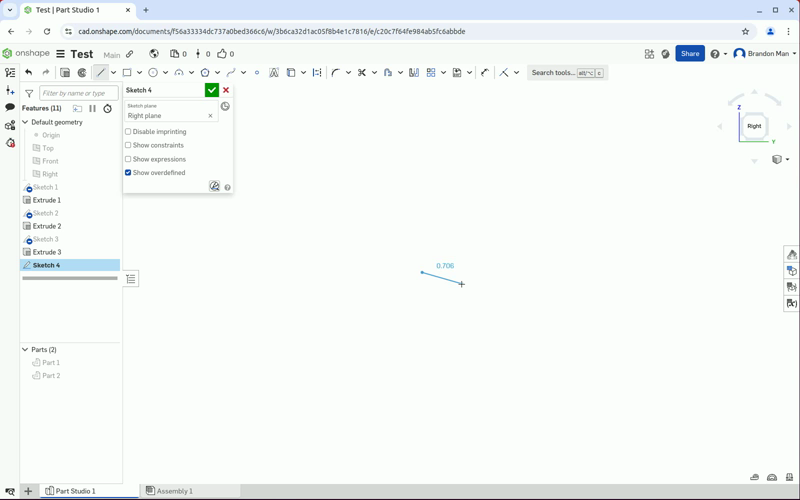
scroll(-6)
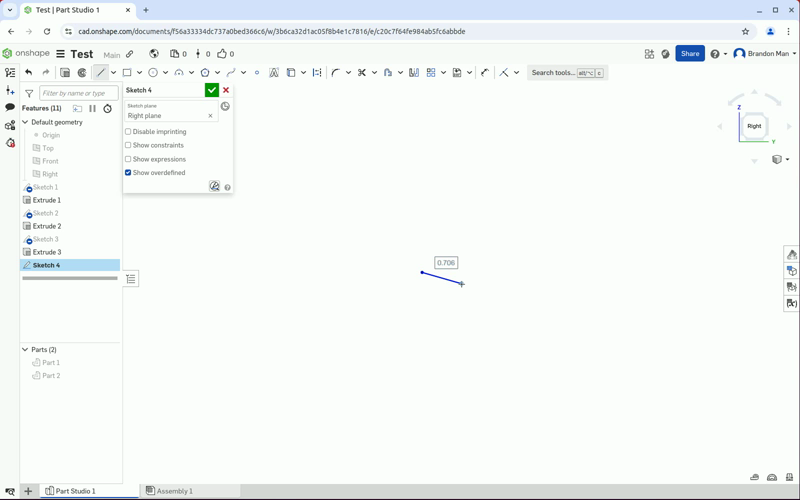
scroll(-6)
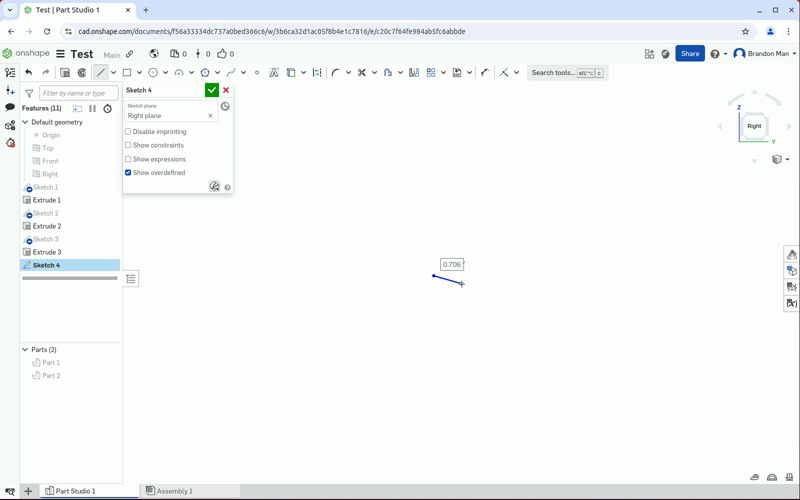
scroll(-6)
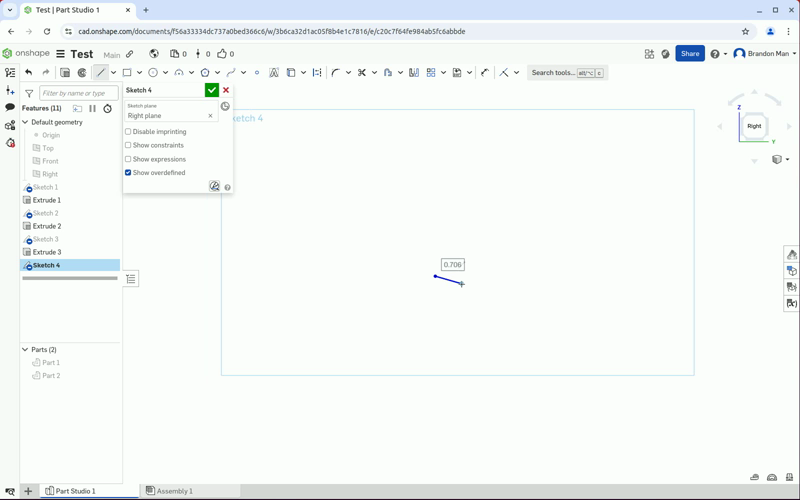
scroll(-6)
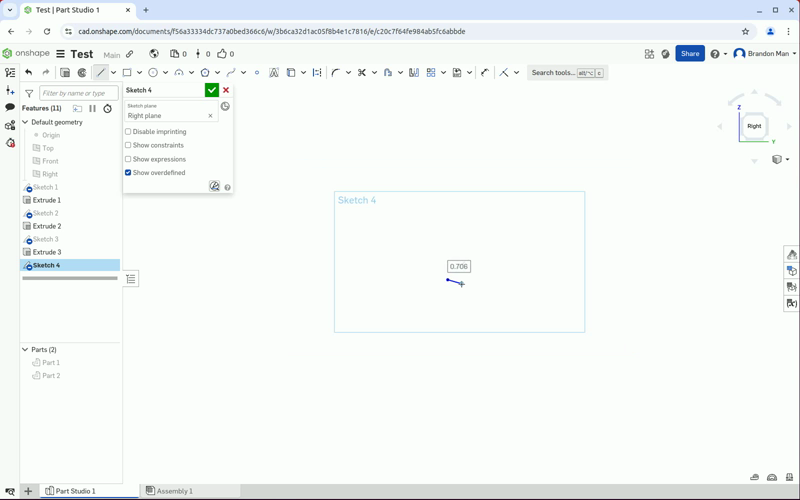
scroll(-6)
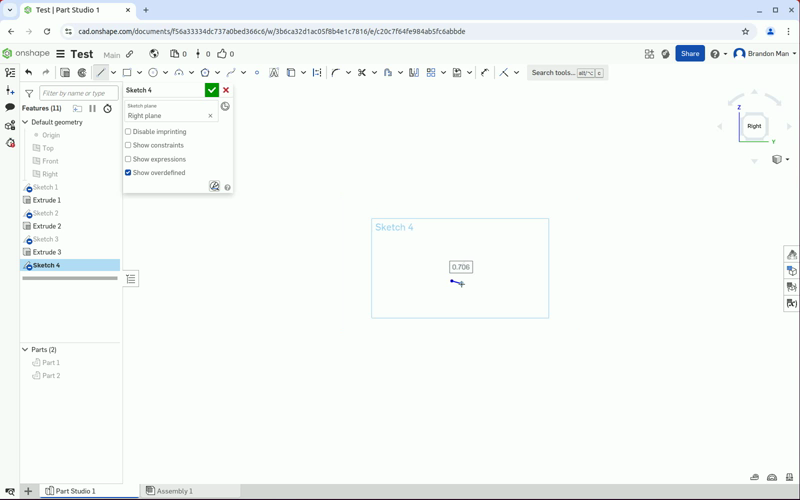
scroll(-6)
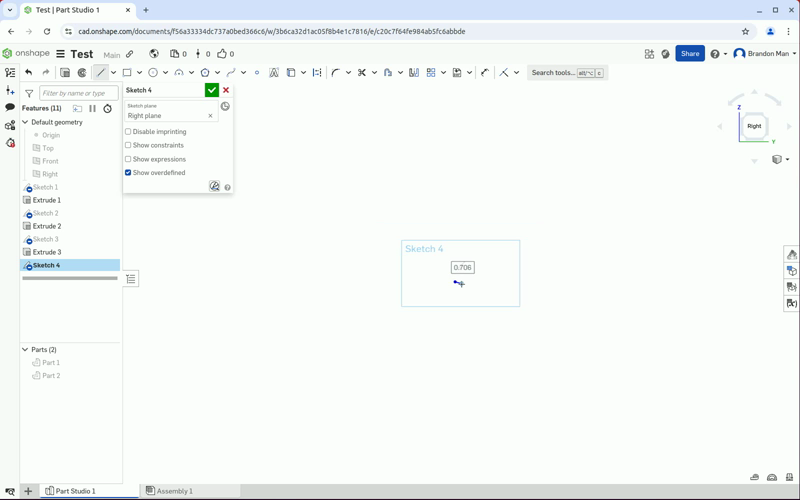
scroll(-6)
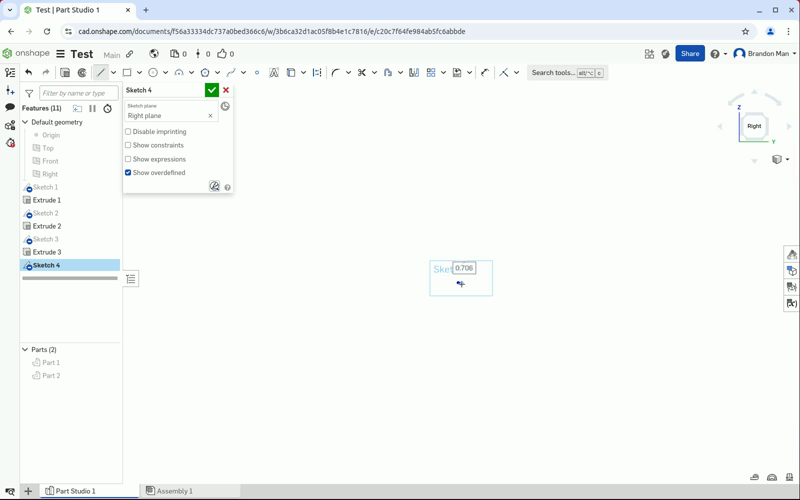
key_up(shift)
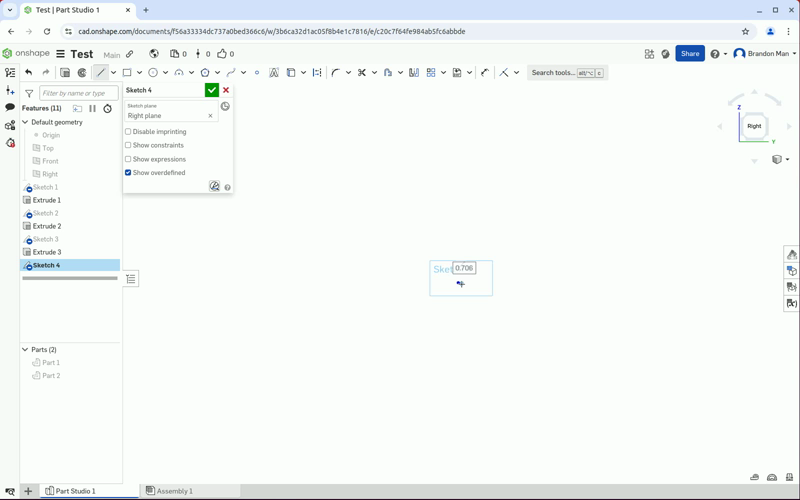
key_down(shift)
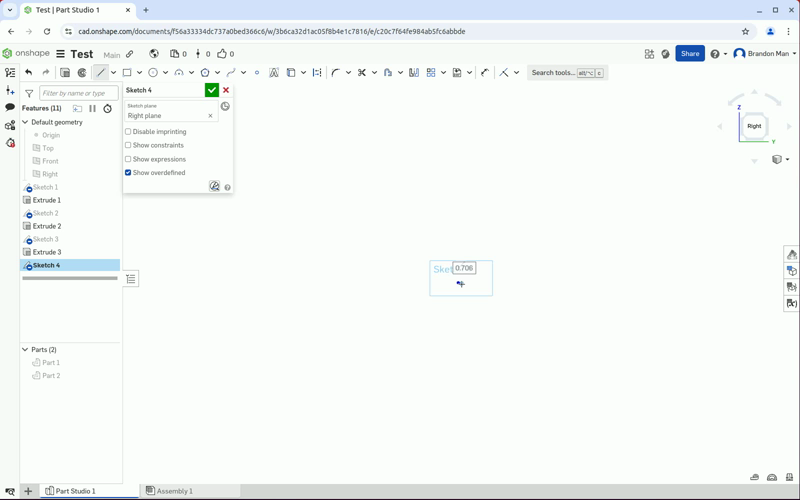
mouse_move(492, 283)
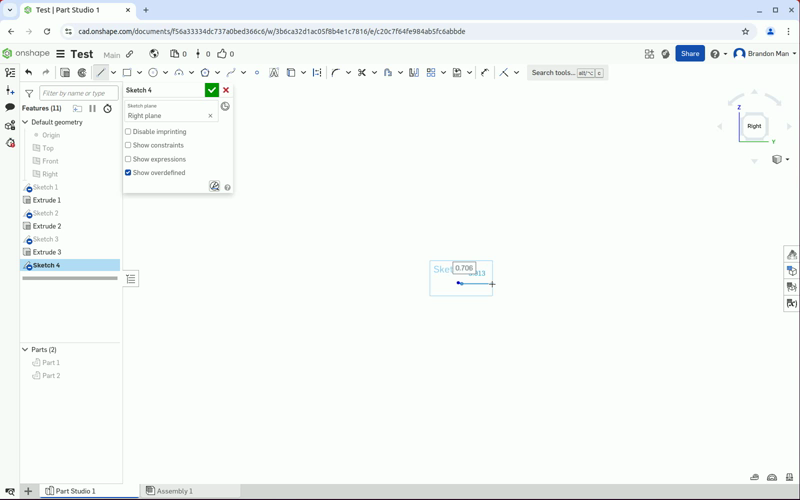
mouse_move(461, 282)
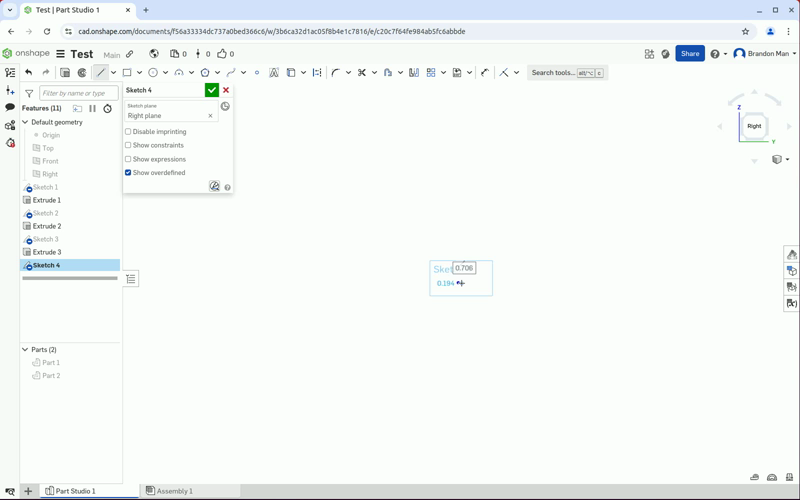
scroll(6)
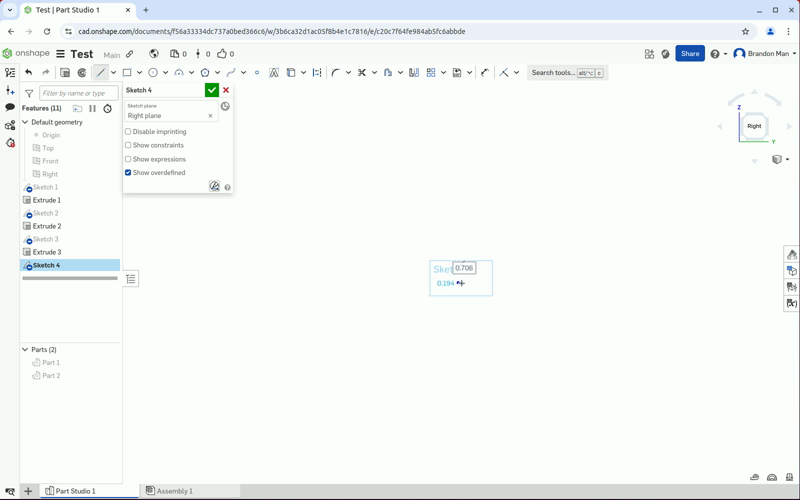
scroll(6)
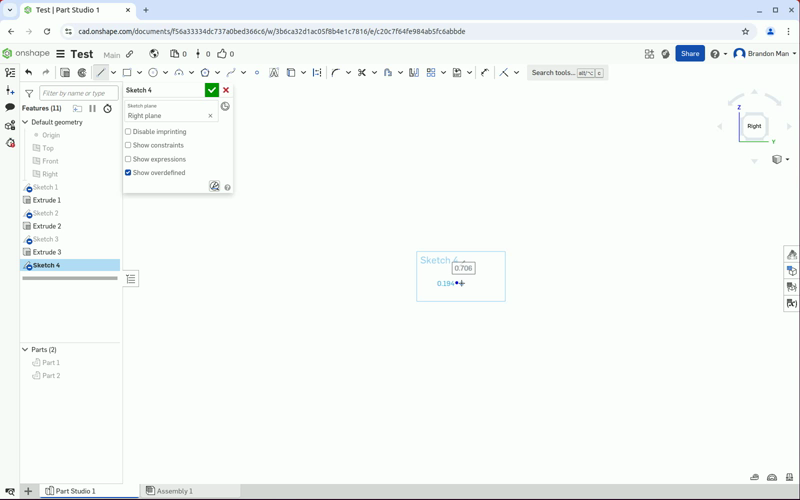
scroll(6)
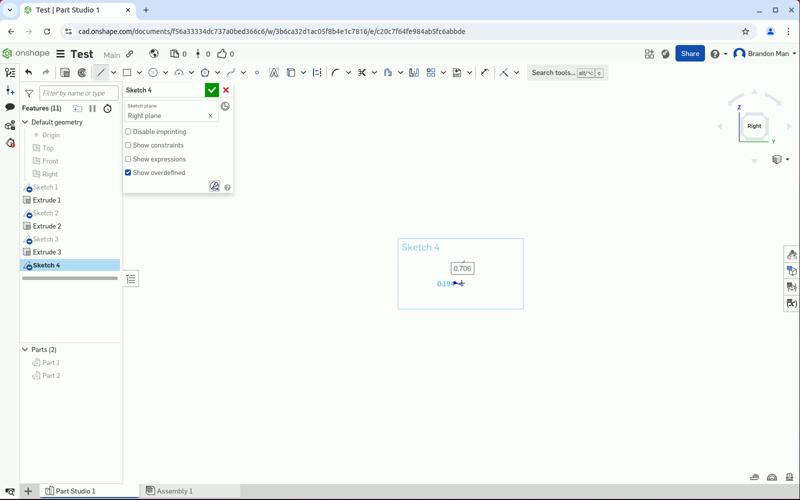
scroll(6)
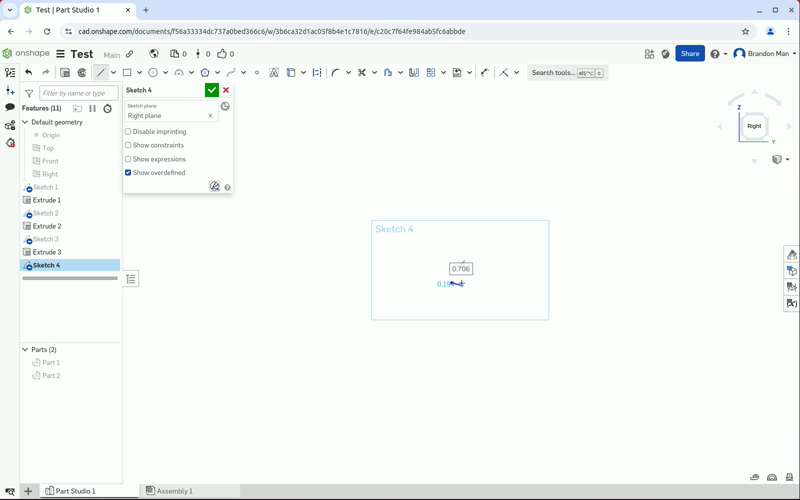
scroll(6)
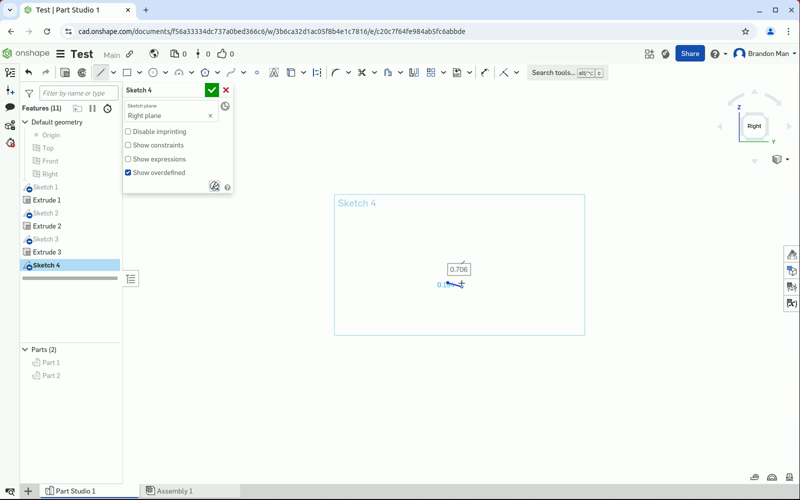
scroll(6)
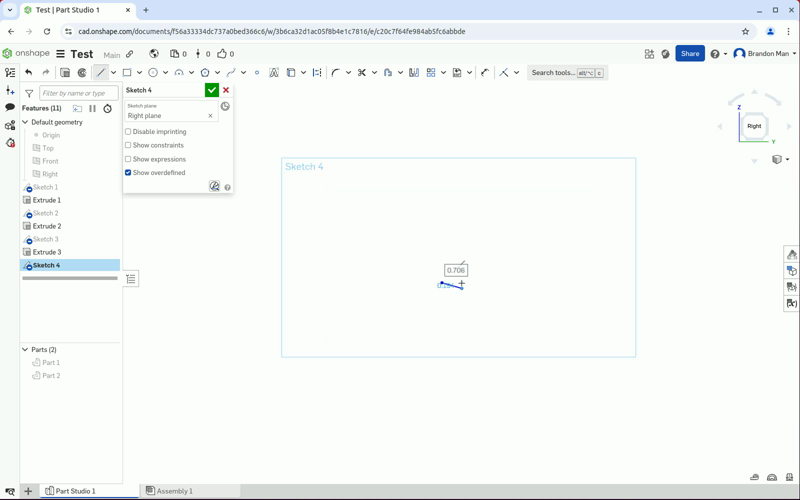
scroll(6)
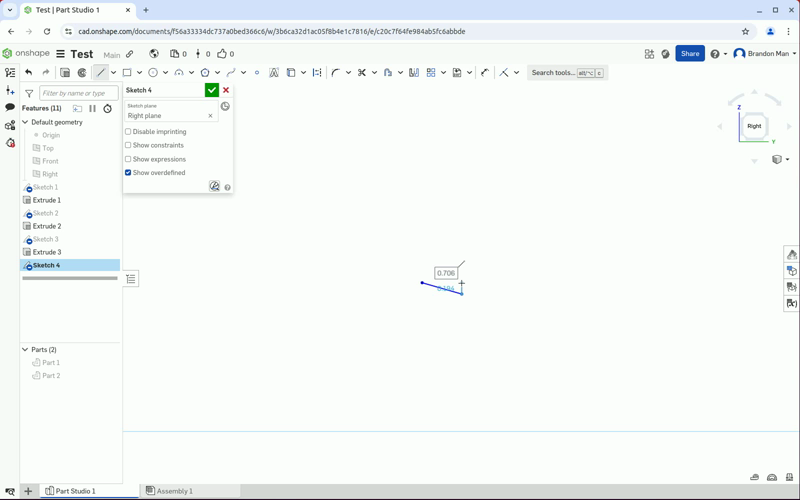
click(461, 282)
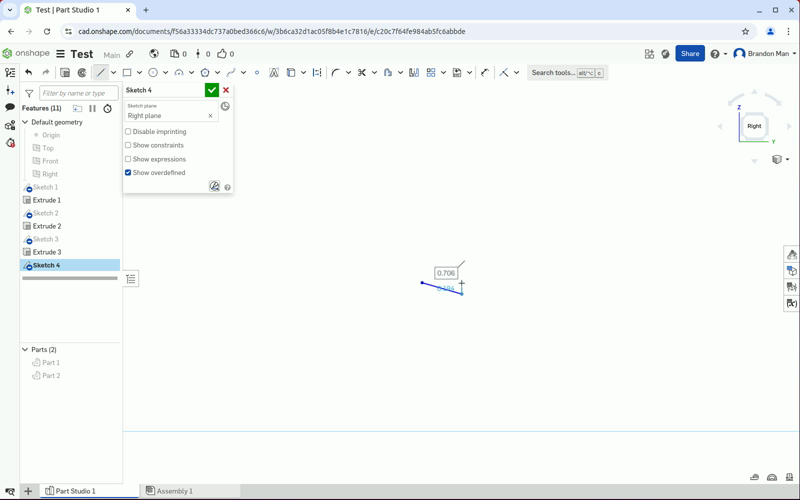
scroll(-6)
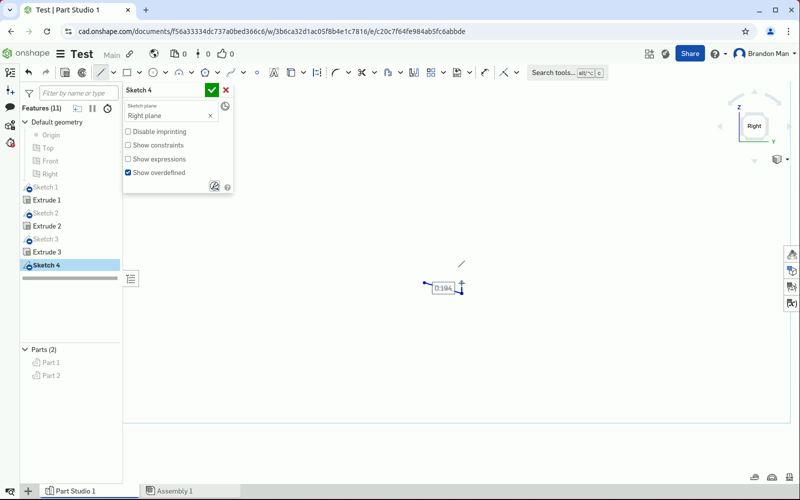
scroll(-6)
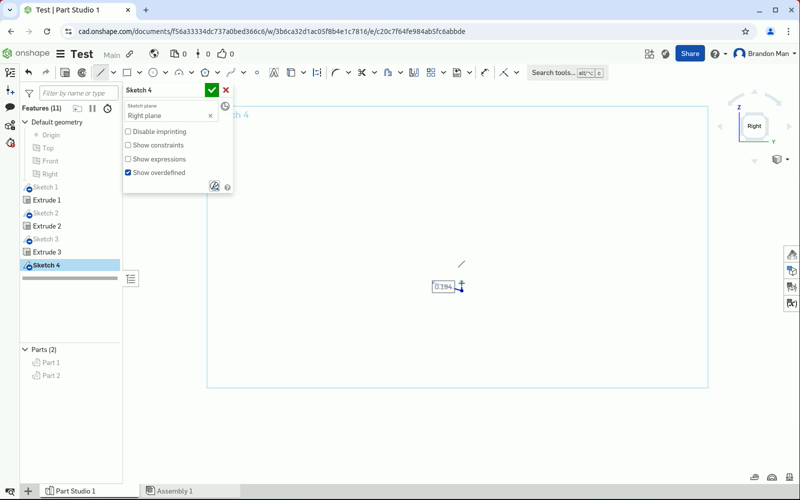
scroll(-6)
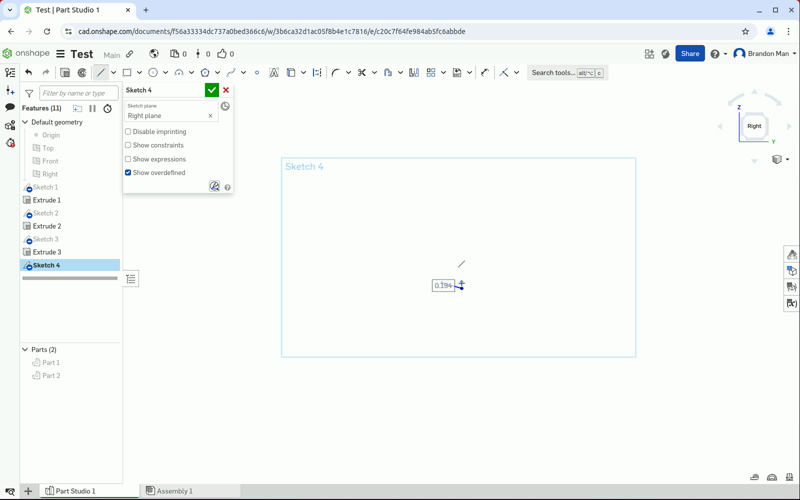
scroll(-6)
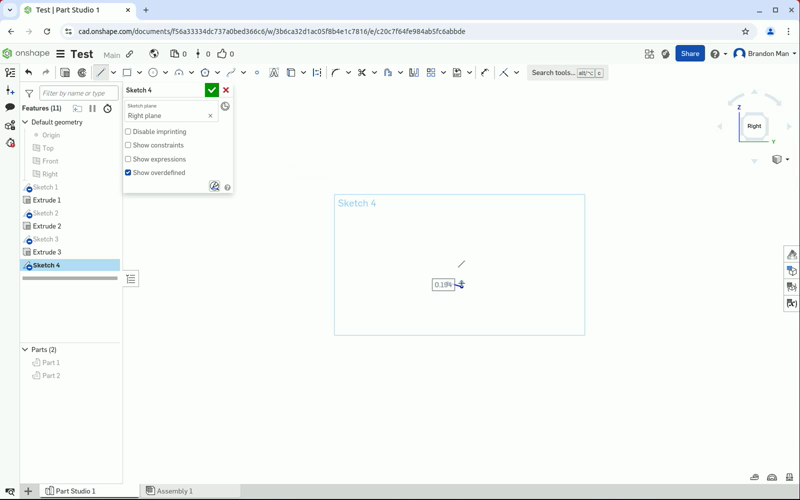
scroll(-6)
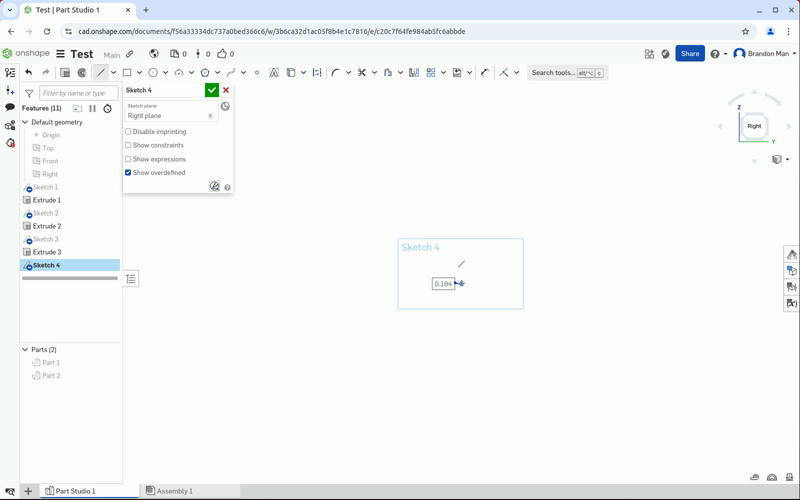
scroll(-6)
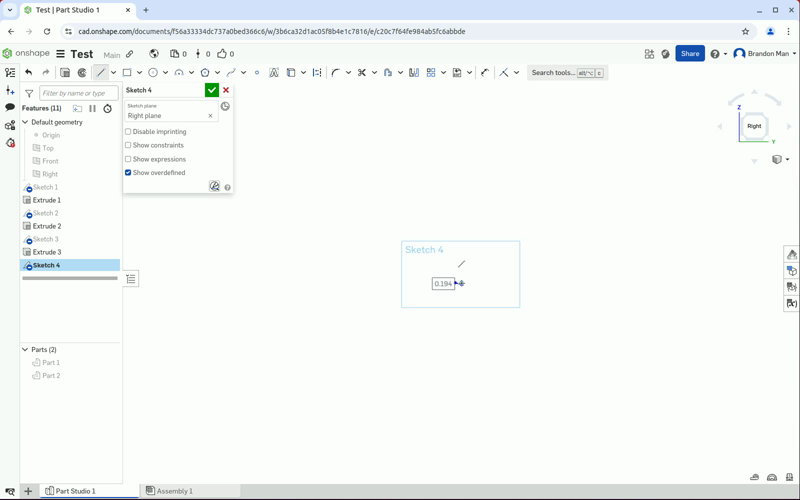
scroll(-6)
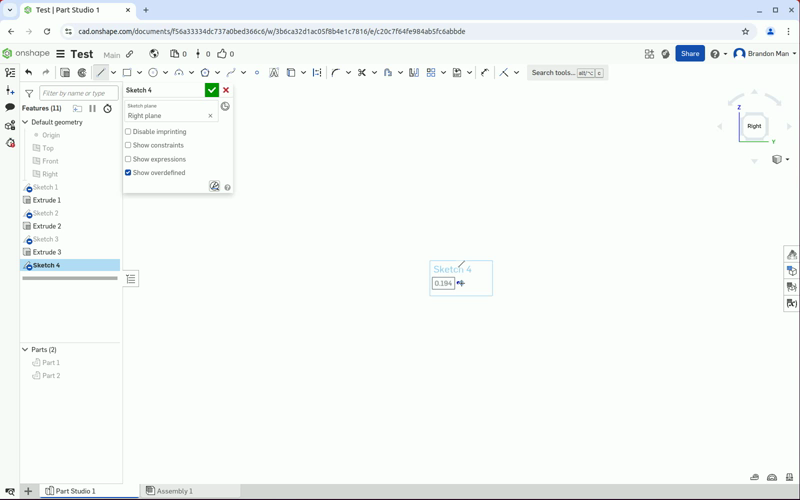
key_up(shift)
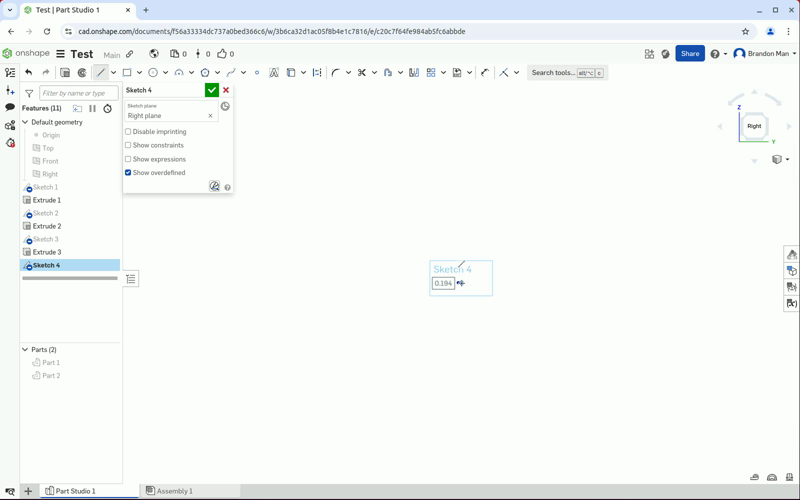
mouse_move(492, 282)
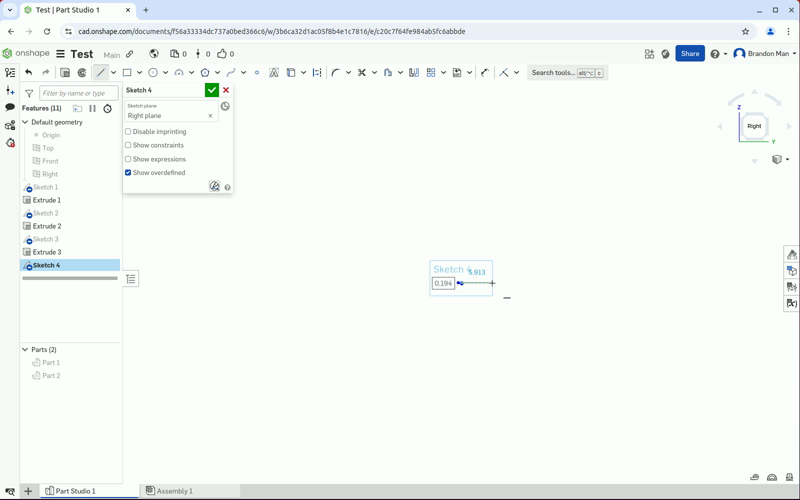
key_down(shift)
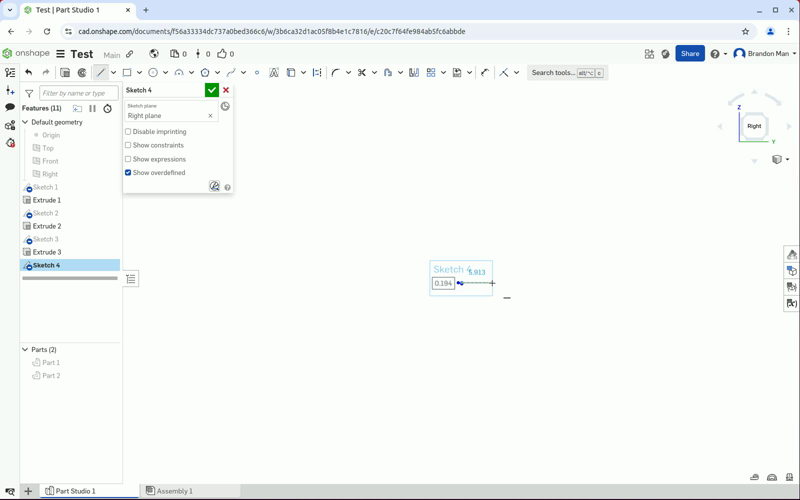
mouse_move(458, 282)
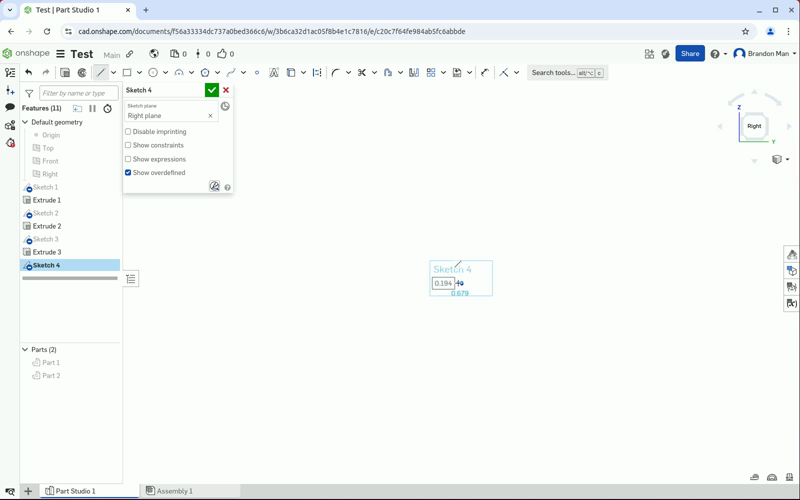
scroll(6)
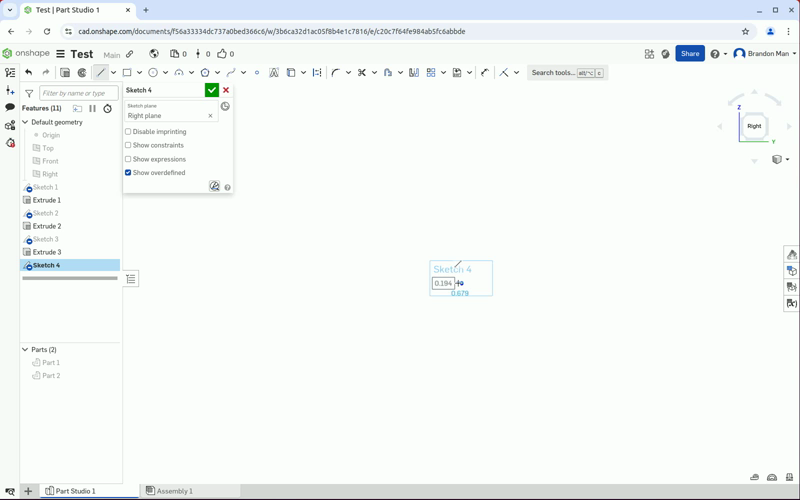
scroll(6)
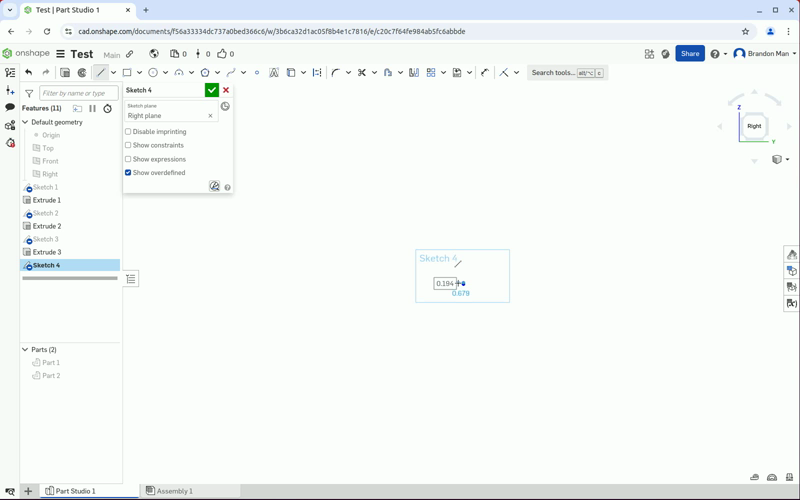
scroll(6)
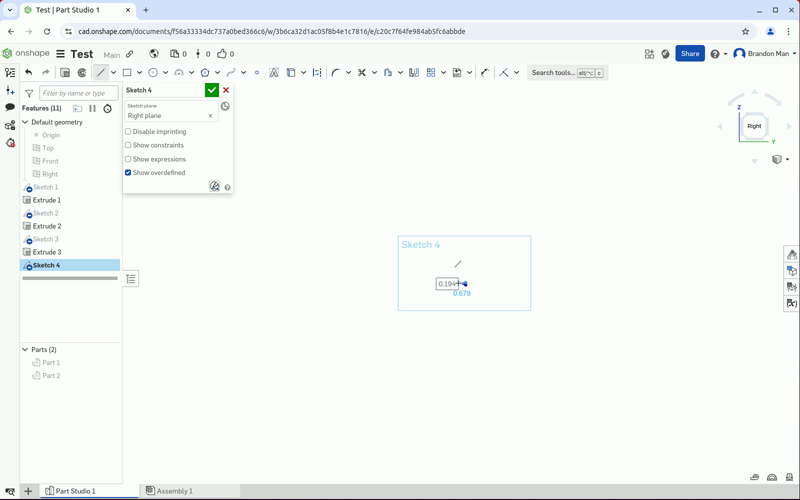
scroll(6)
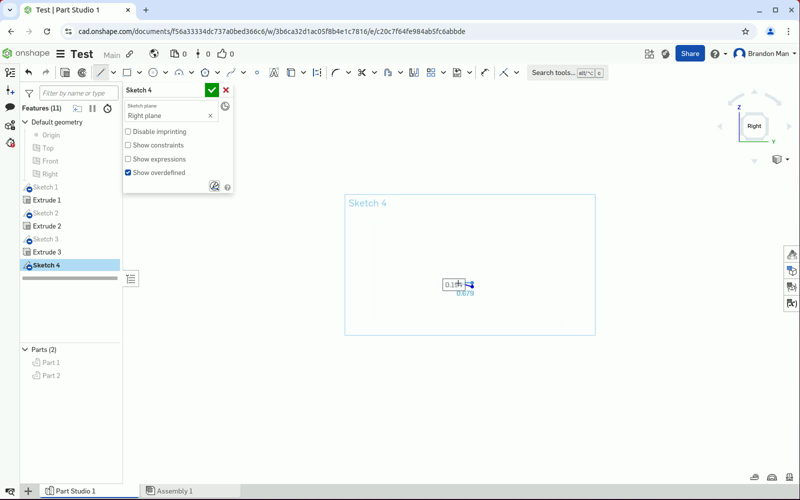
scroll(6)
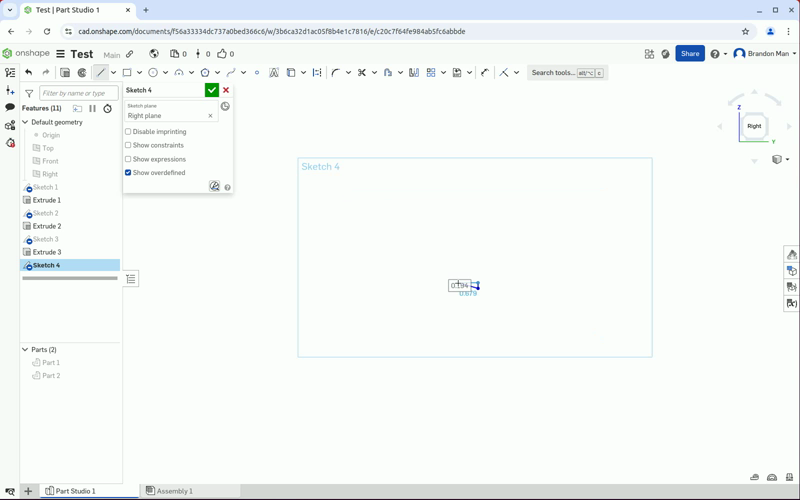
scroll(6)
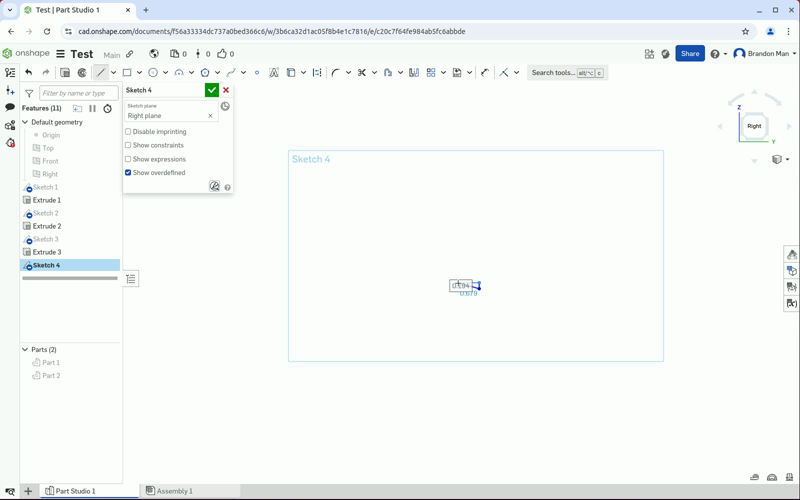
scroll(6)
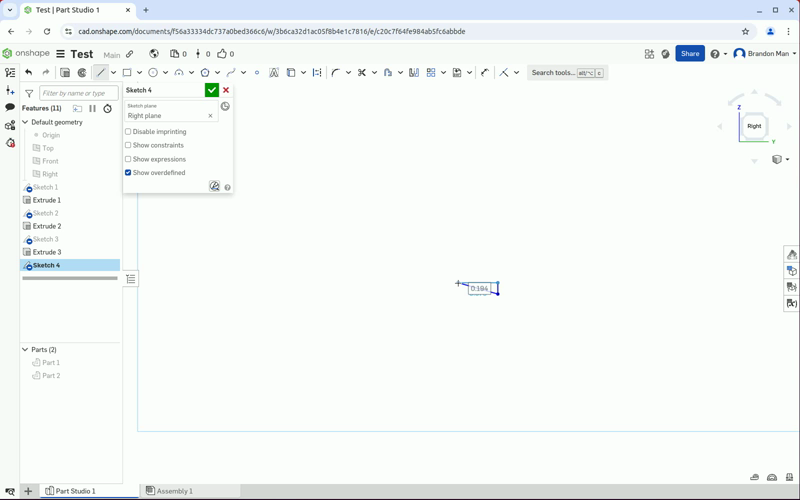
key_up(shift)
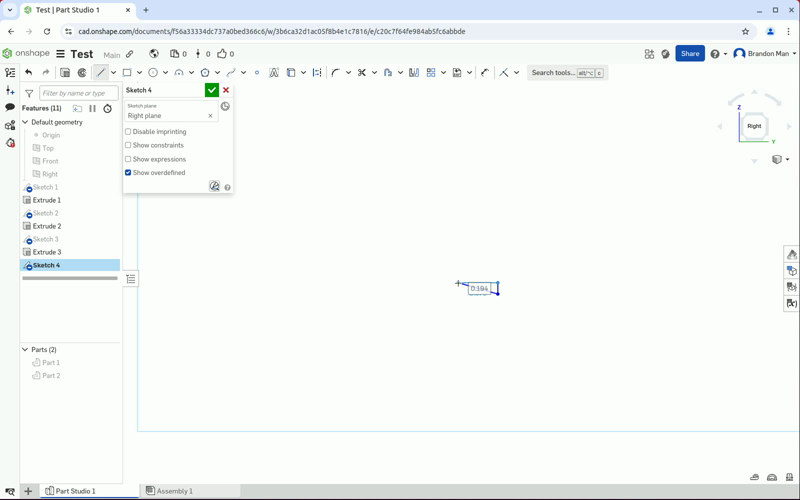
click(458, 282)
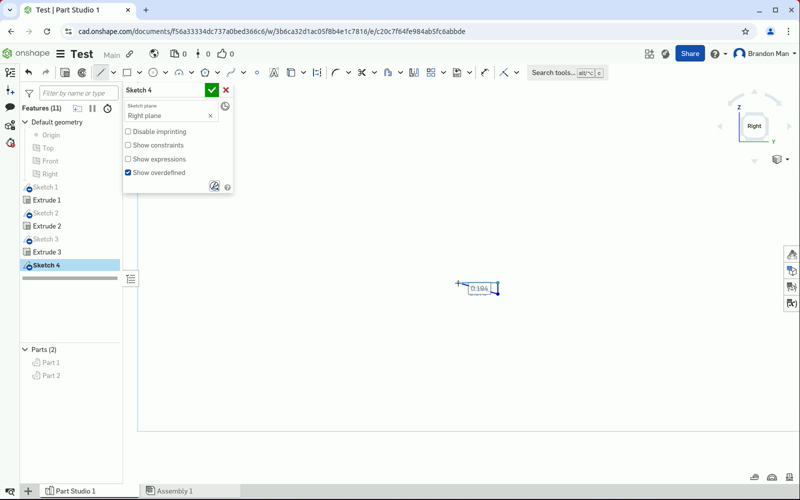
scroll(-6)
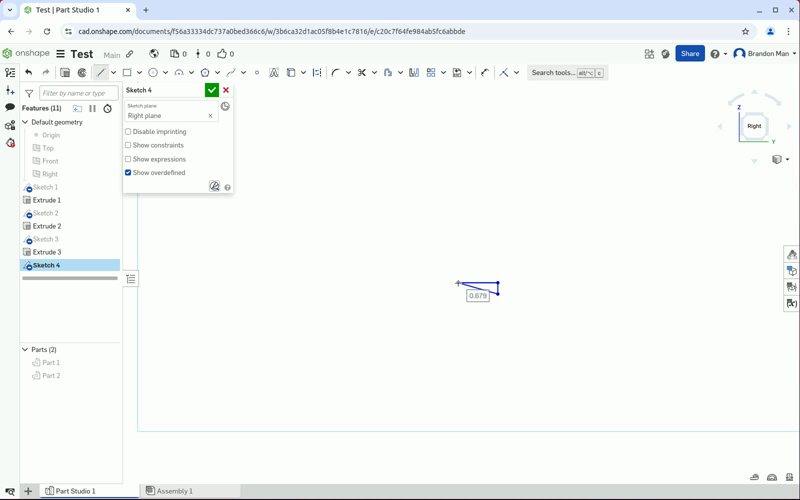
scroll(-6)
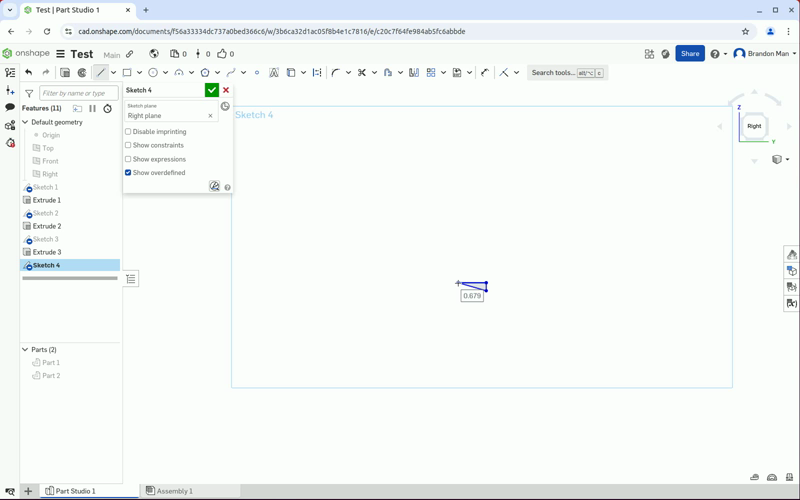
scroll(-6)
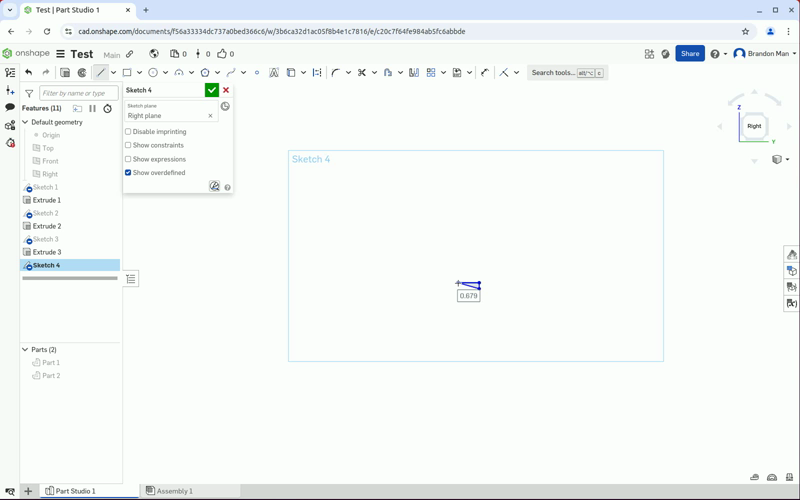
scroll(-6)
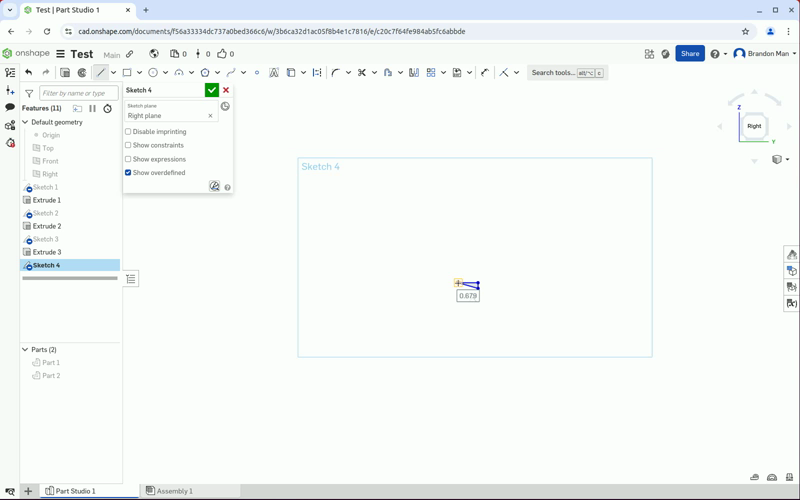
scroll(-6)
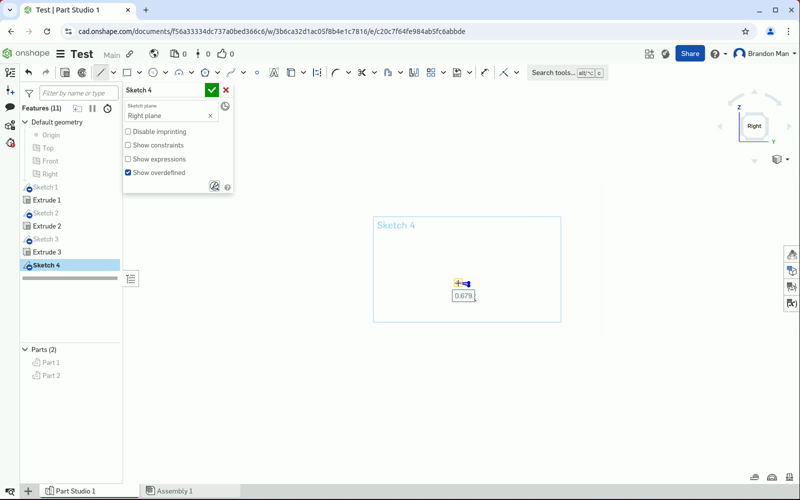
scroll(-6)
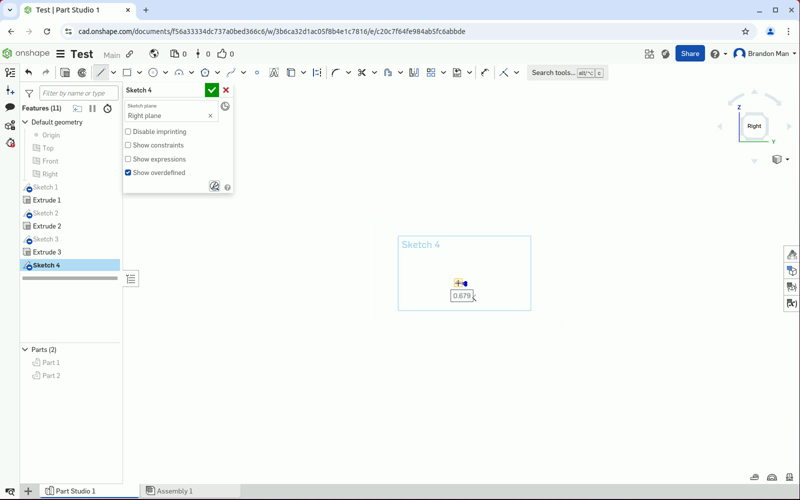
scroll(-6)
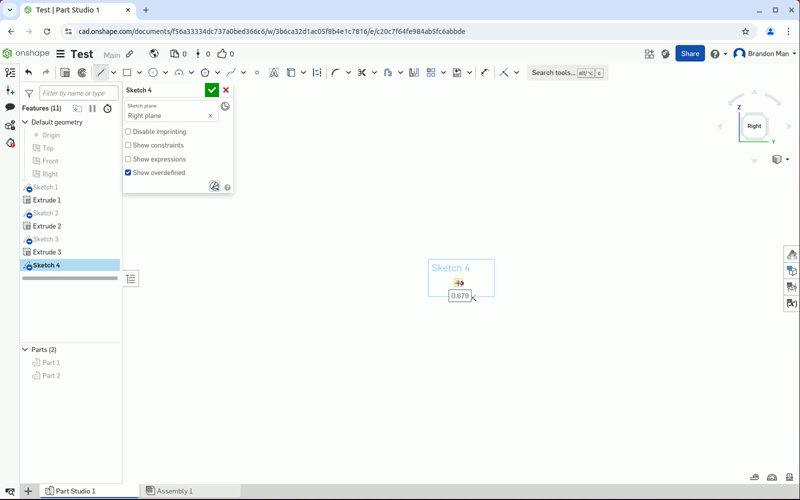
key(esc)
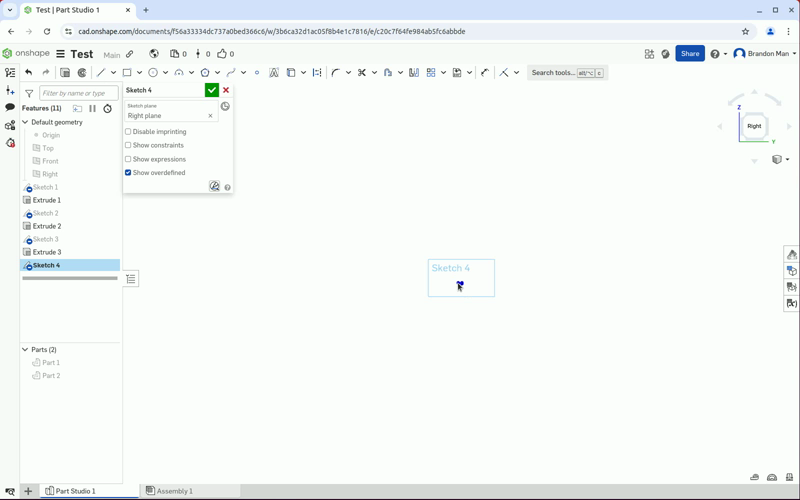
mouse_move(461, 283)
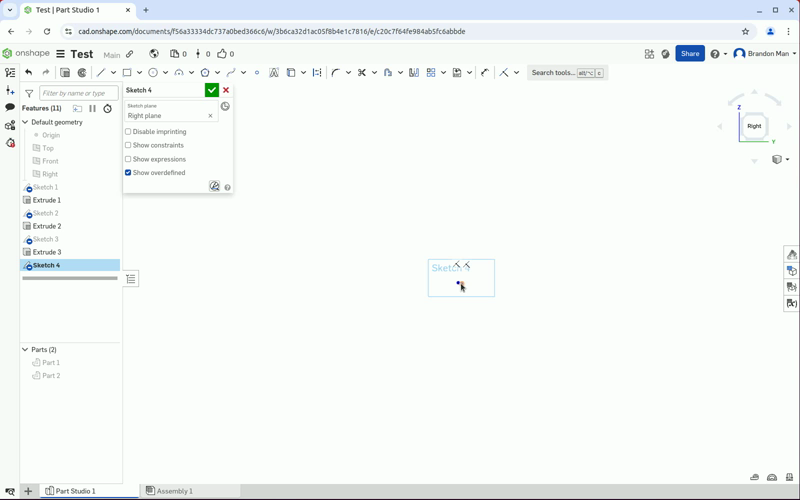
scroll(6)
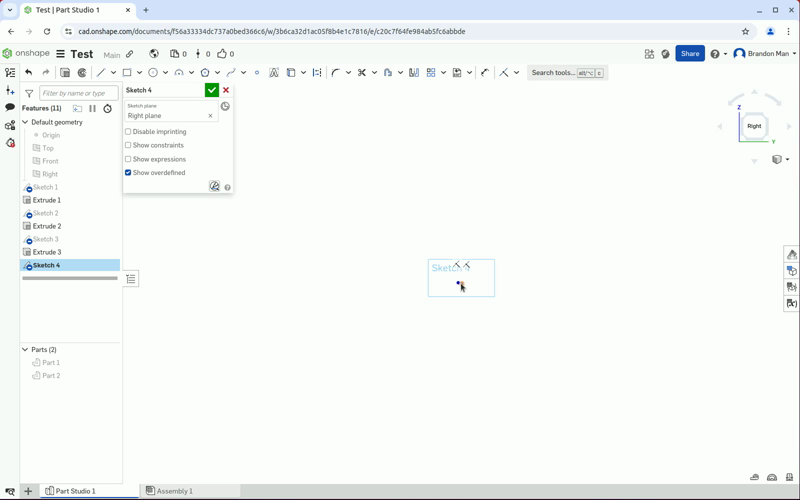
scroll(6)
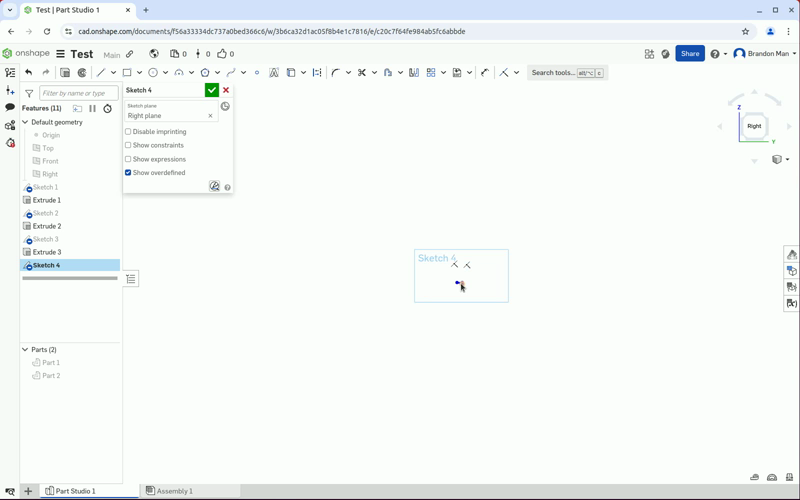
scroll(6)
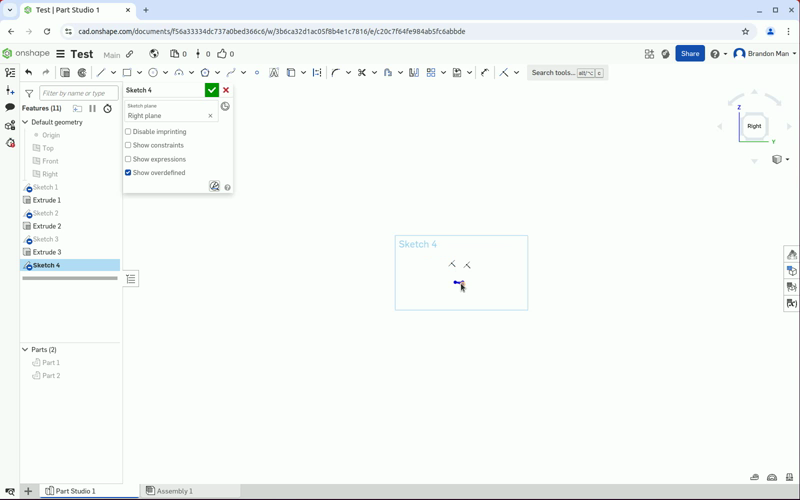
scroll(6)
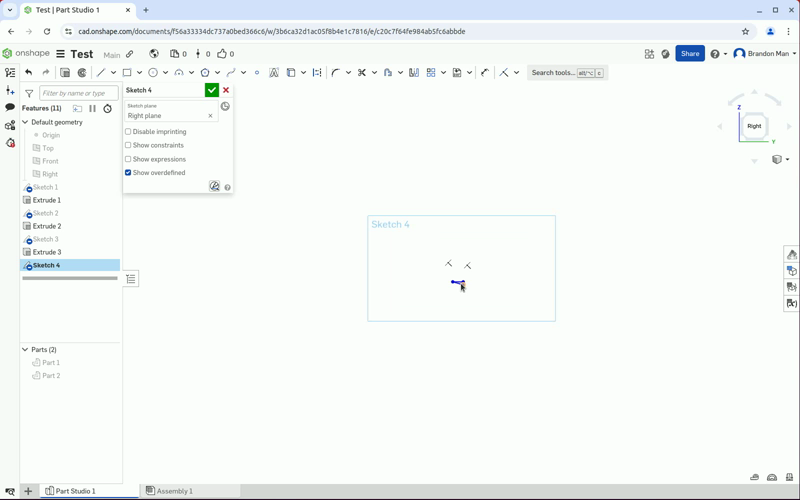
scroll(6)
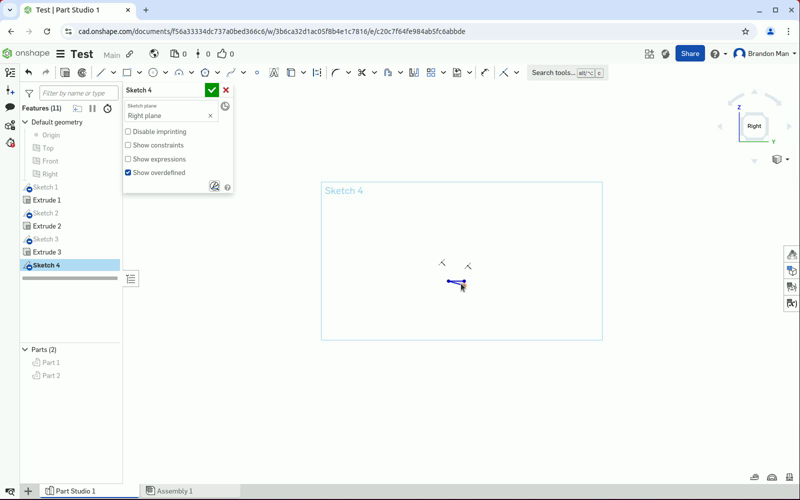
scroll(6)
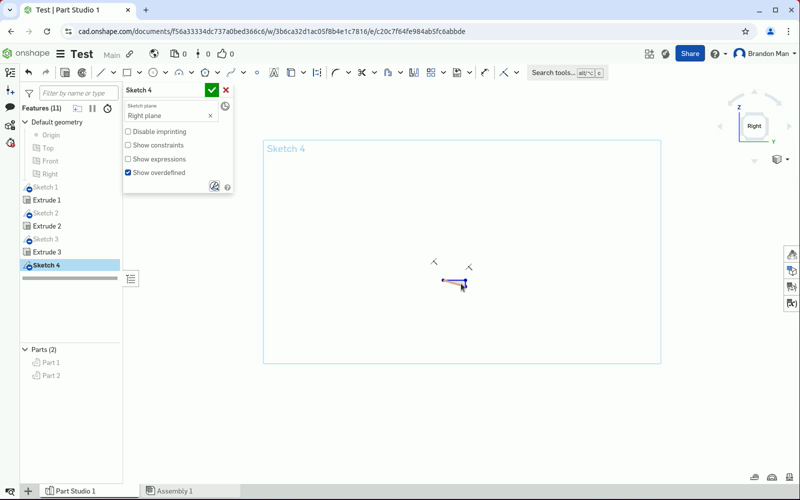
scroll(6)
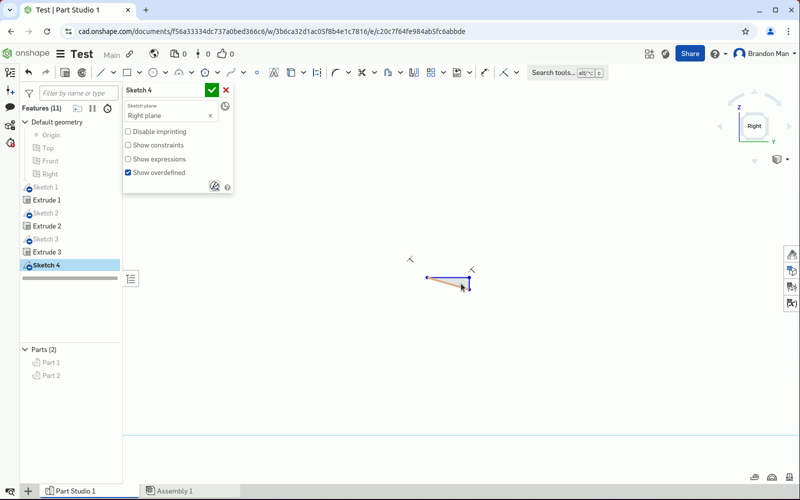
click(461, 283)
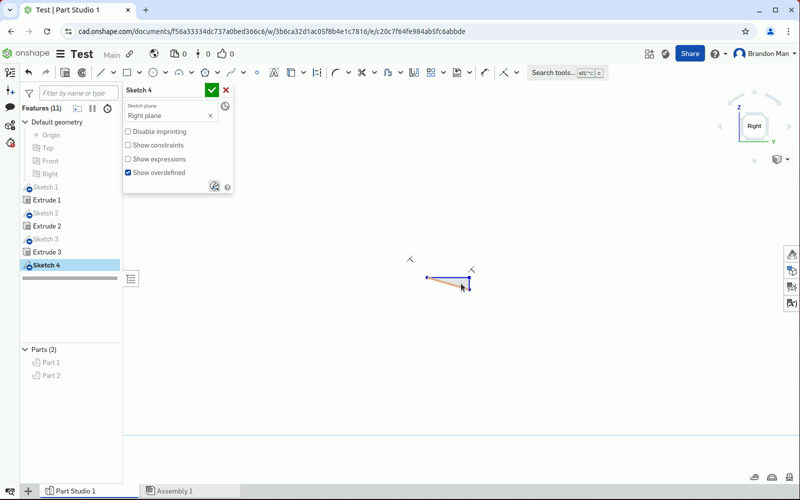
scroll(-6)
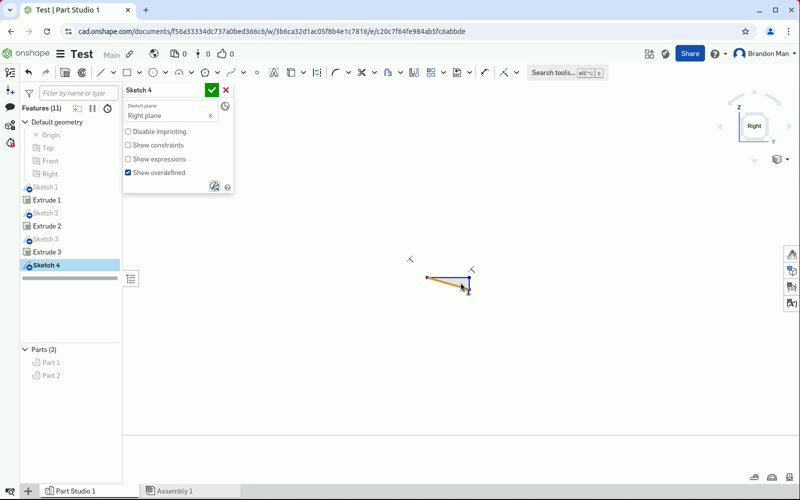
scroll(-6)
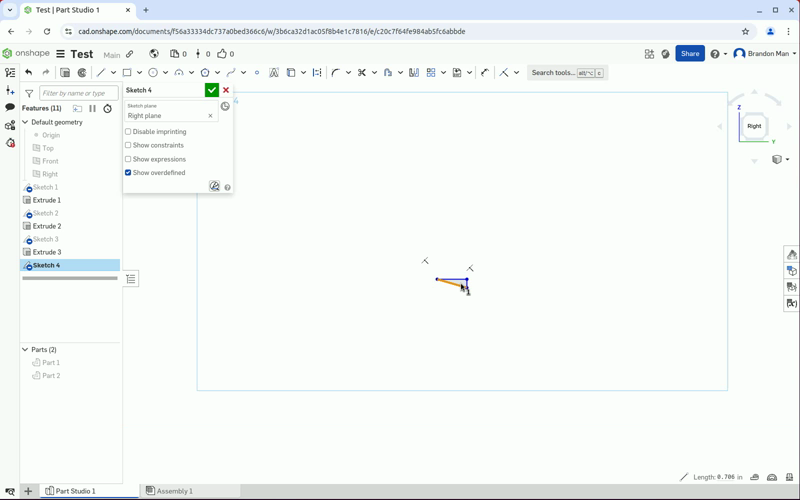
scroll(-6)
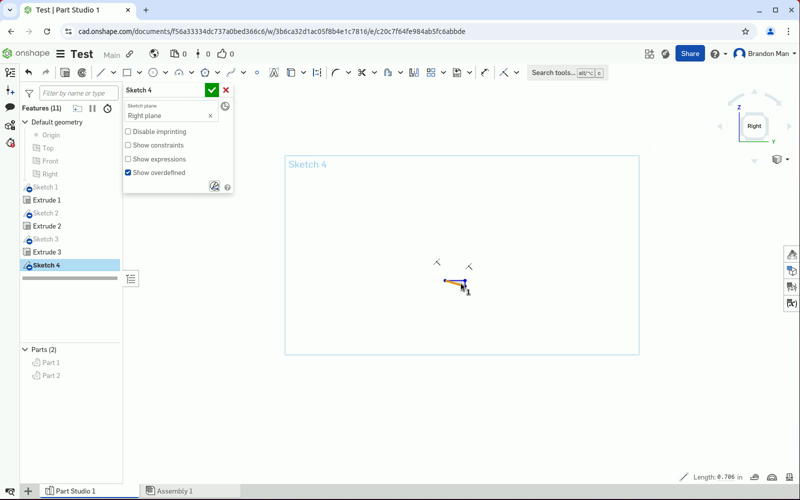
scroll(-6)
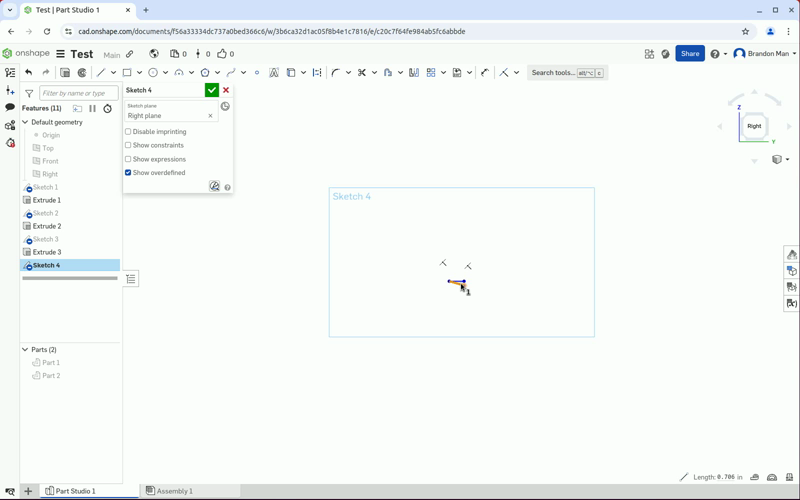
scroll(-6)
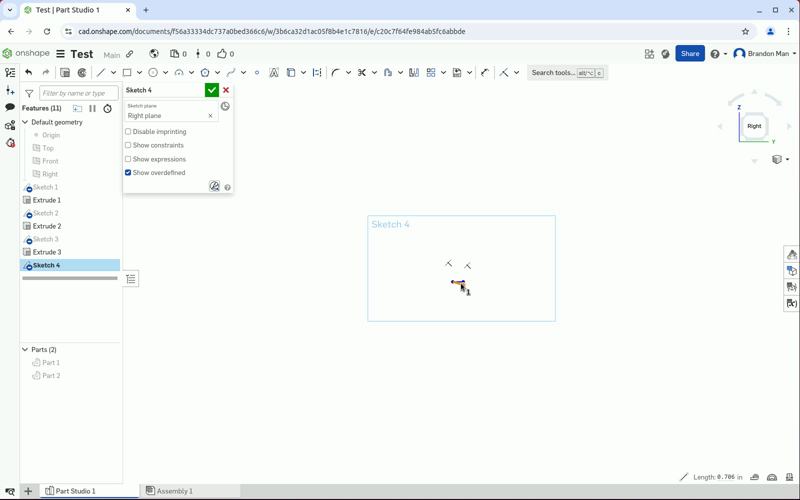
scroll(-6)
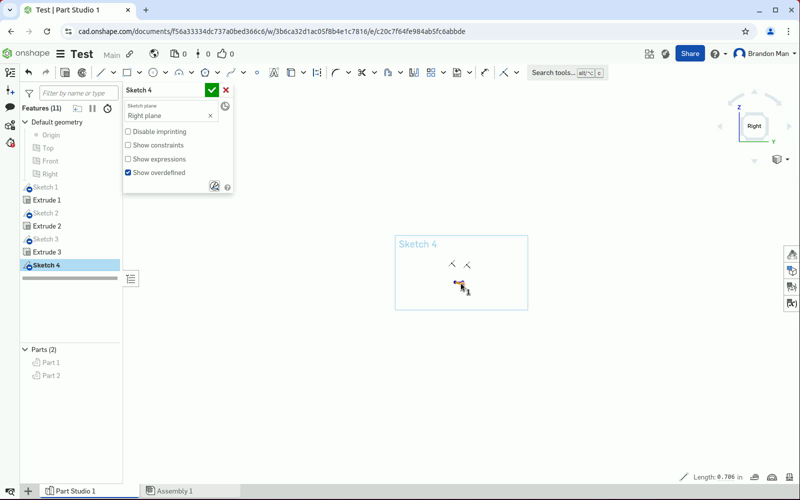
scroll(-6)
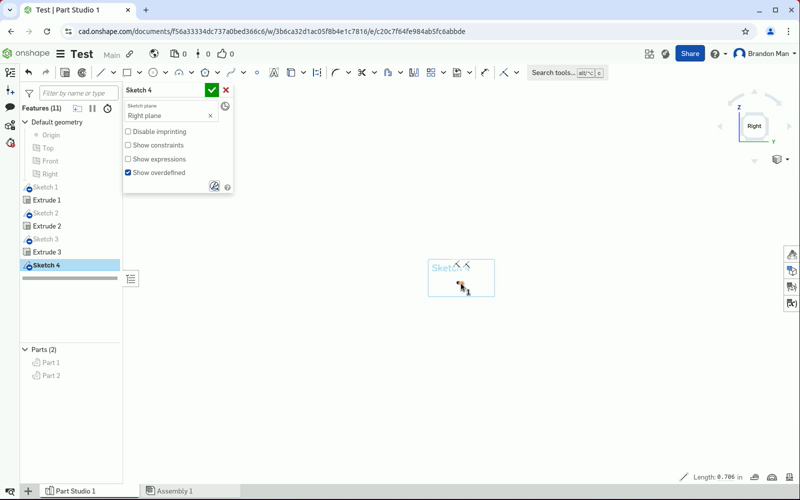
mouse_move(73, 352)
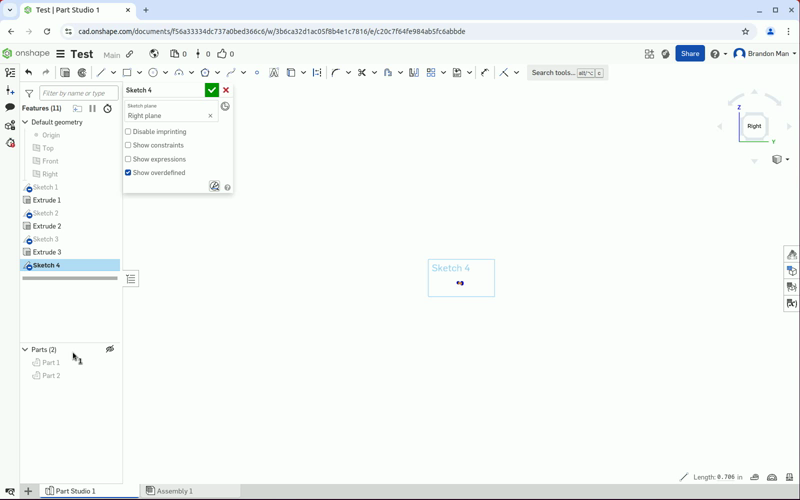
key(shift+y)
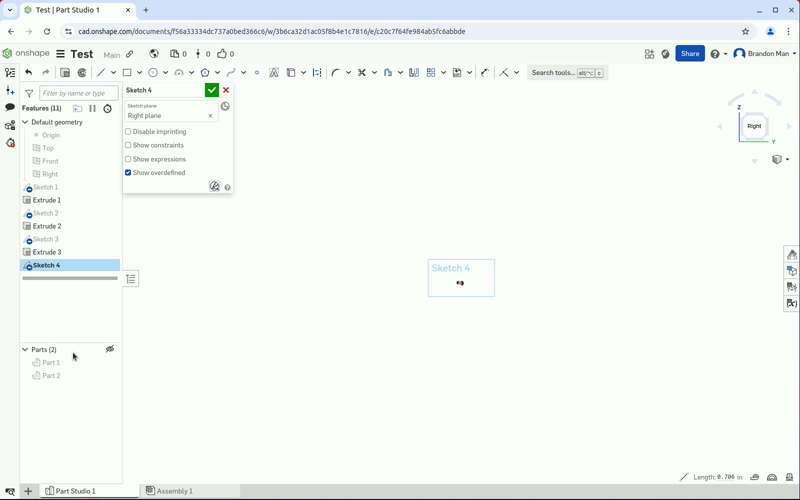
key(shift+e)
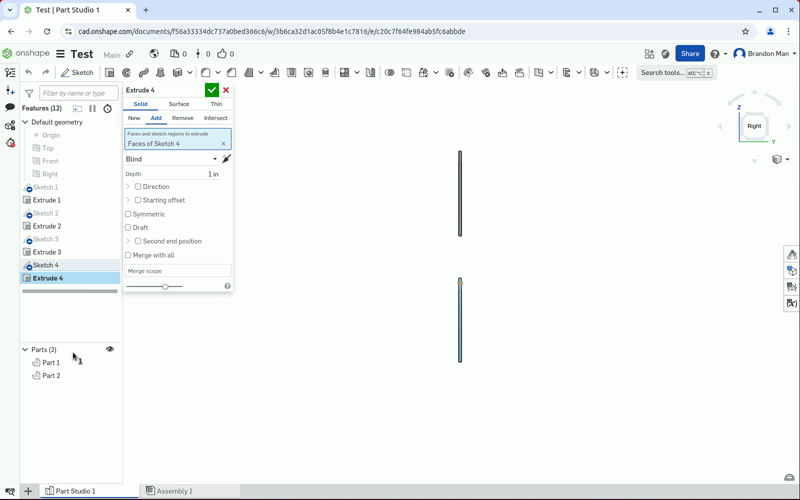
mouse_move(143, 106)
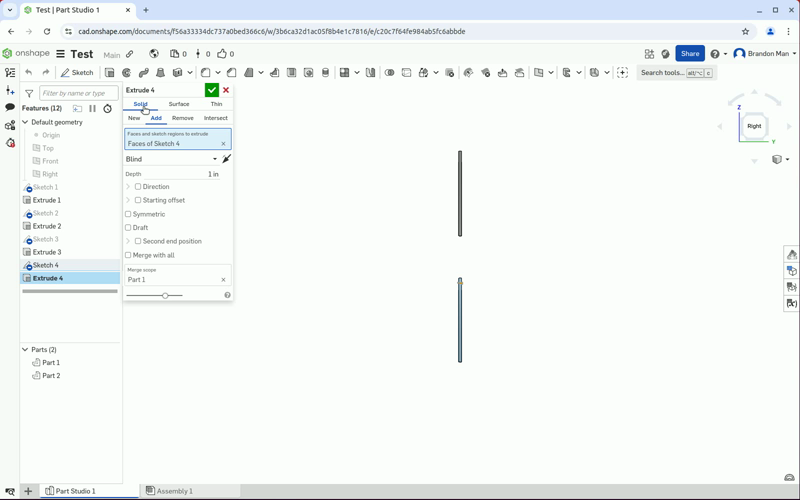
click(143, 106)
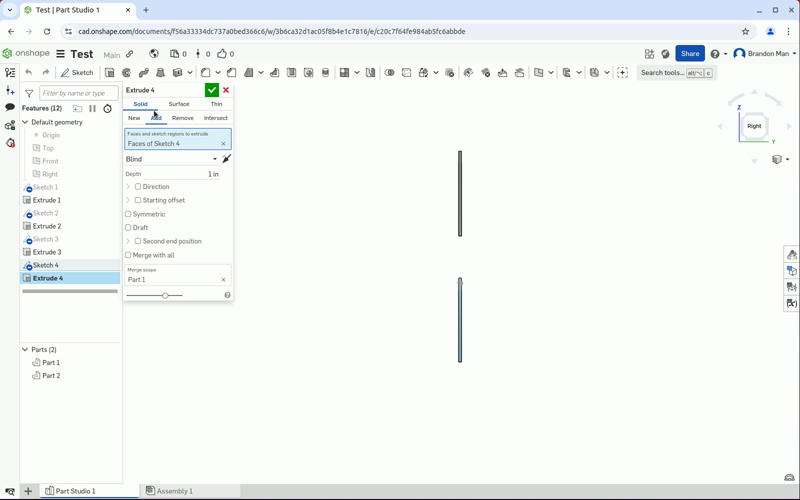
mouse_move(186, 120)
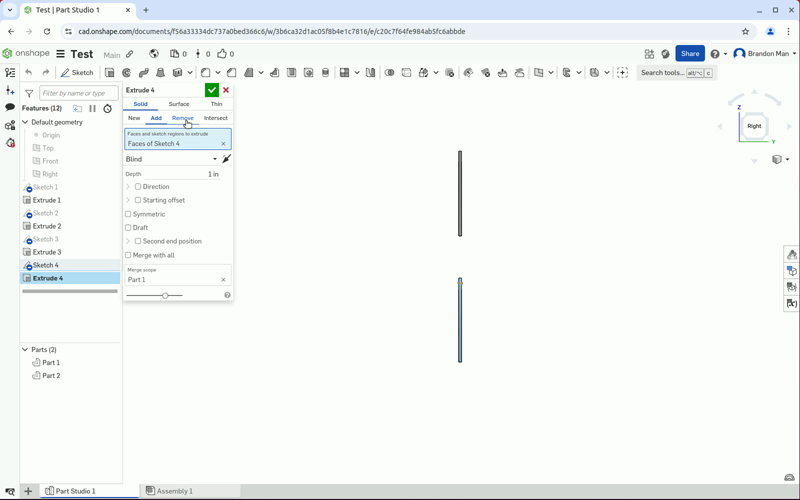
click(186, 120)
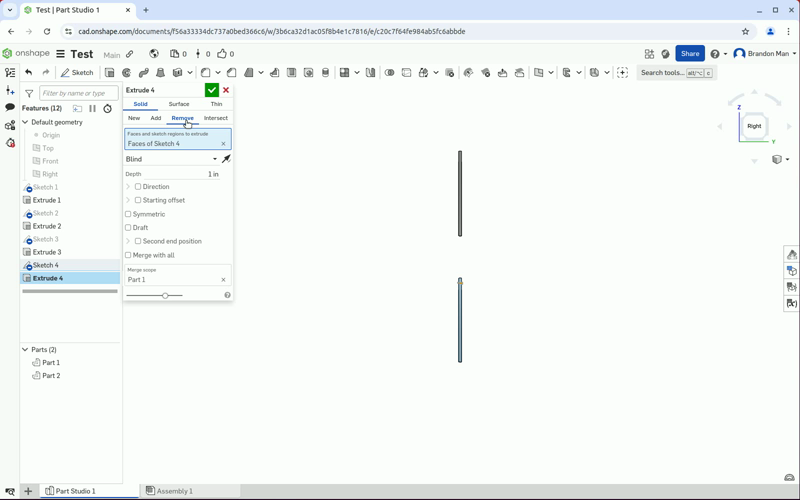
key(tab, 4)
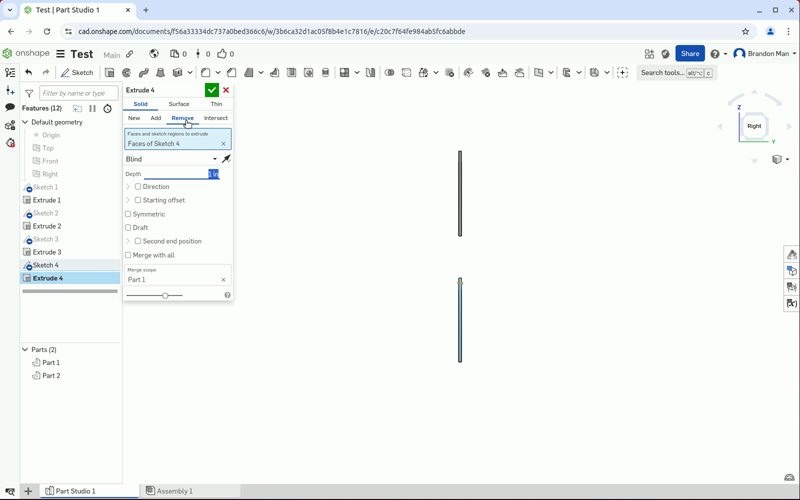
text(30.81)
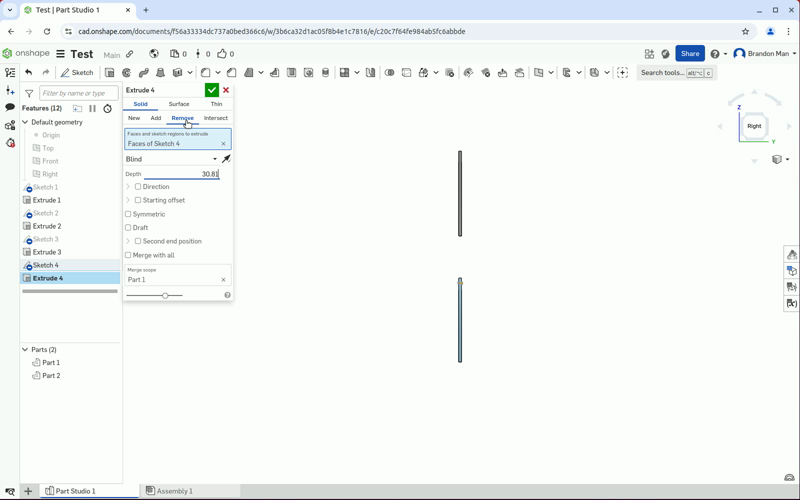
key(tab, 3)
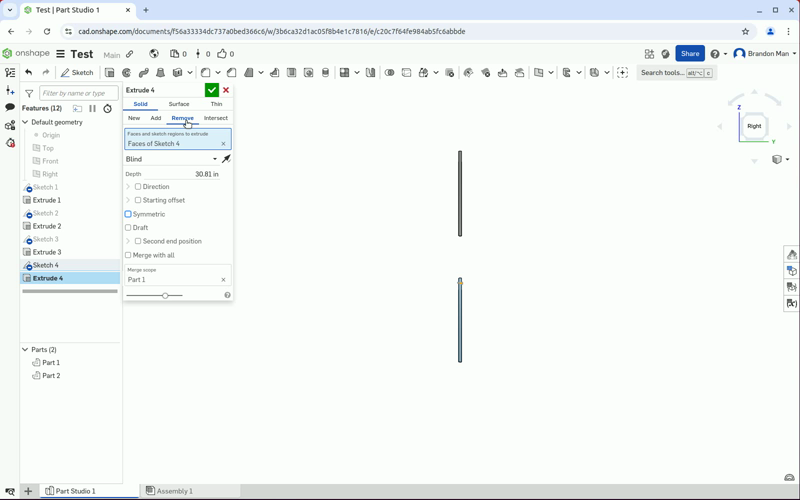
key(space)
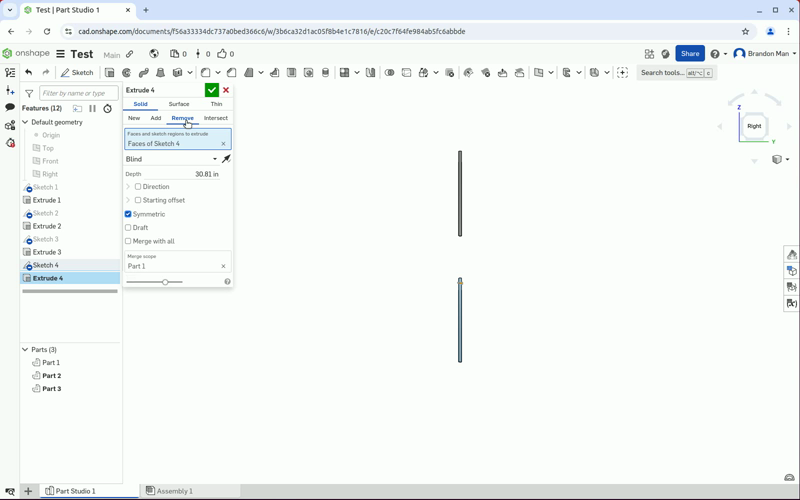
key(tab, 2)
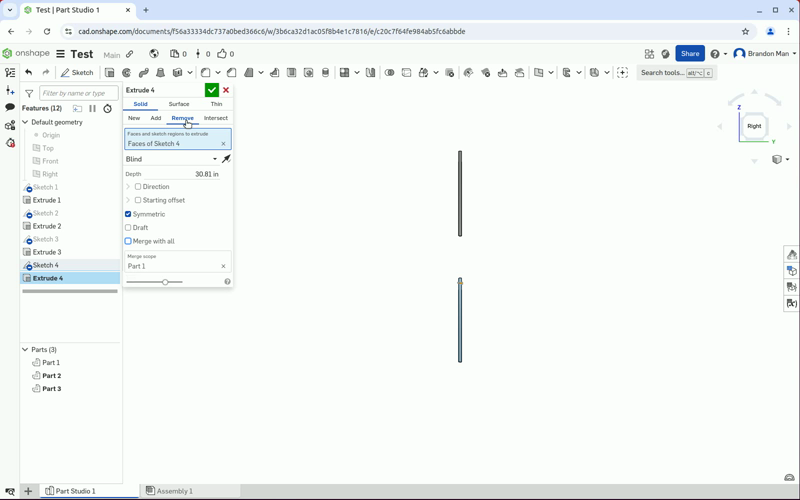
key(space)
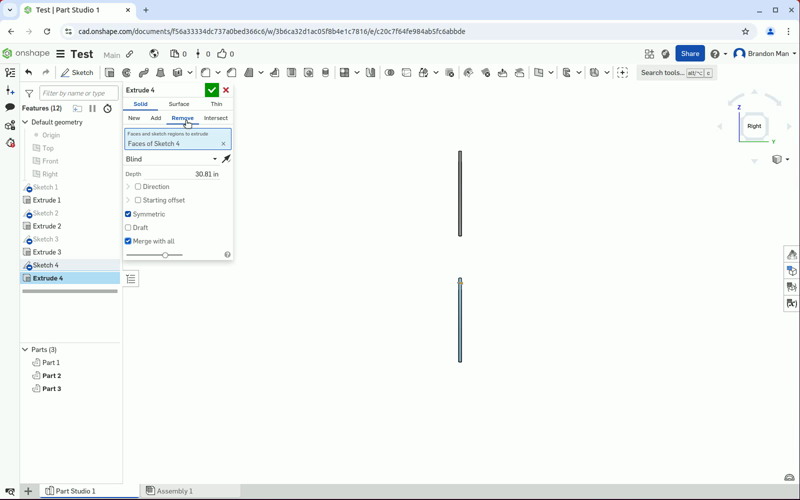
key(enter)
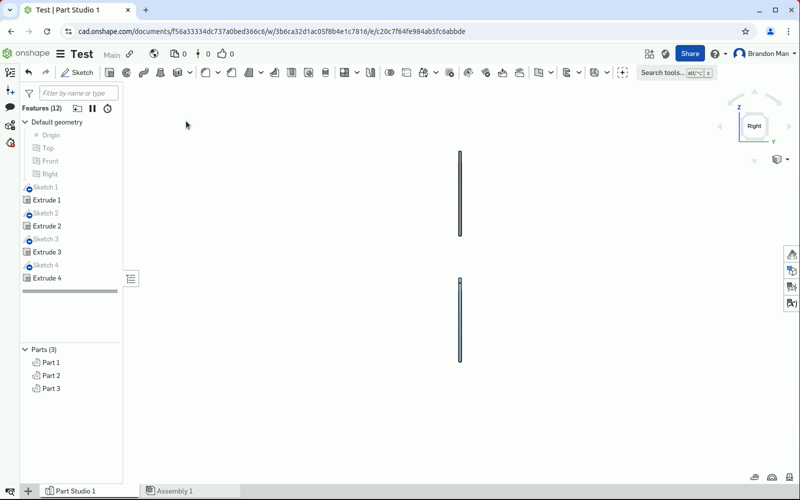
key(shift+h)
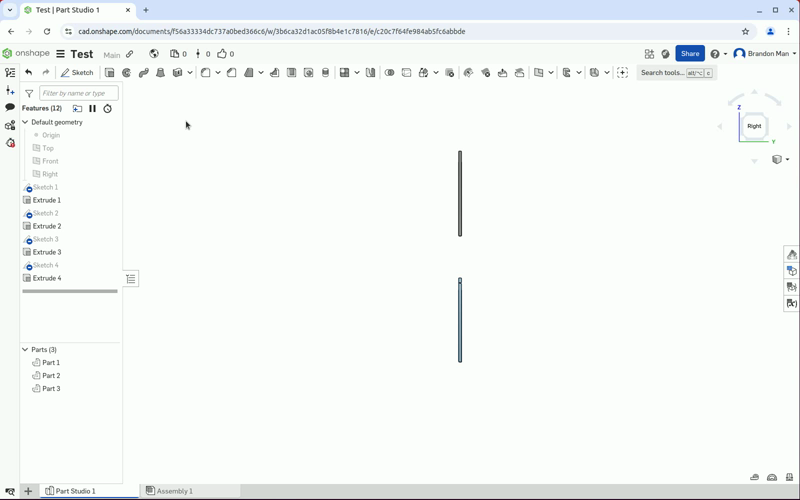
key(shift+h)
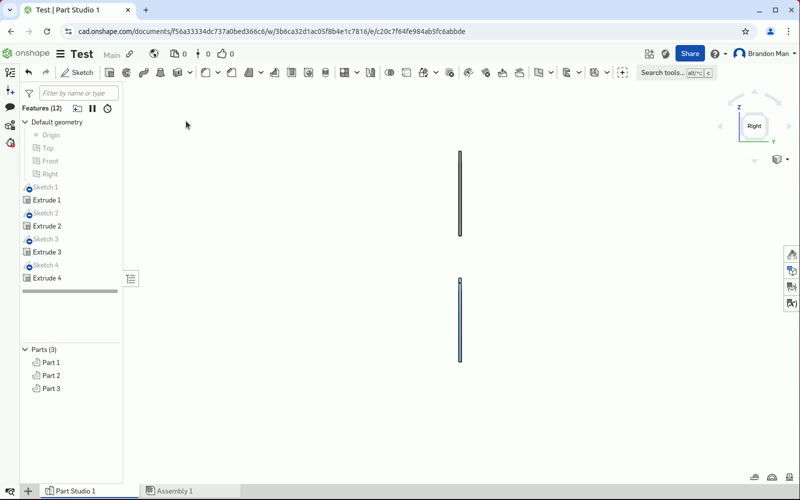
mouse_move(73, 189)
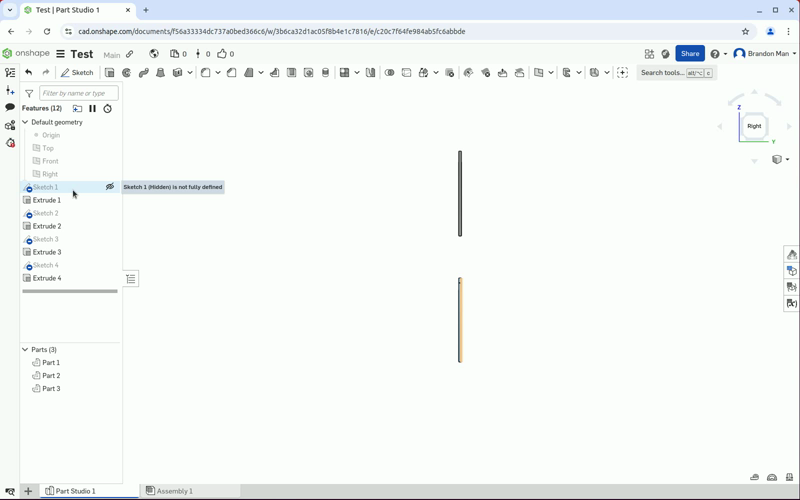
click(73, 189)
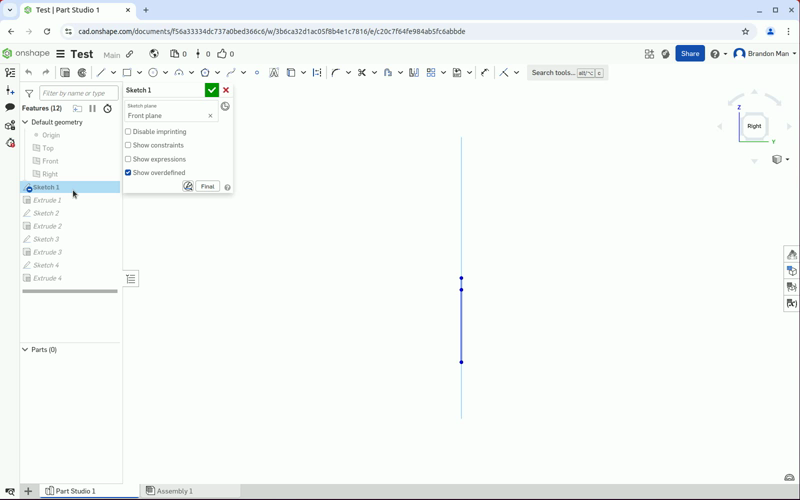
mouse_move(229, 92)
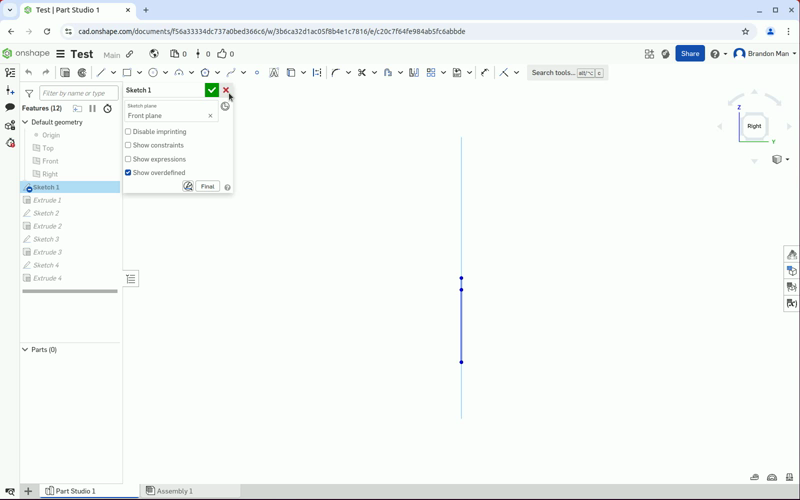
click(229, 92)
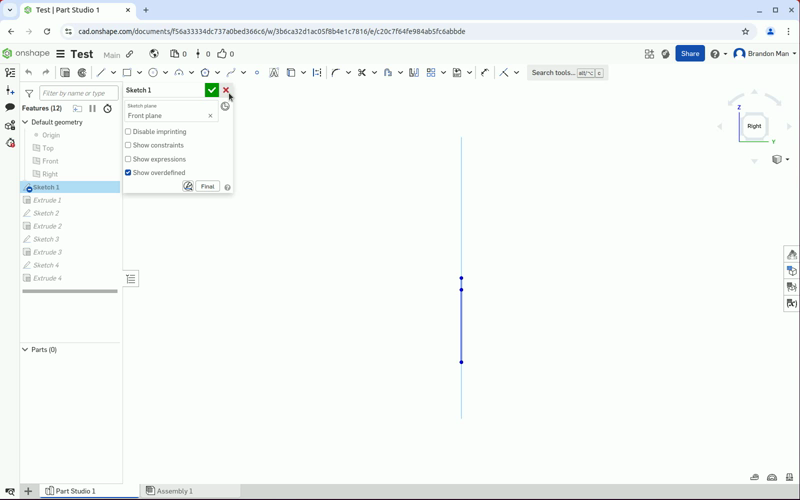
key(shift+s)
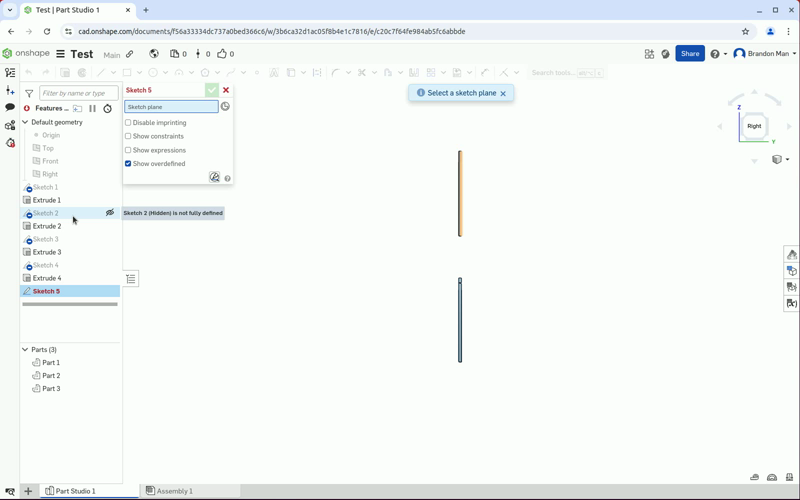
scroll(3)
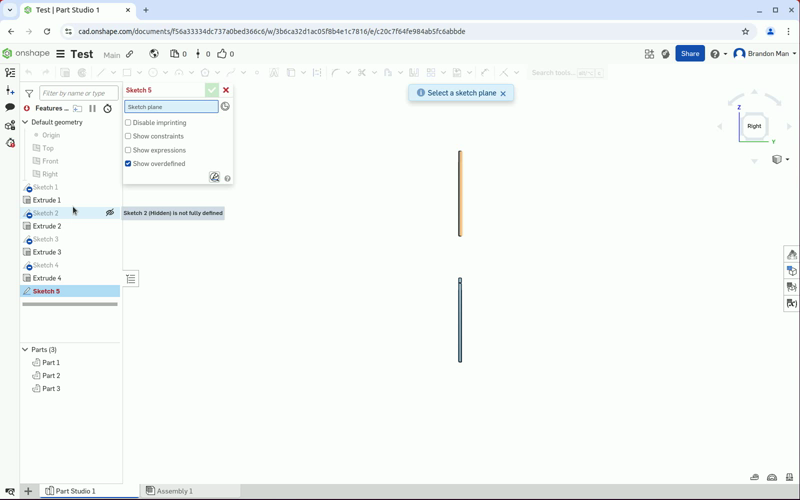
mouse_move(73, 176)
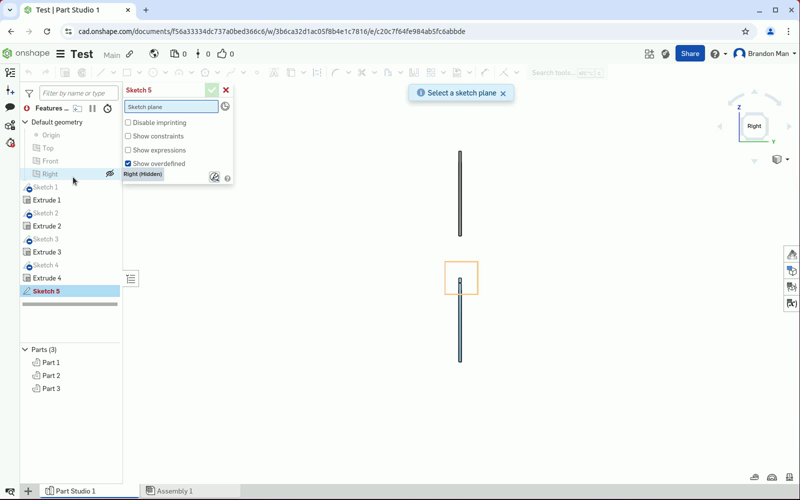
click(73, 176)
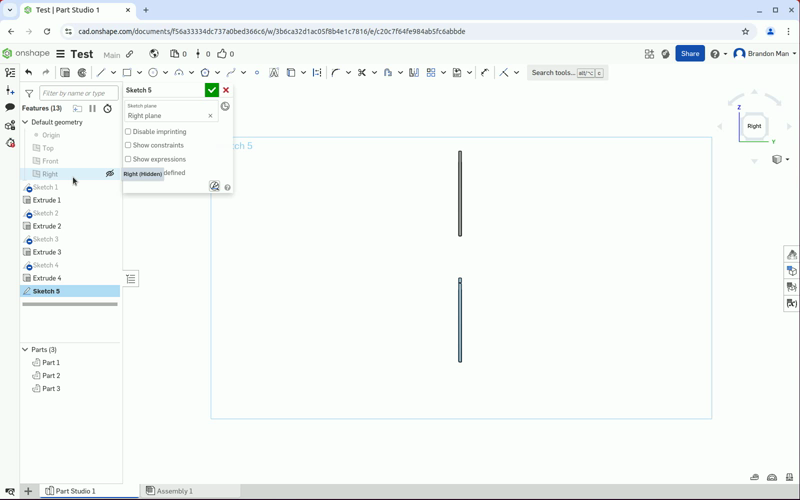
mouse_move(73, 352)
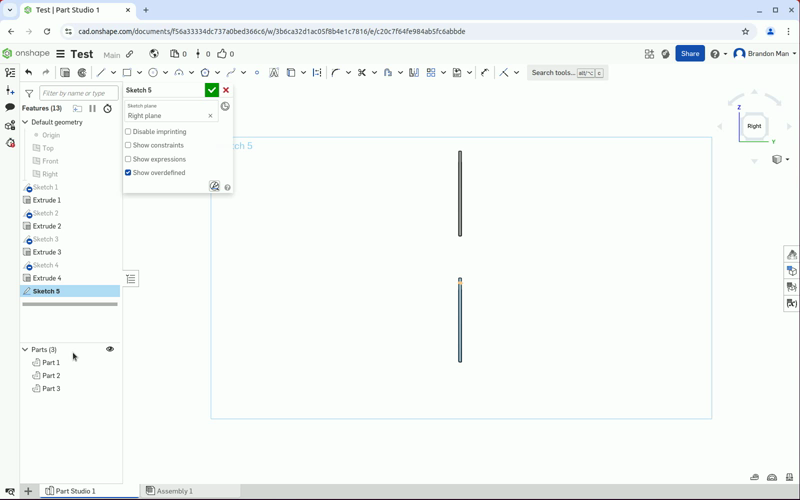
key(y)
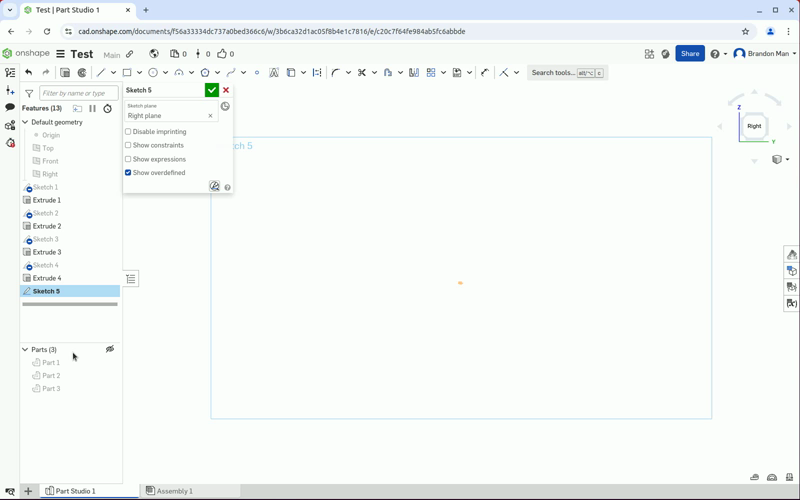
key(l)
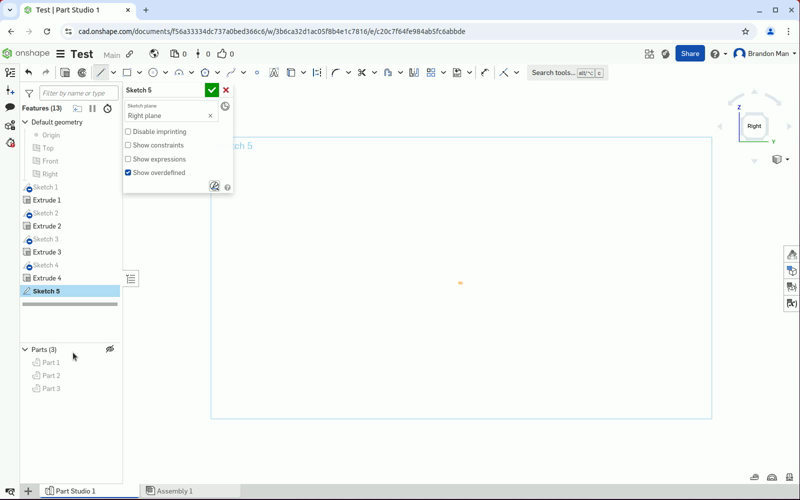
key_down(shift)
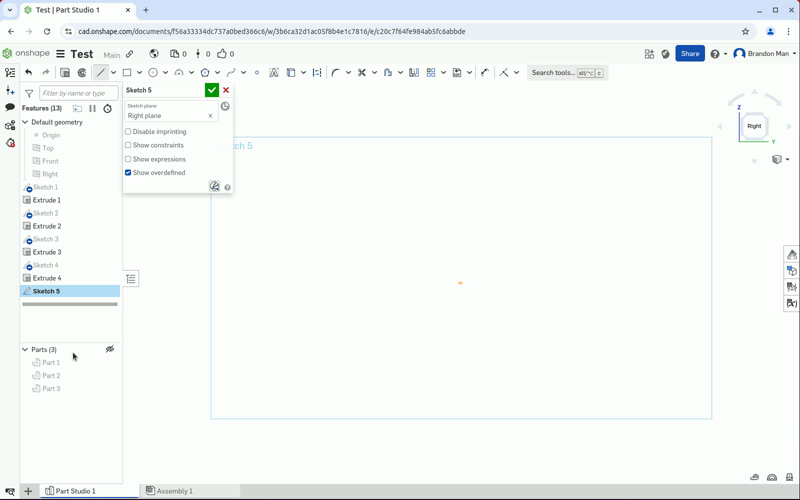
mouse_move(458, 245)
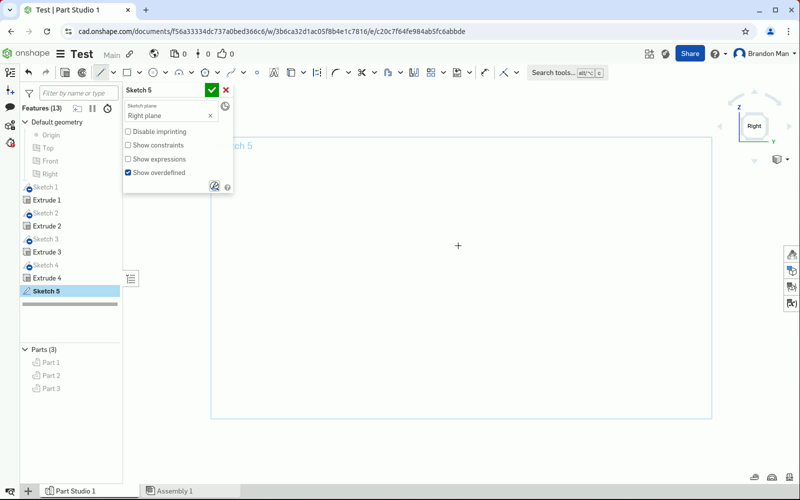
click(458, 245)
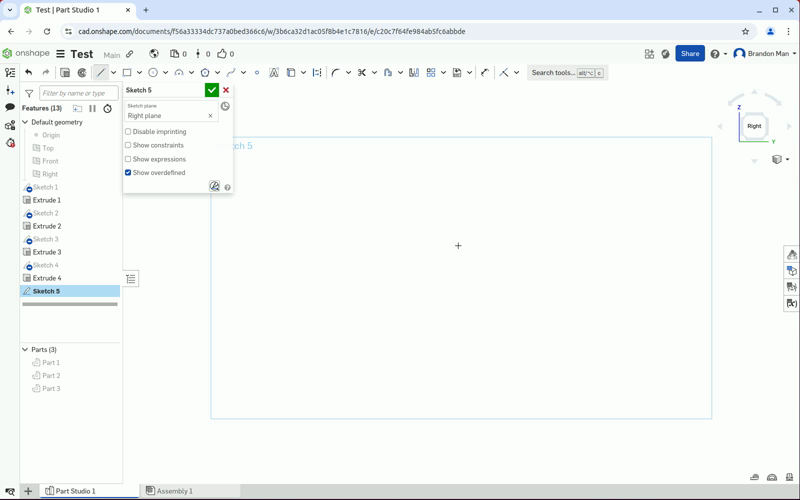
key_up(shift)
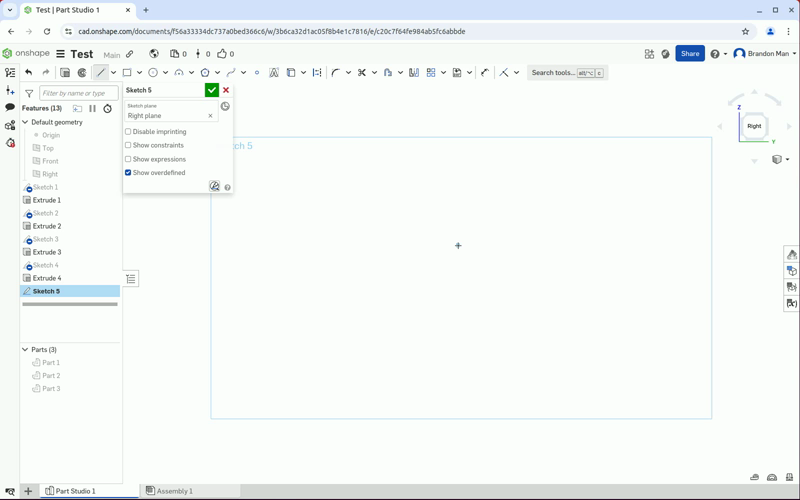
key_down(shift)
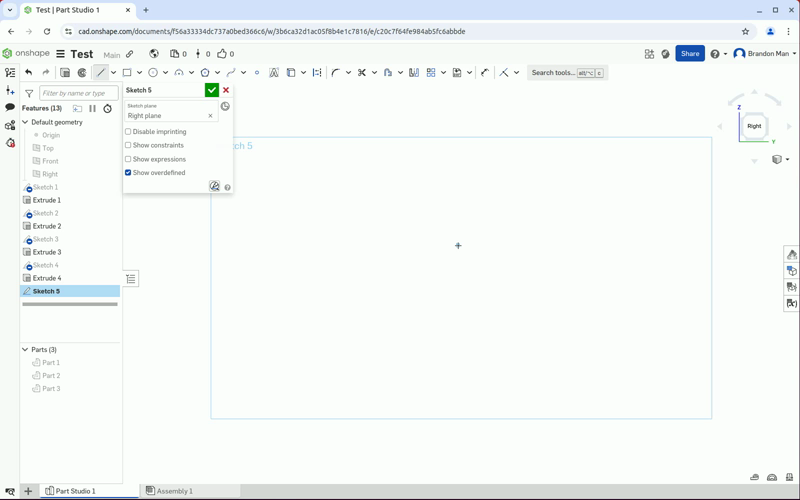
mouse_move(488, 245)
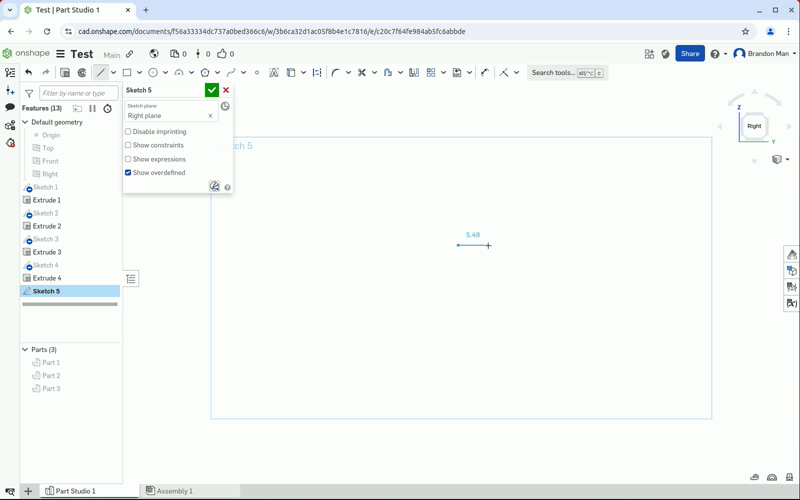
mouse_move(461, 245)
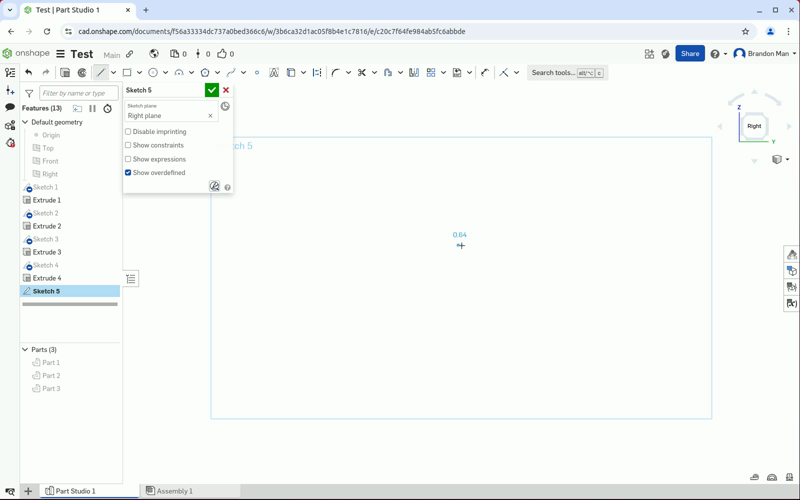
scroll(6)
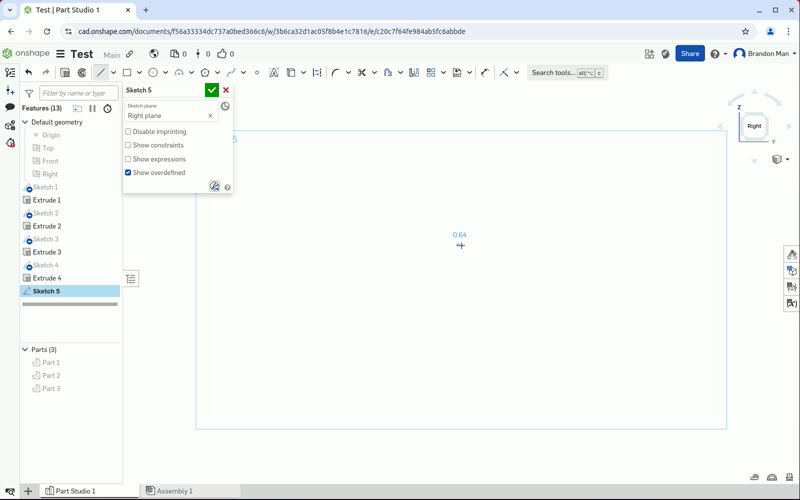
scroll(6)
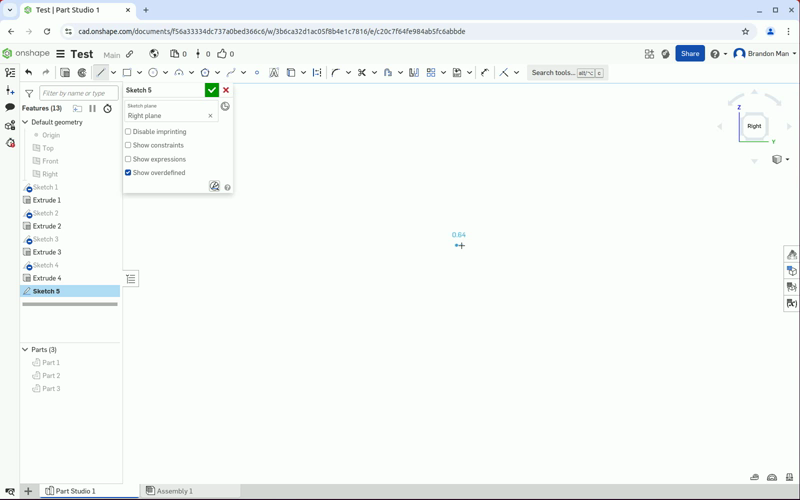
scroll(6)
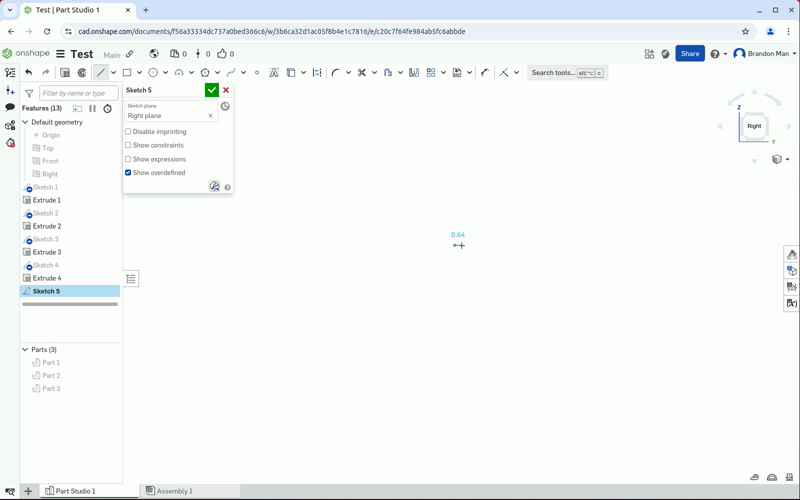
scroll(6)
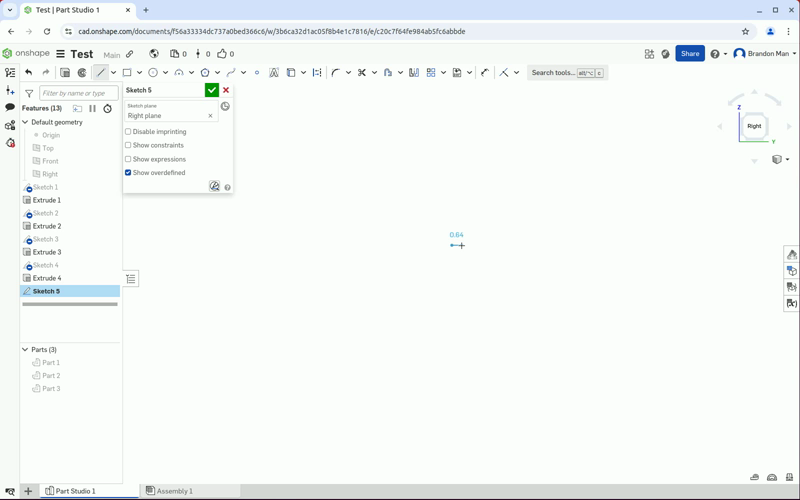
scroll(6)
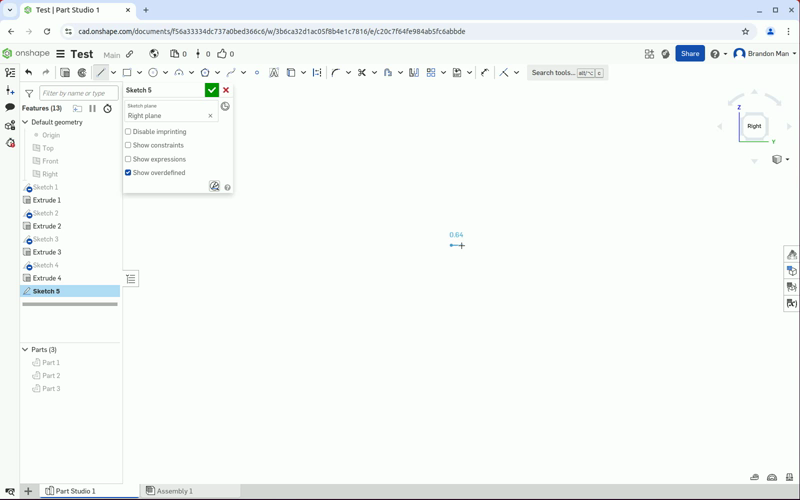
scroll(6)
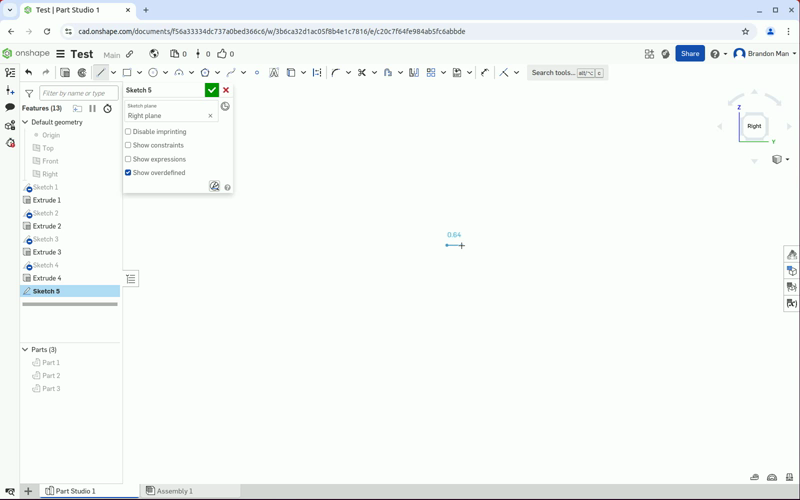
scroll(6)
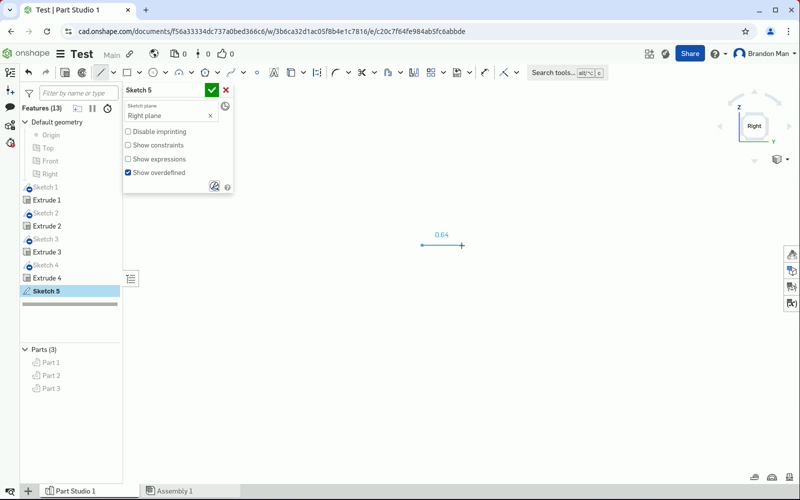
click(461, 245)
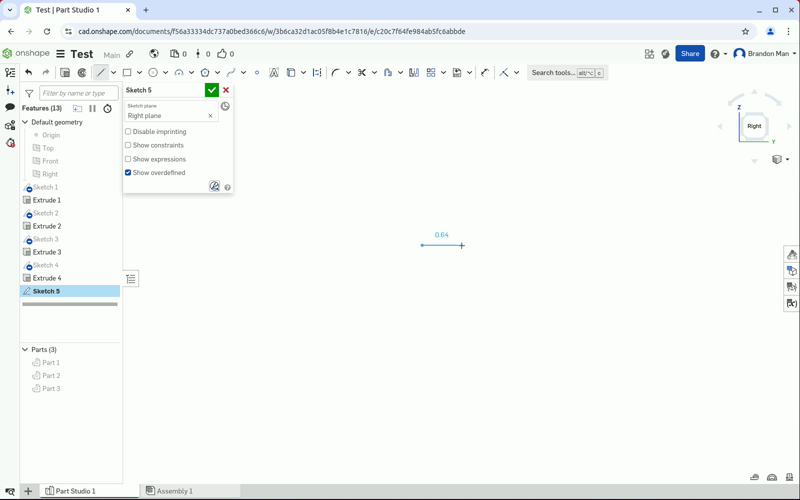
scroll(-6)
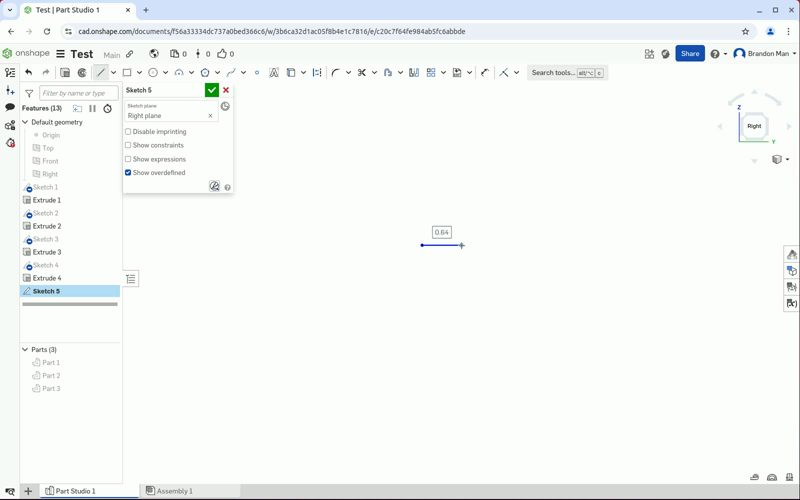
scroll(-6)
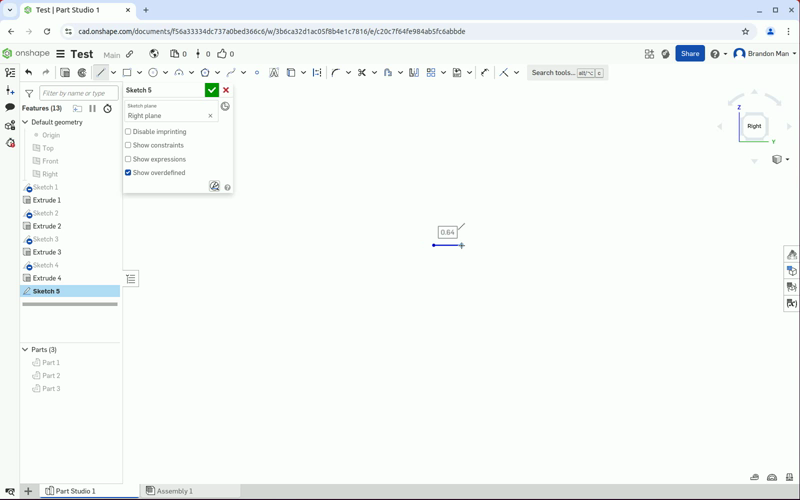
scroll(-6)
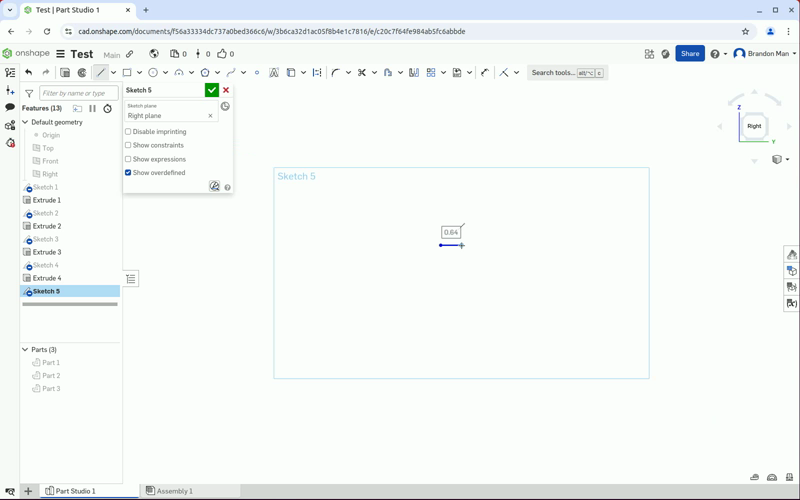
scroll(-6)
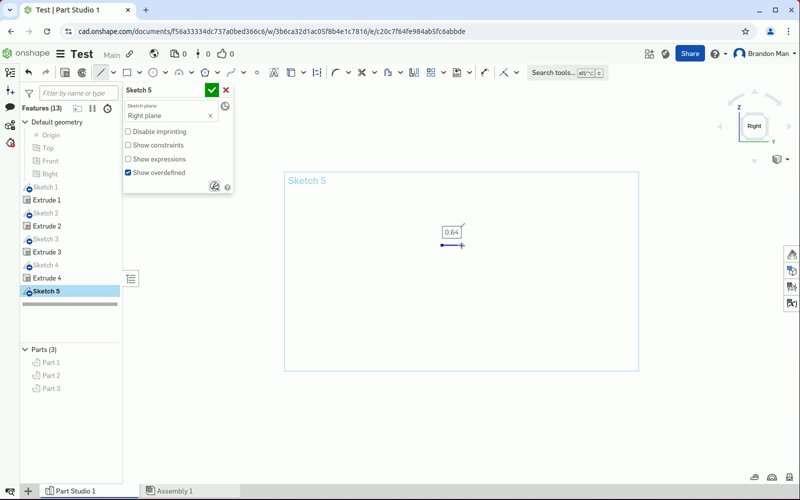
scroll(-6)
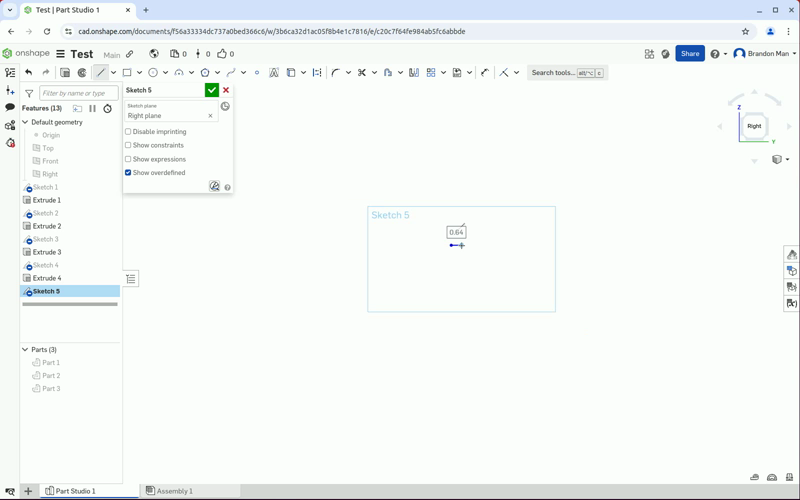
scroll(-6)
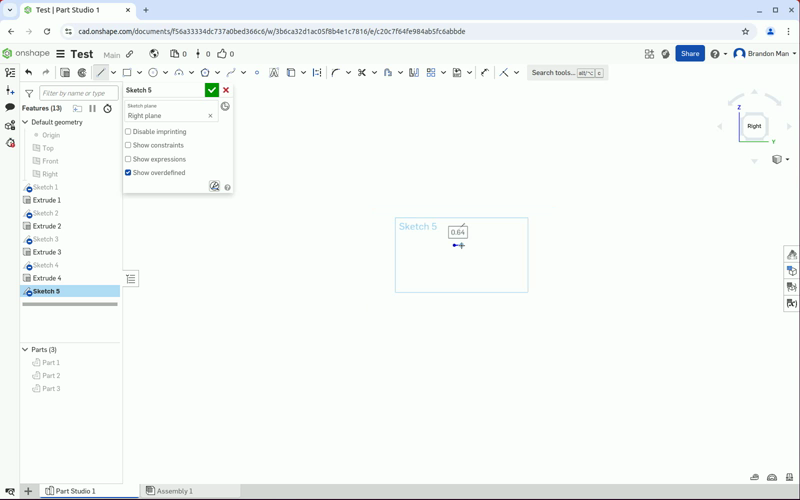
scroll(-6)
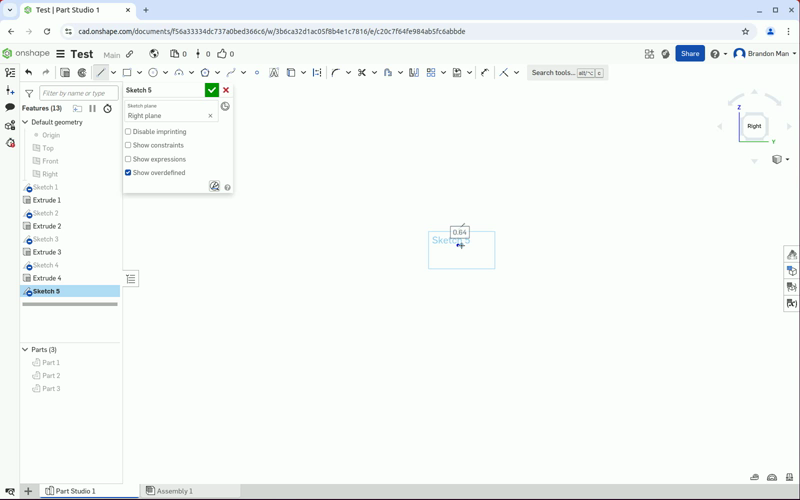
key_up(shift)
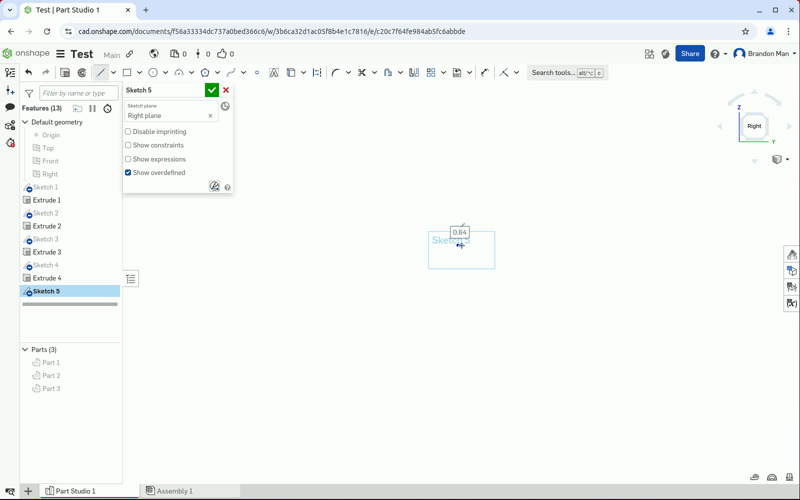
key_down(shift)
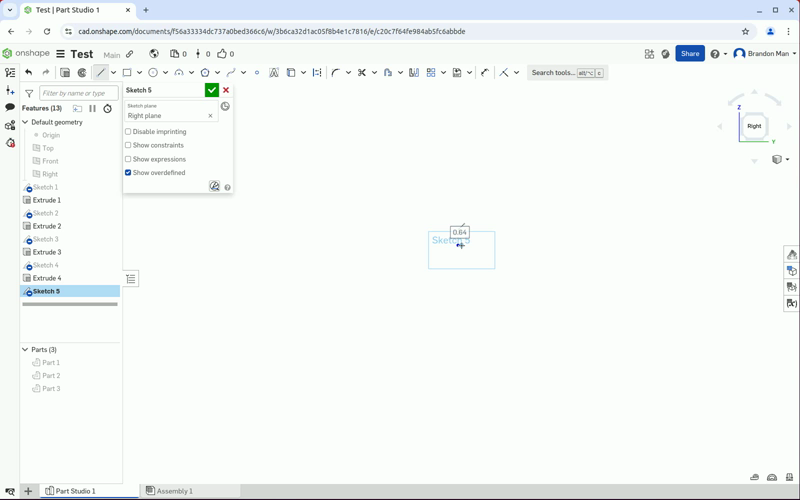
mouse_move(492, 245)
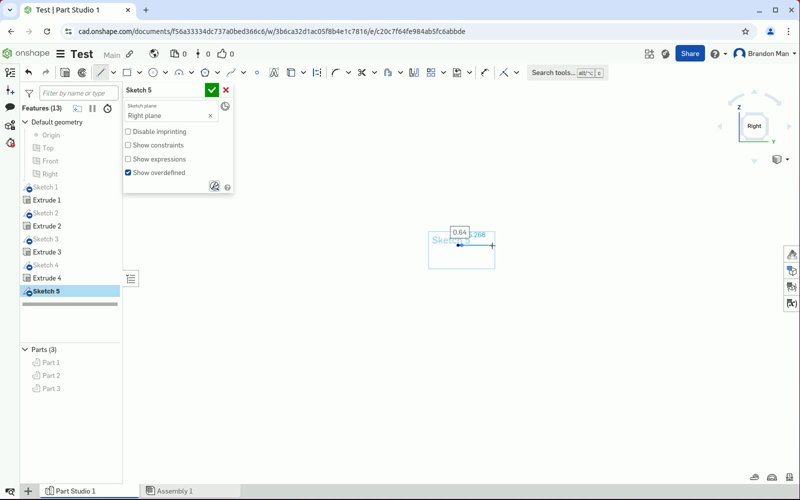
mouse_move(458, 244)
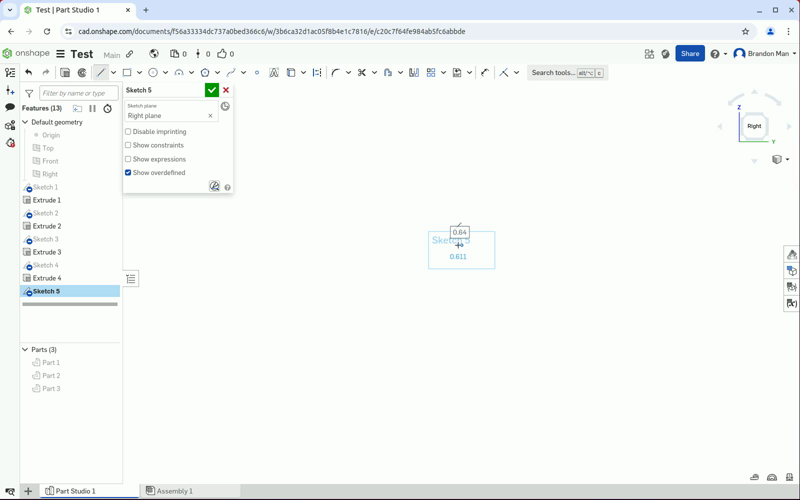
scroll(6)
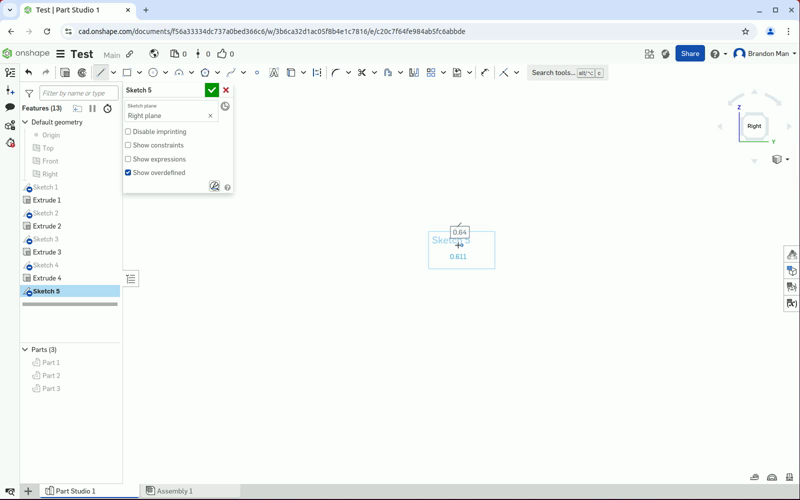
scroll(6)
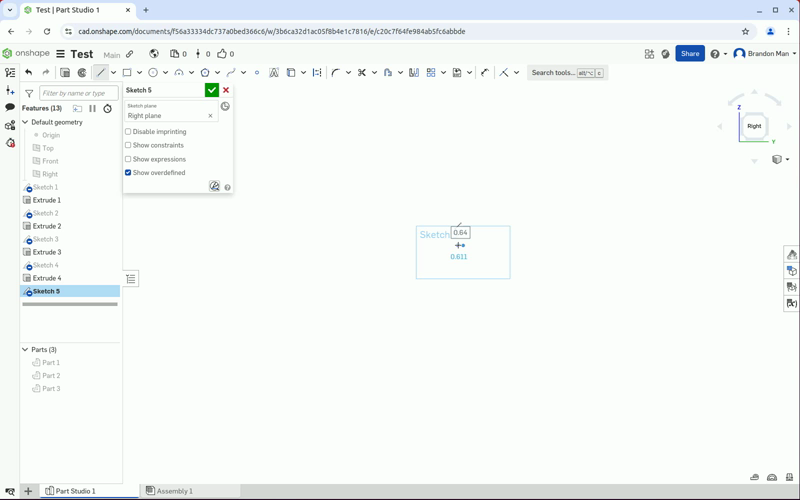
scroll(6)
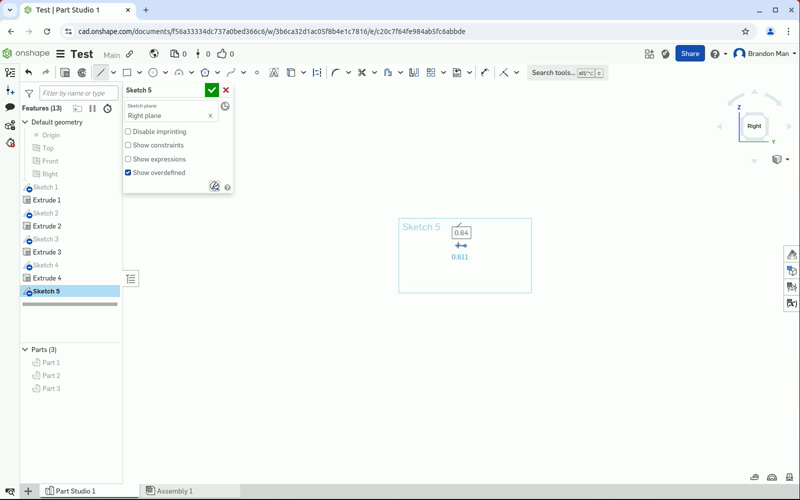
scroll(6)
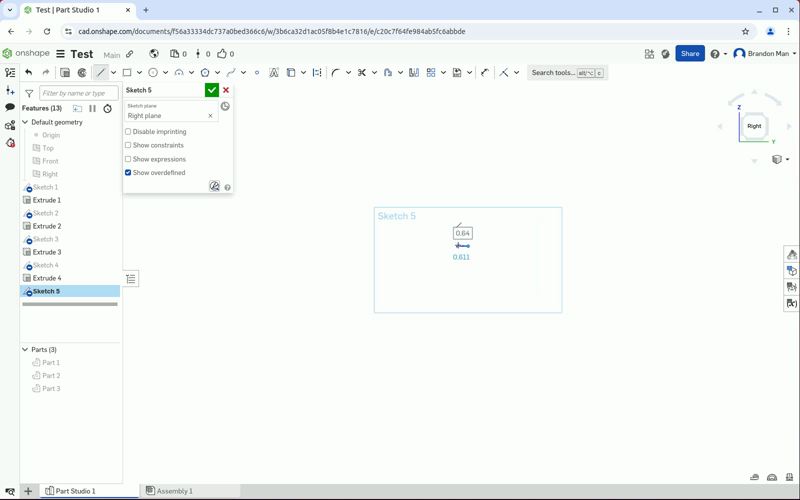
scroll(6)
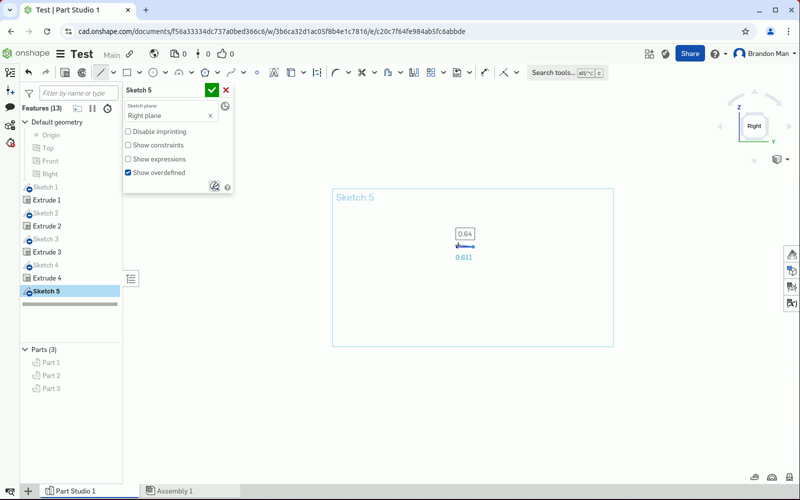
scroll(6)
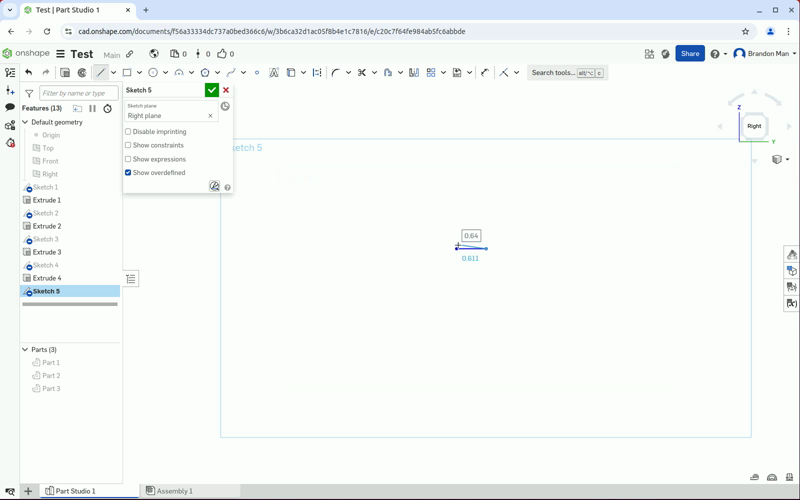
scroll(6)
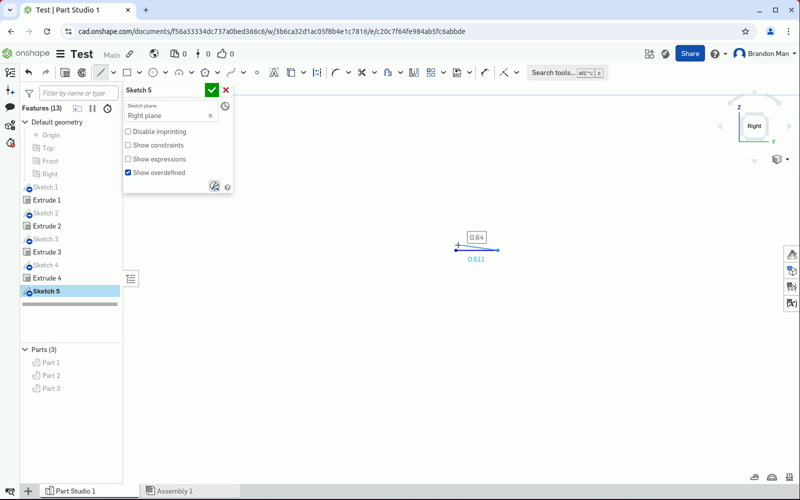
click(458, 244)
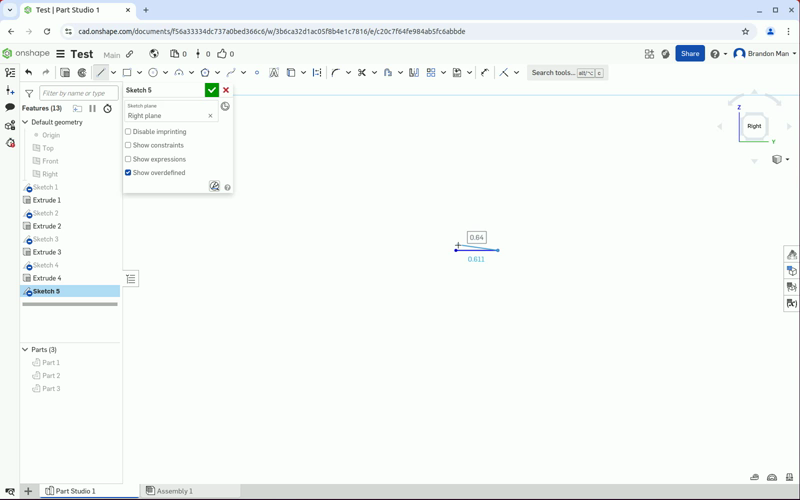
scroll(-6)
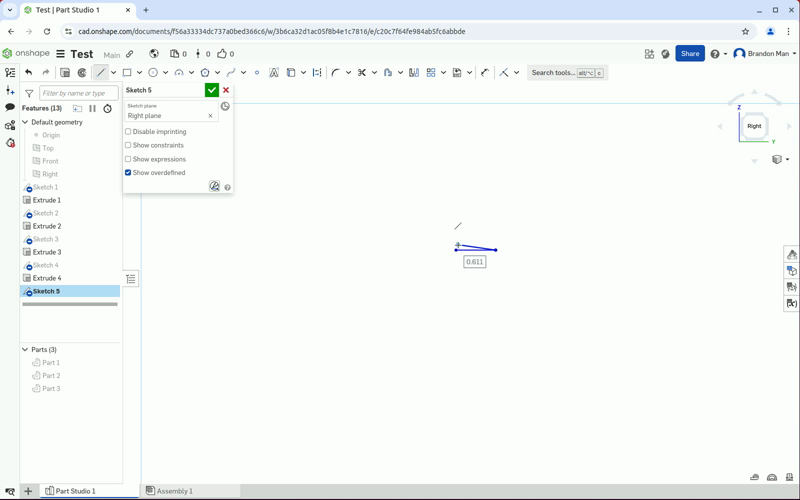
scroll(-6)
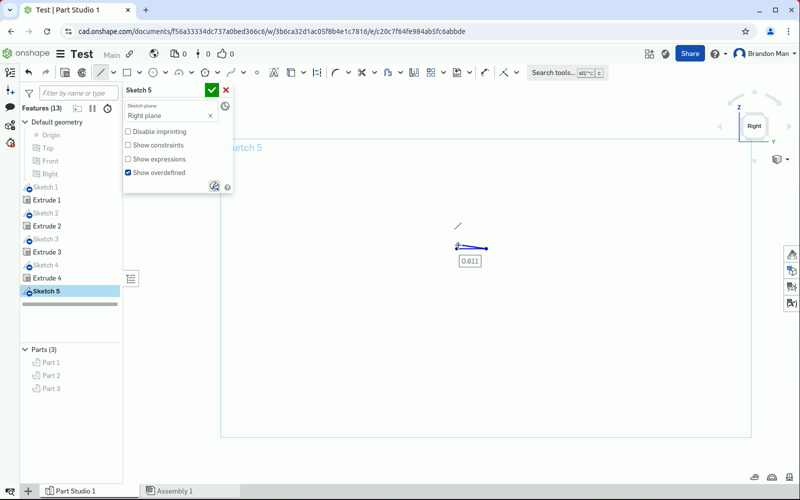
scroll(-6)
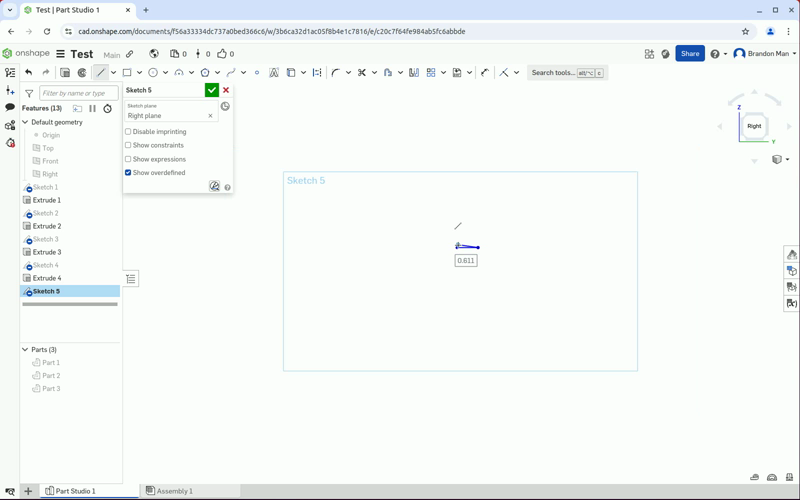
scroll(-6)
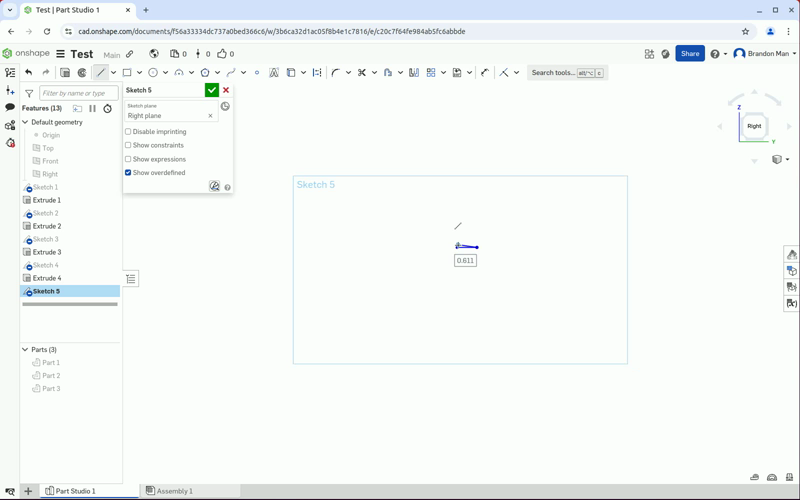
scroll(-6)
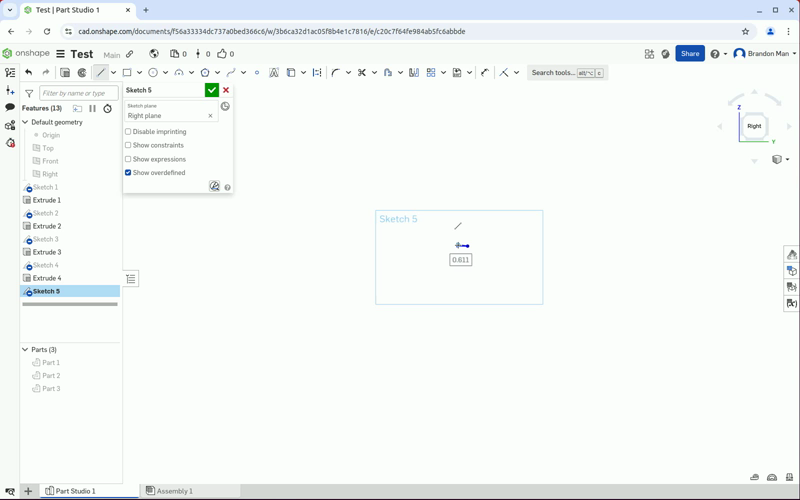
scroll(-6)
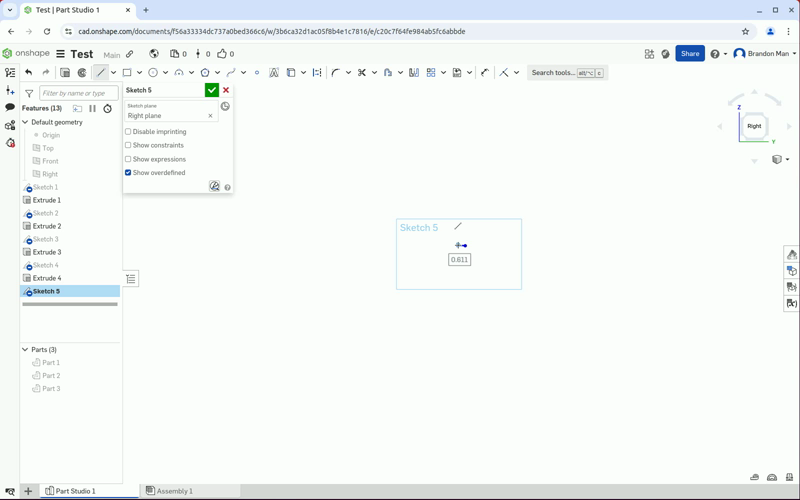
scroll(-6)
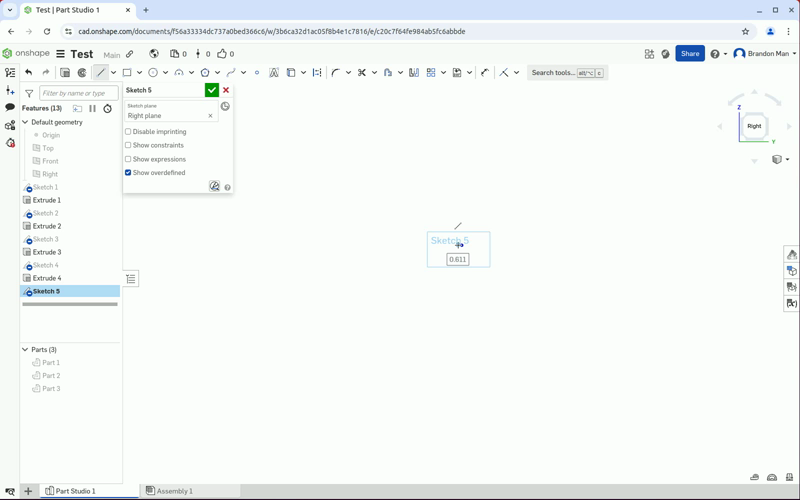
key_up(shift)
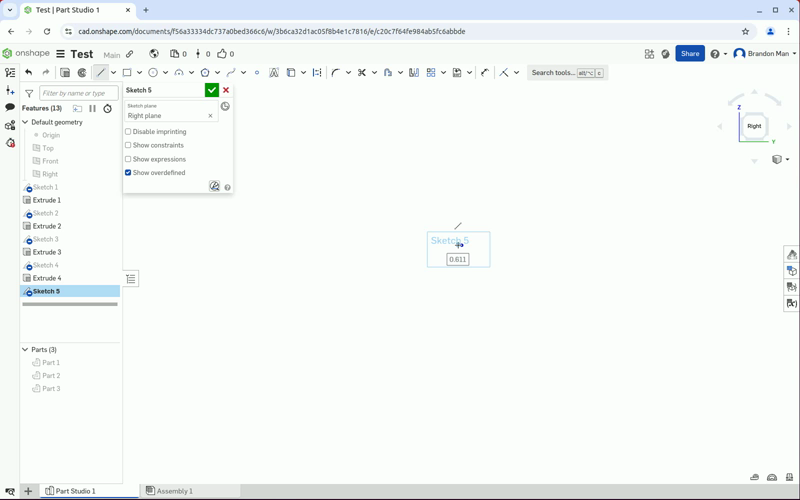
mouse_move(488, 244)
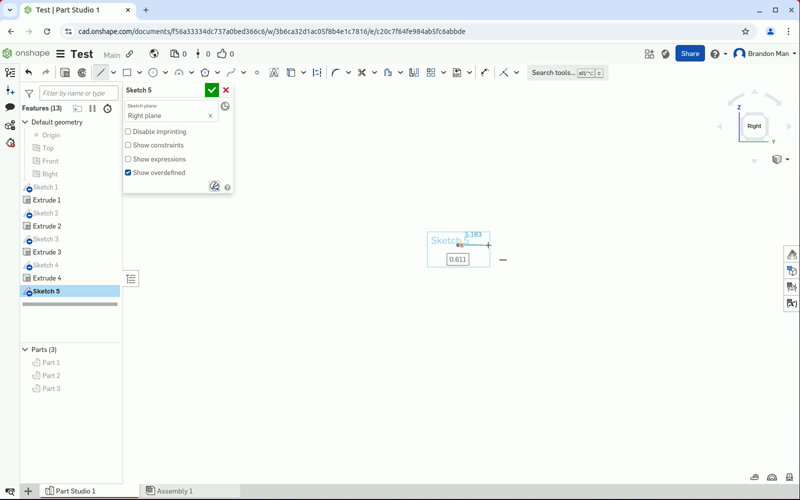
key_down(shift)
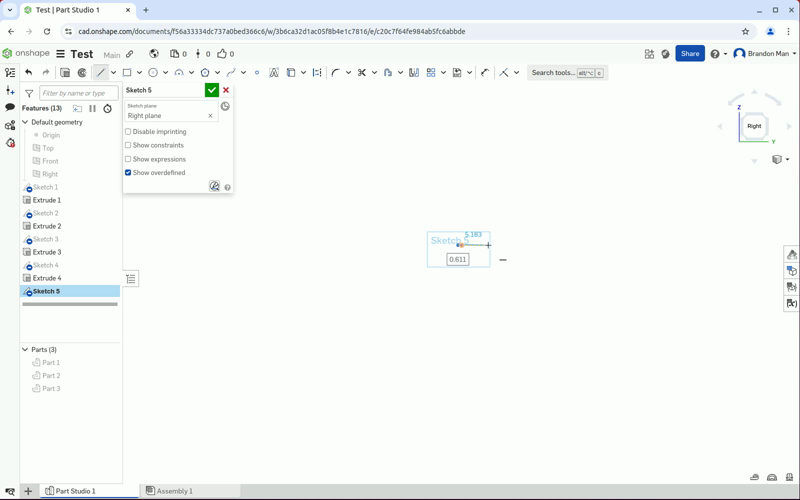
mouse_move(458, 245)
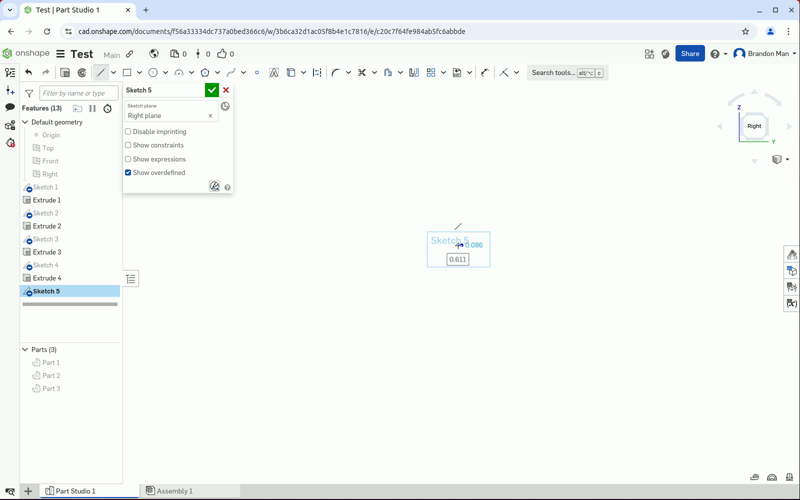
scroll(6)
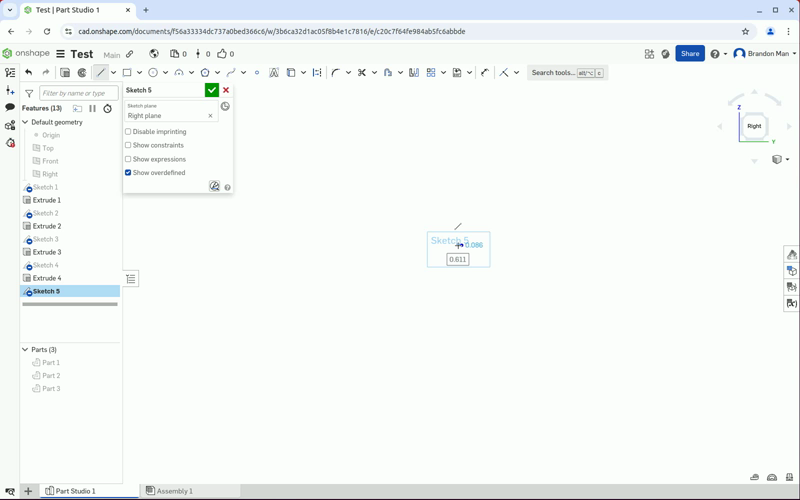
scroll(6)
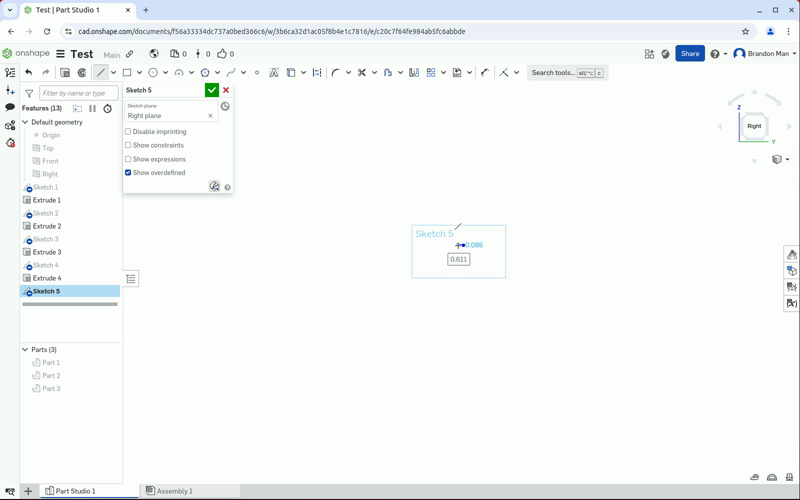
scroll(6)
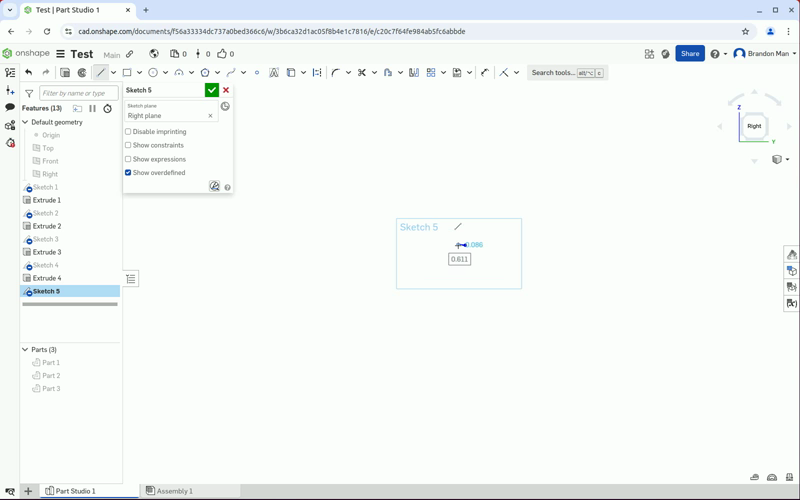
scroll(6)
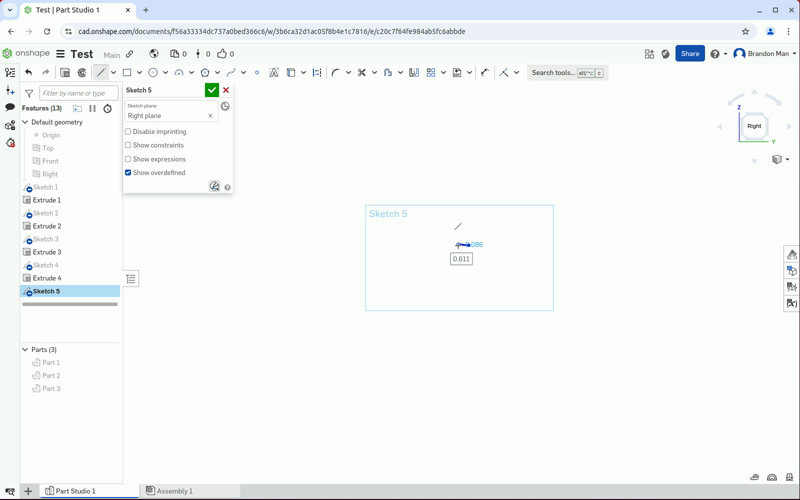
scroll(6)
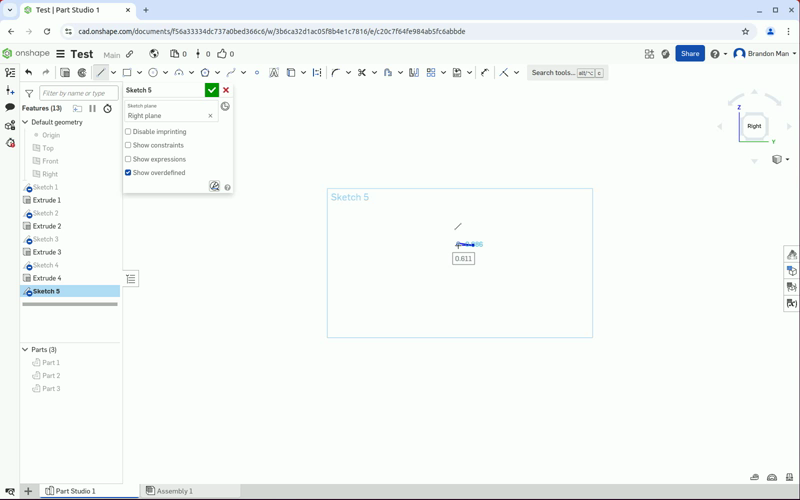
scroll(6)
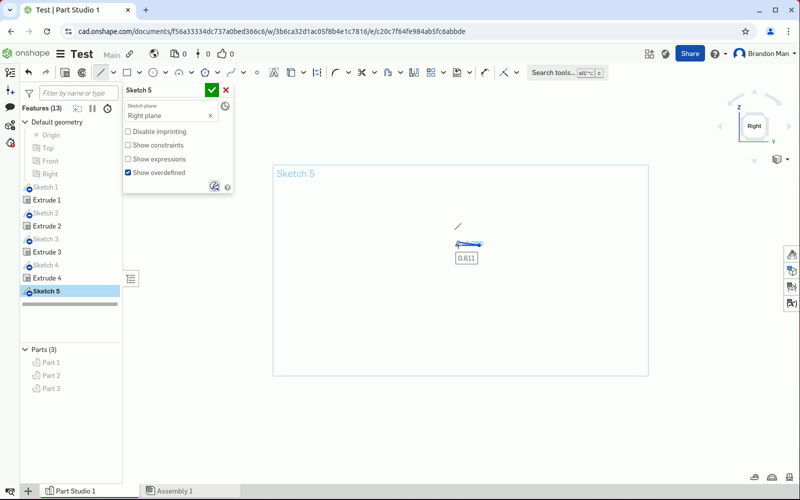
scroll(6)
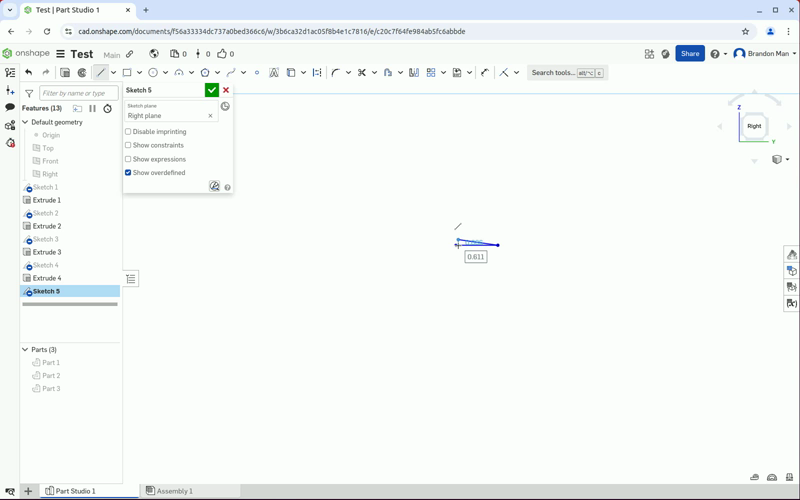
key_up(shift)
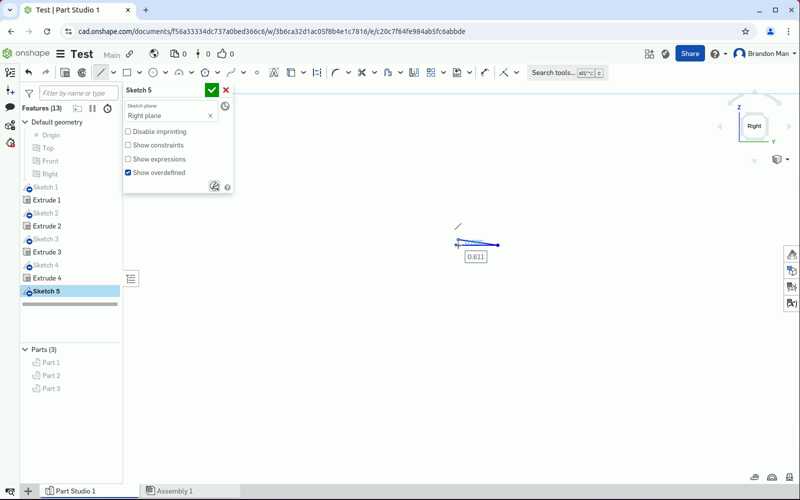
click(458, 245)
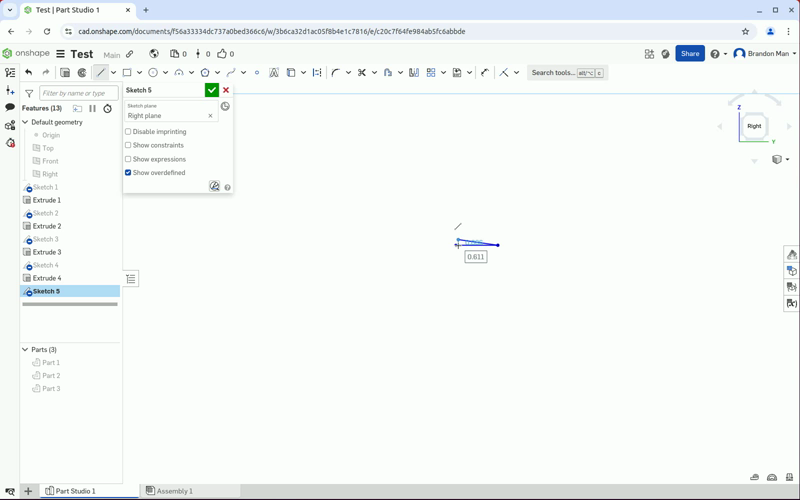
scroll(-6)
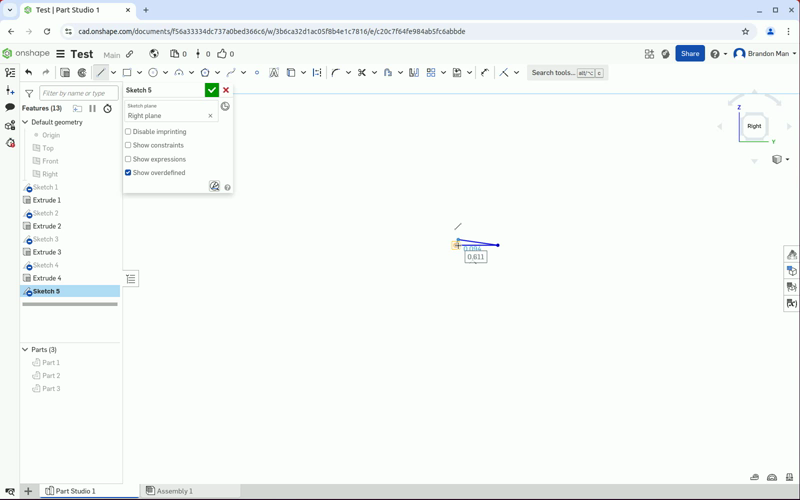
scroll(-6)
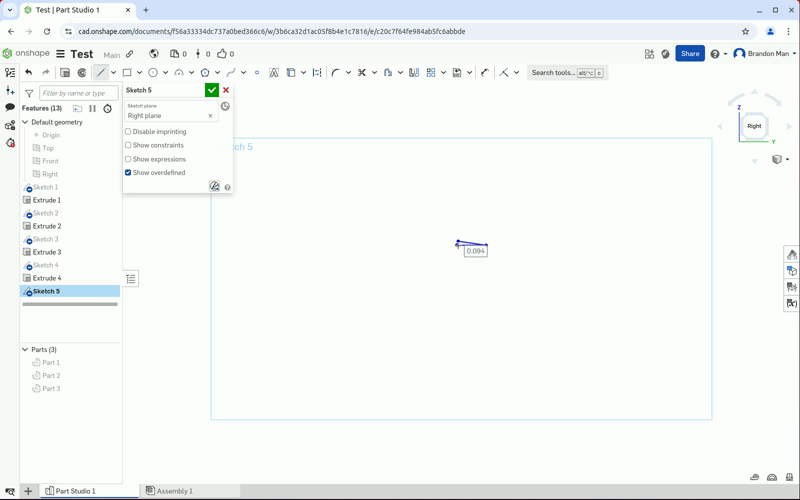
scroll(-6)
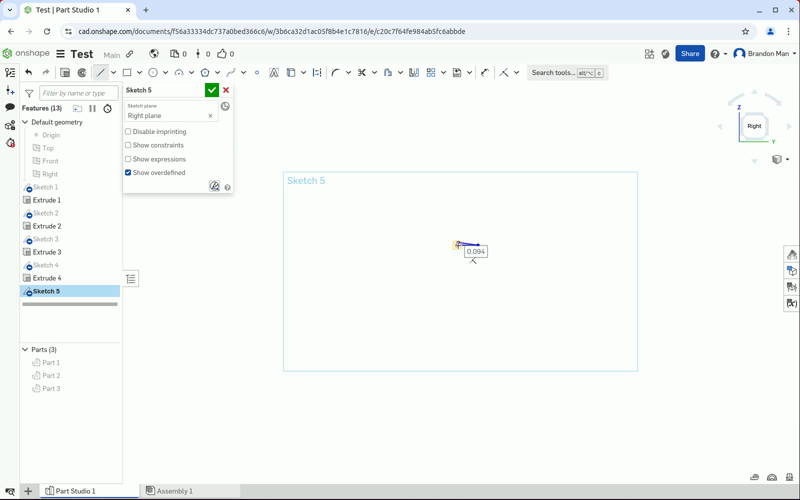
scroll(-6)
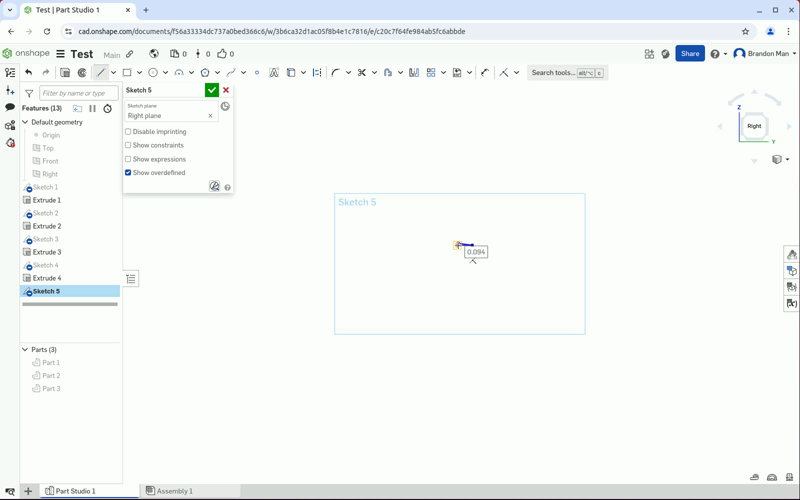
scroll(-6)
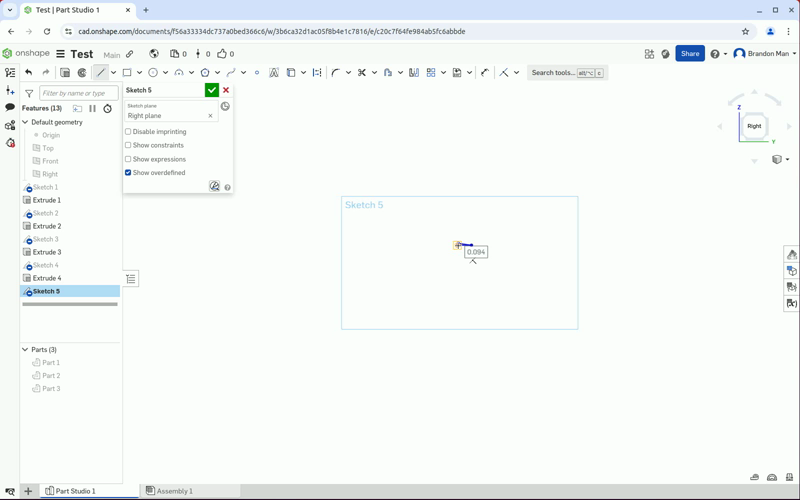
scroll(-6)
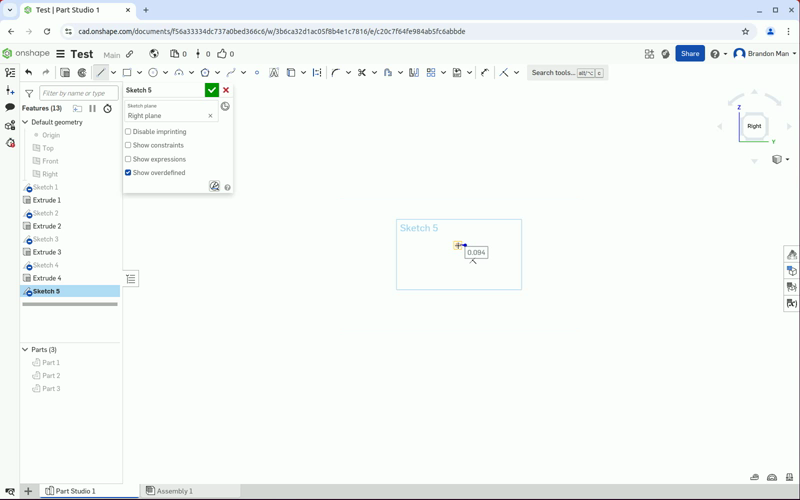
scroll(-6)
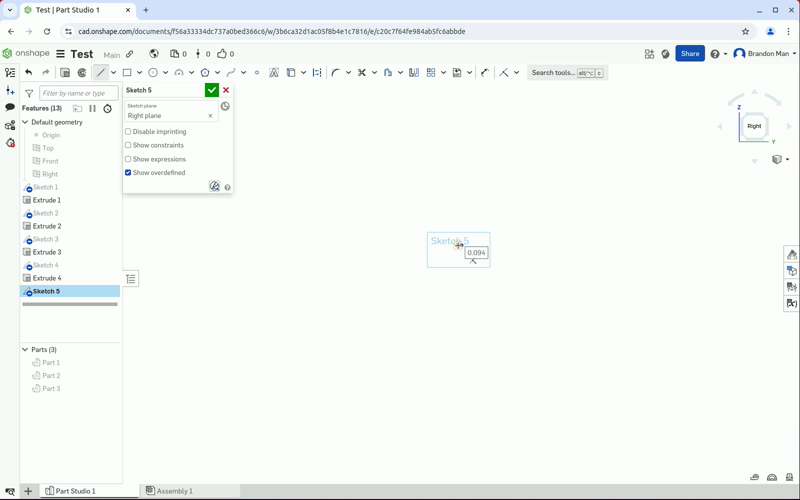
key(esc)
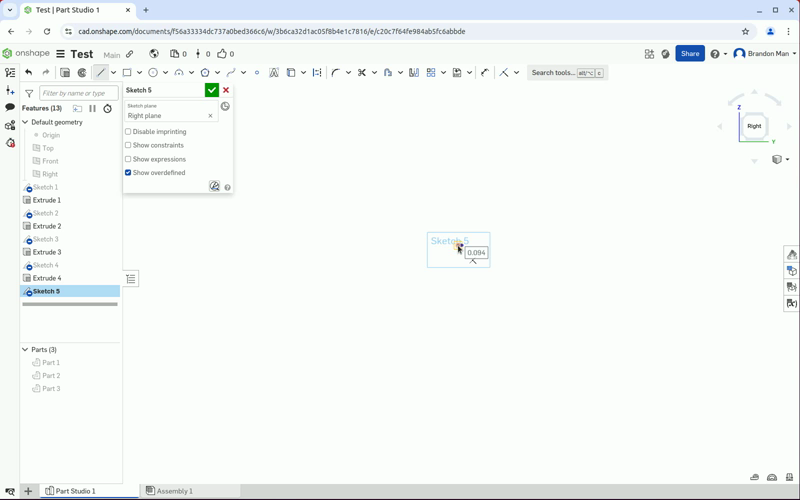
mouse_move(458, 244)
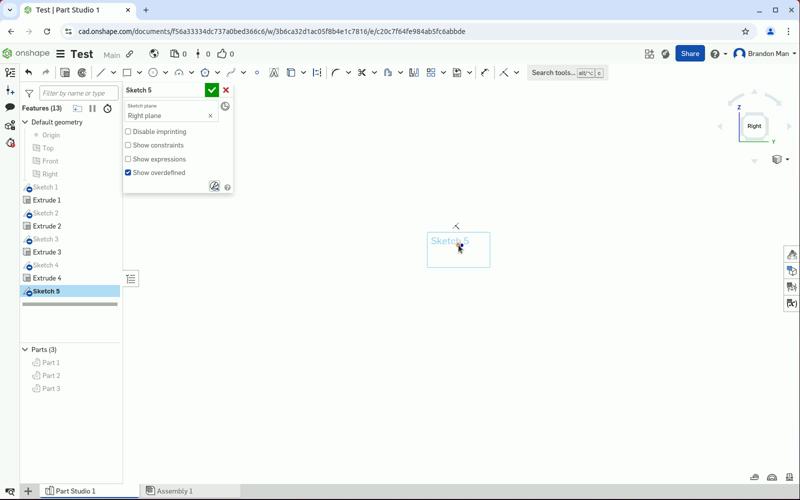
scroll(6)
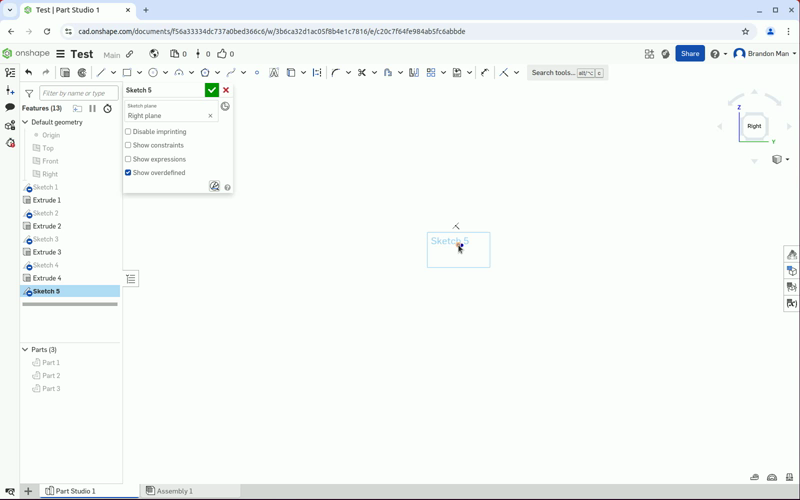
scroll(6)
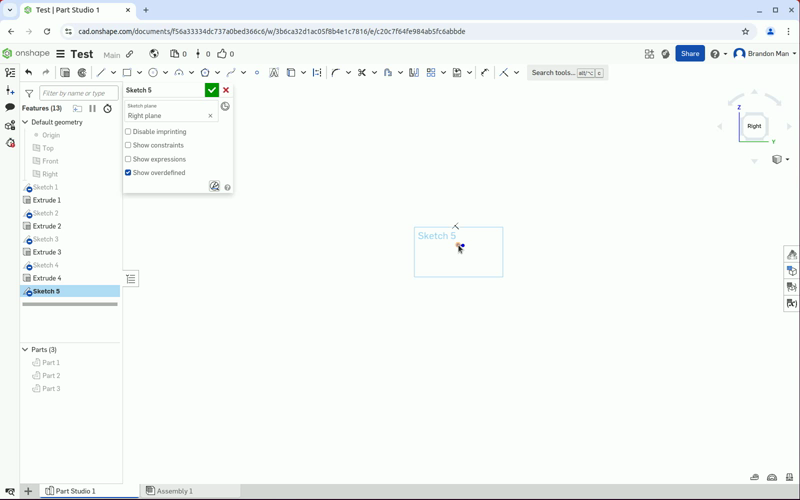
scroll(6)
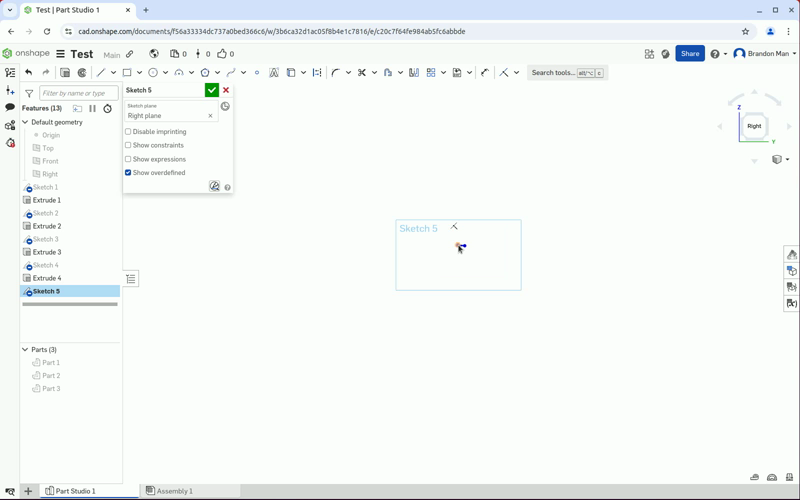
scroll(6)
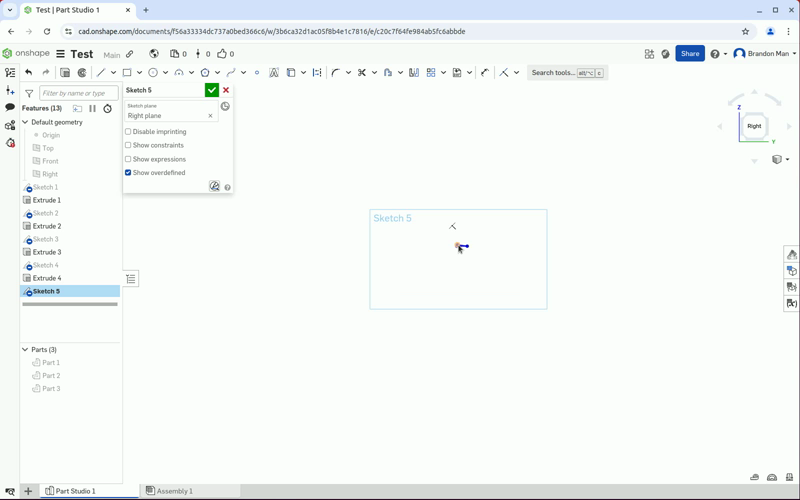
scroll(6)
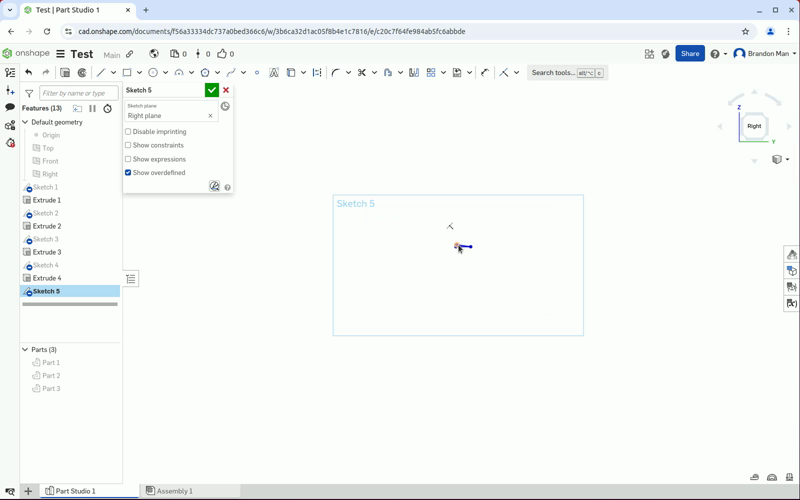
scroll(6)
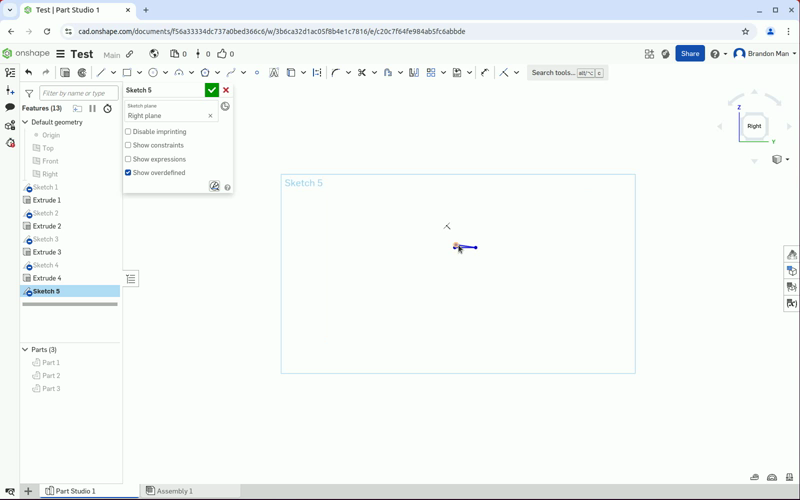
scroll(6)
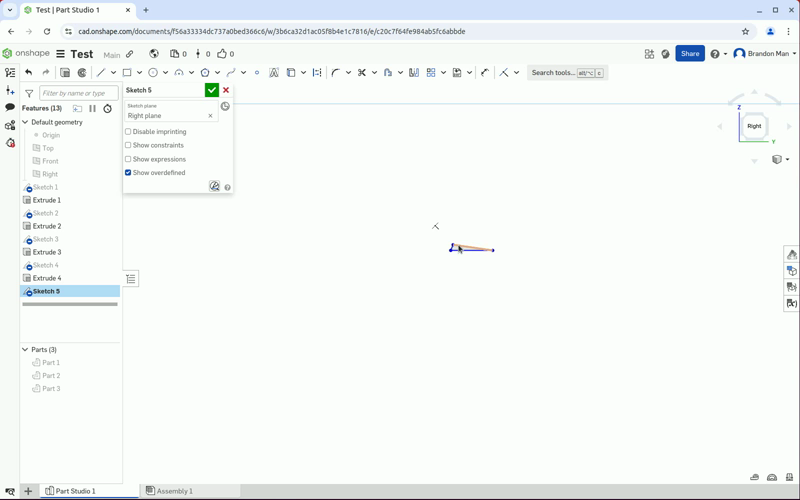
click(458, 244)
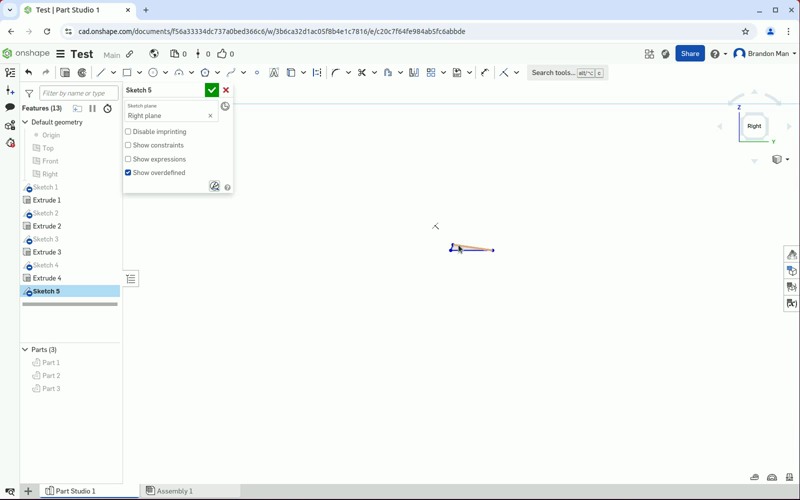
scroll(-6)
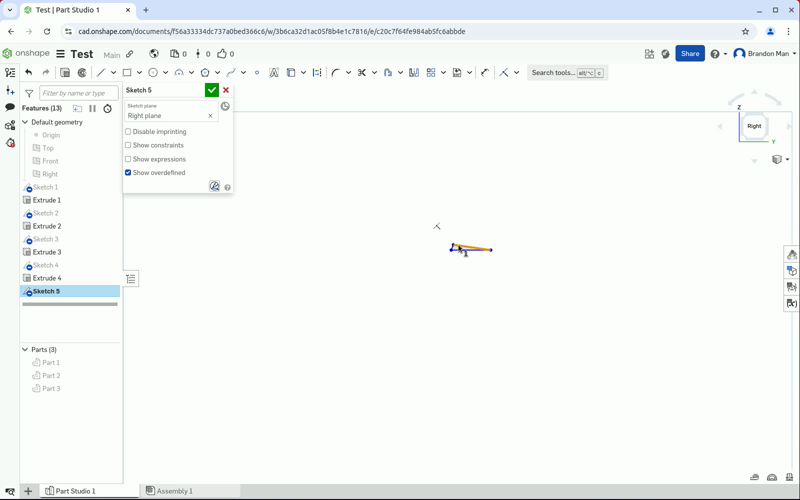
scroll(-6)
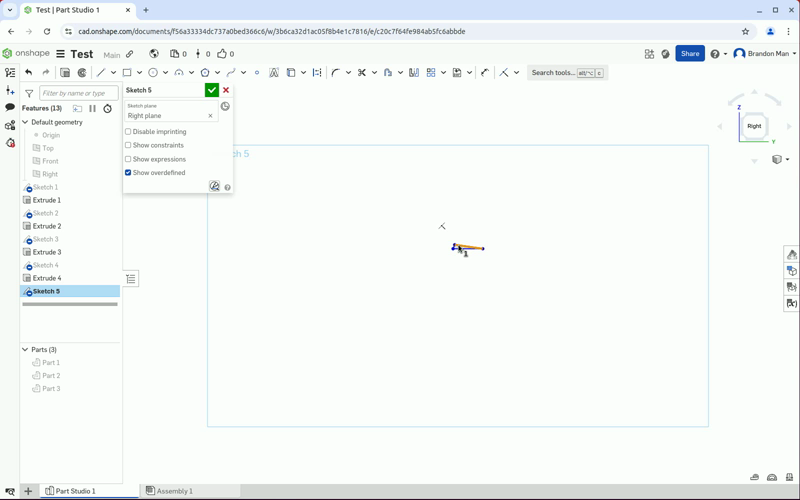
scroll(-6)
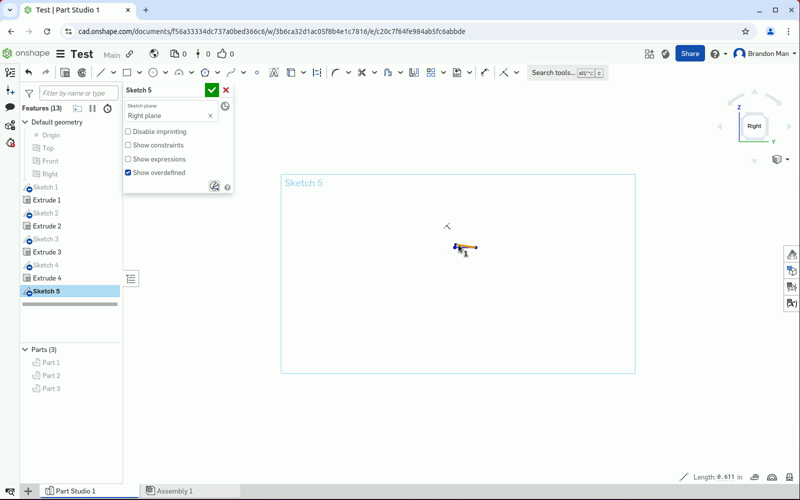
scroll(-6)
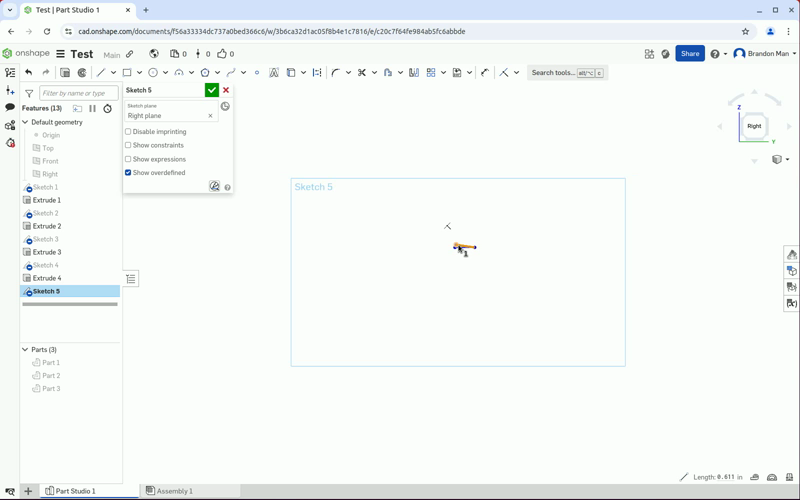
scroll(-6)
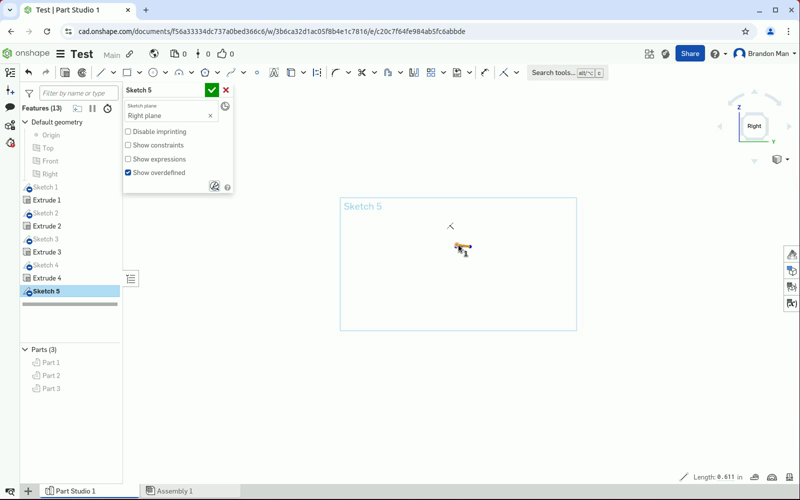
scroll(-6)
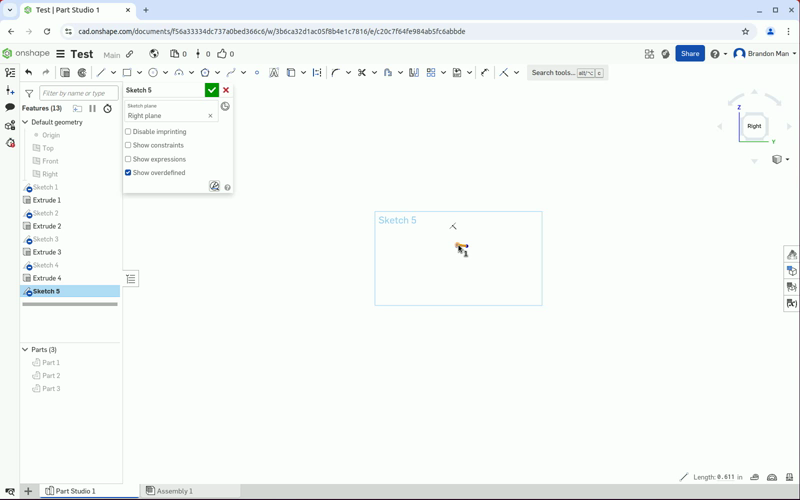
scroll(-6)
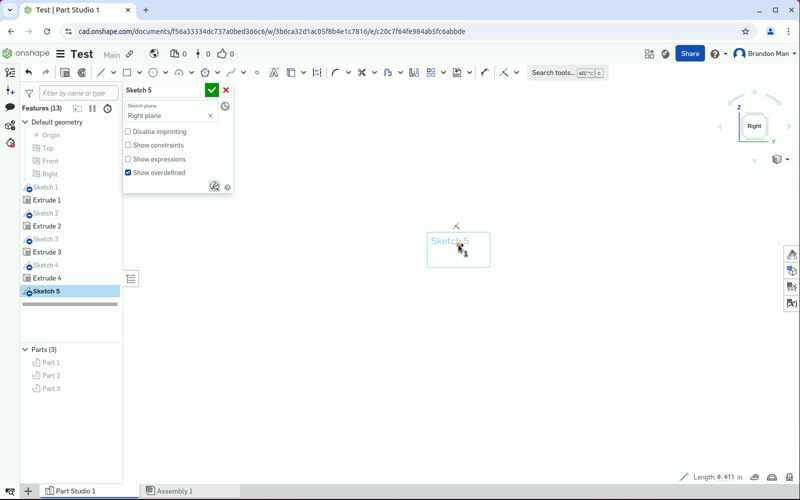
mouse_move(73, 352)
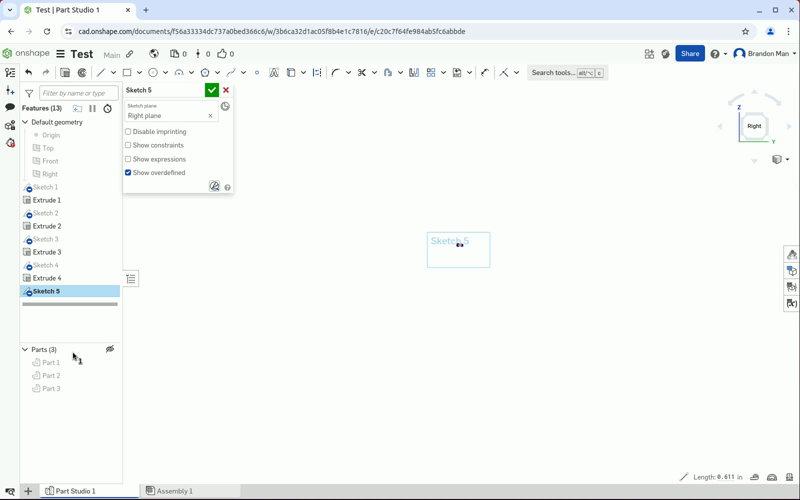
key(shift+y)
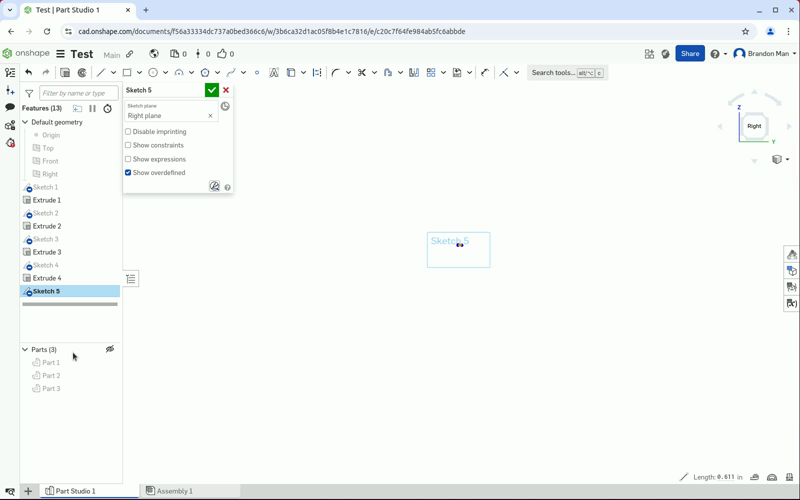
key(shift+e)
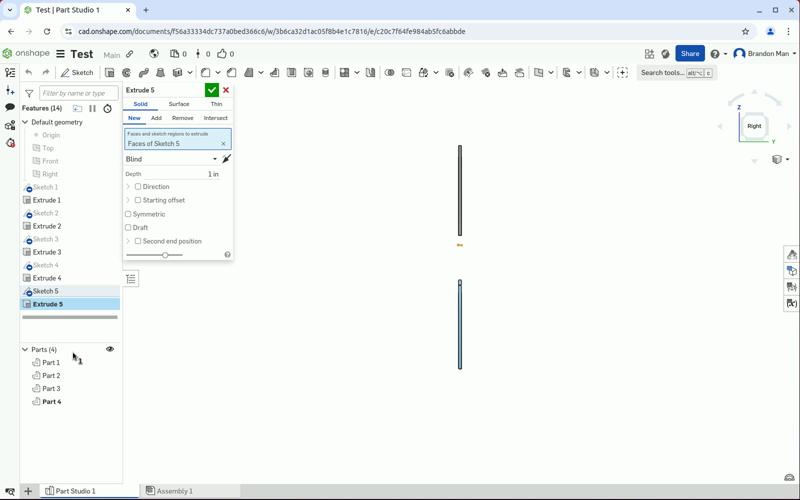
mouse_move(143, 106)
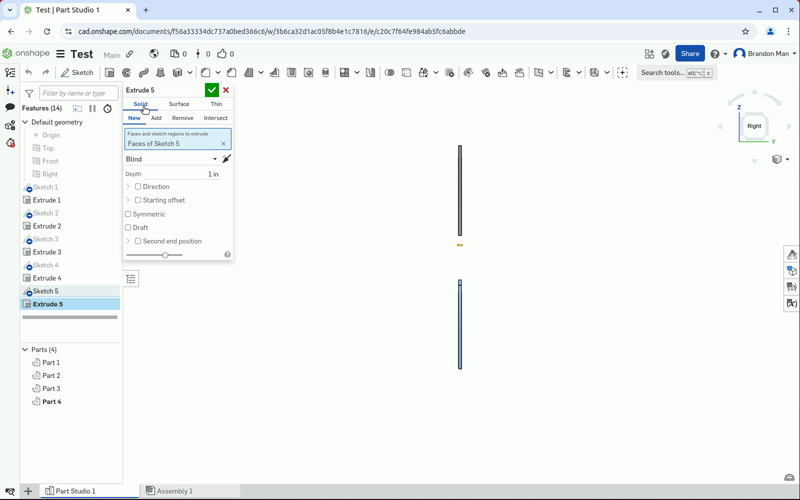
click(143, 106)
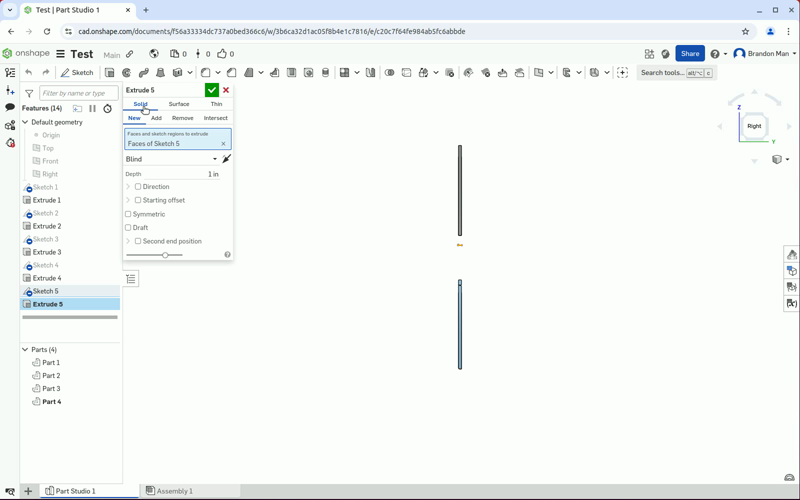
mouse_move(186, 120)
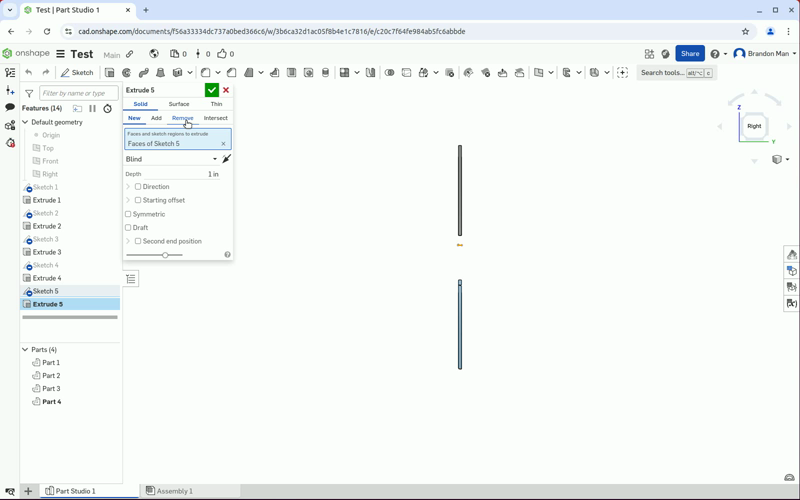
click(186, 120)
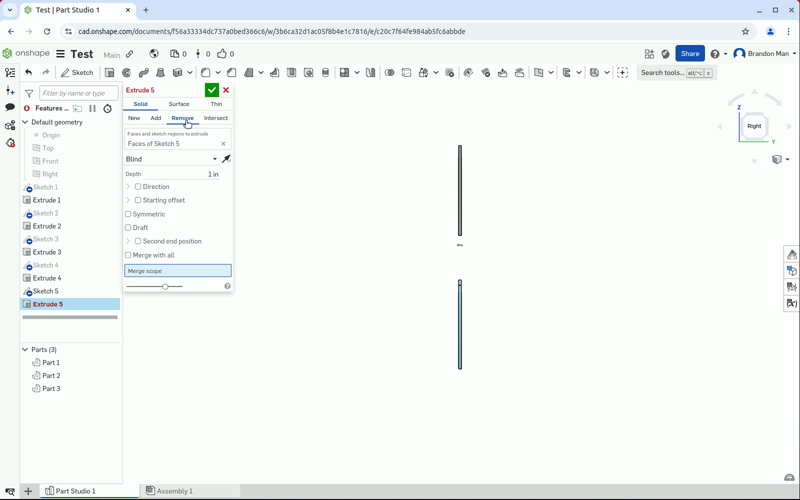
key(tab, 4)
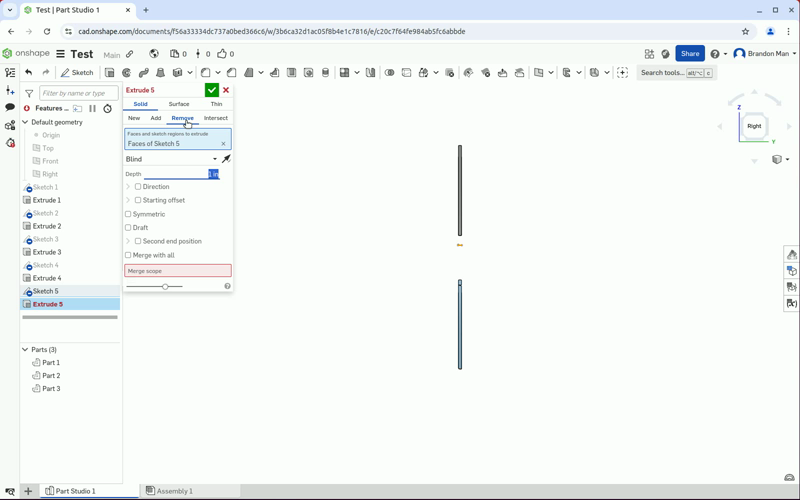
text(30.81)
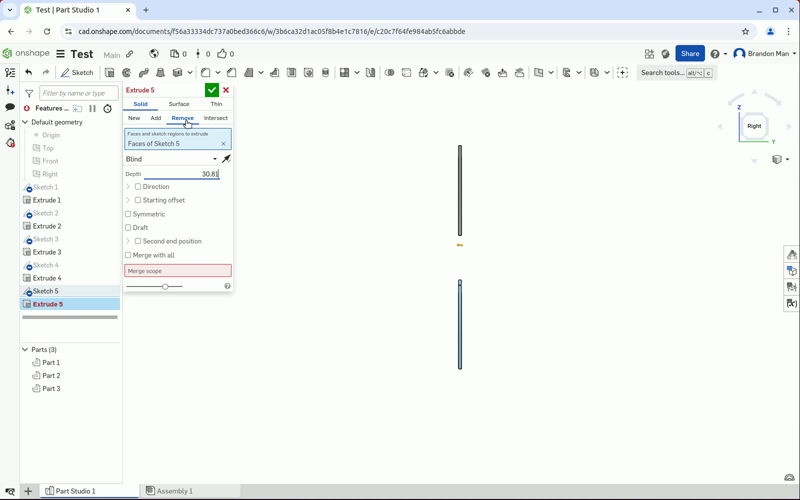
key(tab, 3)
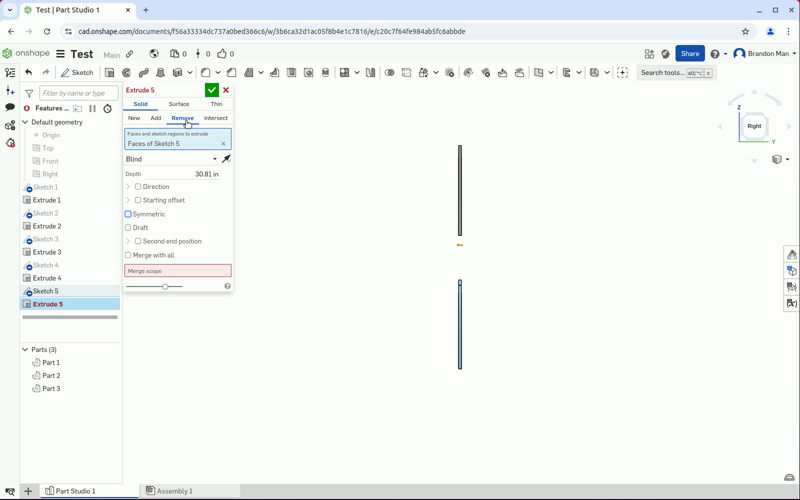
key(space)
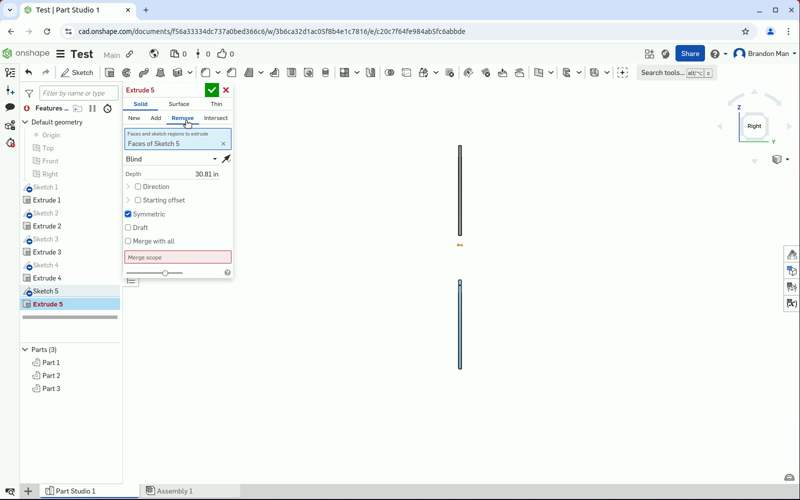
key(tab, 2)
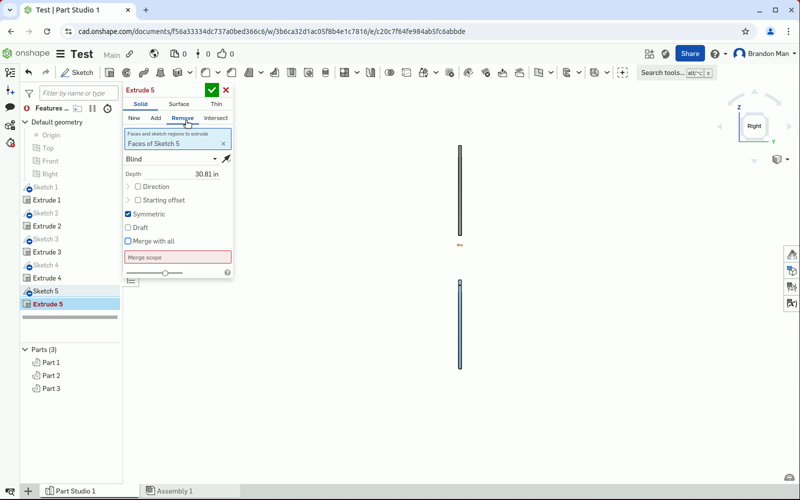
key(space)
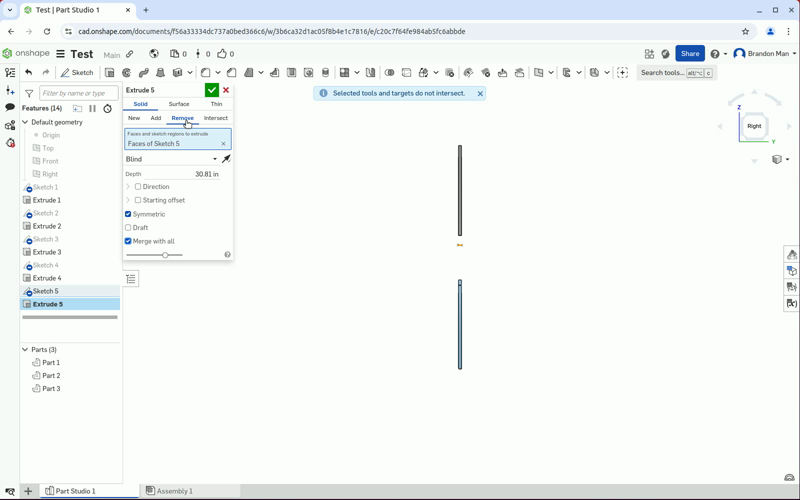
key(enter)
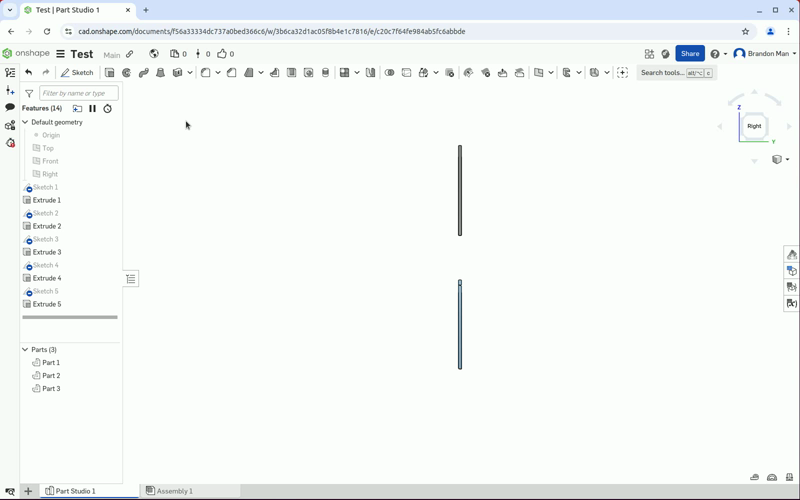
key(shift+h)
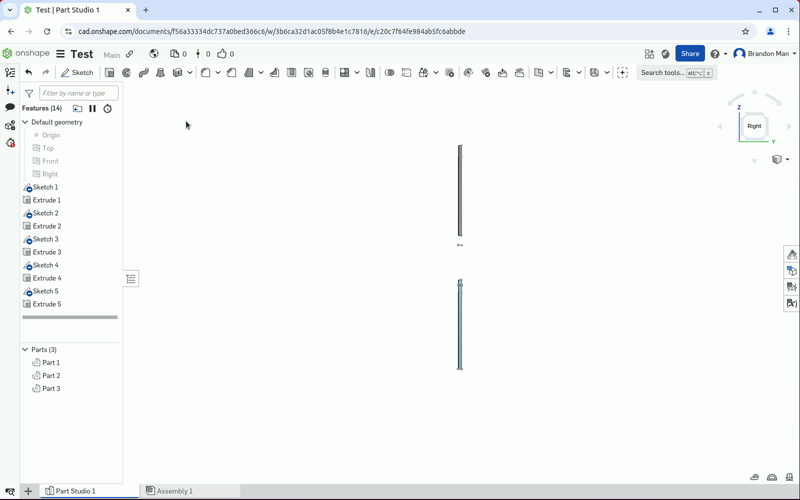
key(shift+h)
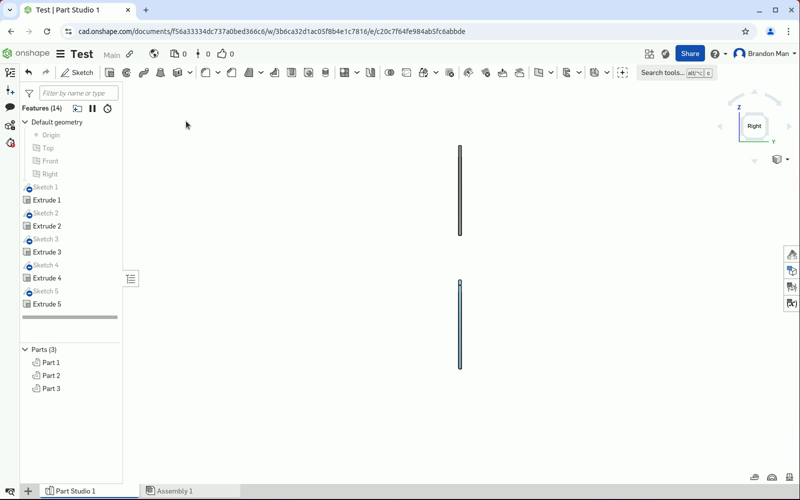
mouse_move(73, 189)
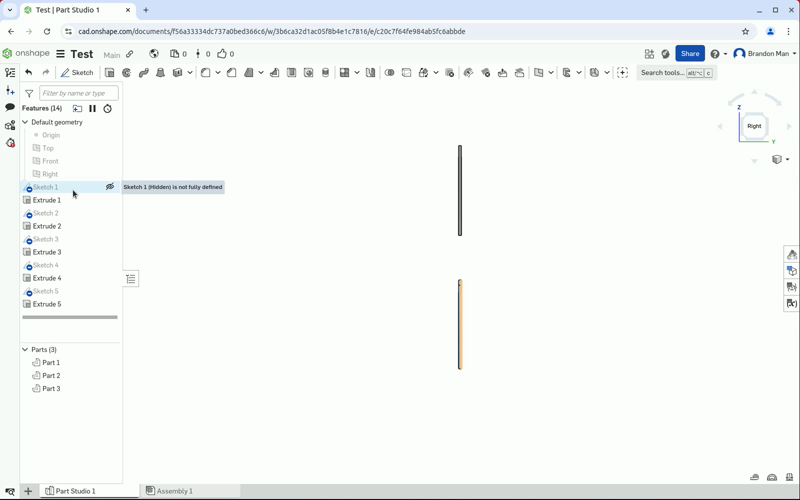
click(73, 189)
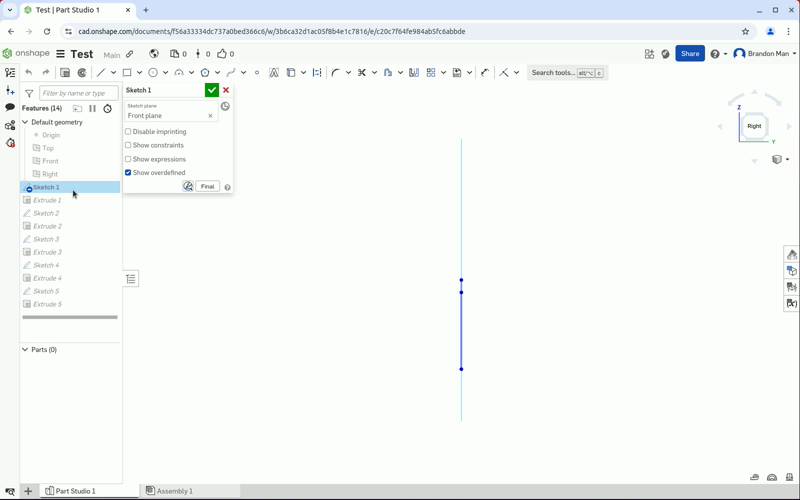
mouse_move(229, 92)
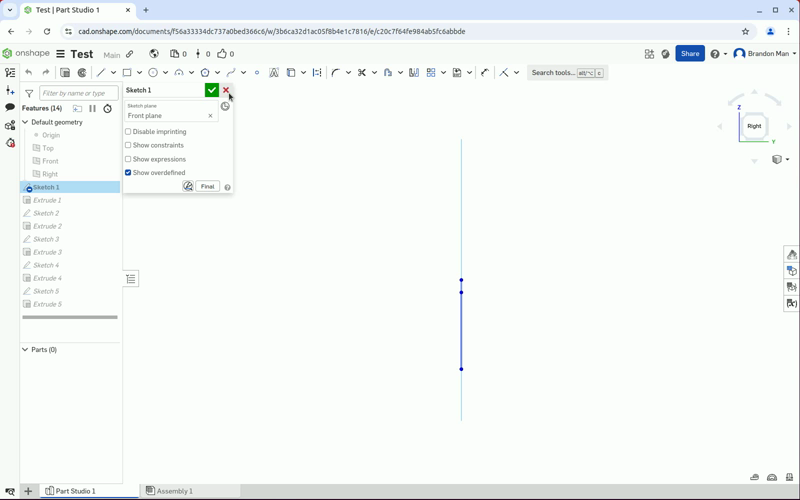
click(229, 92)
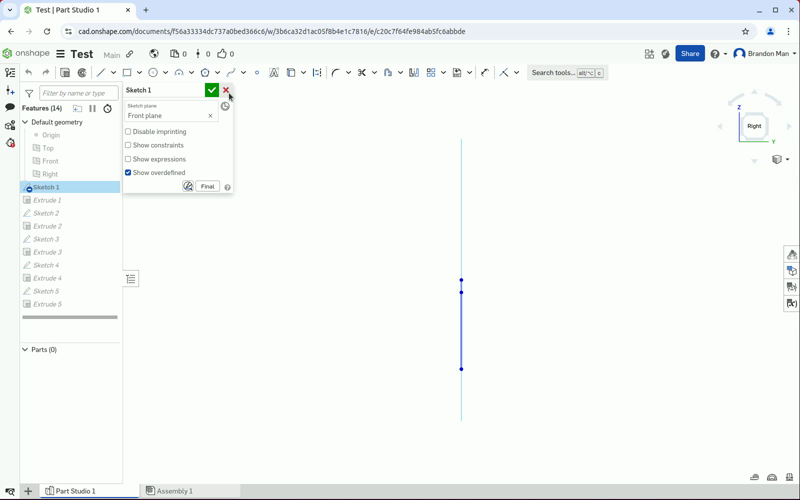
key(shift+s)
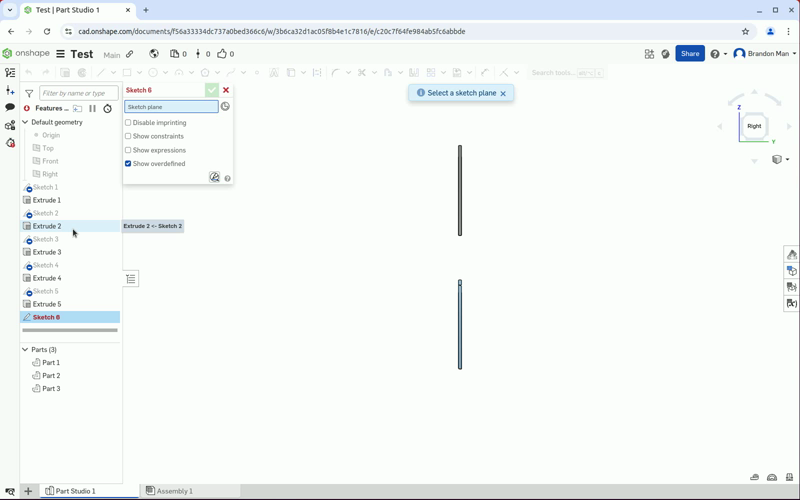
scroll(3)
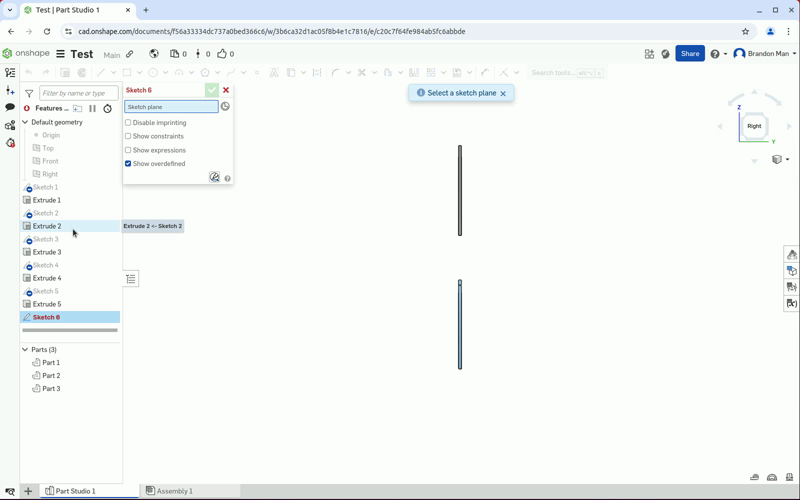
mouse_move(73, 176)
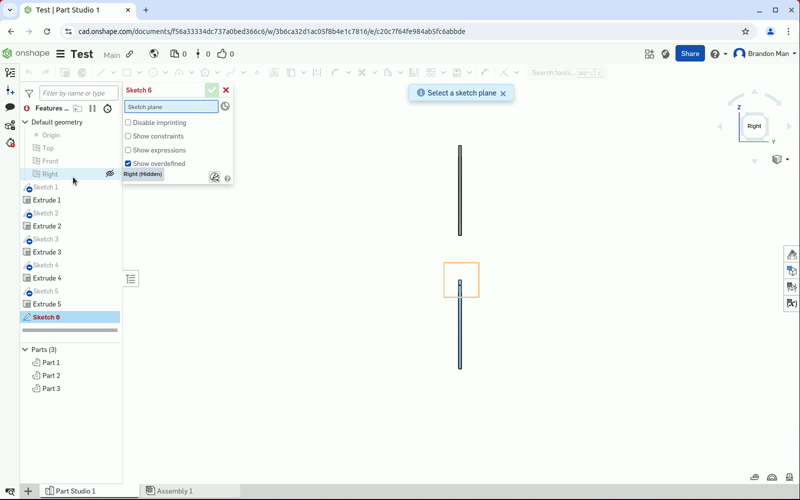
click(73, 176)
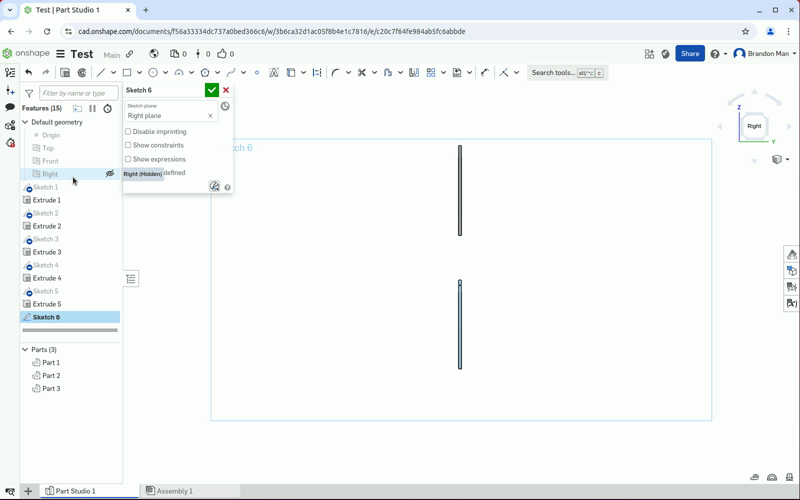
mouse_move(73, 352)
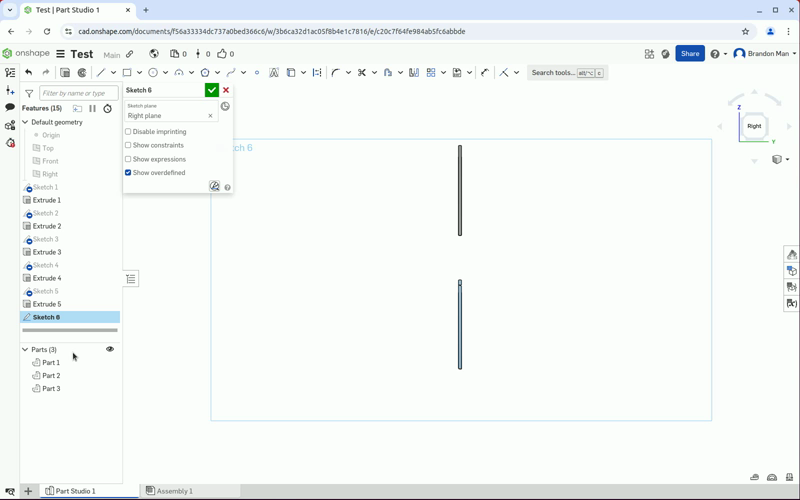
key(y)
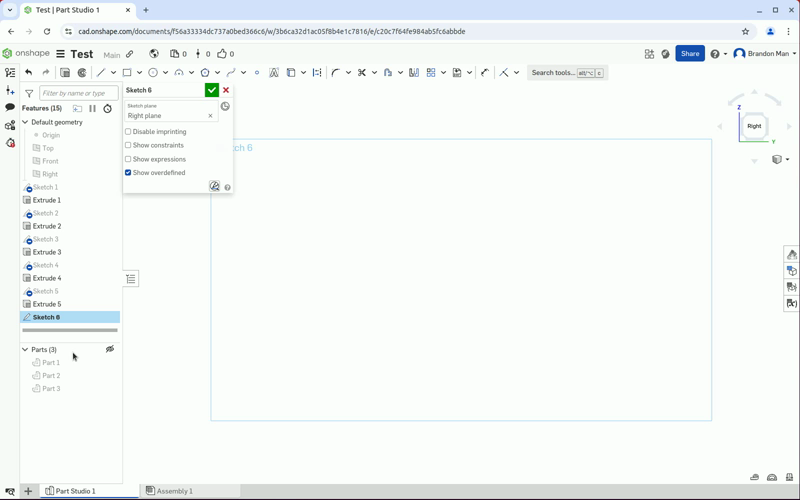
key(l)
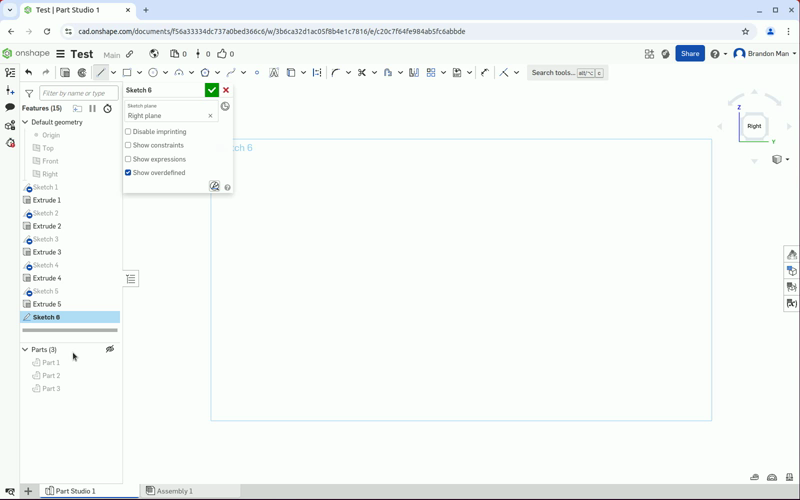
key_down(shift)
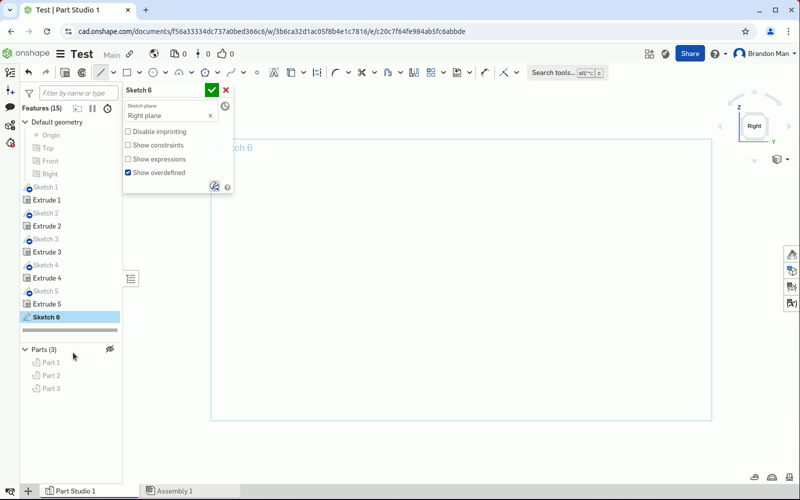
mouse_move(458, 170)
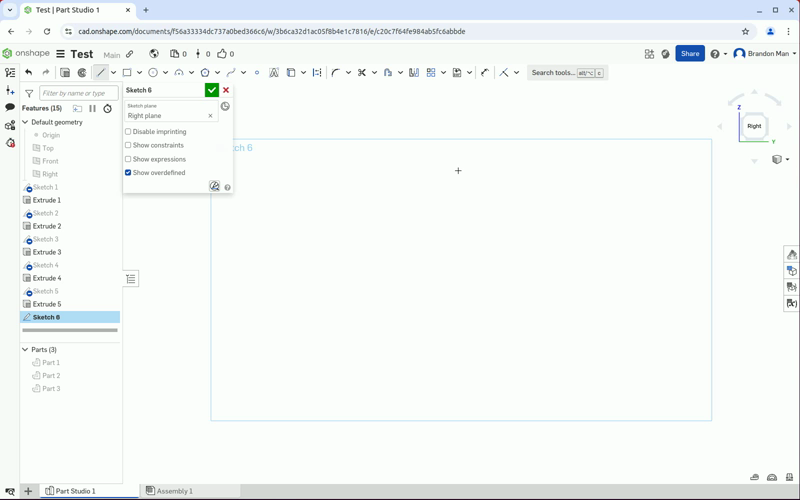
click(458, 170)
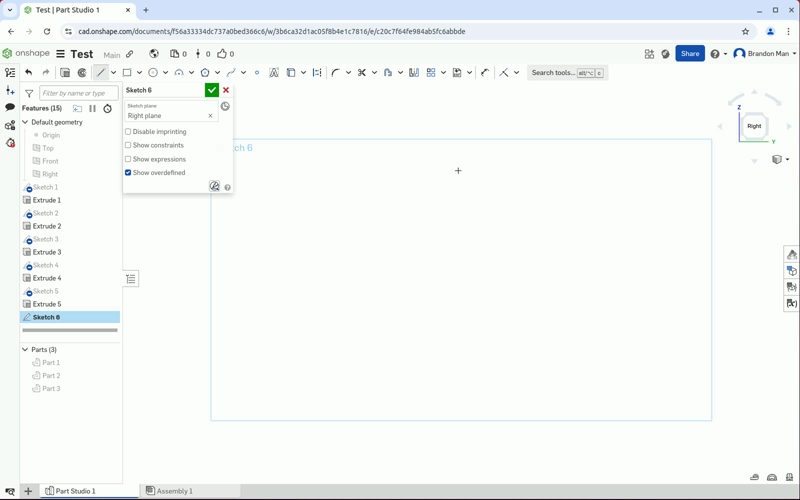
key_up(shift)
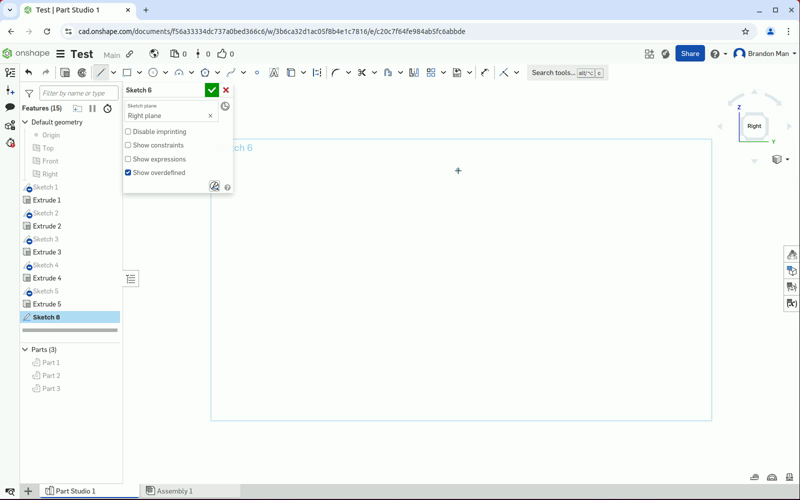
key_down(shift)
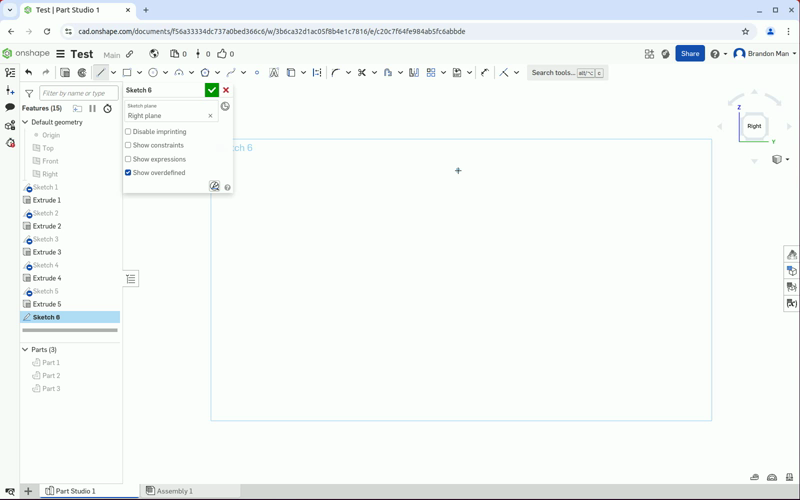
mouse_move(488, 170)
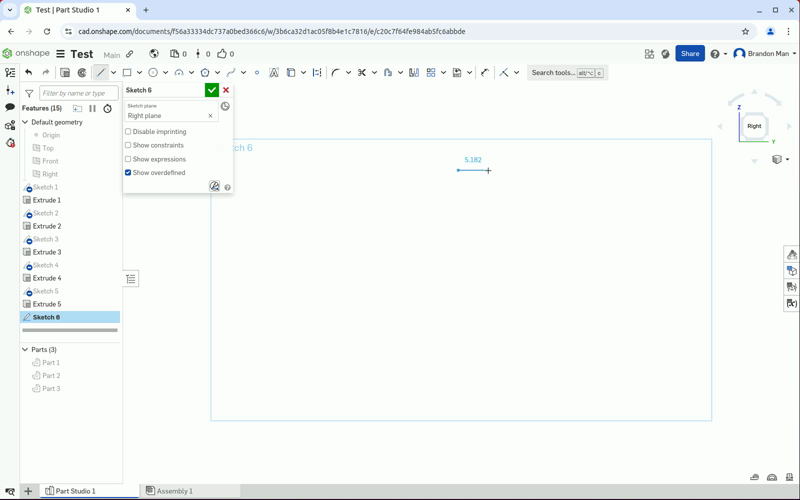
mouse_move(461, 171)
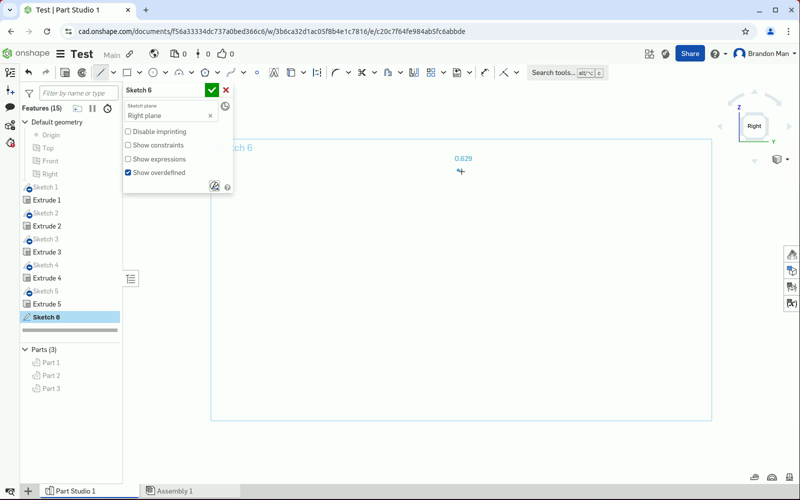
scroll(6)
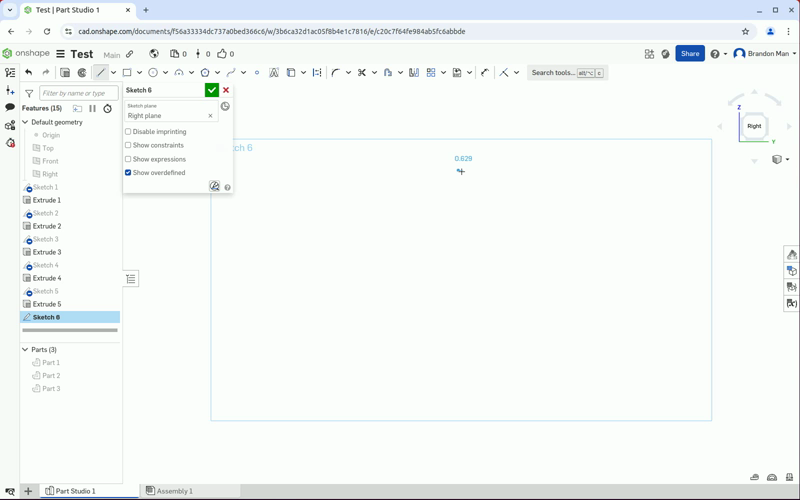
scroll(6)
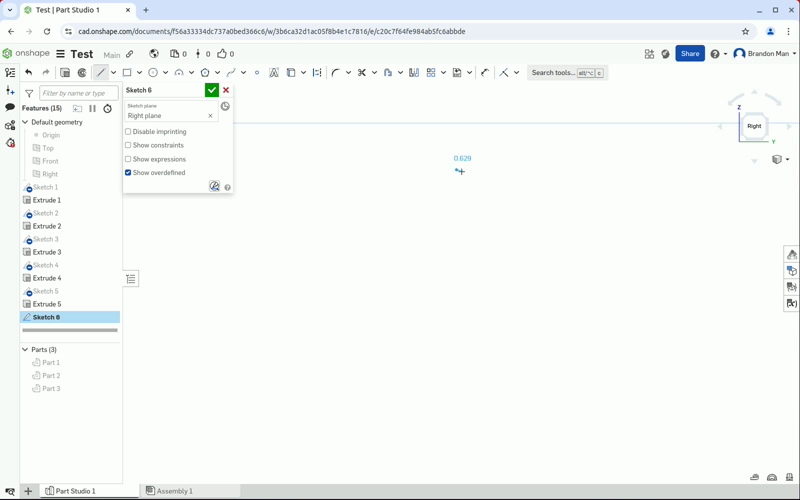
scroll(6)
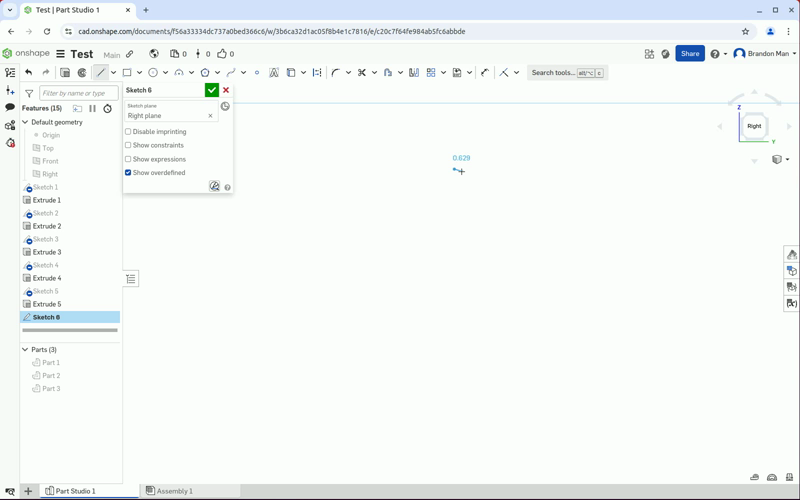
scroll(6)
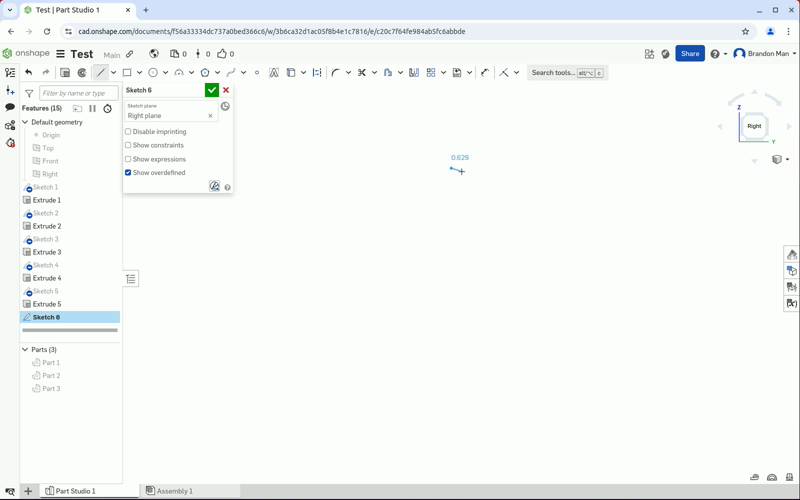
scroll(6)
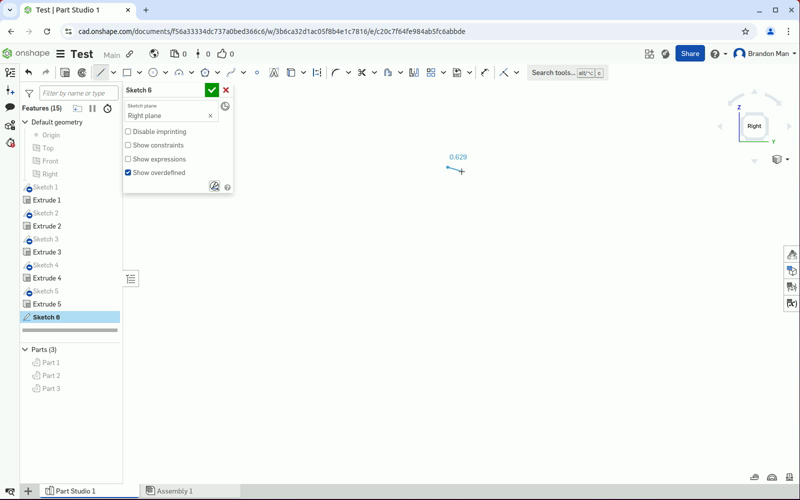
scroll(6)
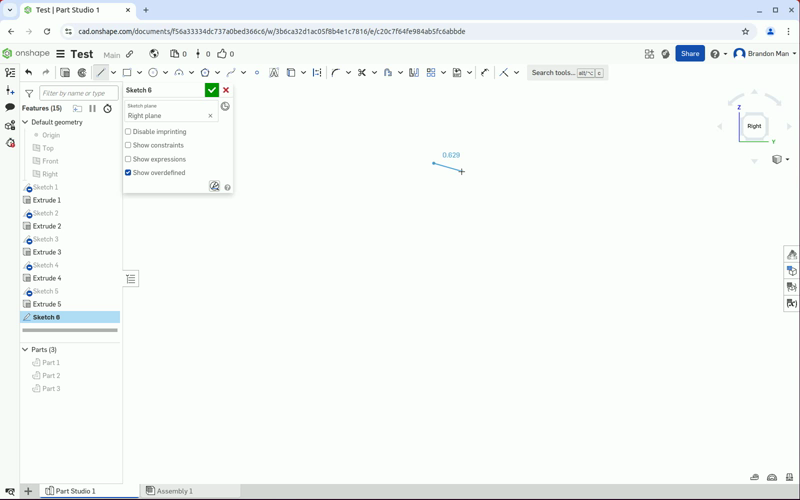
scroll(6)
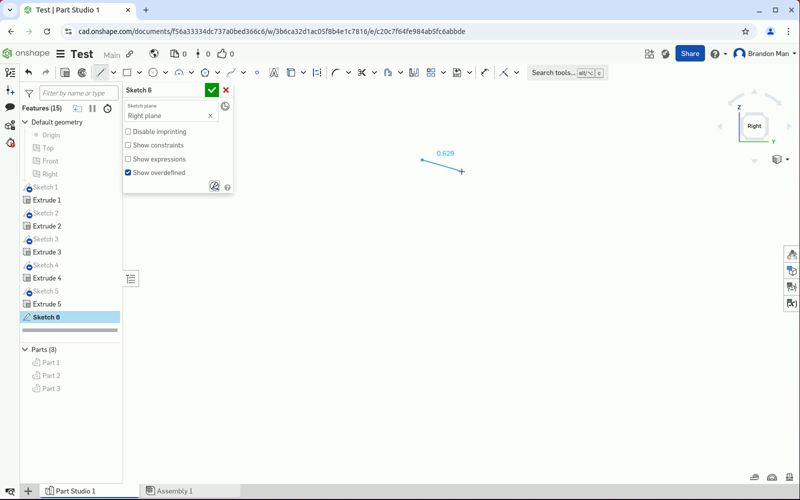
click(461, 171)
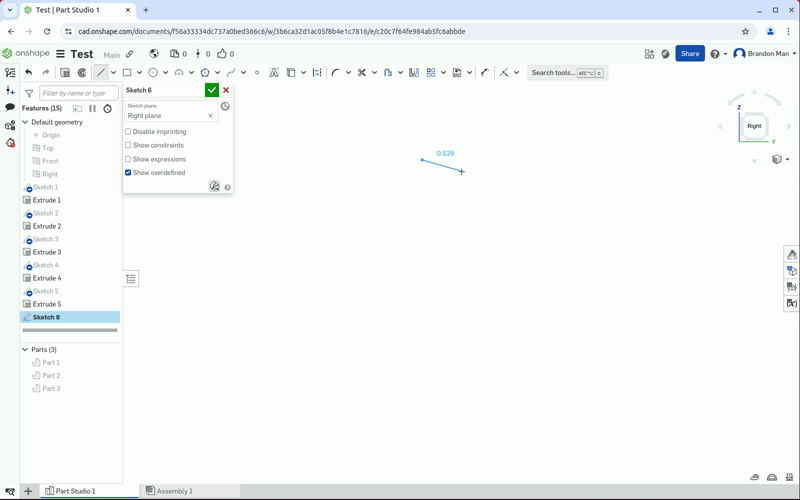
scroll(-6)
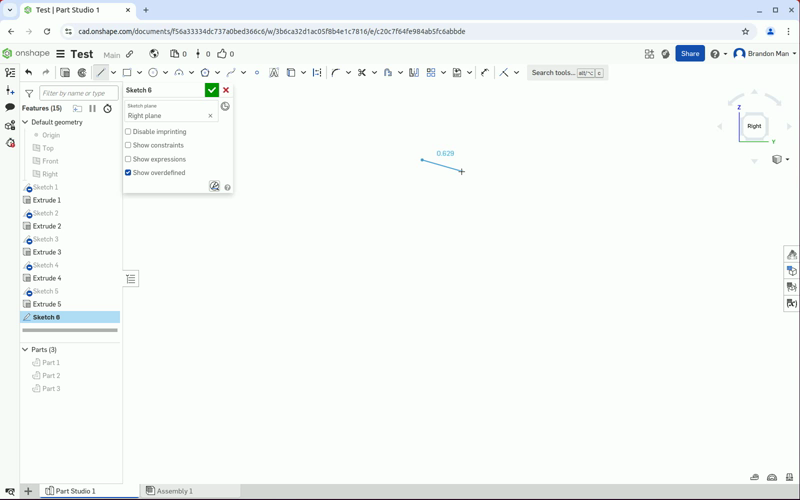
scroll(-6)
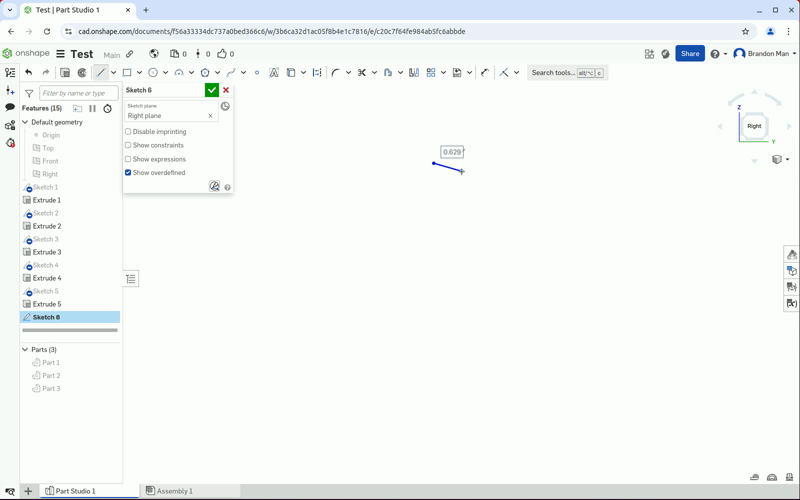
scroll(-6)
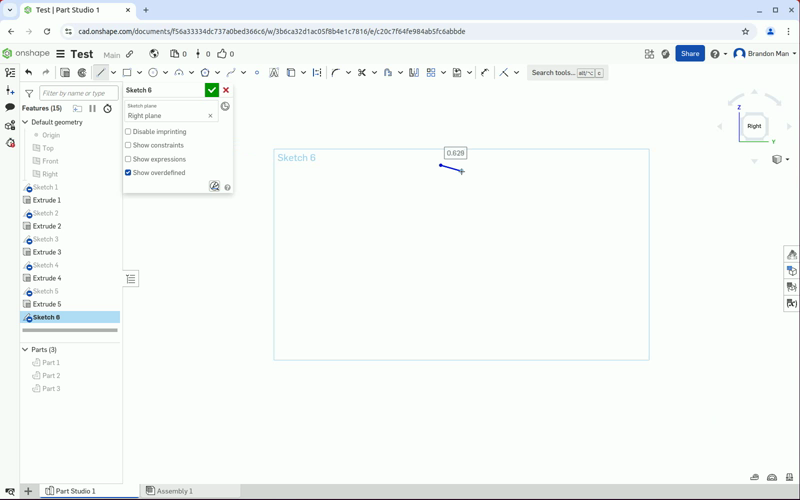
scroll(-6)
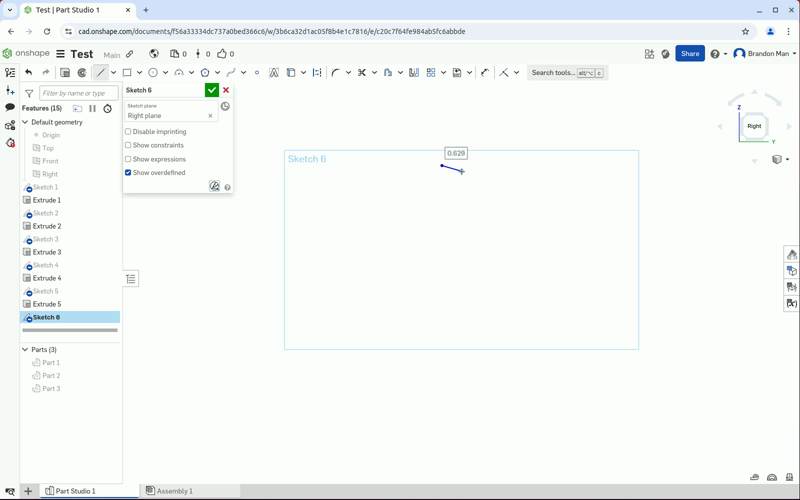
scroll(-6)
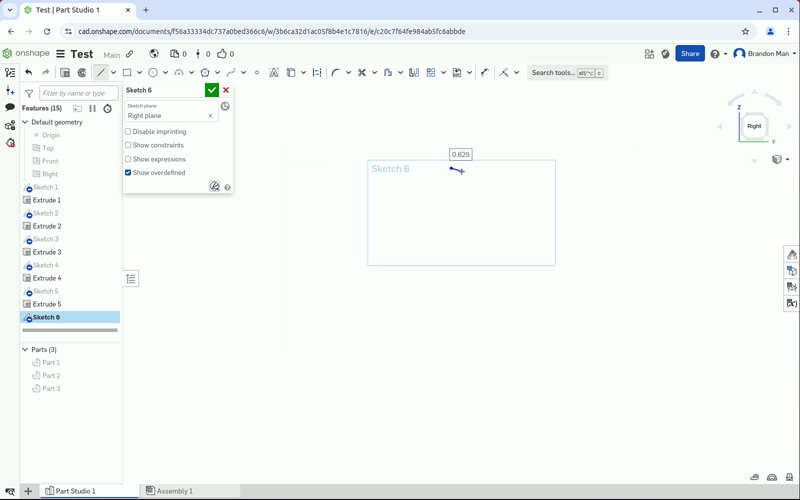
scroll(-6)
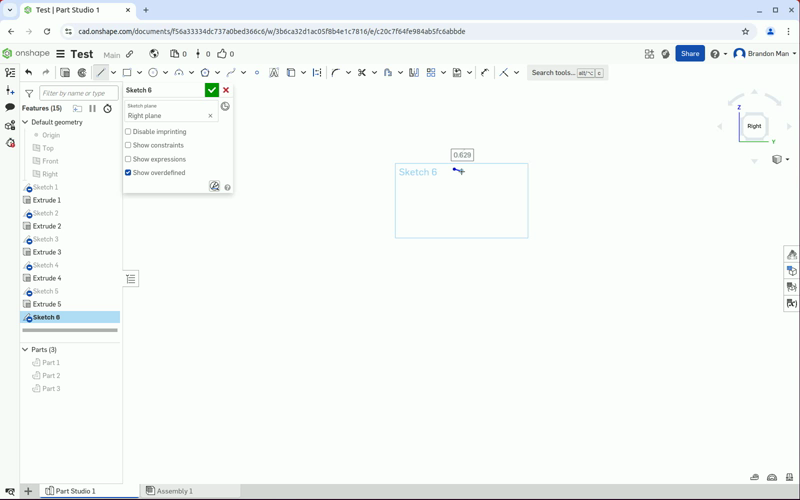
scroll(-6)
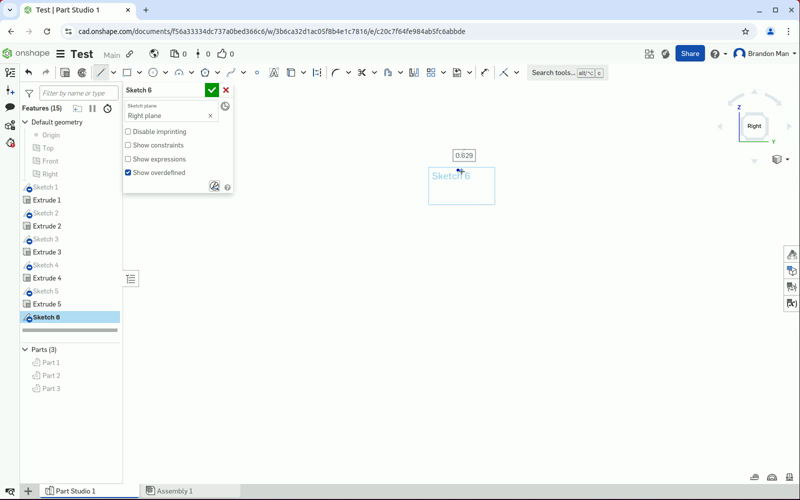
key_up(shift)
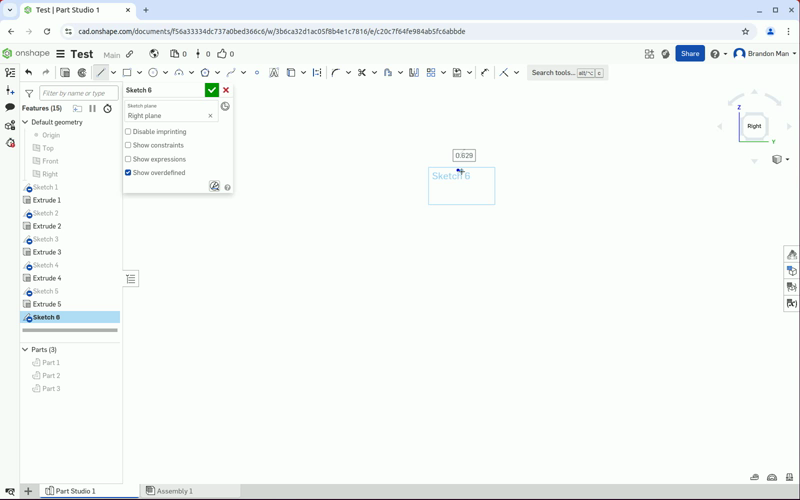
key_down(shift)
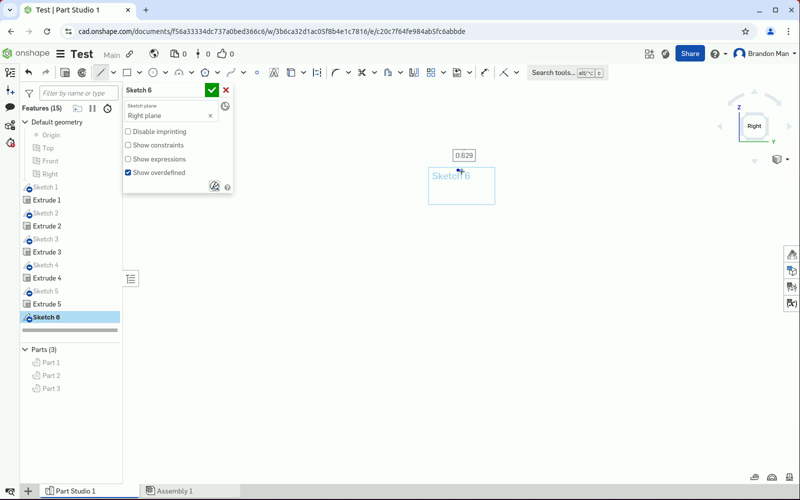
mouse_move(492, 171)
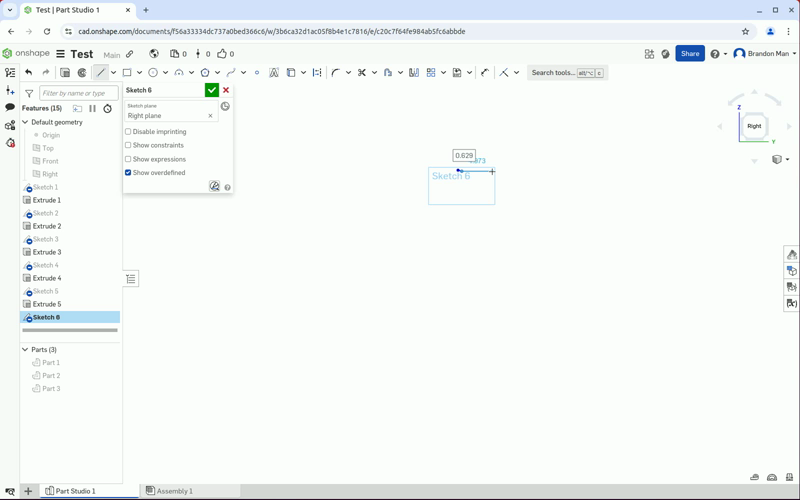
mouse_move(461, 170)
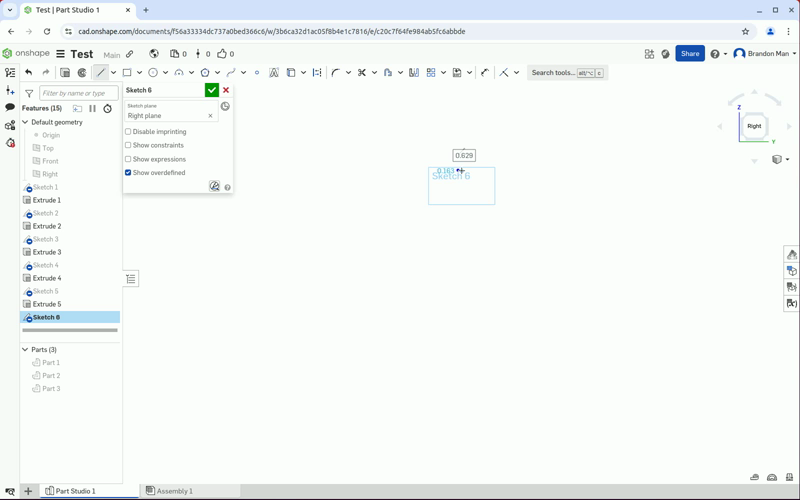
scroll(6)
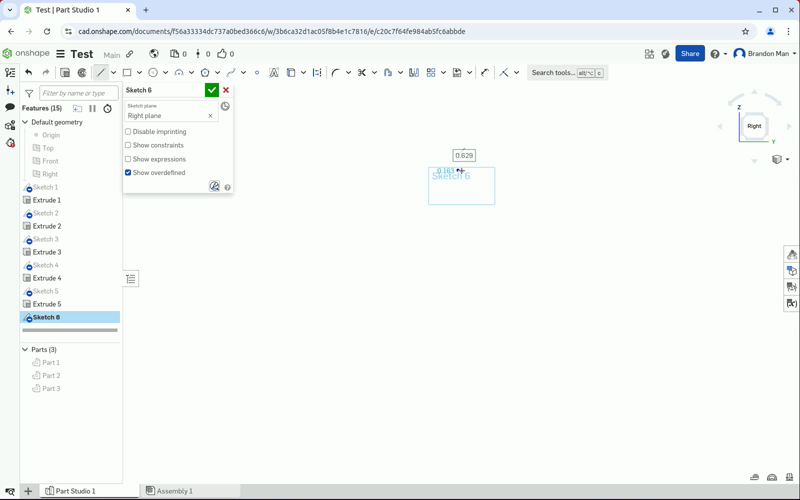
scroll(6)
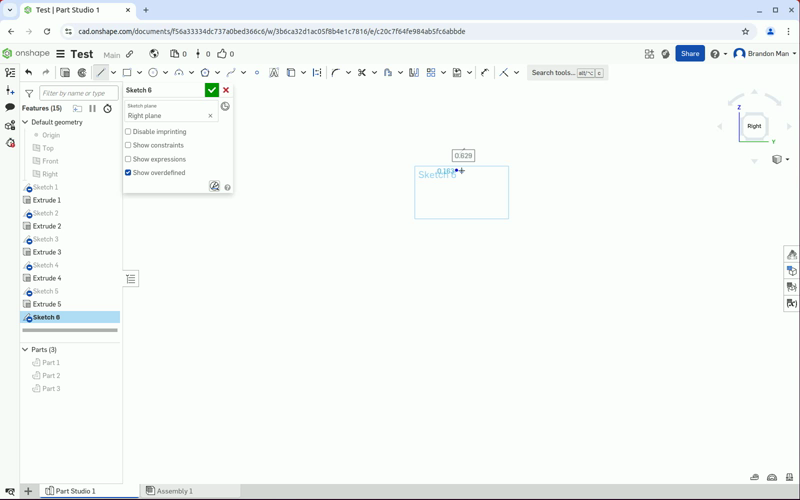
scroll(6)
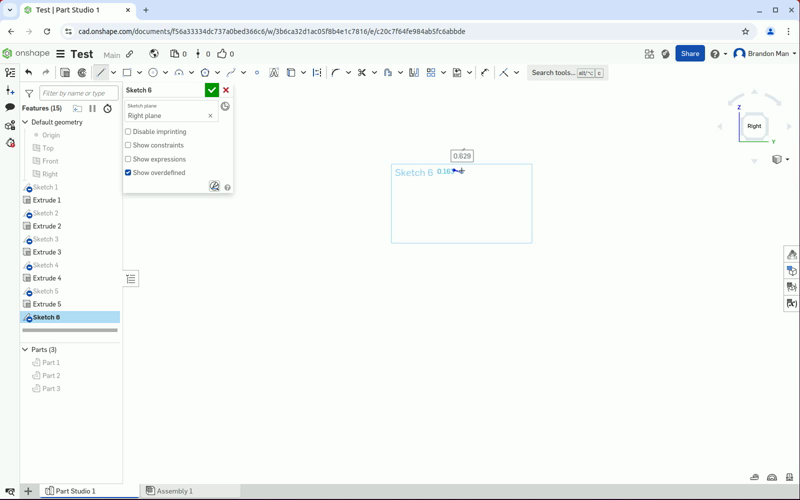
scroll(6)
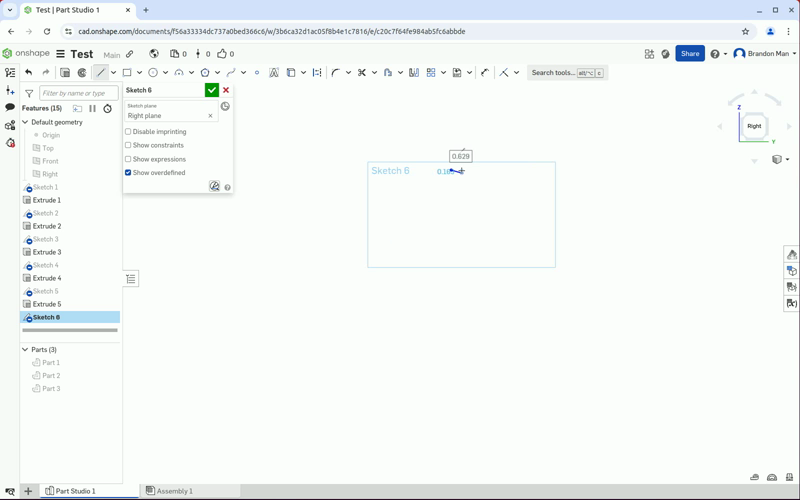
scroll(6)
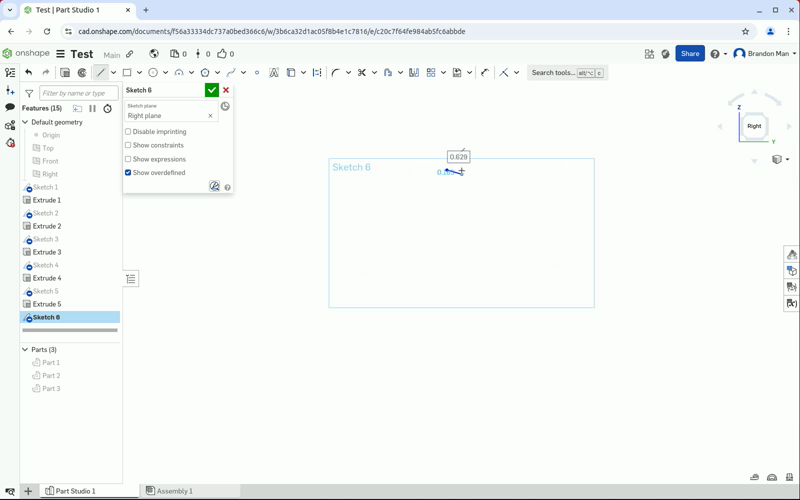
scroll(6)
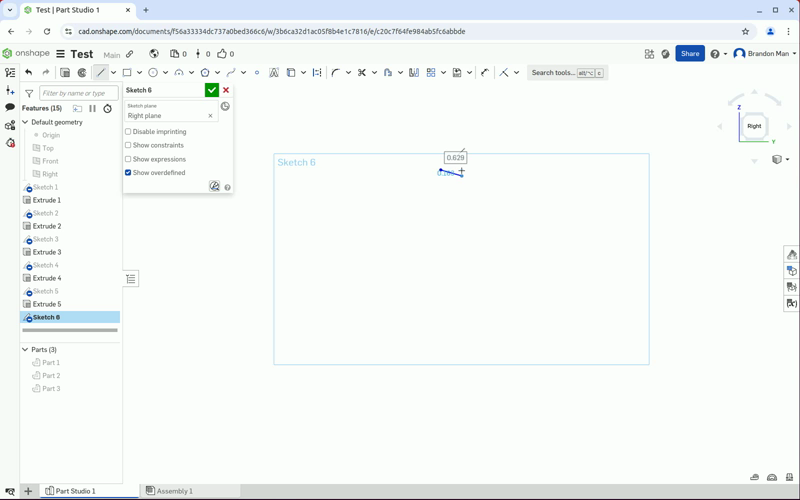
scroll(6)
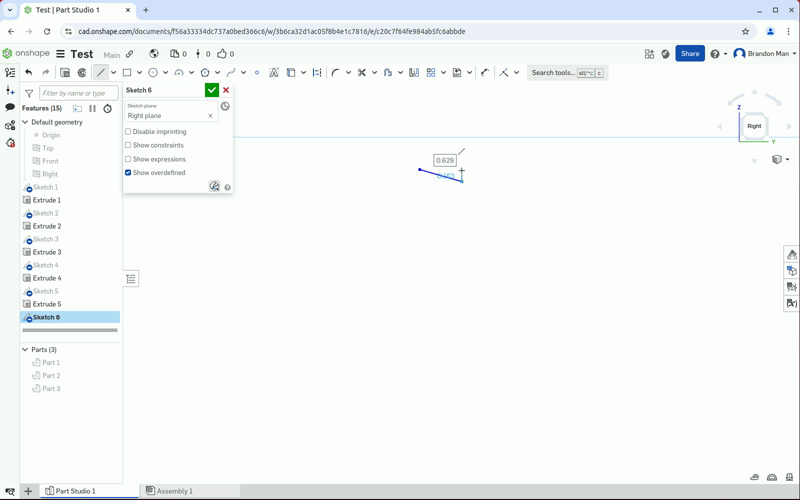
click(461, 170)
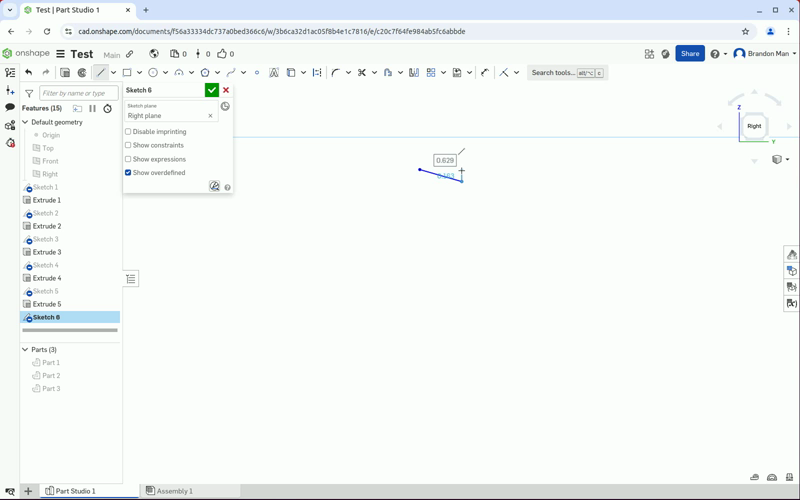
scroll(-6)
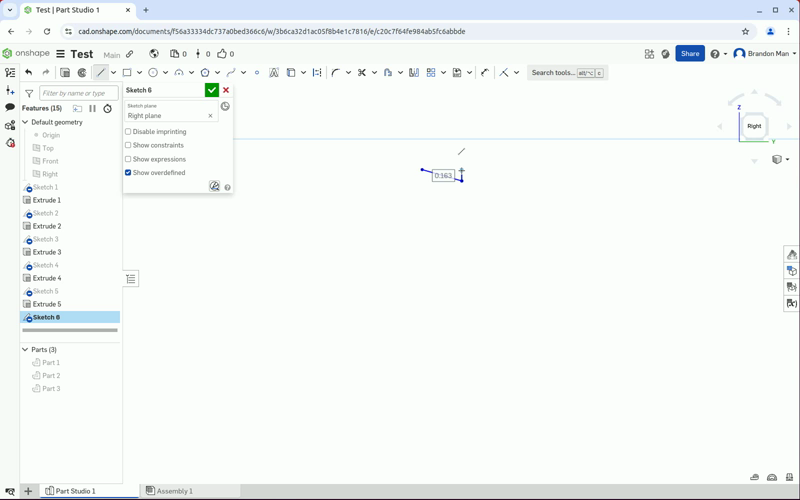
scroll(-6)
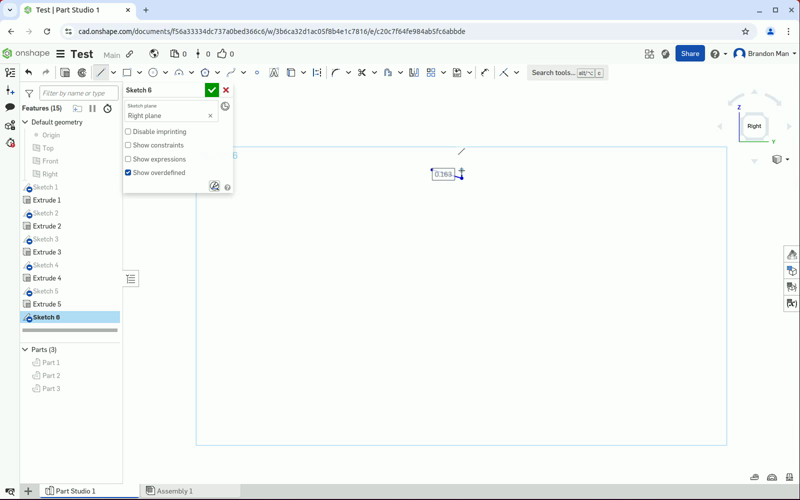
scroll(-6)
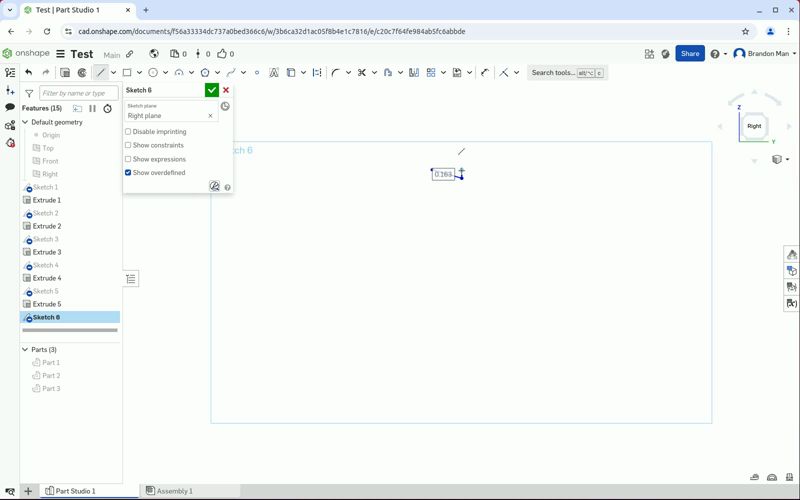
scroll(-6)
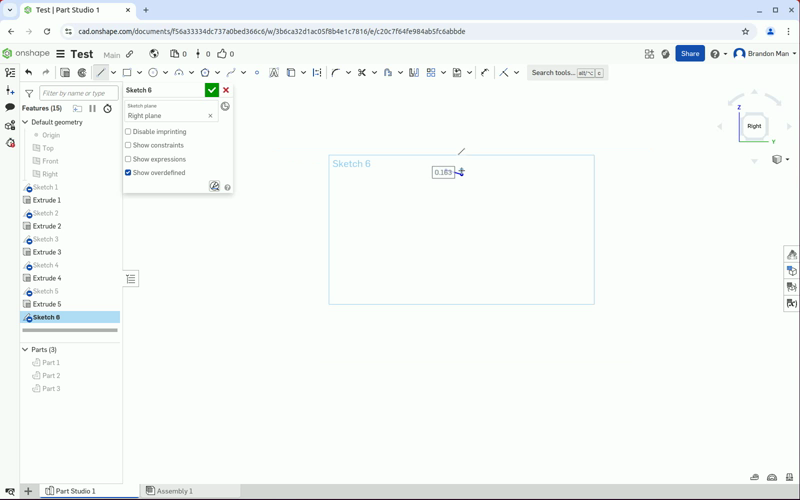
scroll(-6)
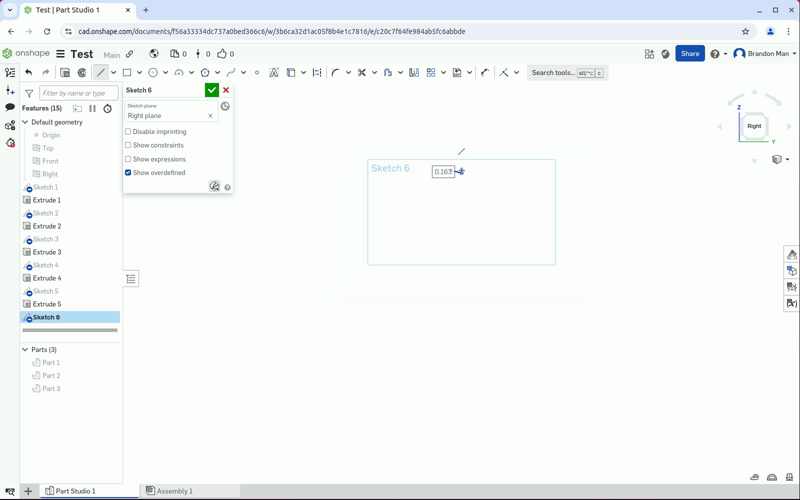
scroll(-6)
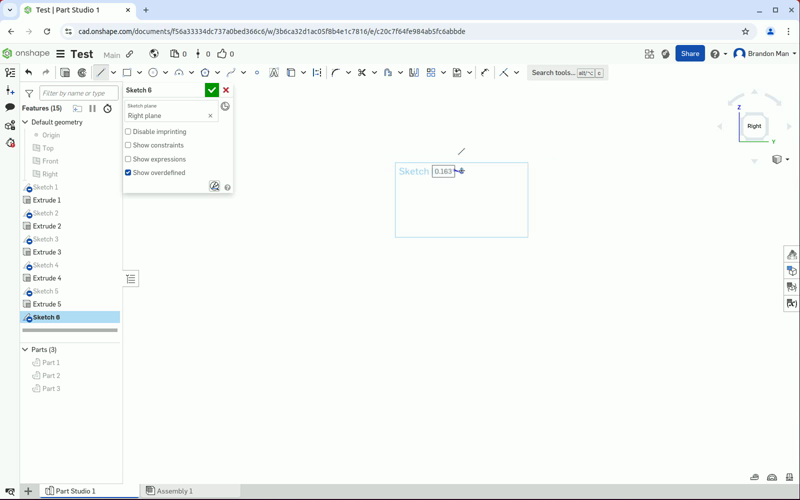
scroll(-6)
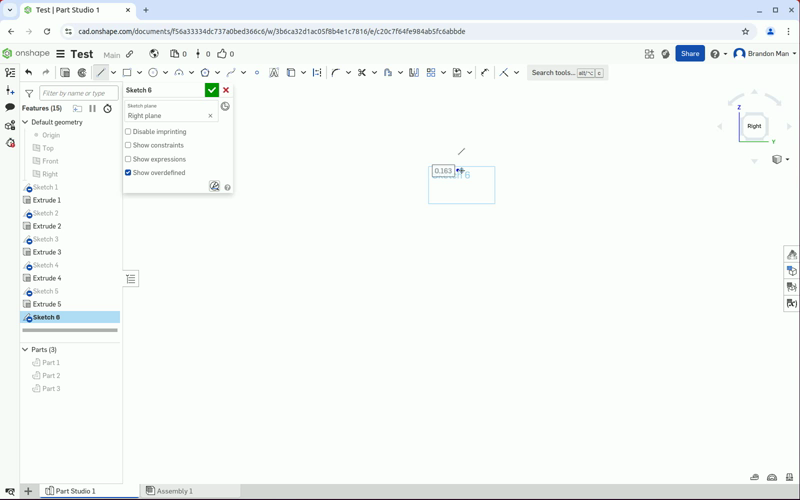
key_up(shift)
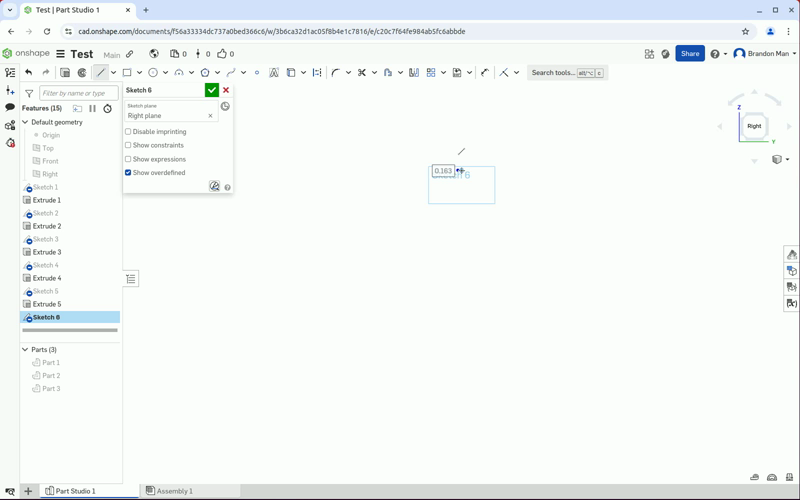
mouse_move(492, 170)
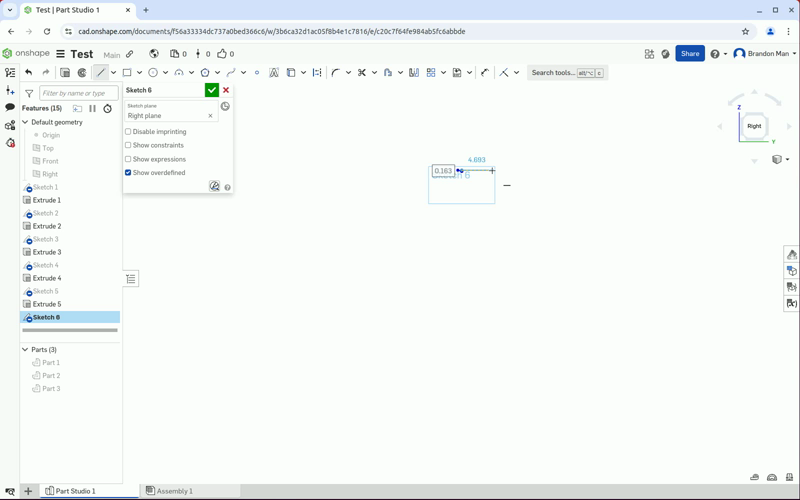
key_down(shift)
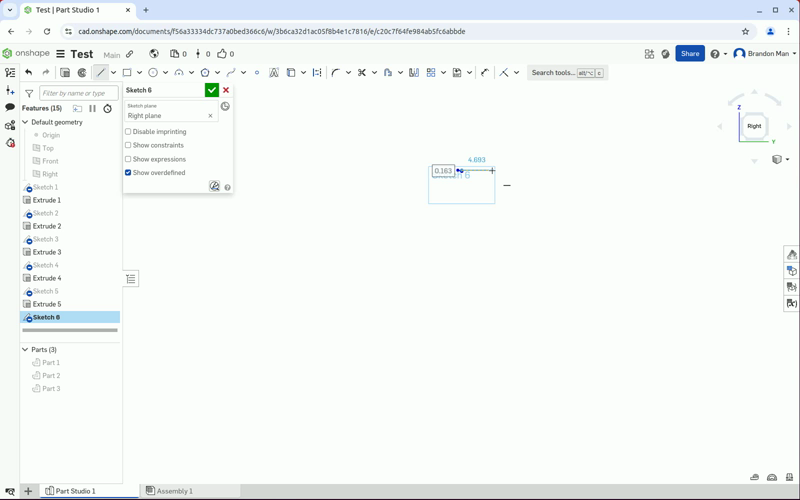
mouse_move(458, 170)
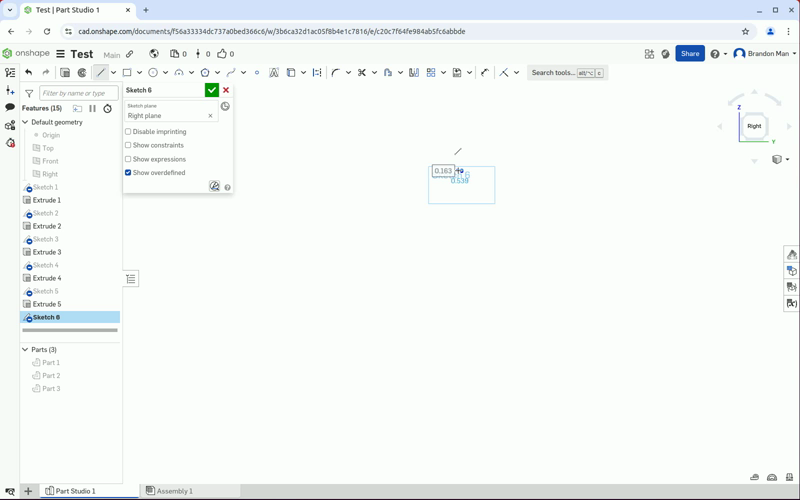
scroll(6)
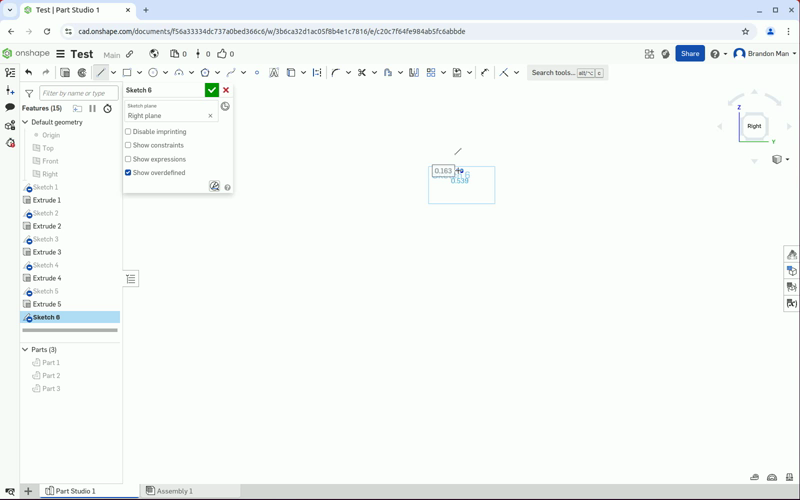
scroll(6)
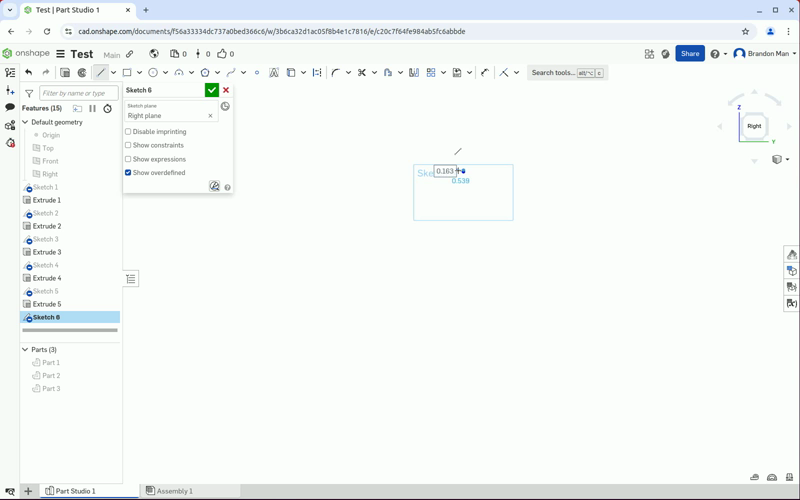
scroll(6)
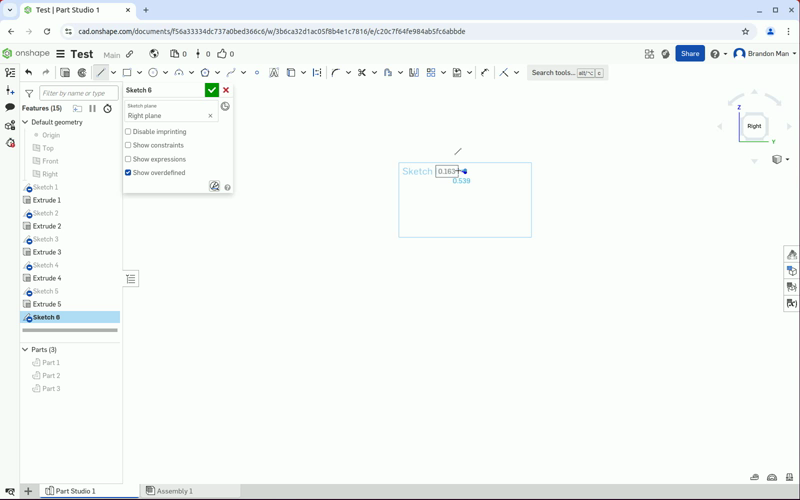
scroll(6)
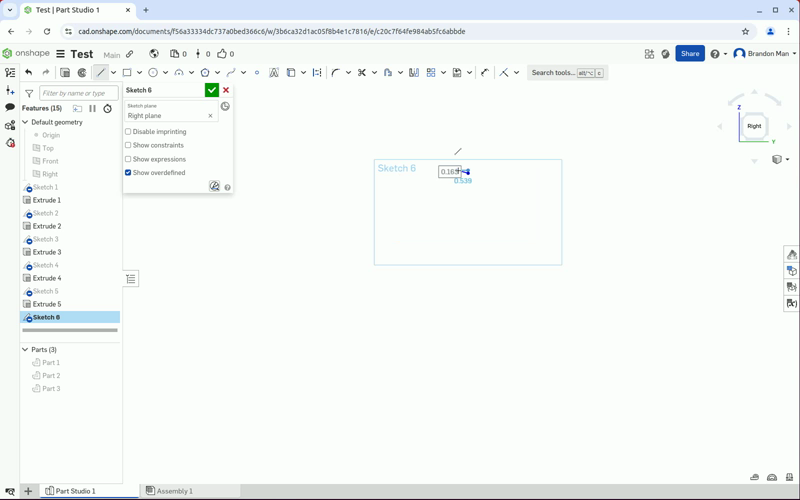
scroll(6)
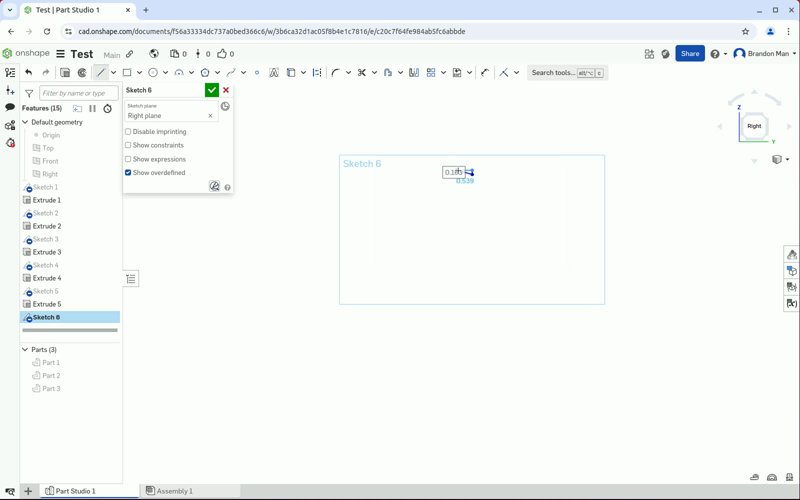
scroll(6)
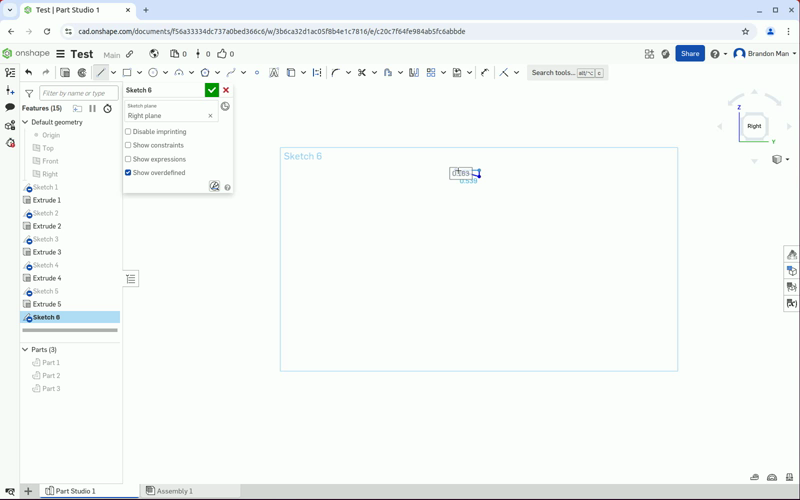
scroll(6)
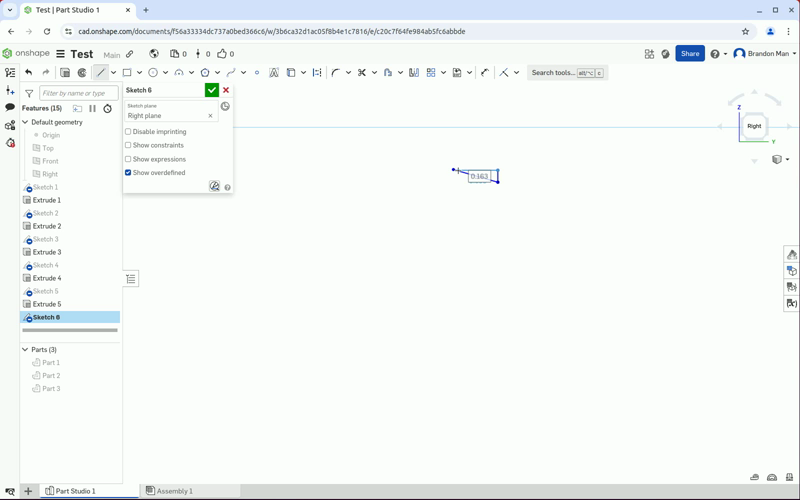
key_up(shift)
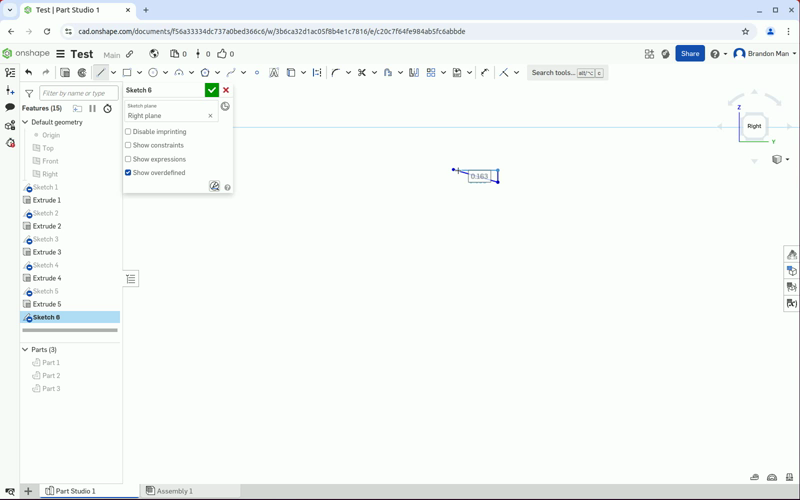
click(458, 170)
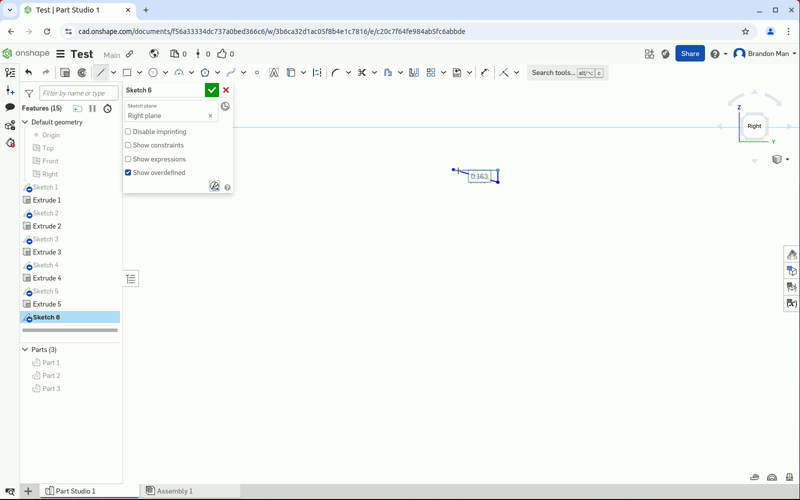
scroll(-6)
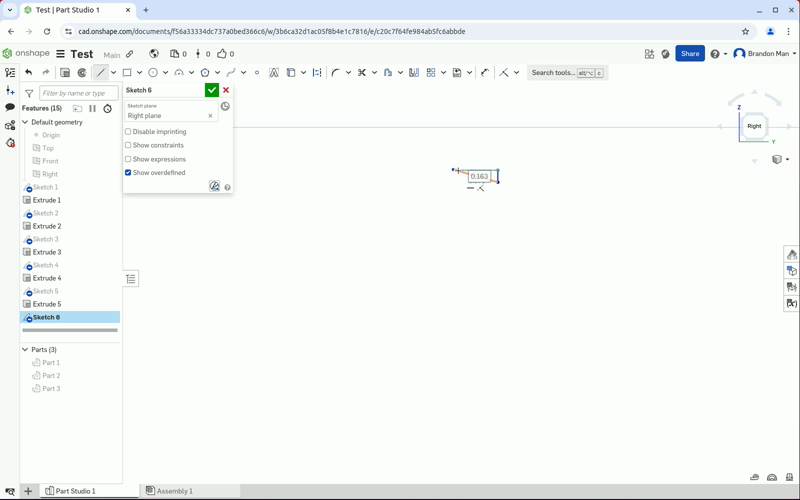
scroll(-6)
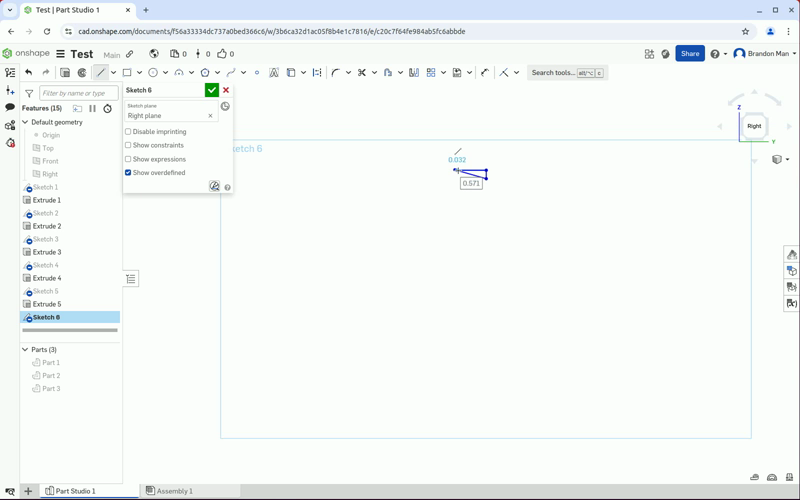
scroll(-6)
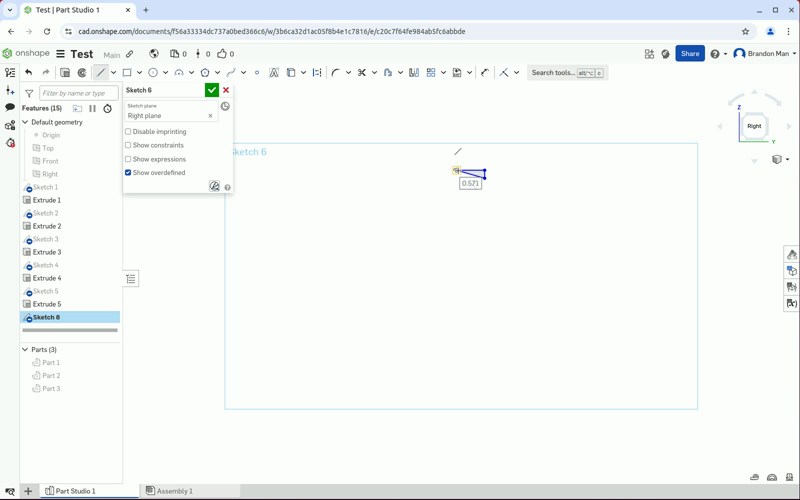
scroll(-6)
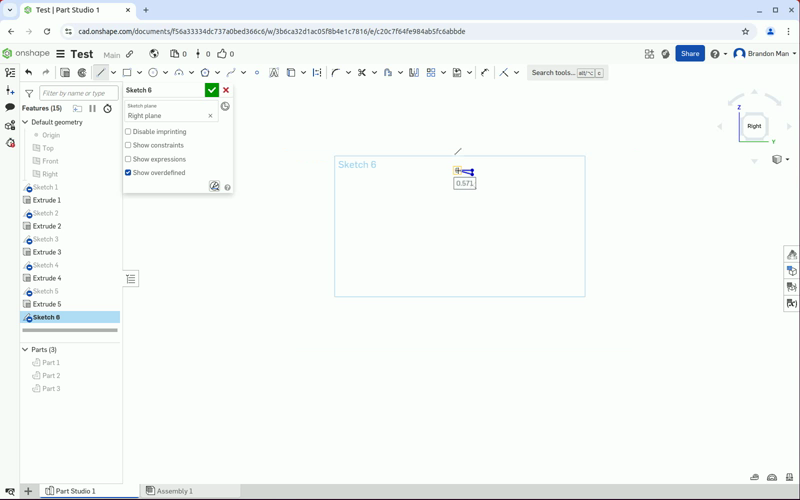
scroll(-6)
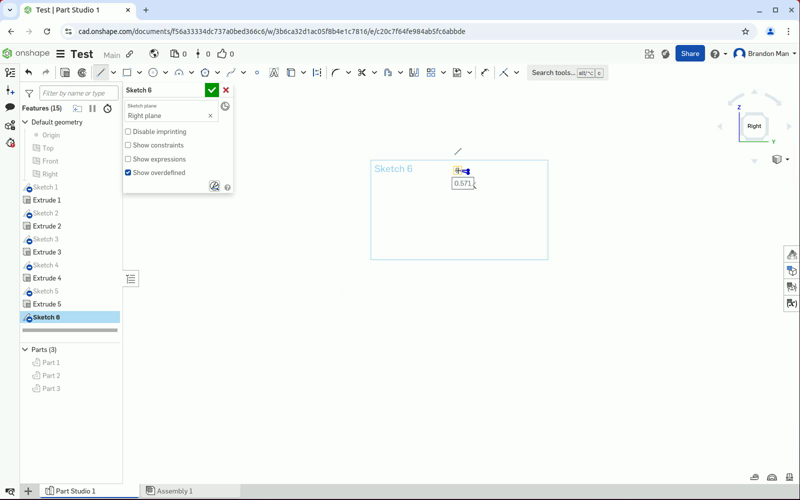
scroll(-6)
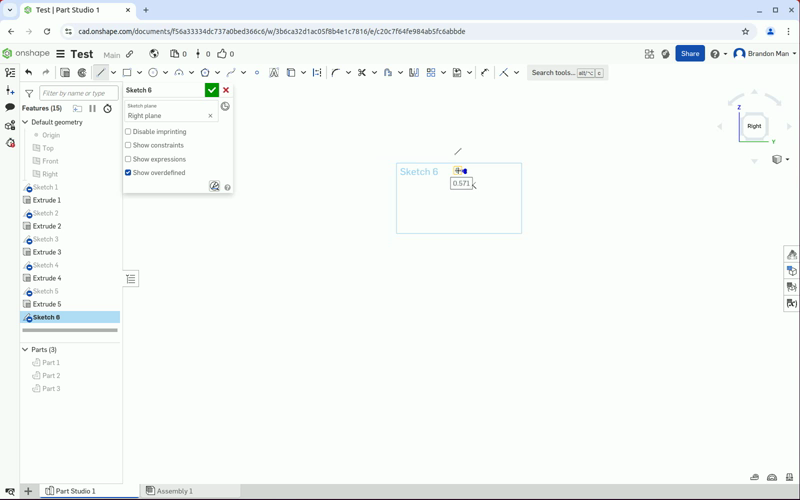
scroll(-6)
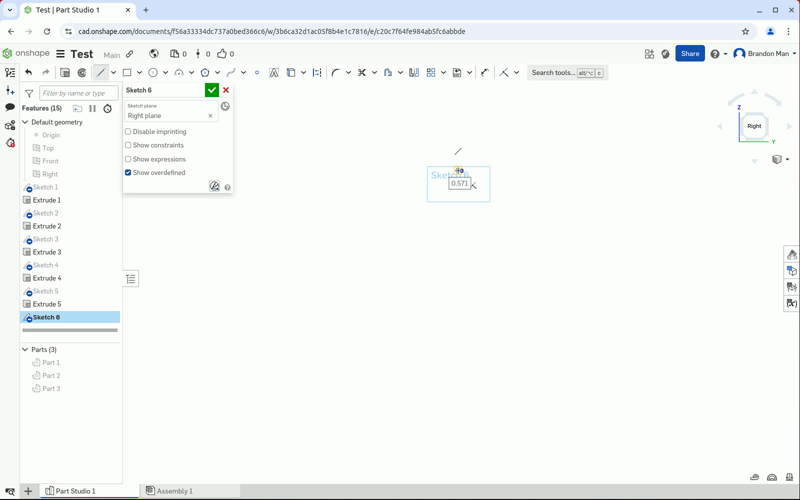
key(esc)
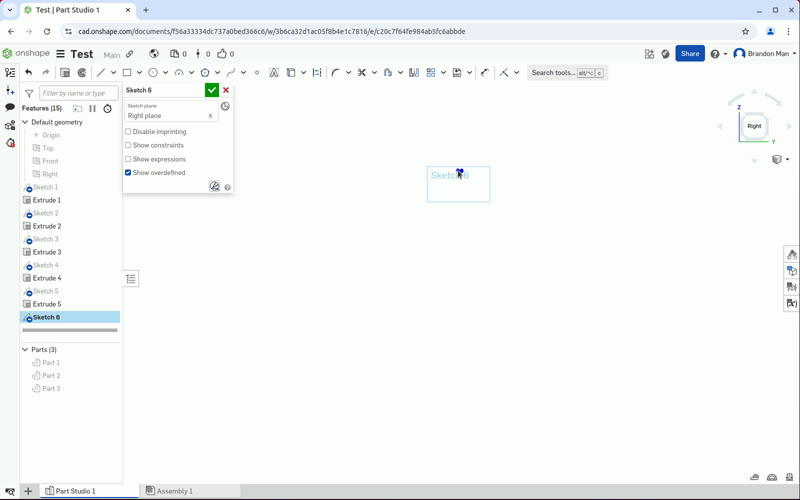
mouse_move(461, 170)
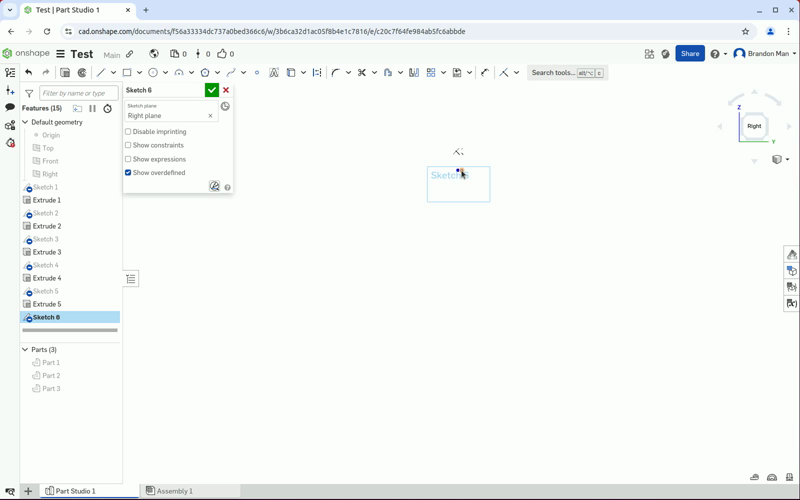
scroll(6)
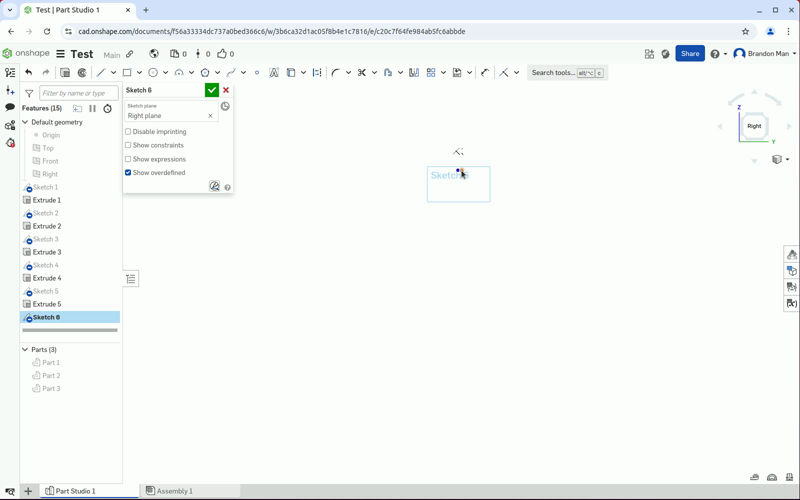
scroll(6)
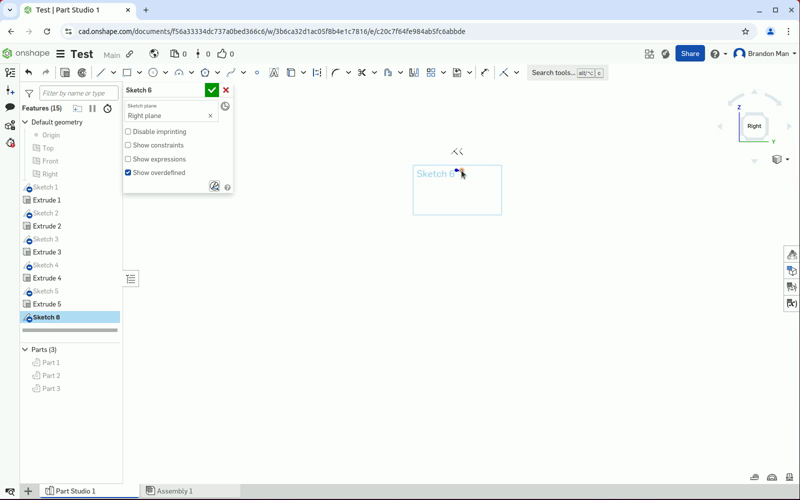
scroll(6)
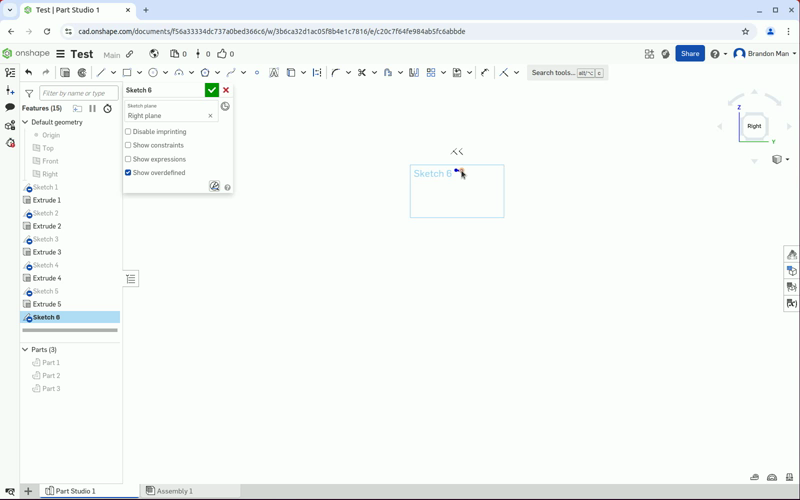
scroll(6)
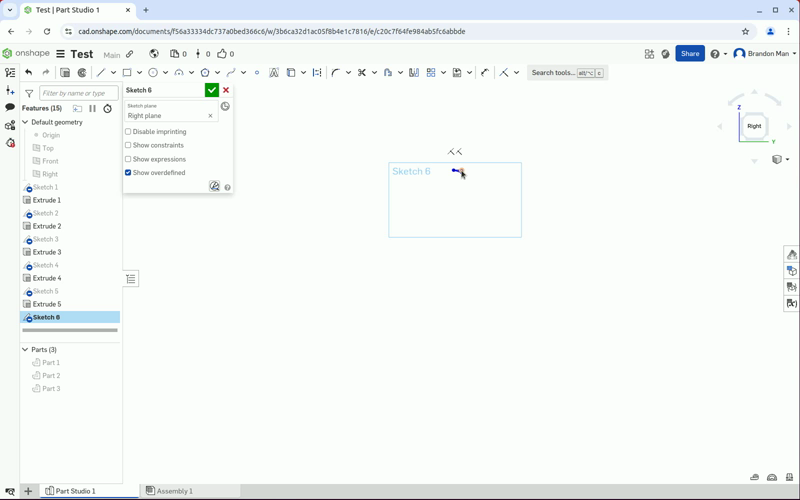
scroll(6)
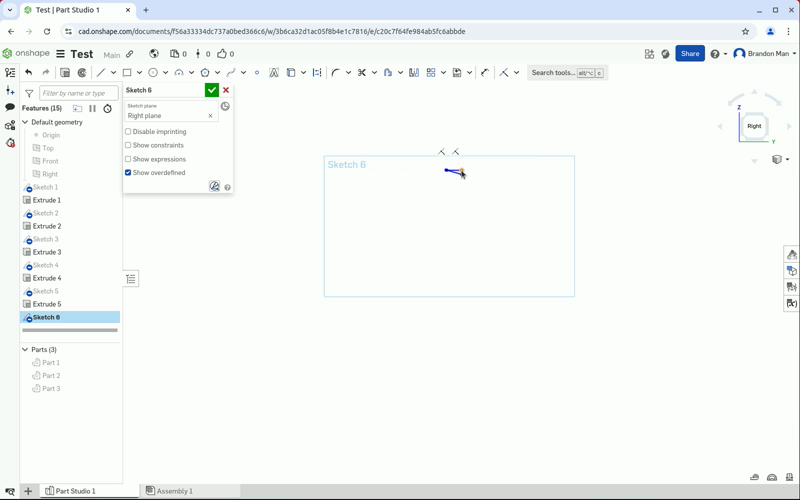
scroll(6)
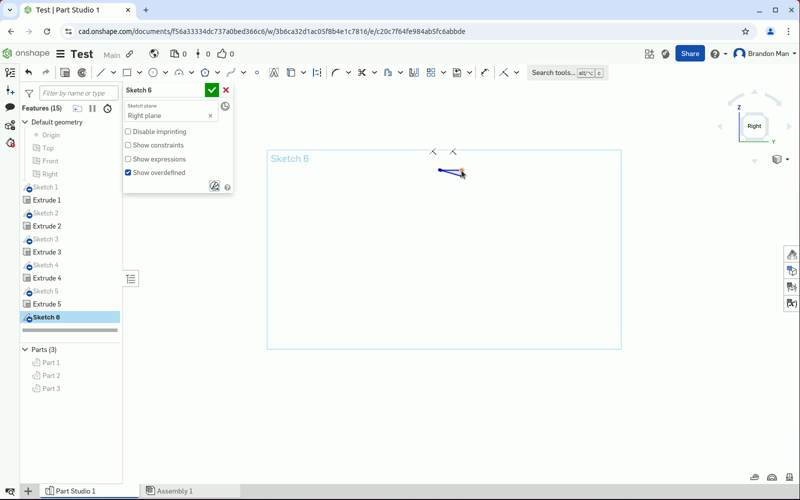
scroll(6)
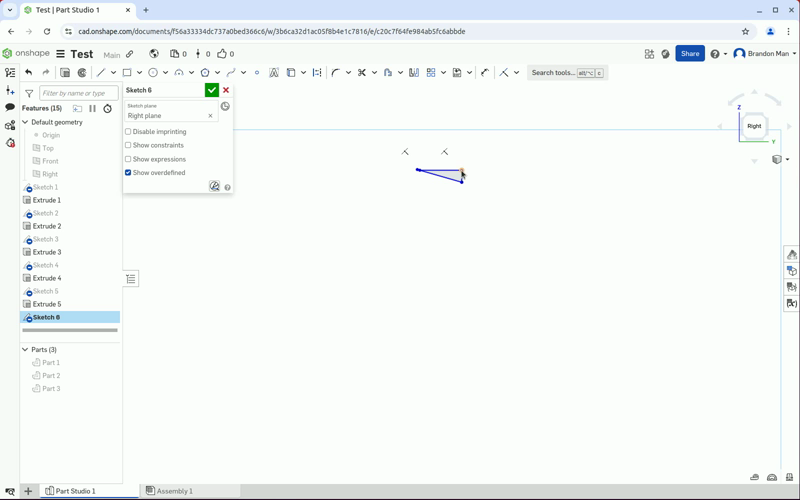
click(461, 170)
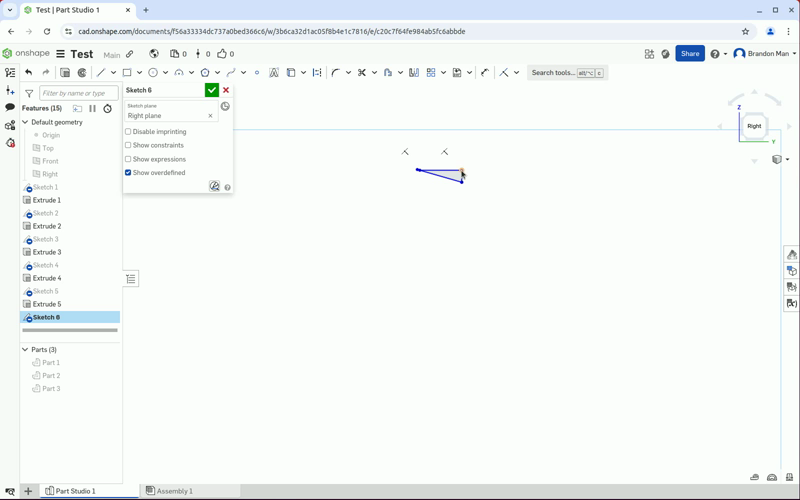
scroll(-6)
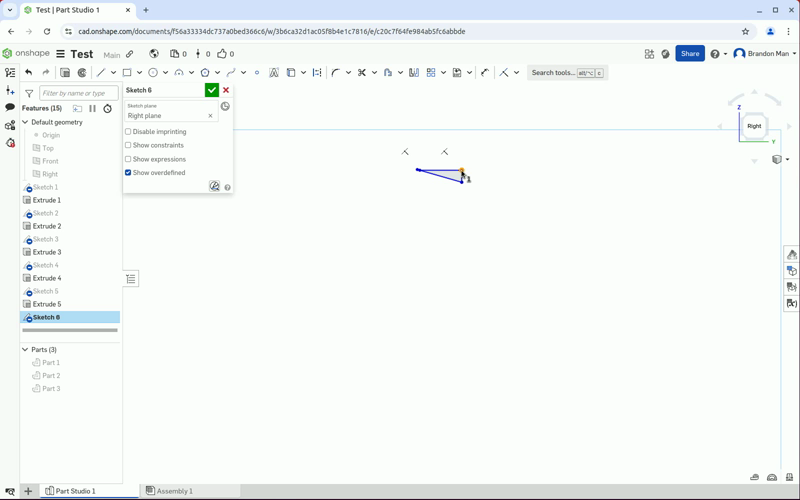
scroll(-6)
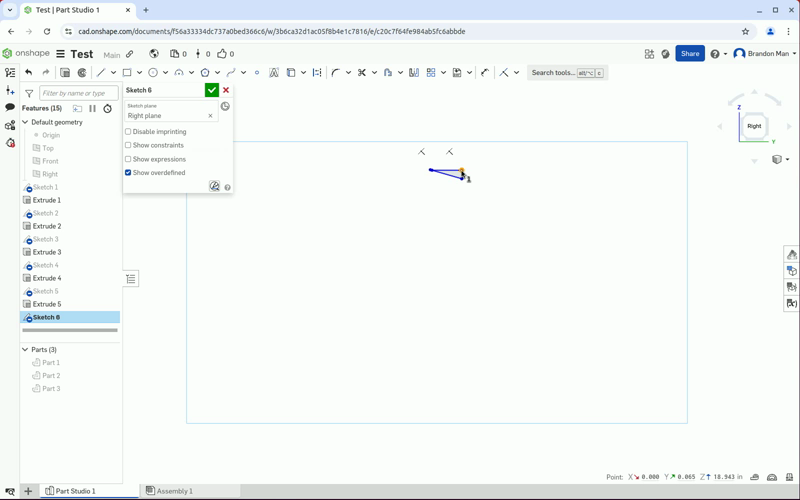
scroll(-6)
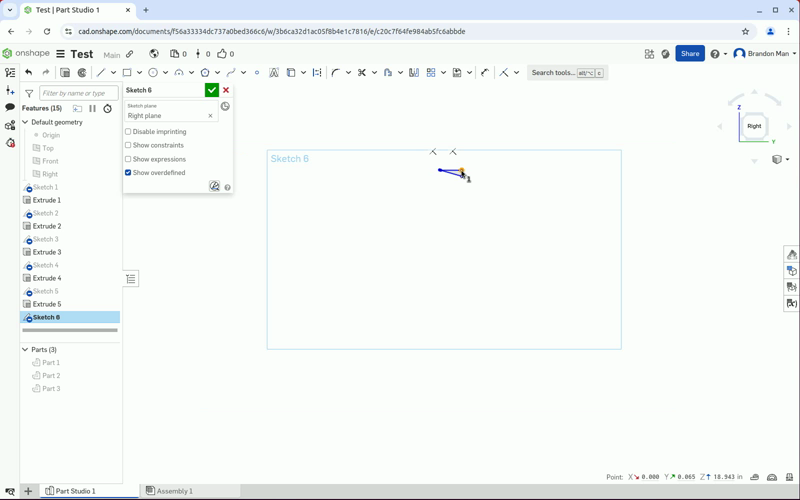
scroll(-6)
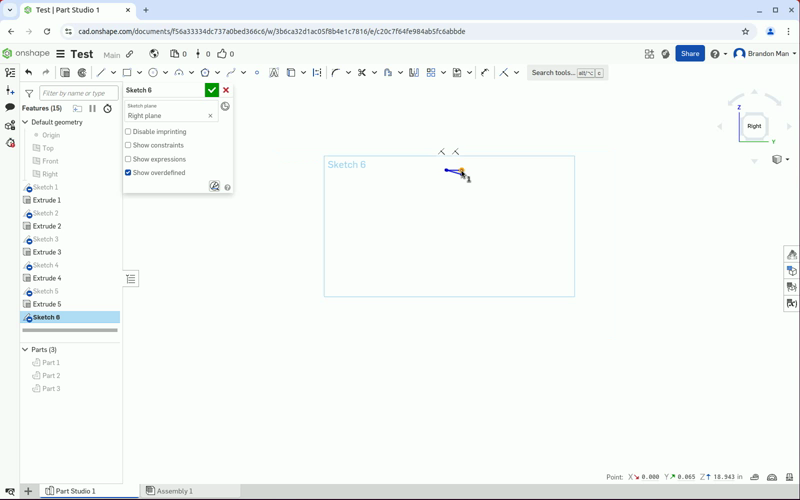
scroll(-6)
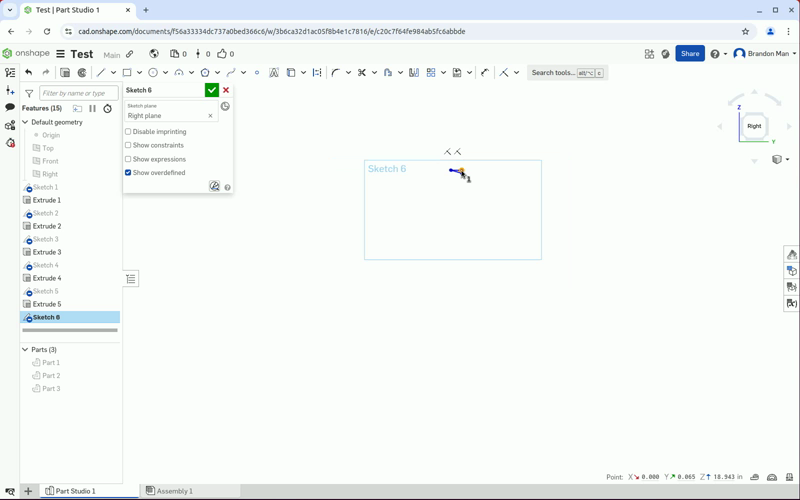
scroll(-6)
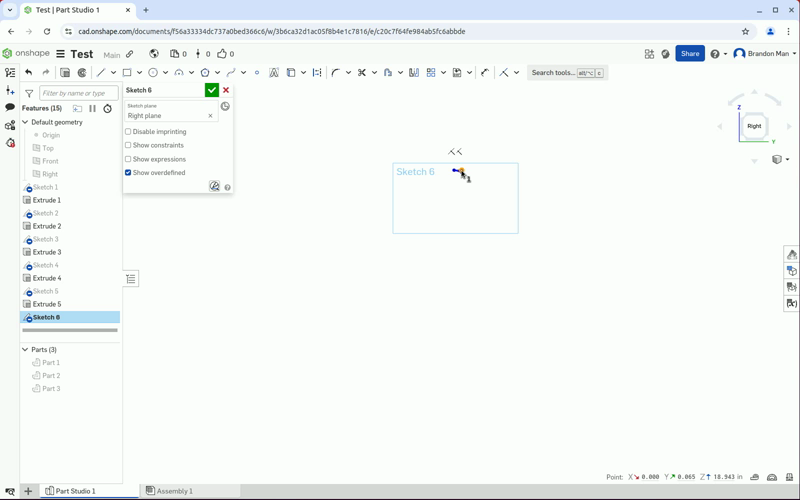
scroll(-6)
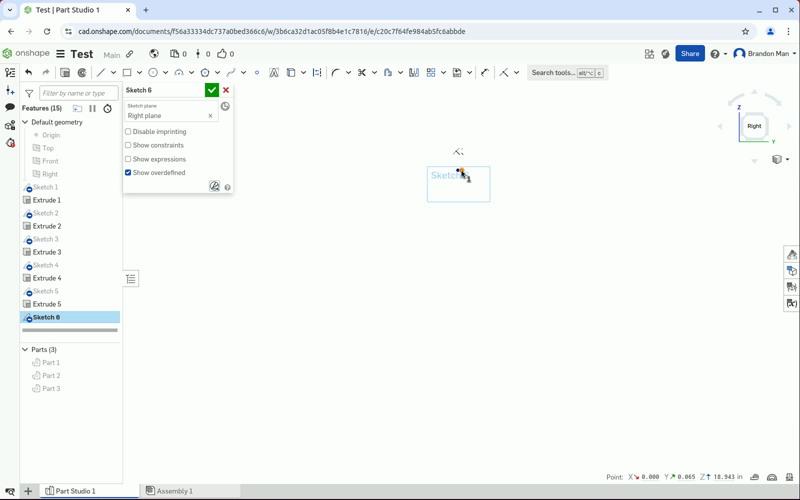
mouse_move(73, 352)
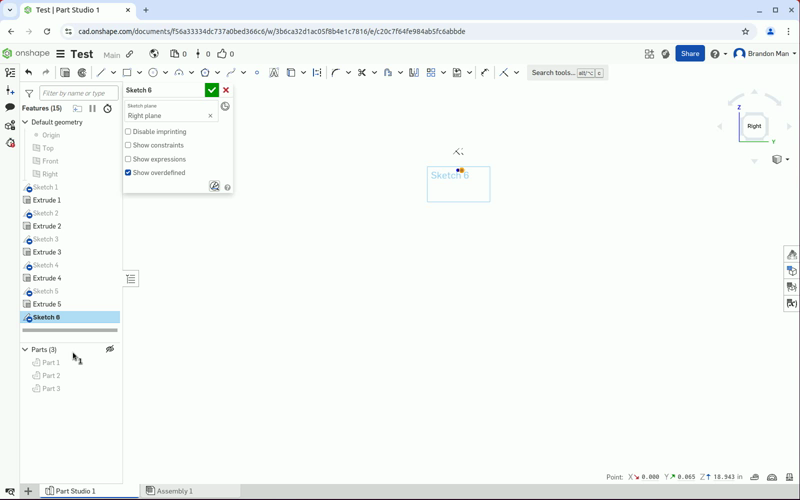
key(shift+y)
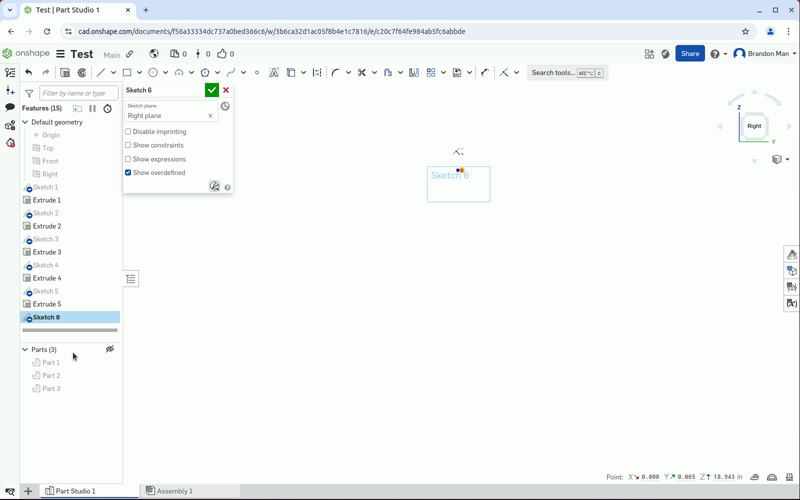
key(shift+e)
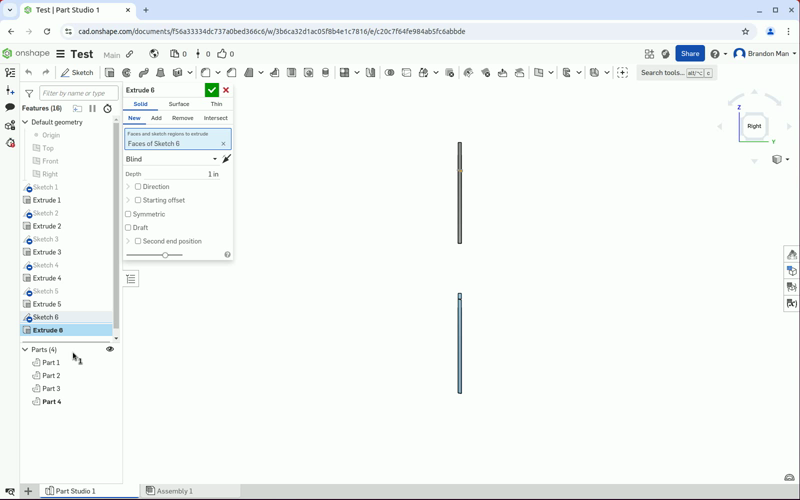
mouse_move(143, 106)
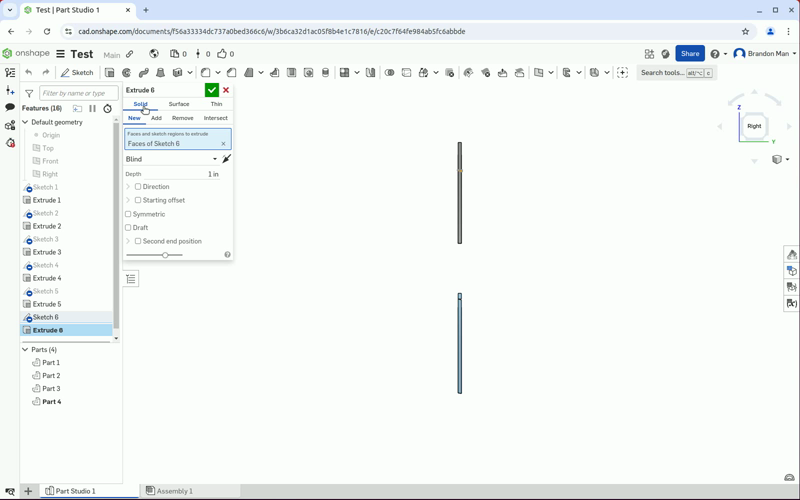
click(143, 106)
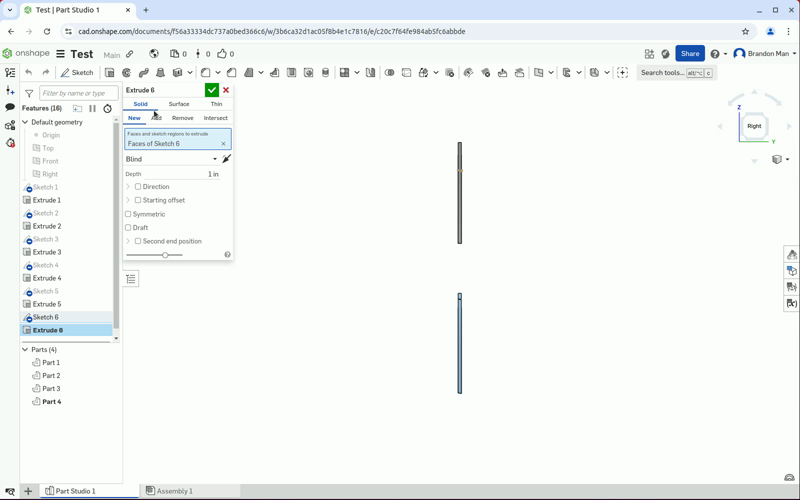
mouse_move(186, 120)
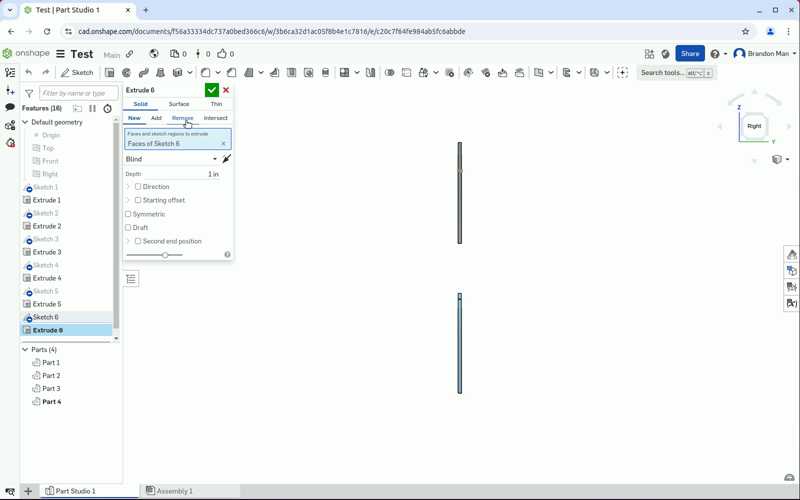
click(186, 120)
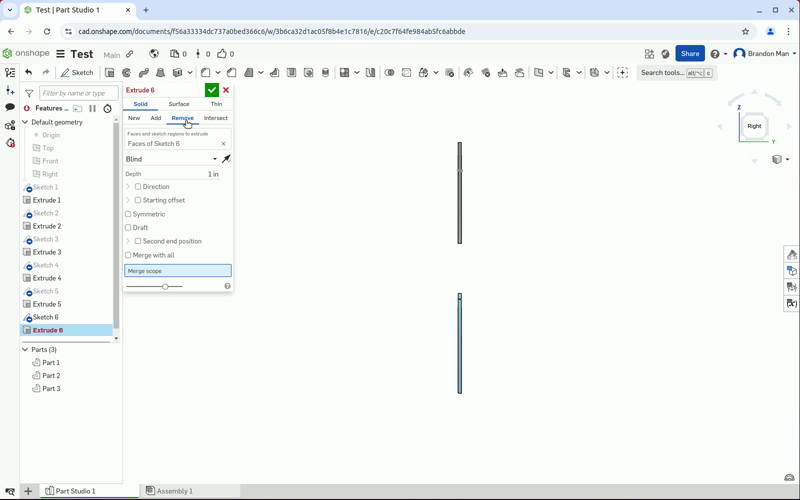
key(tab, 4)
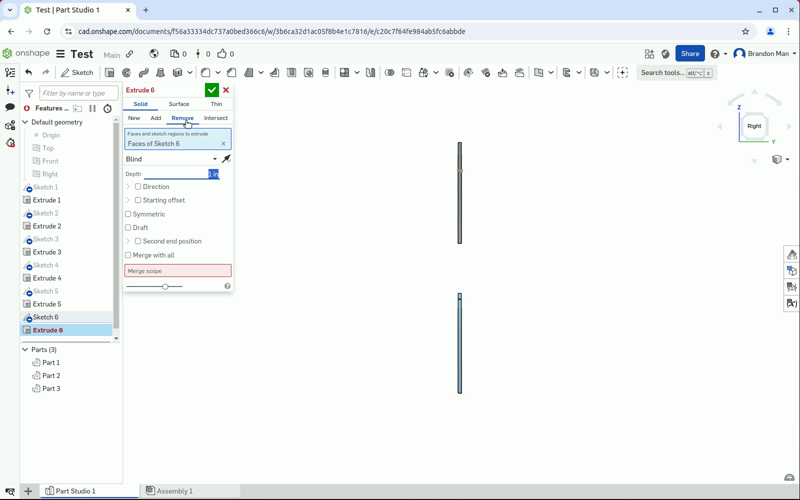
text(30.81)
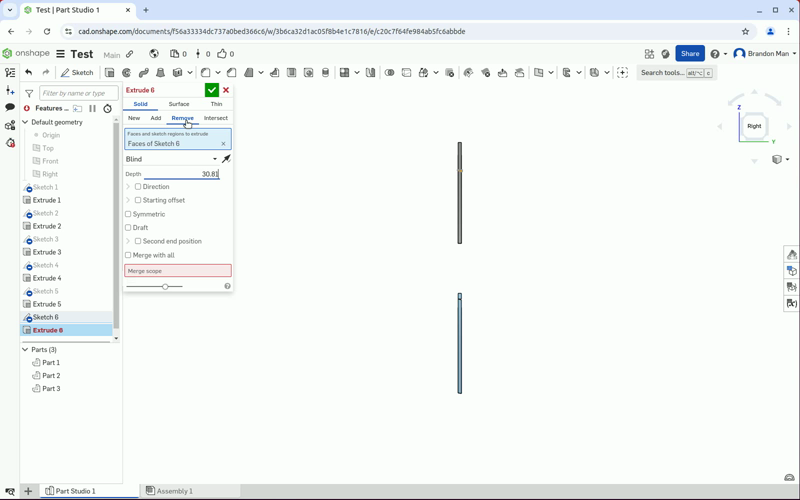
key(tab, 3)
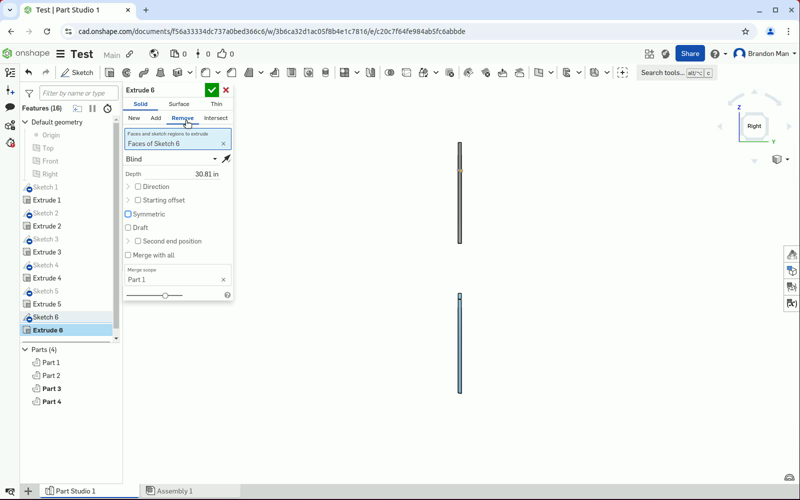
key(space)
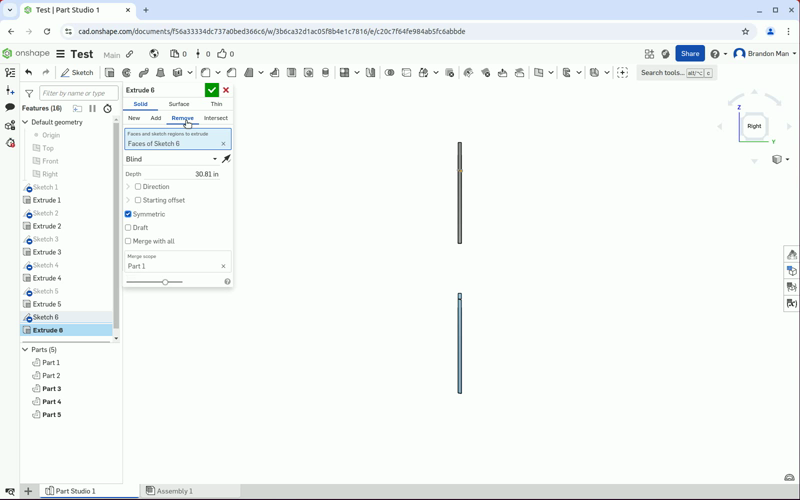
key(tab, 2)
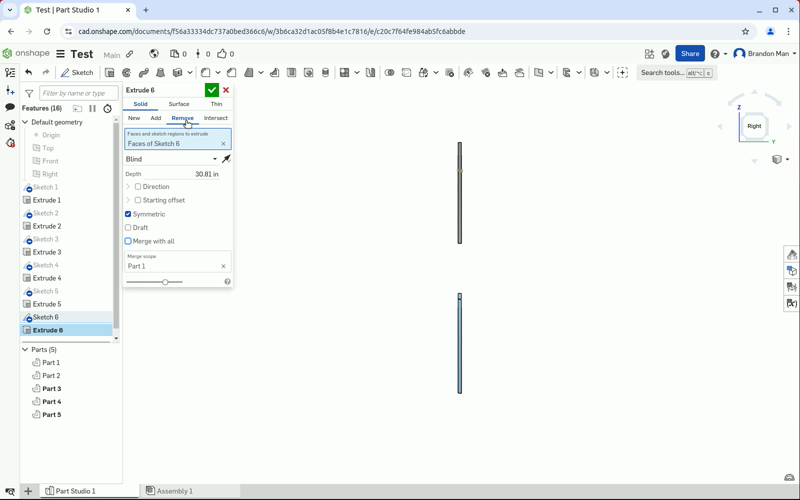
key(space)
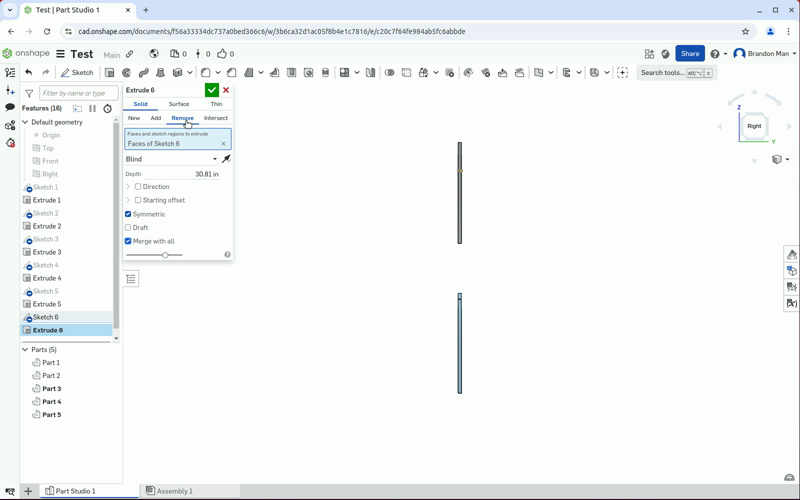
key(enter)
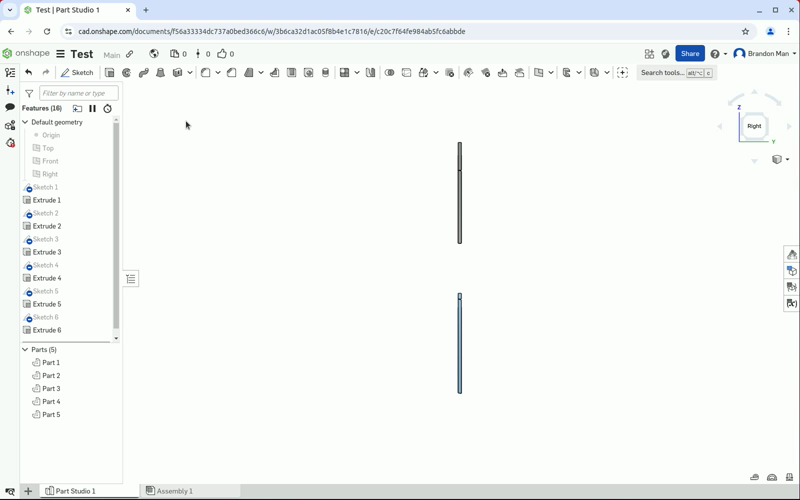
key(shift+h)
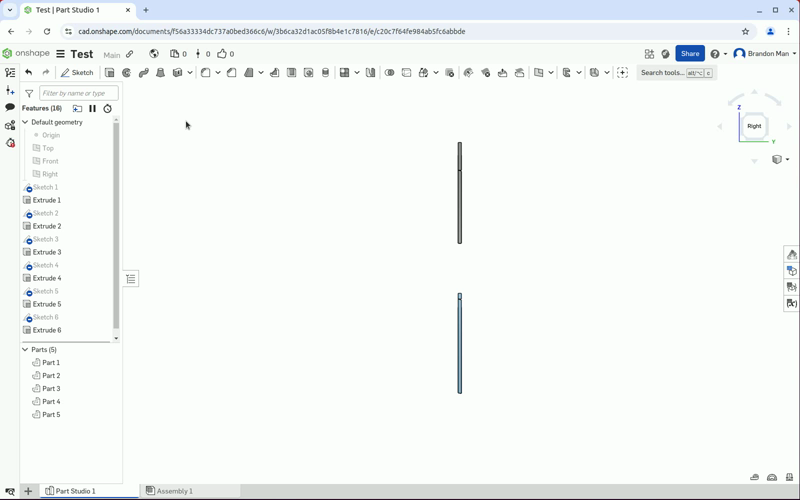
key(shift+h)
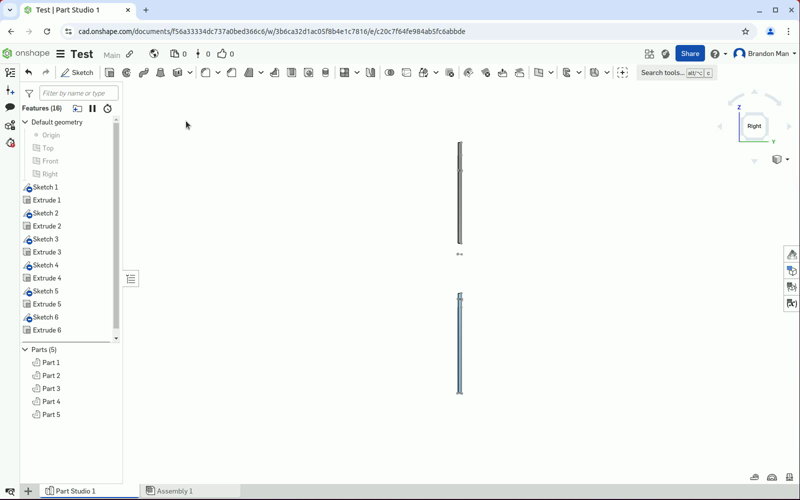
key(shift+7)
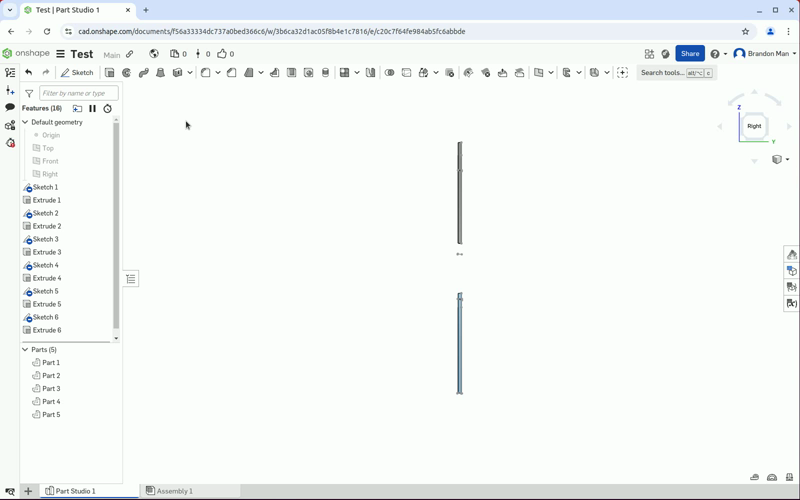
key(right, 2)
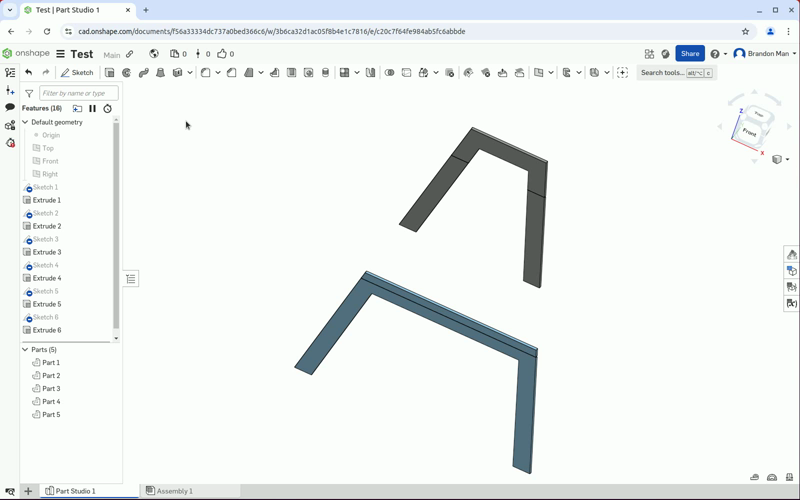
key(down, 2)
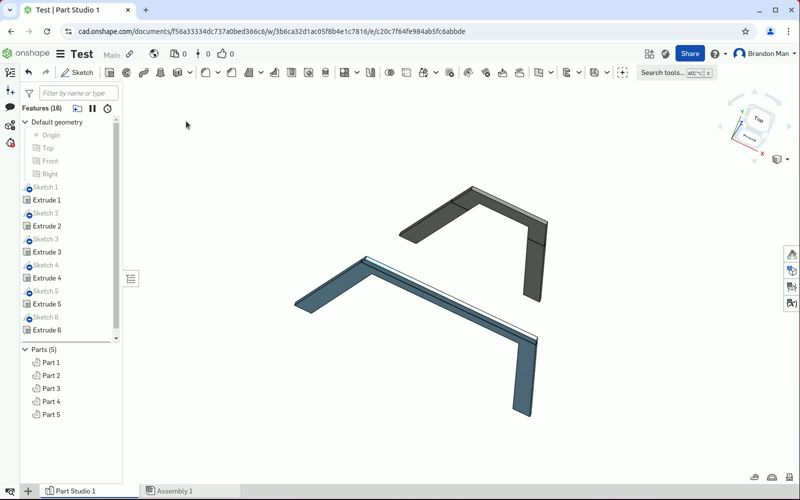
key(up, 2)
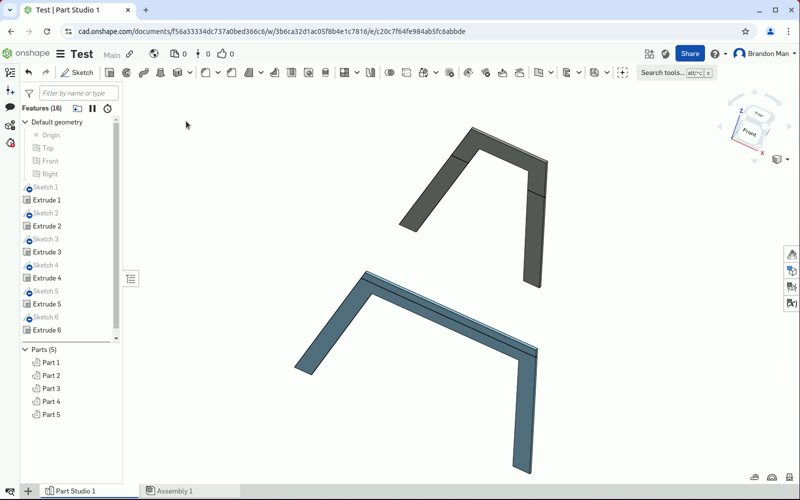
key(left, 2)
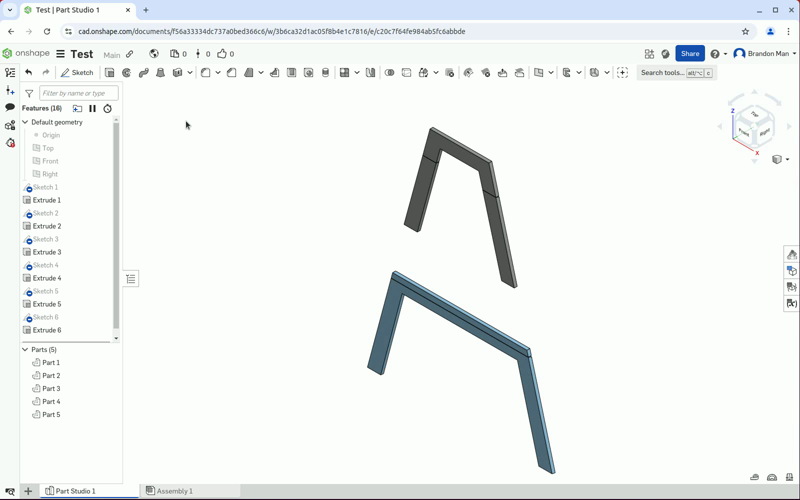
mouse_move(69, 189)
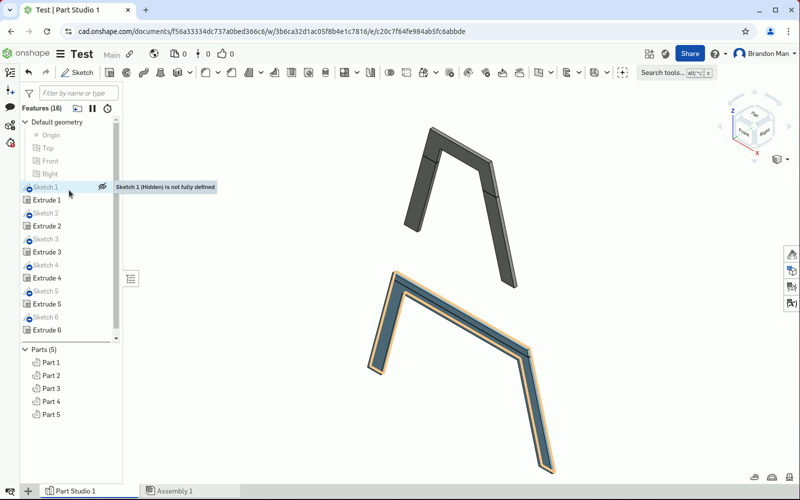
click(69, 189)